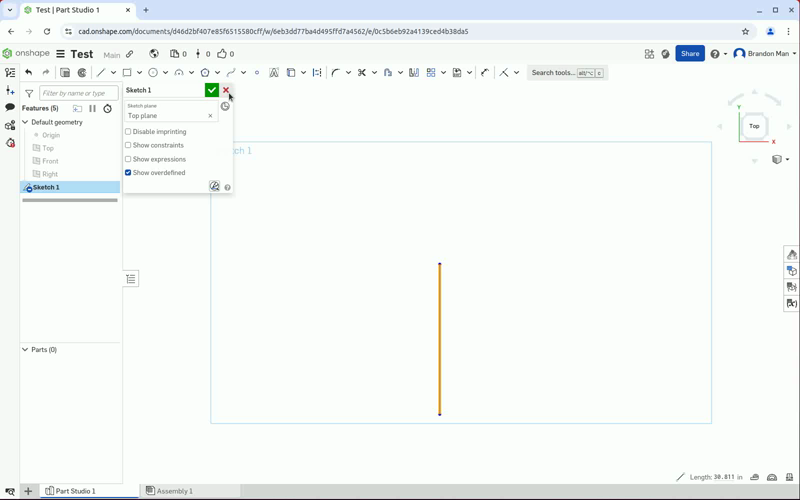
key(shift+h)
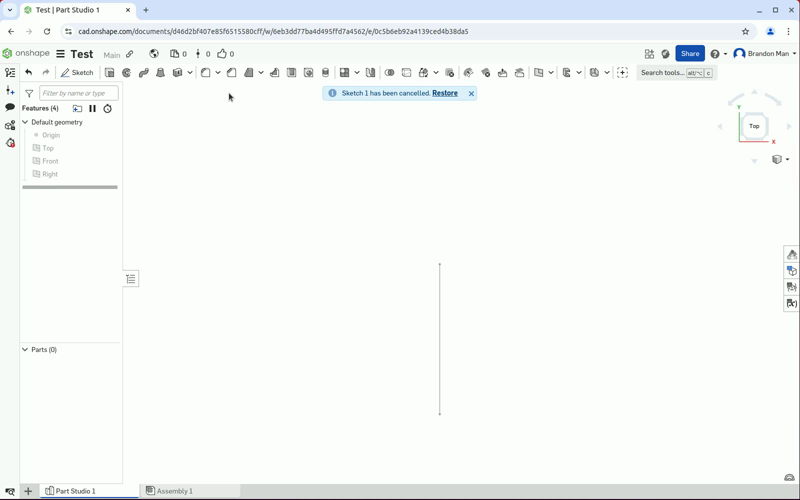
mouse_move(73, 352)
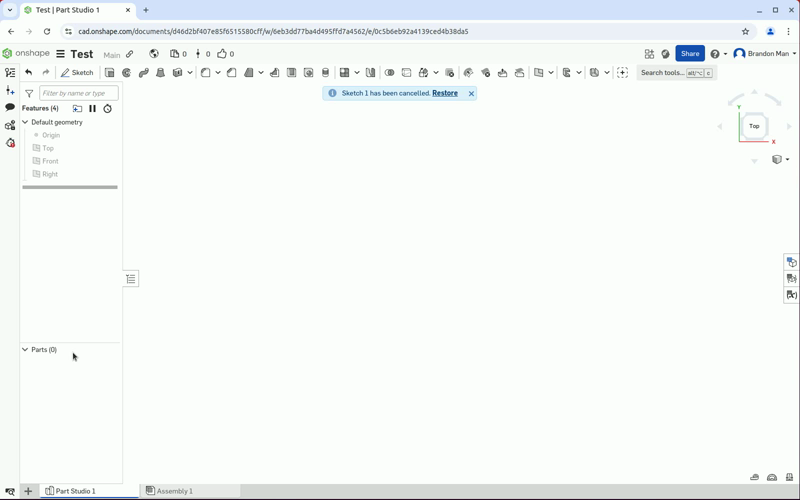
key(y)
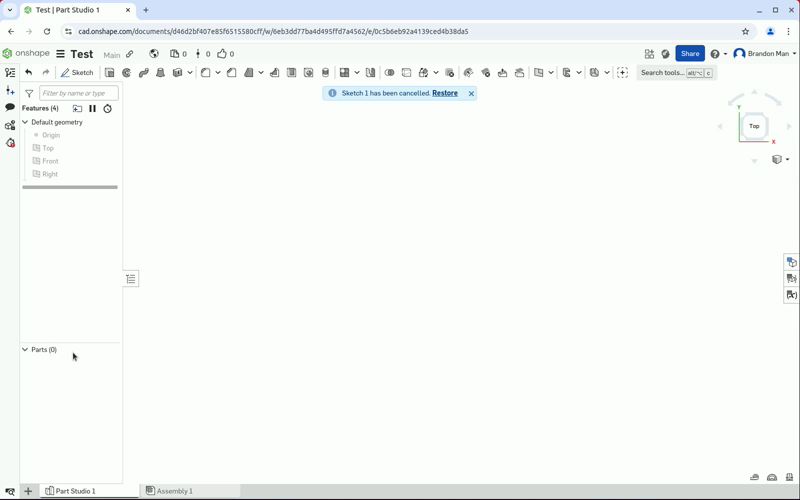
key(shift+p)
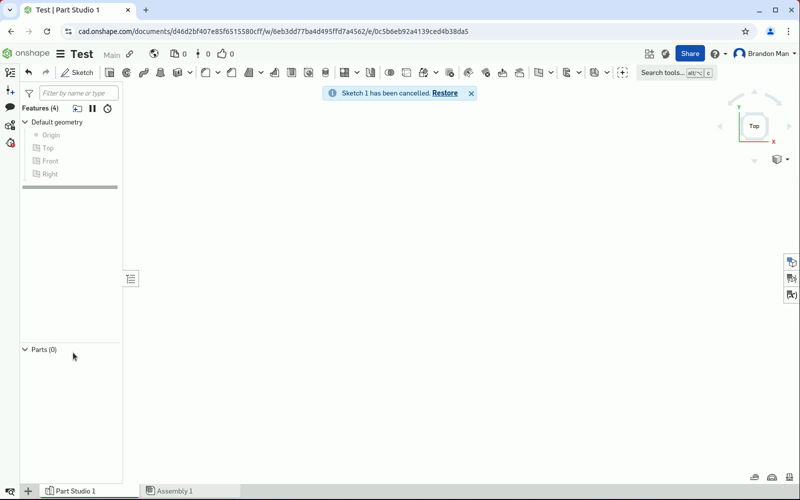
key(space)
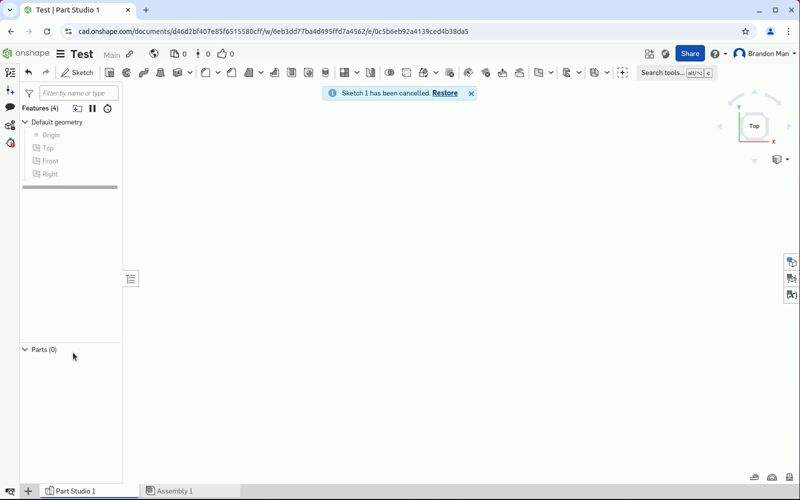
key_down(shift)
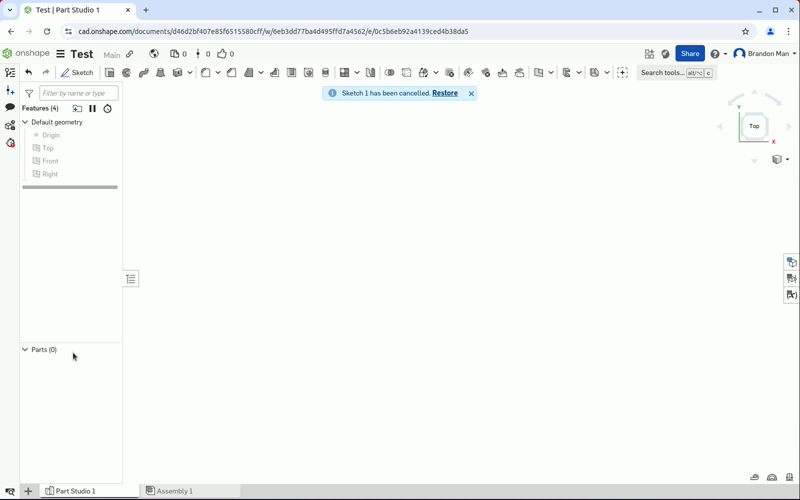
key(up)
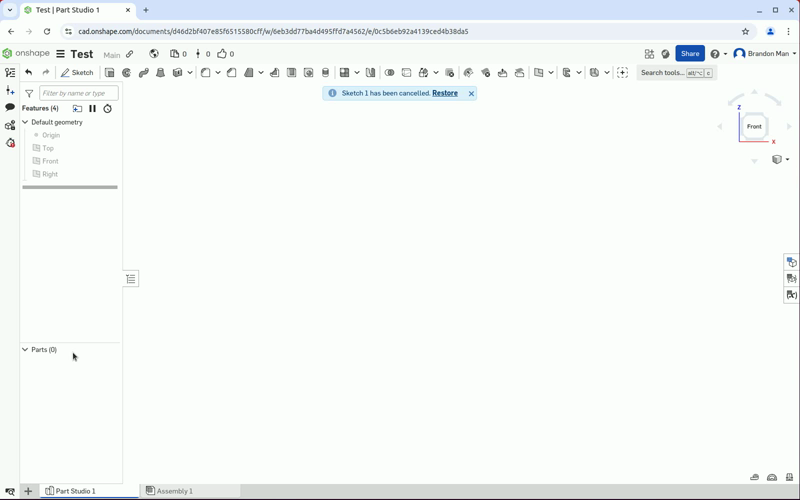
key_up(shift)
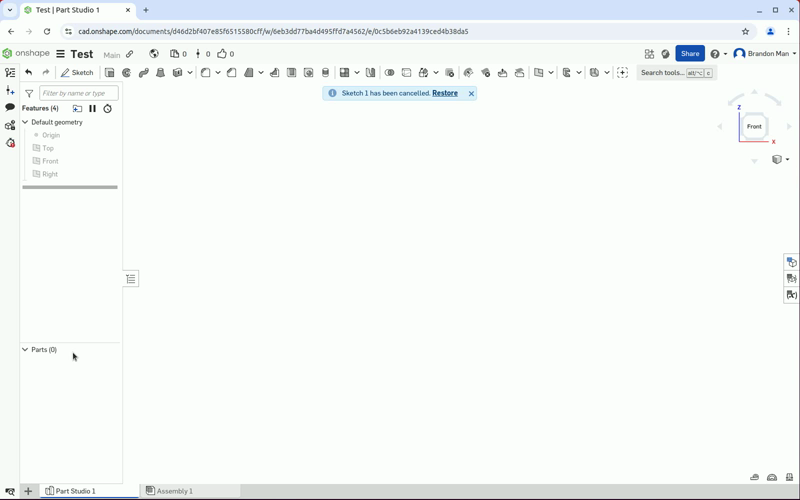
mouse_move(73, 352)
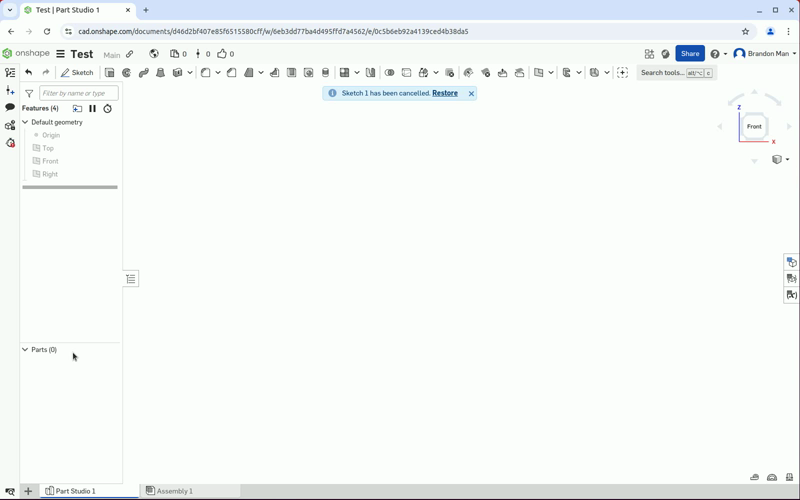
key(shift+y)
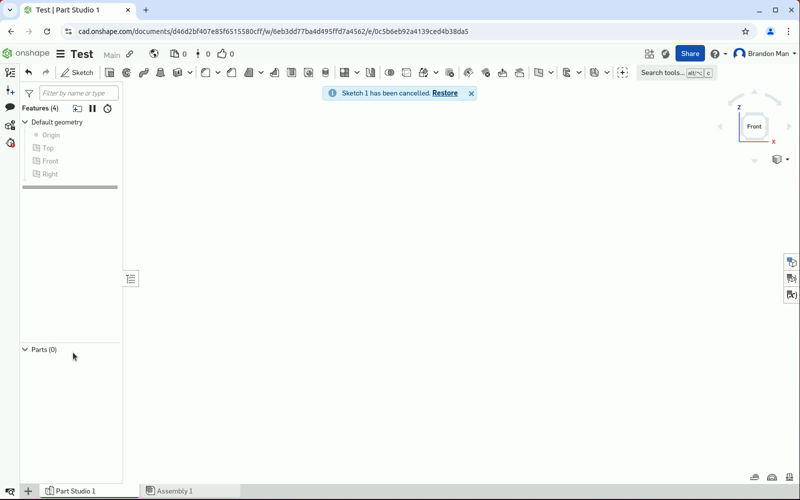
key(shift+s)
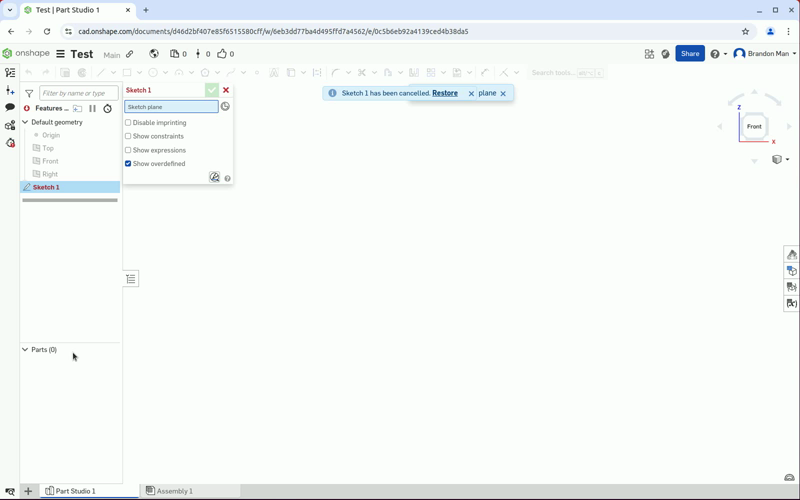
mouse_move(73, 163)
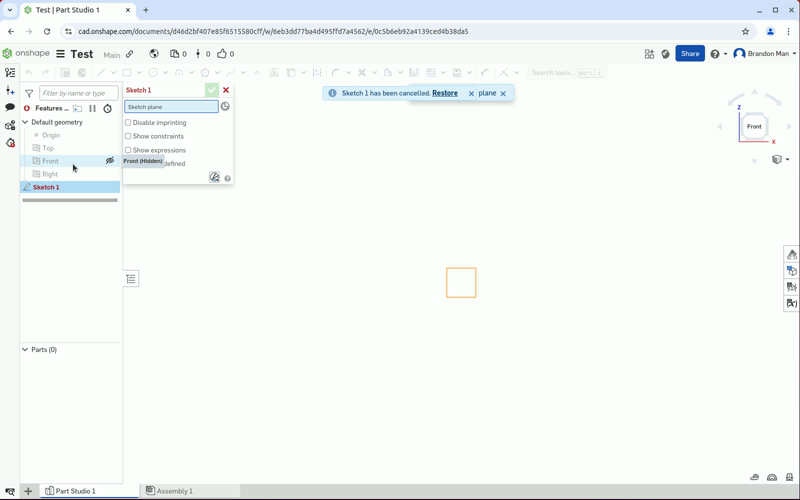
click(73, 163)
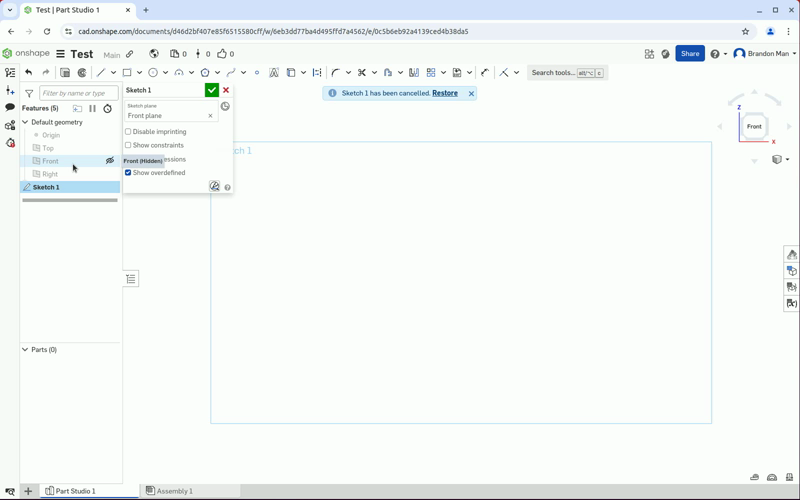
mouse_move(73, 352)
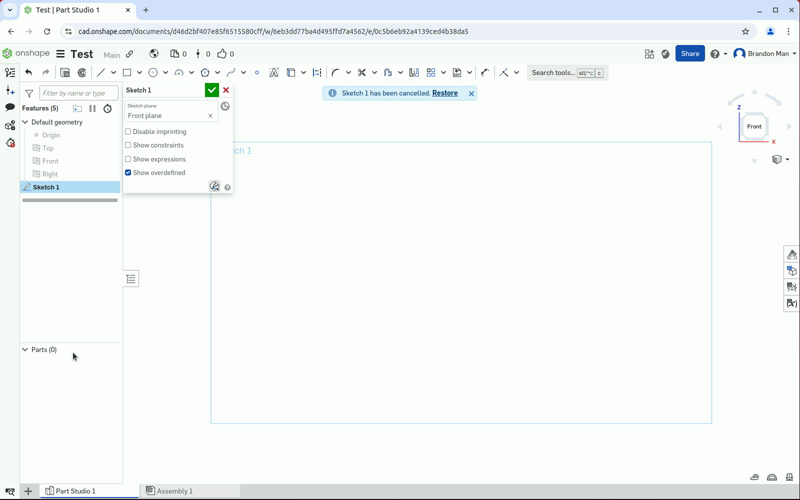
key(y)
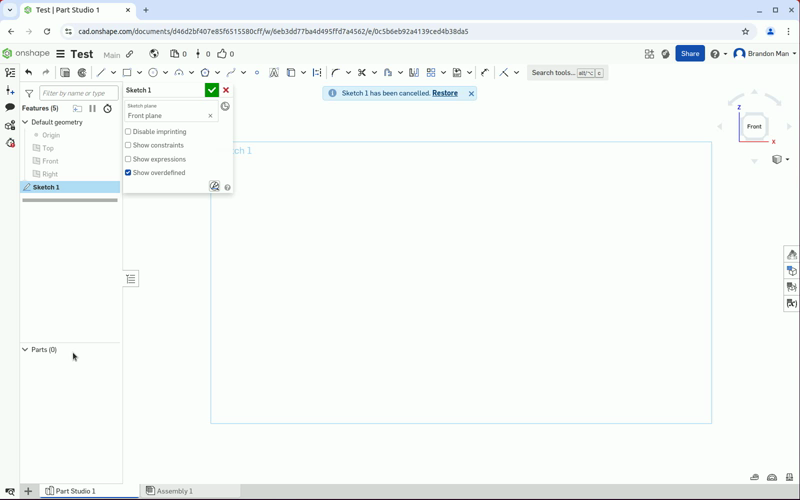
key(c)
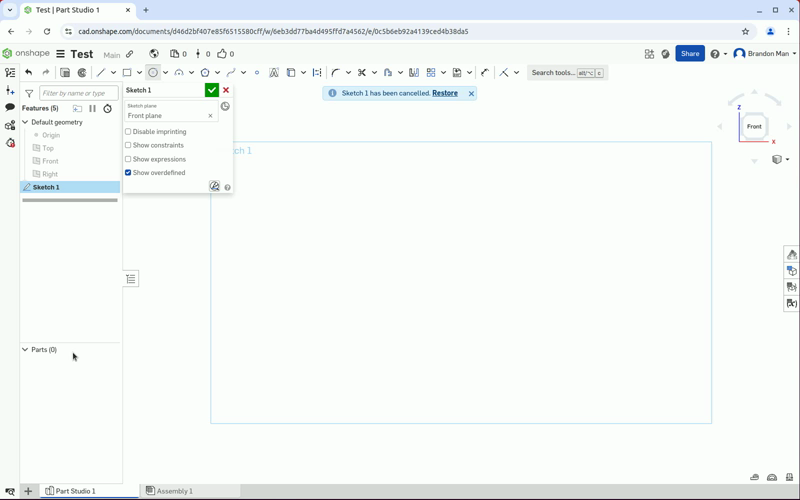
key_down(shift)
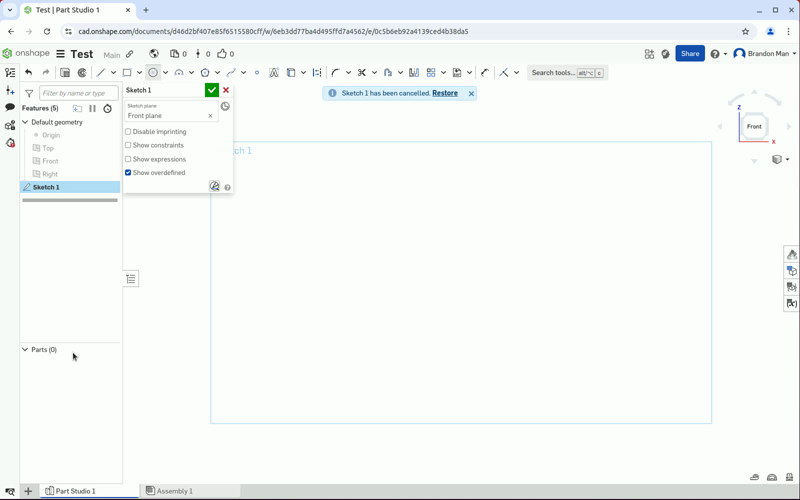
mouse_move(461, 282)
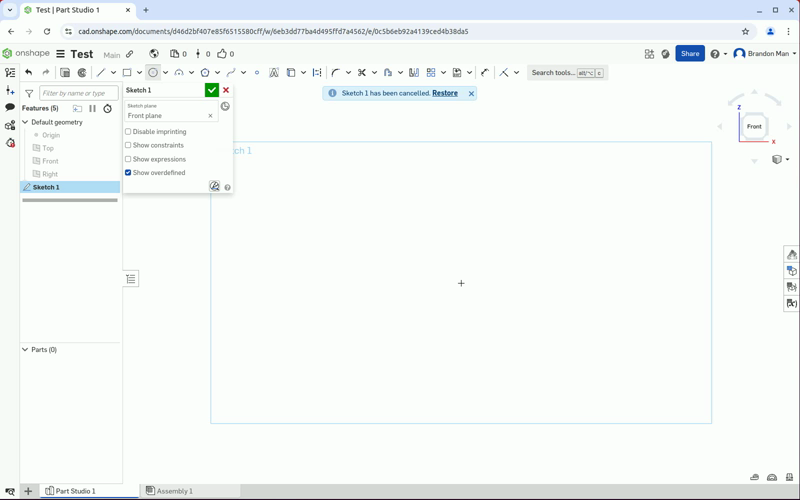
click(461, 282)
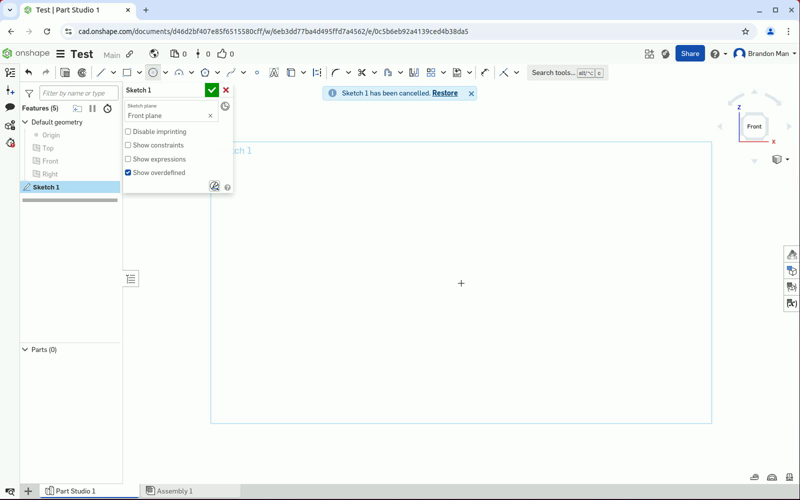
key_up(shift)
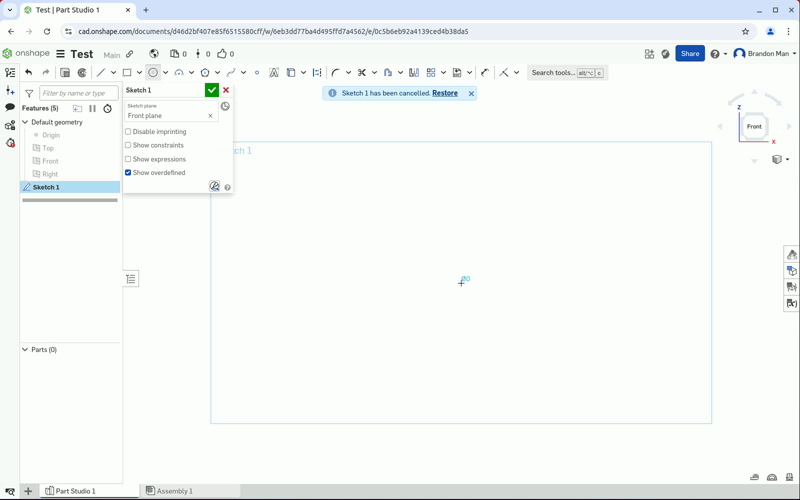
mouse_move(465, 282)
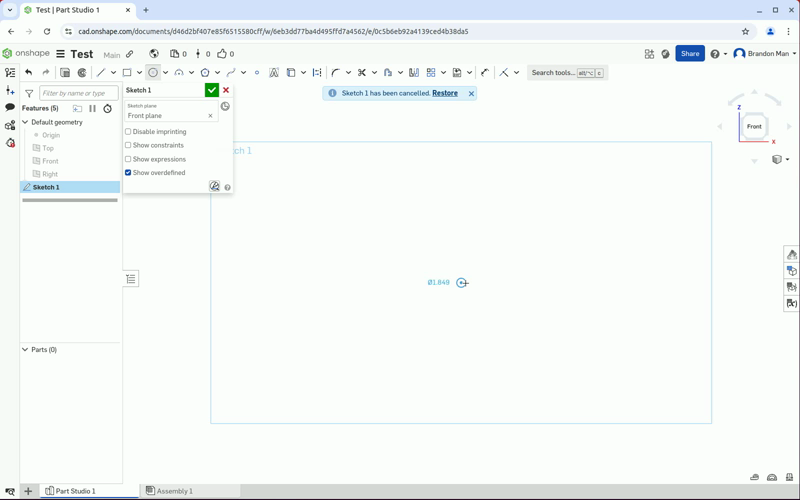
click(465, 282)
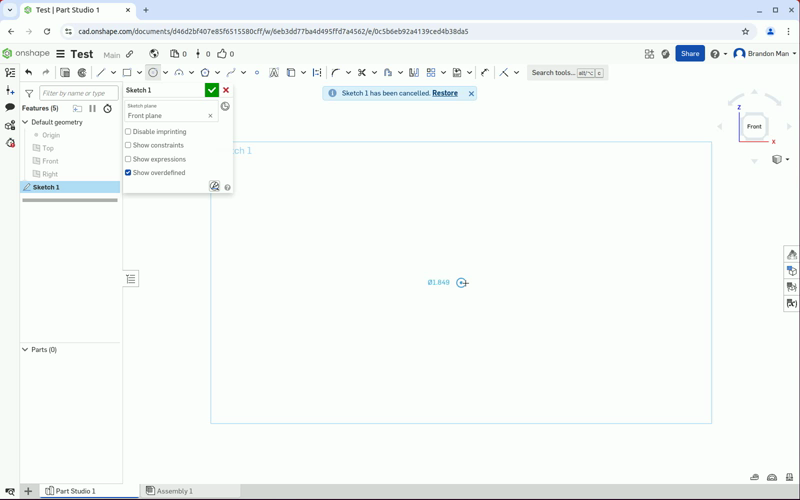
key(esc)
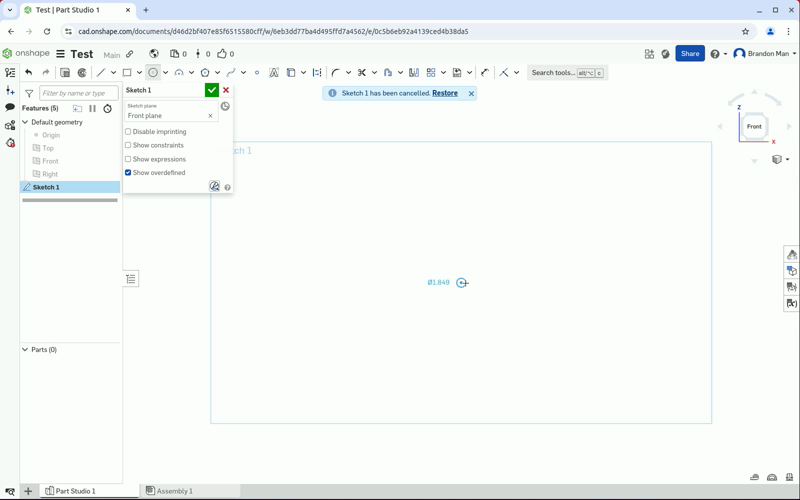
mouse_move(459, 285)
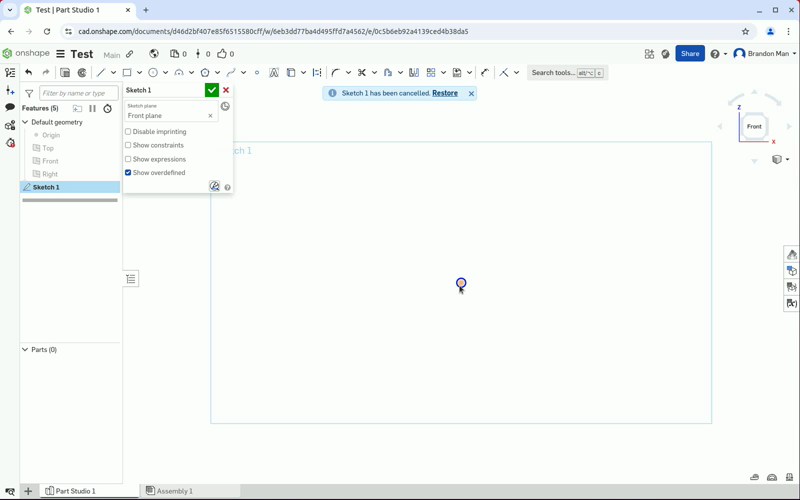
scroll(6)
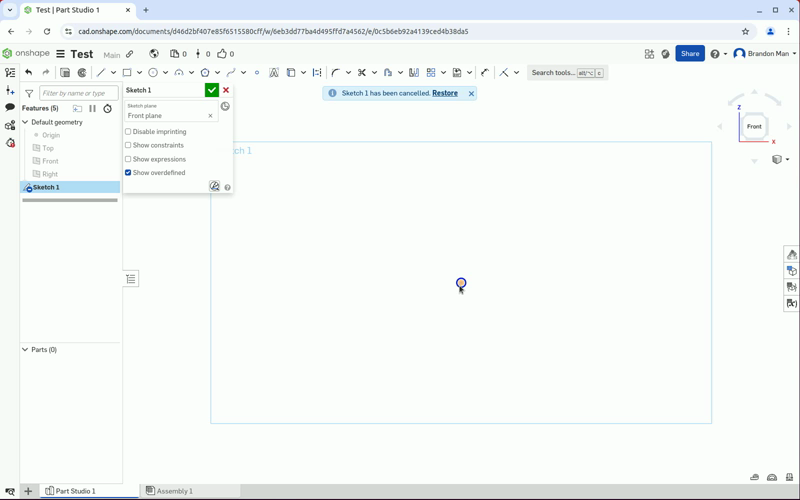
scroll(6)
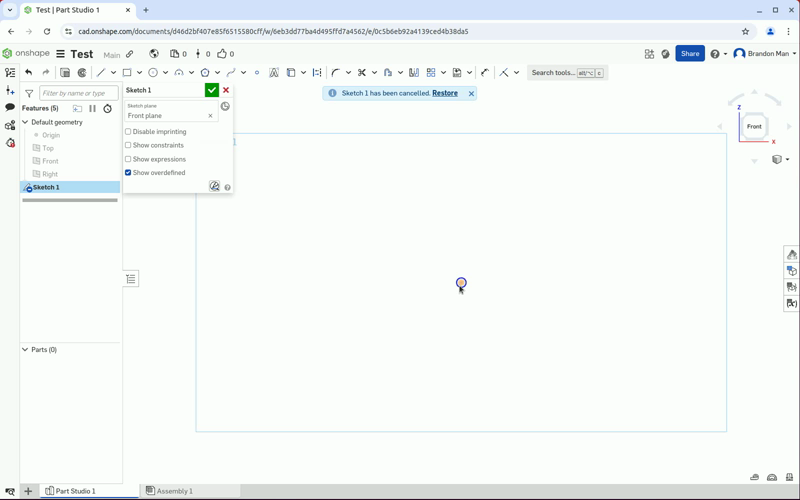
scroll(6)
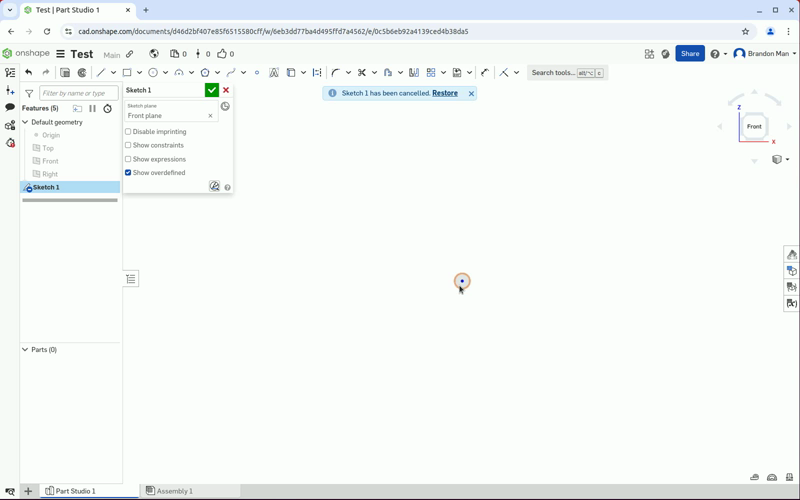
scroll(6)
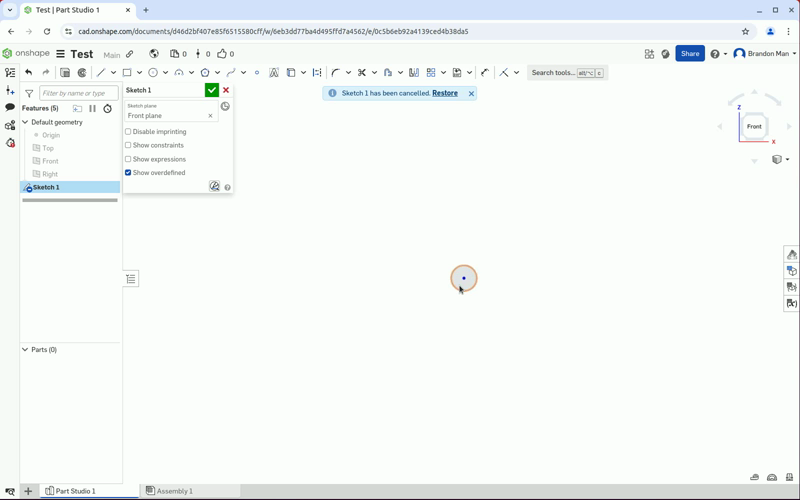
scroll(6)
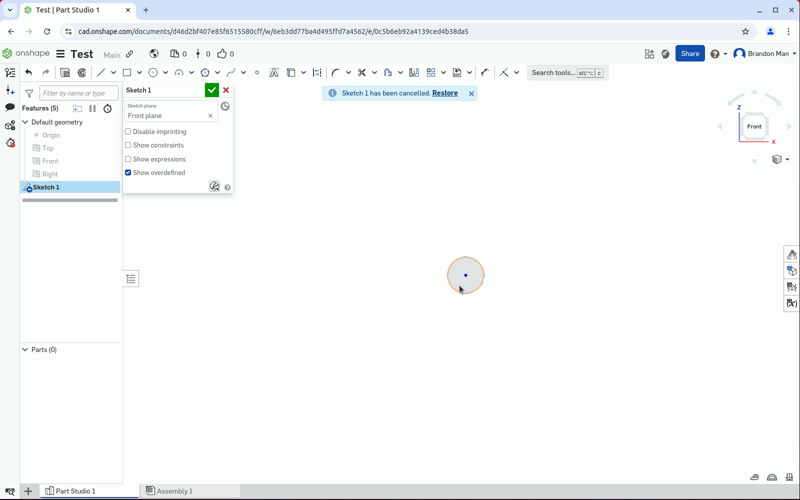
scroll(6)
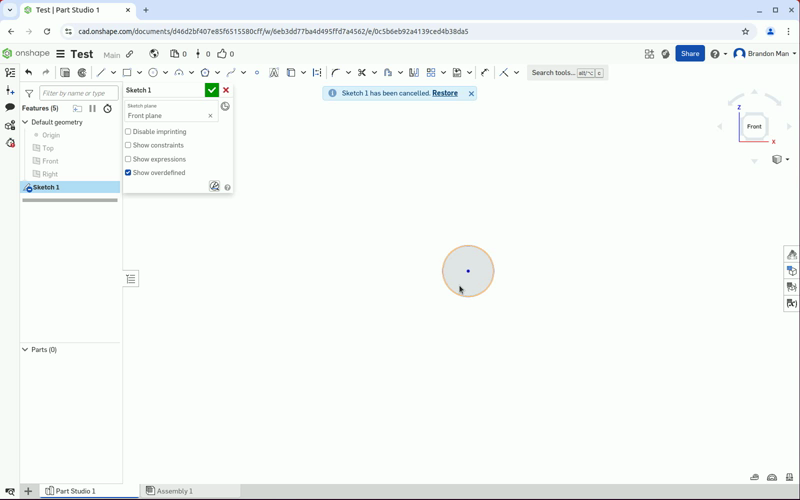
scroll(6)
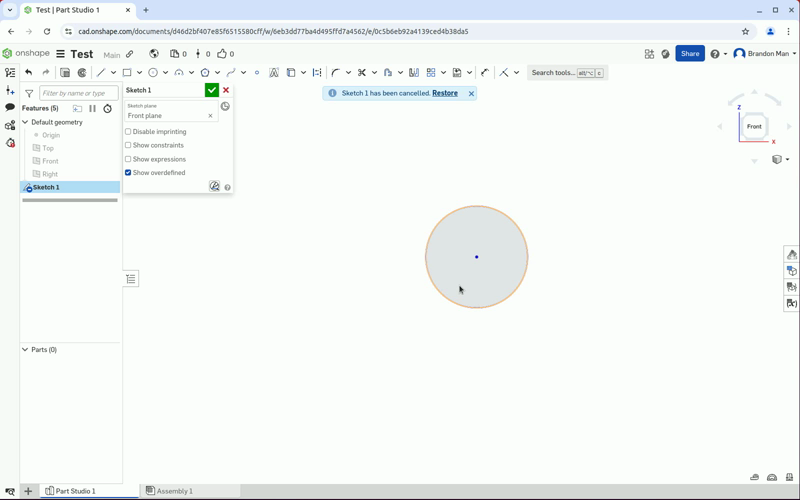
click(459, 285)
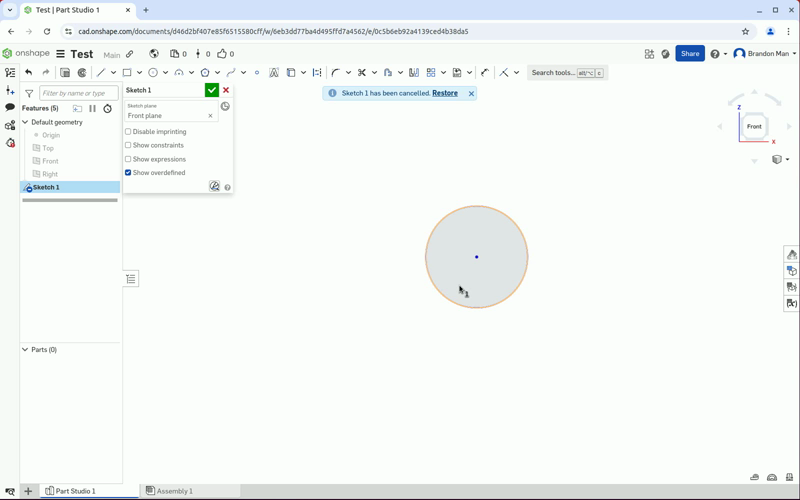
scroll(-6)
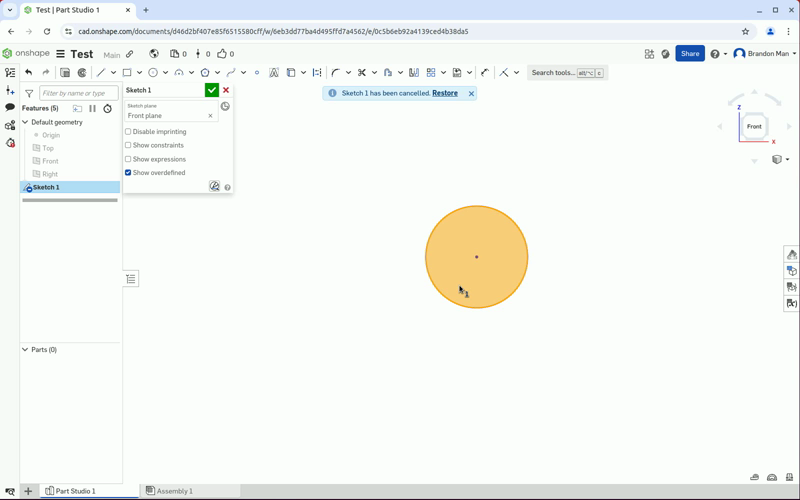
scroll(-6)
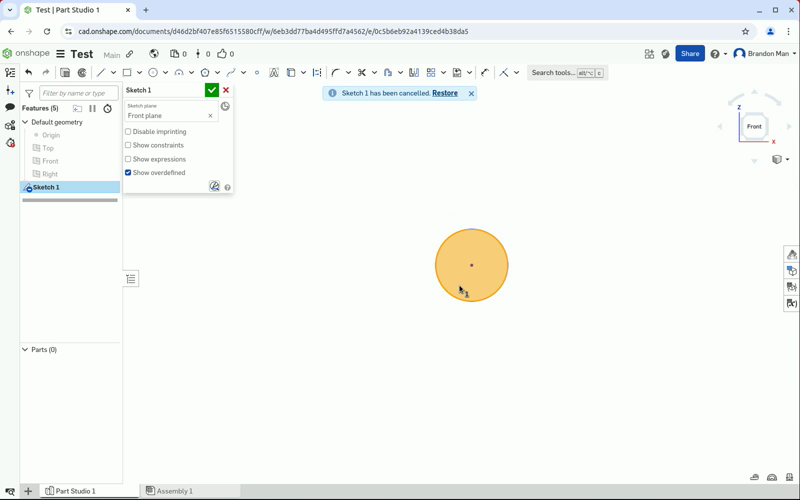
scroll(-6)
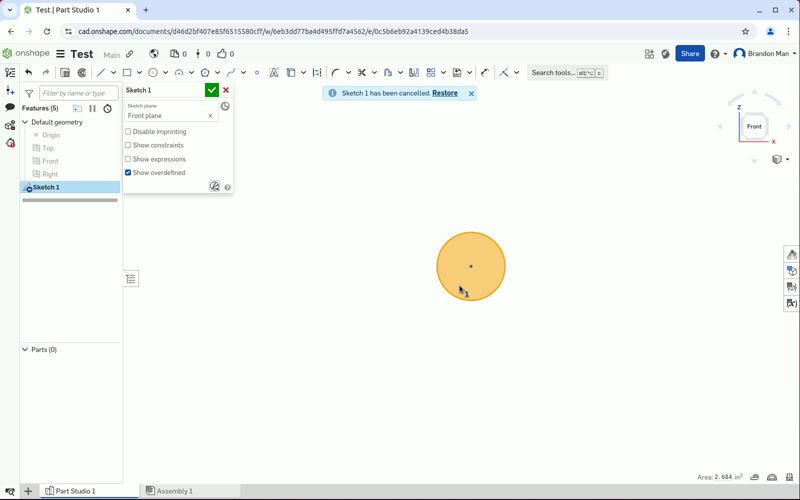
scroll(-6)
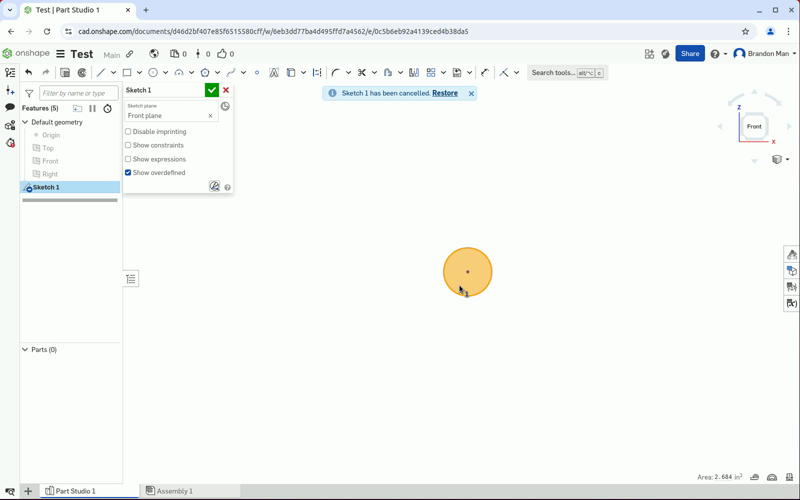
scroll(-6)
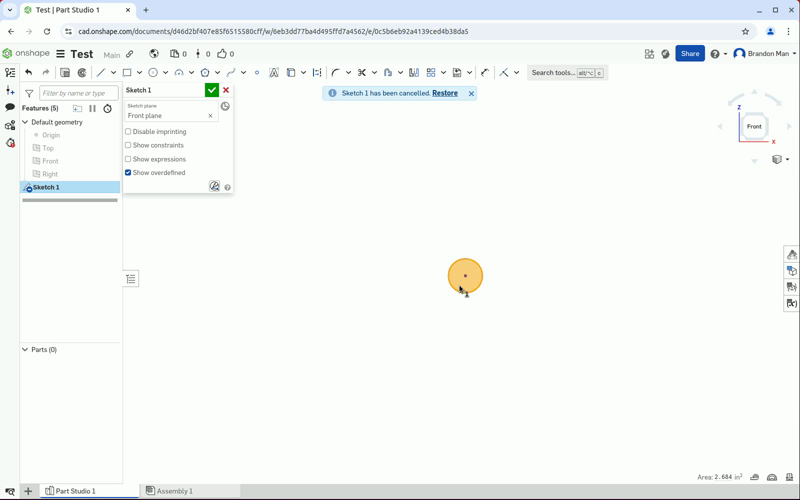
scroll(-6)
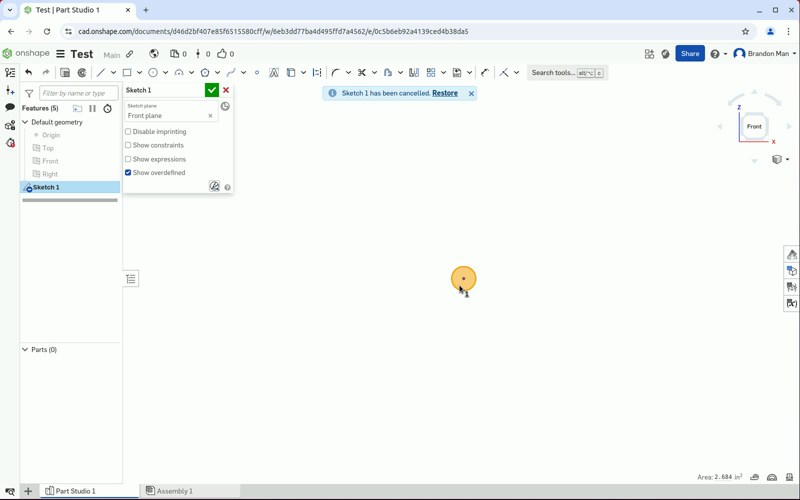
scroll(-6)
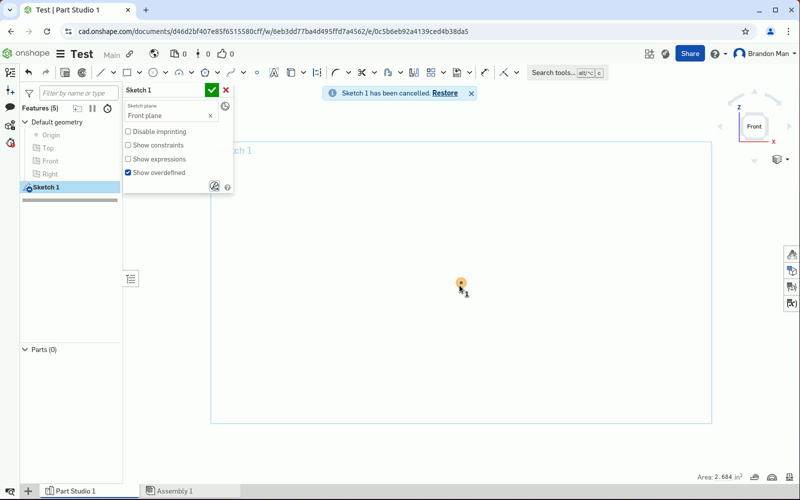
mouse_move(73, 352)
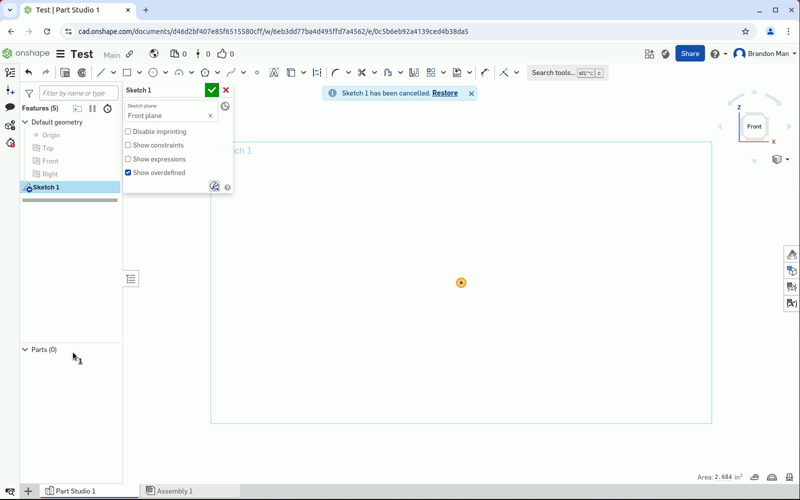
key(shift+y)
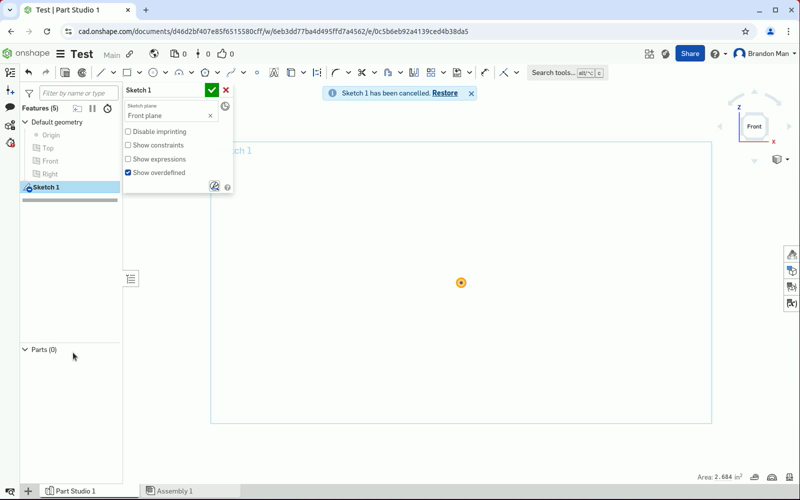
key(shift+e)
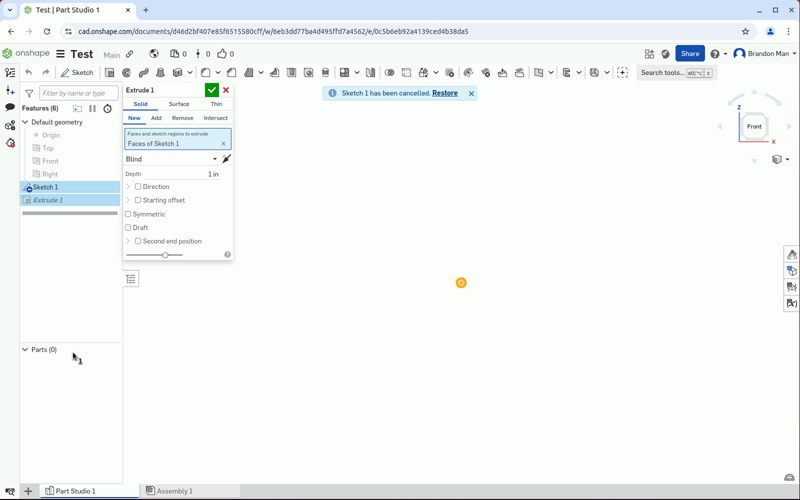
mouse_move(143, 106)
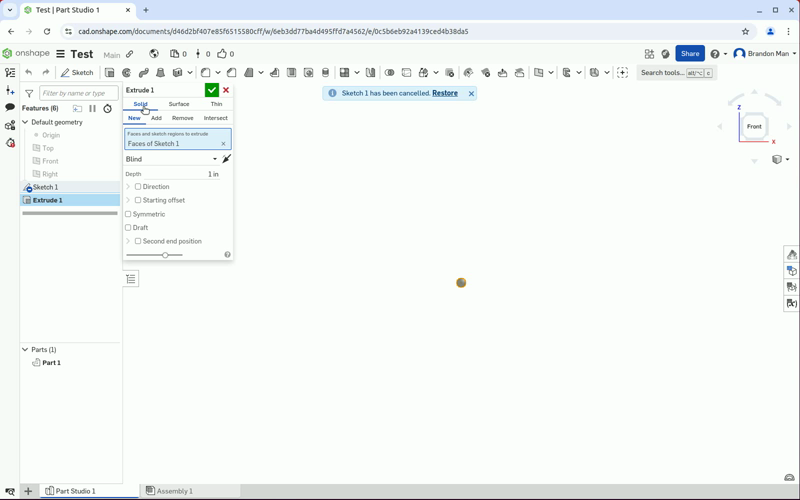
click(143, 106)
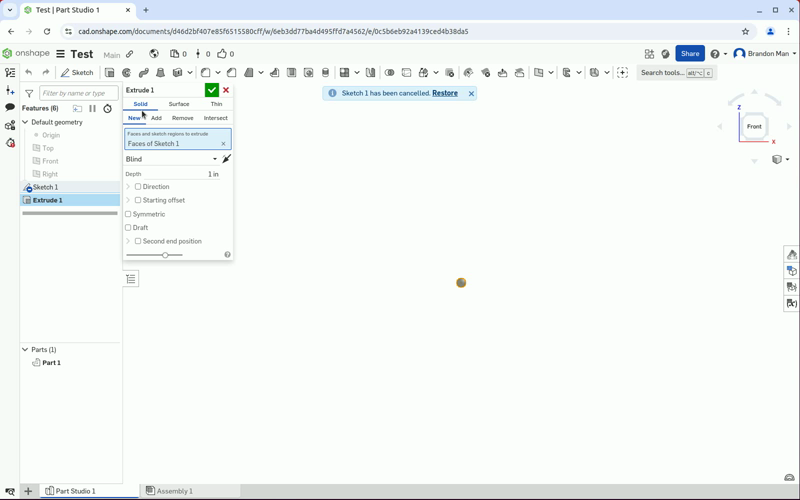
mouse_move(137, 120)
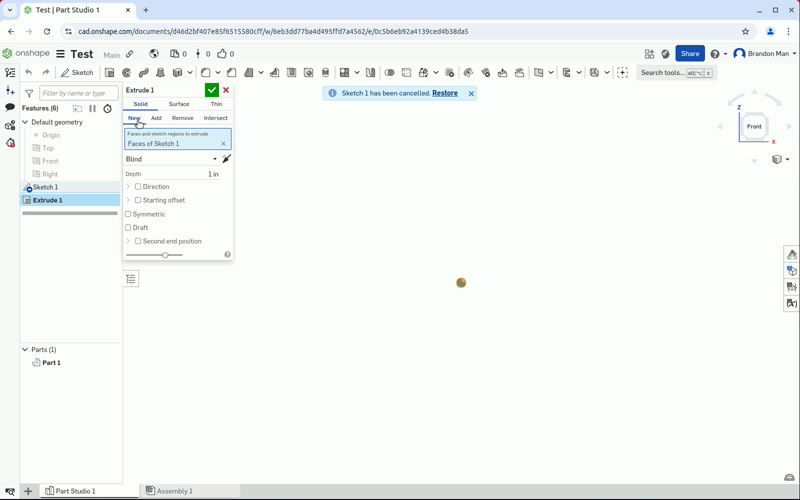
click(137, 120)
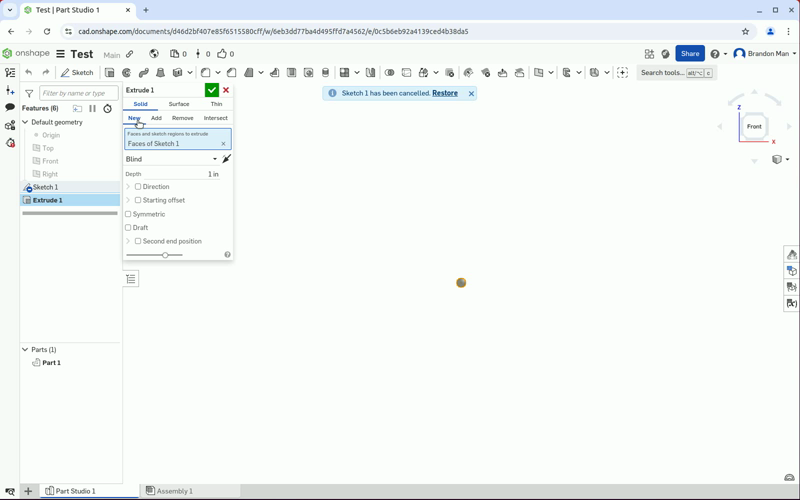
key(tab, 4)
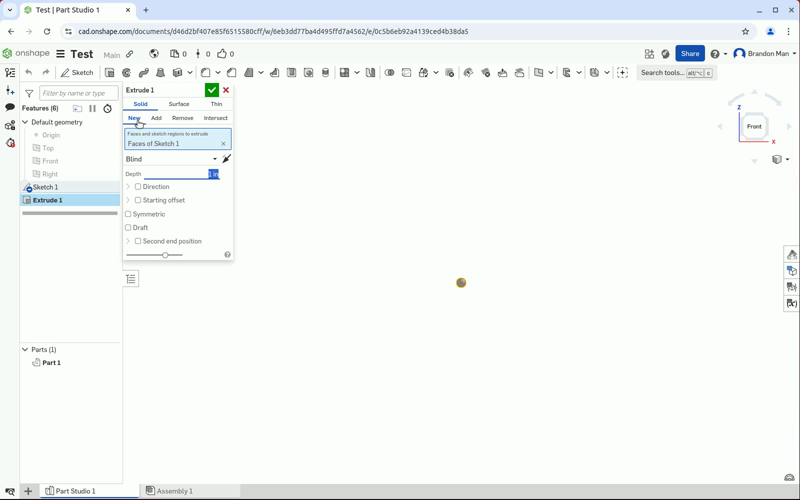
text(23.108)
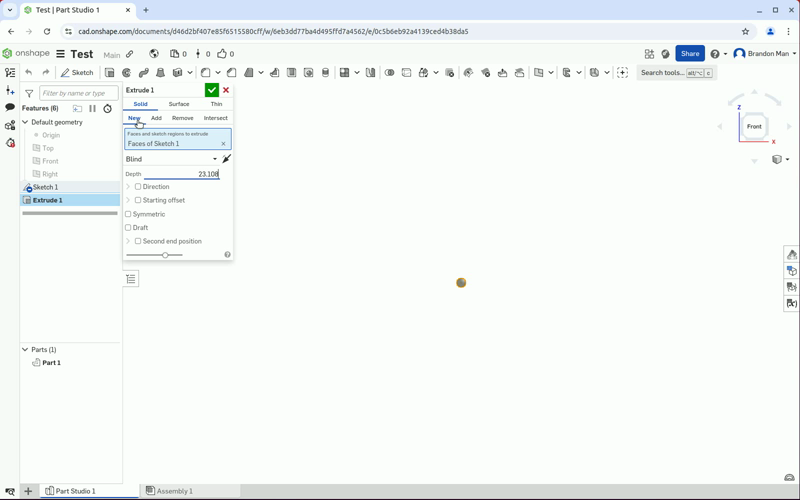
key(enter)
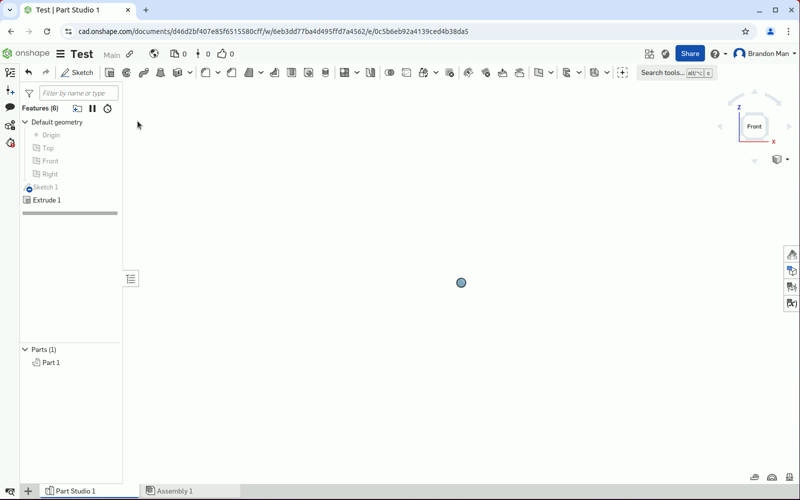
key(shift+h)
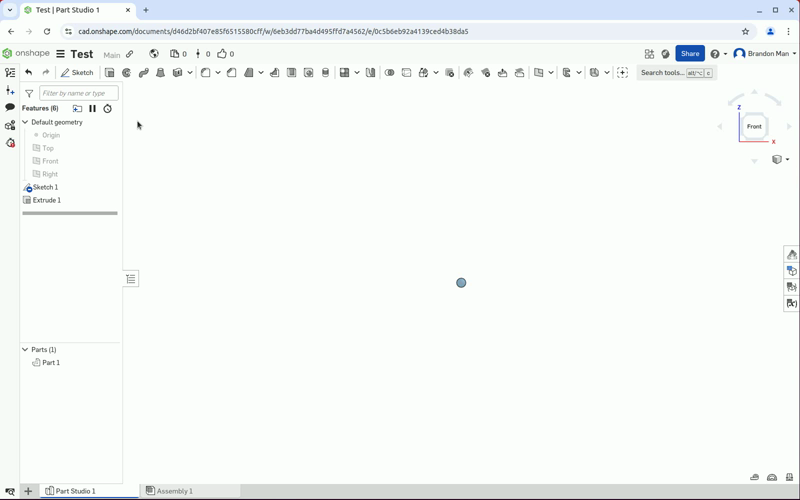
key(shift+h)
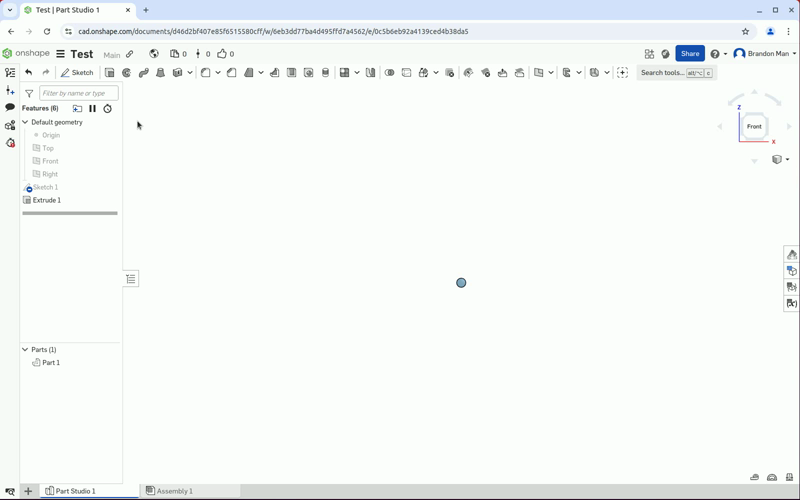
mouse_move(73, 189)
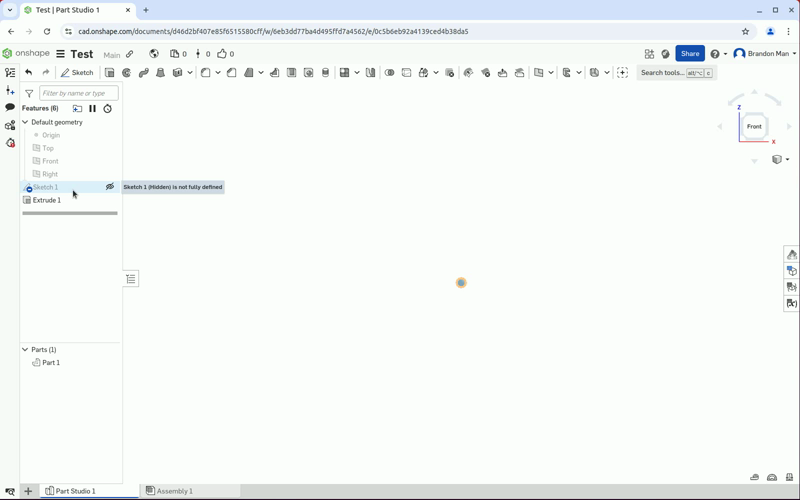
click(73, 189)
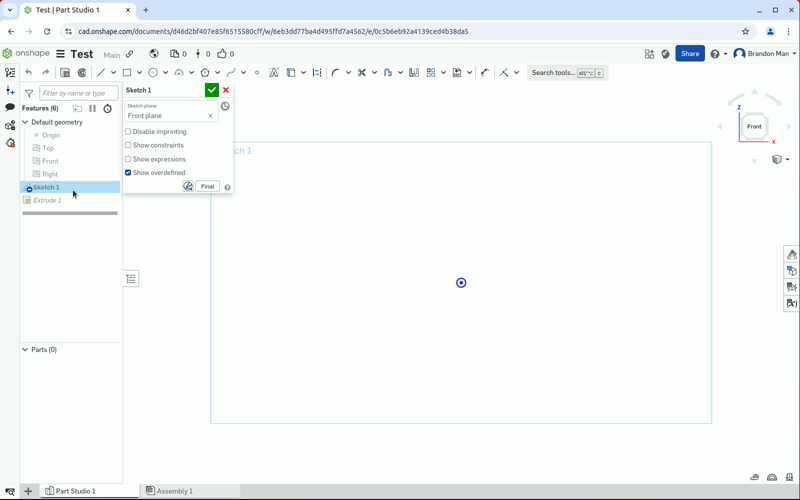
mouse_move(229, 92)
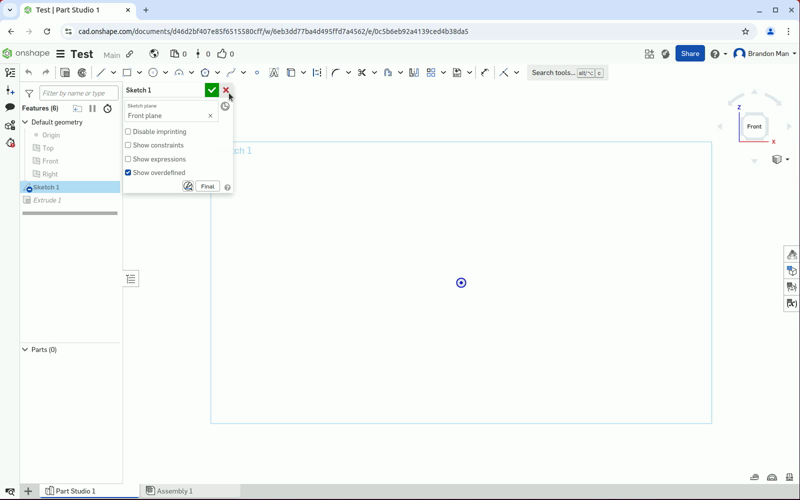
click(229, 92)
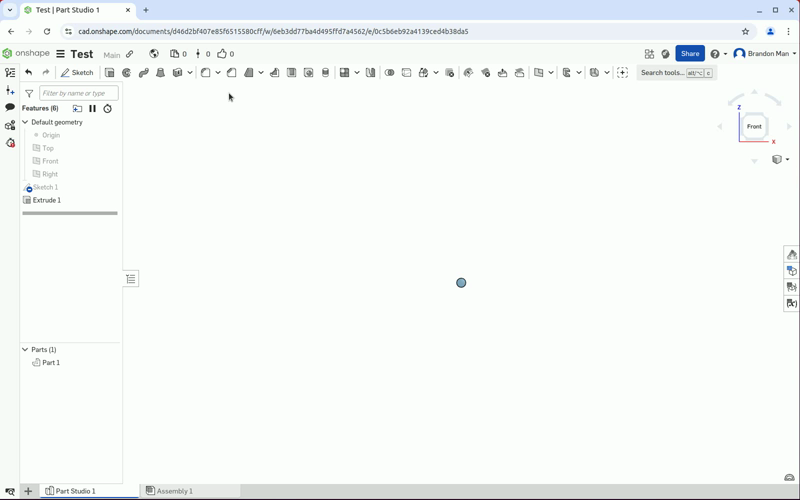
mouse_move(541, 75)
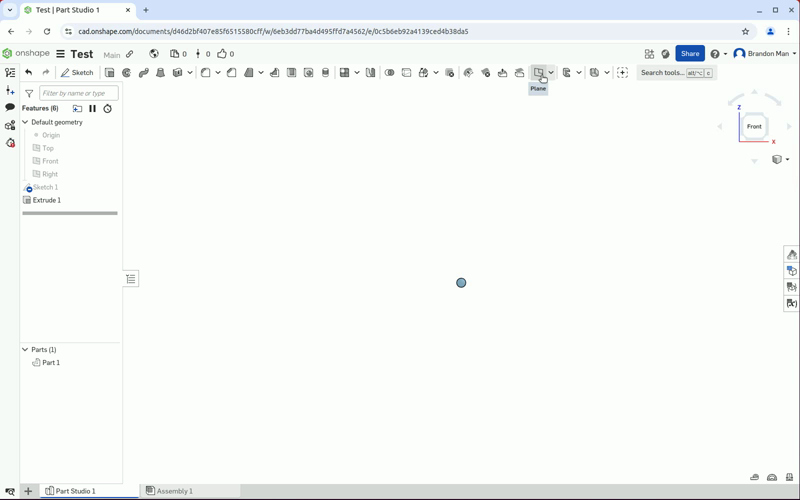
click(541, 75)
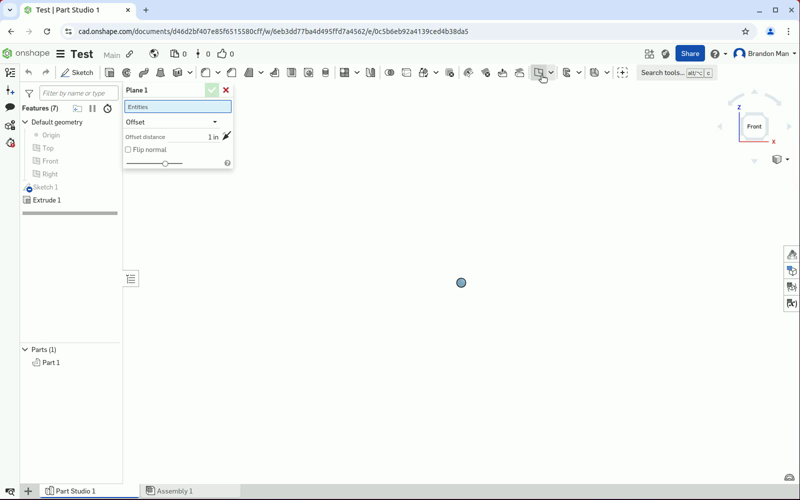
mouse_move(73, 163)
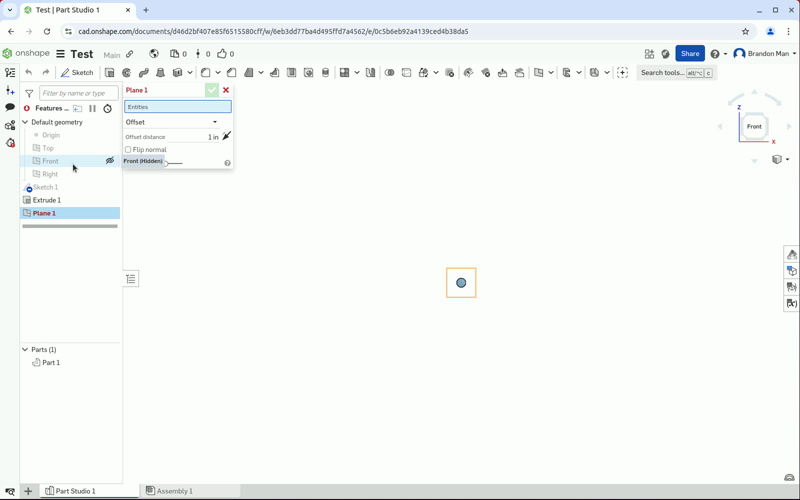
click(73, 163)
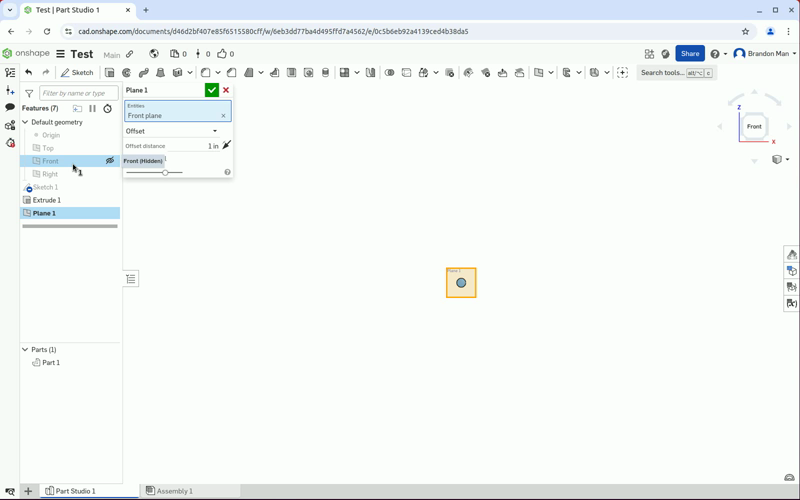
key(tab, 2)
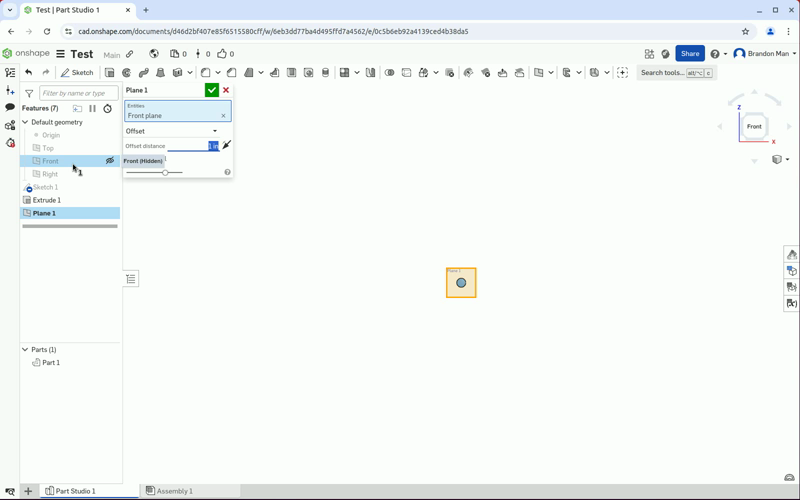
text(23.108)
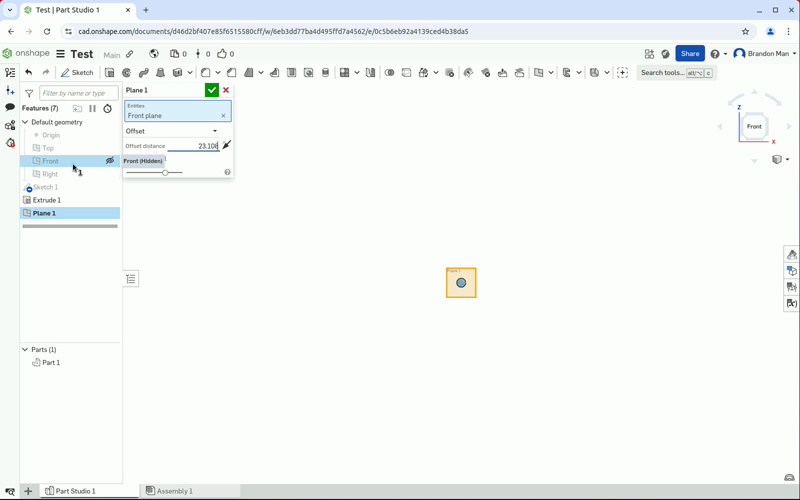
key(enter, 2)
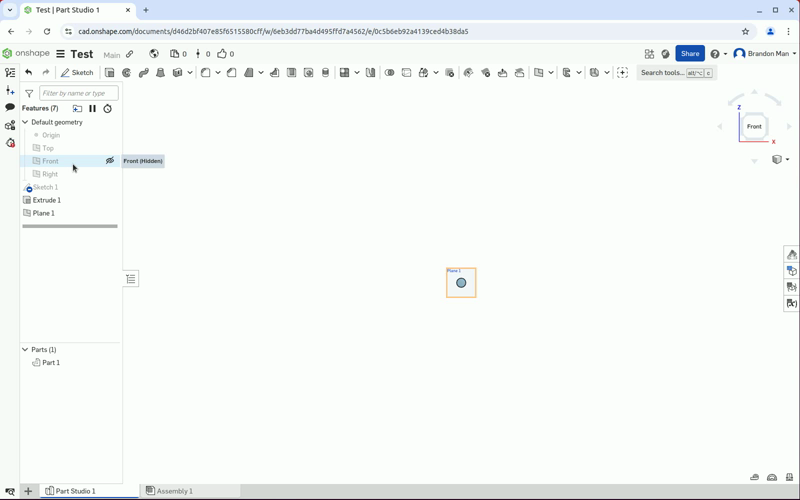
key(shift+s)
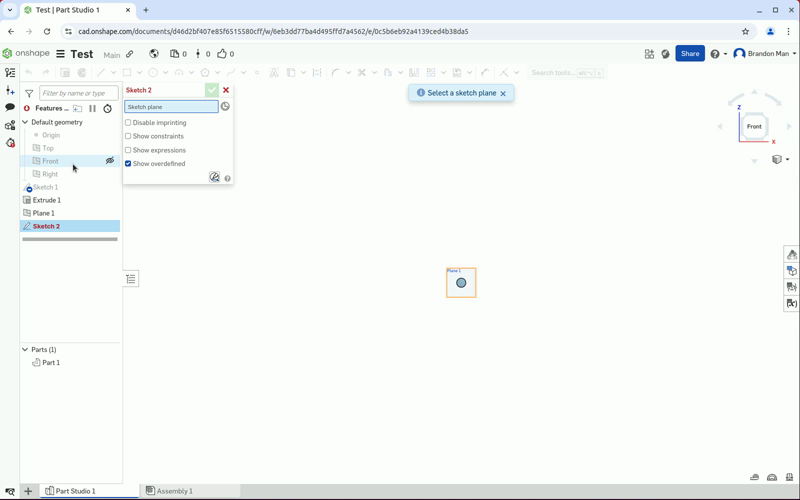
mouse_move(73, 215)
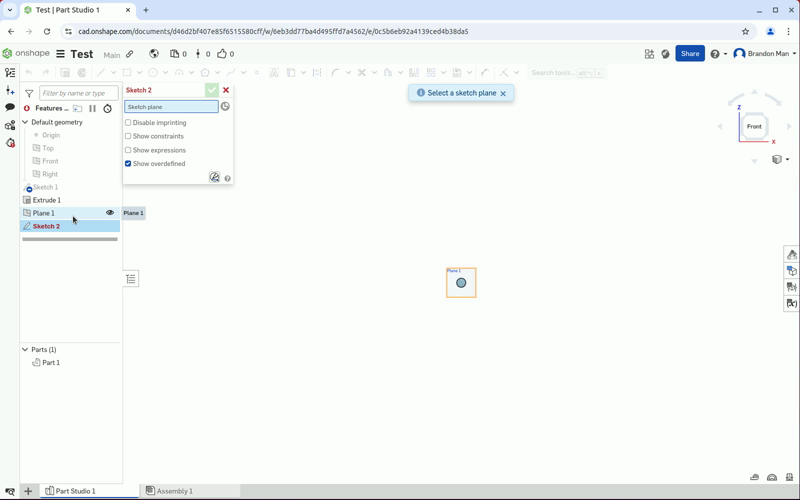
click(73, 215)
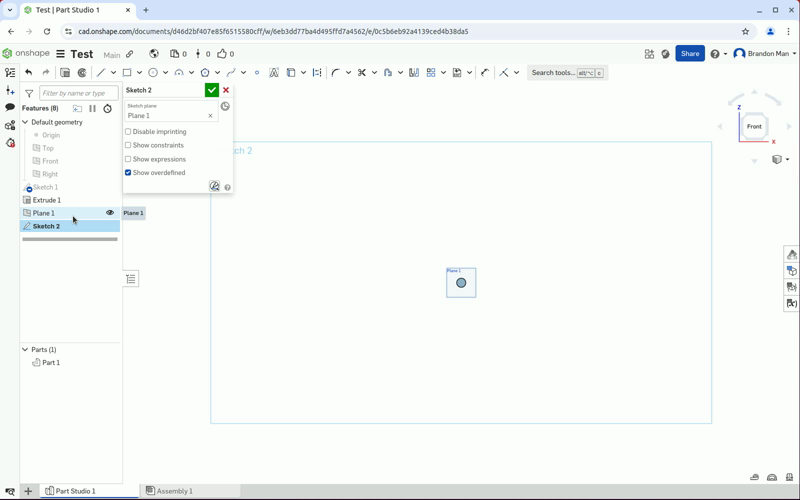
mouse_move(73, 352)
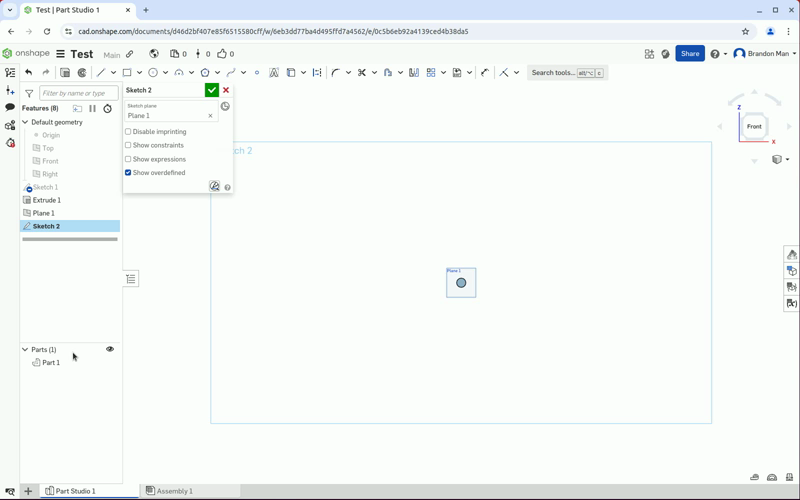
key(y)
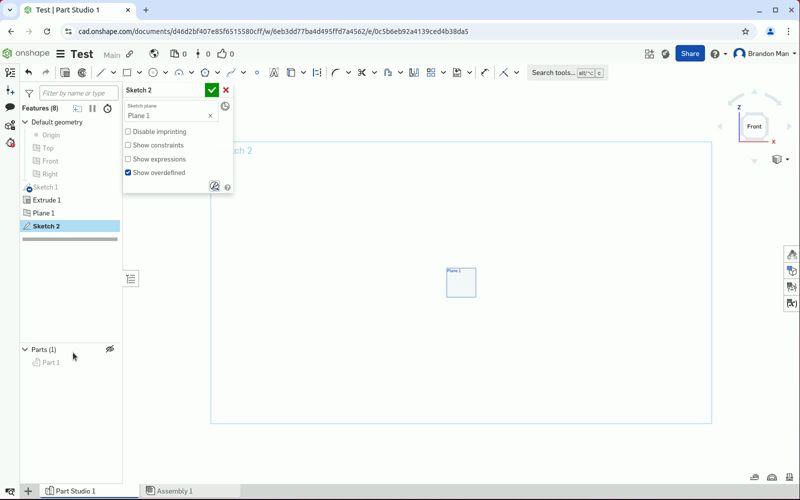
key(l)
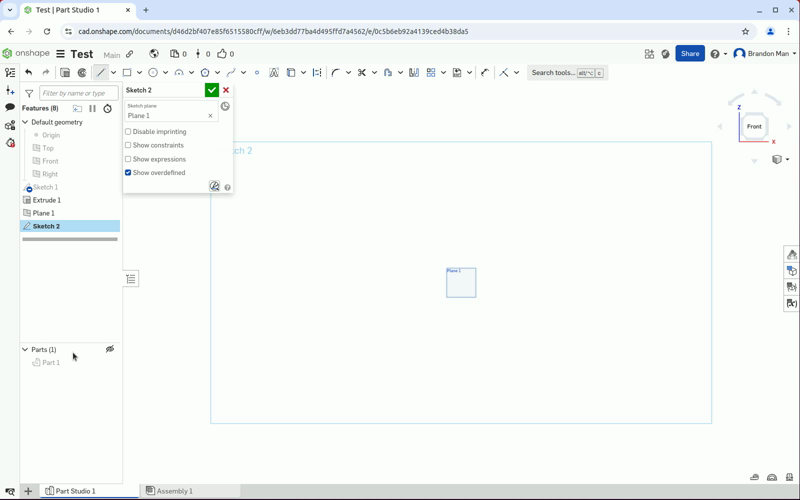
key_down(shift)
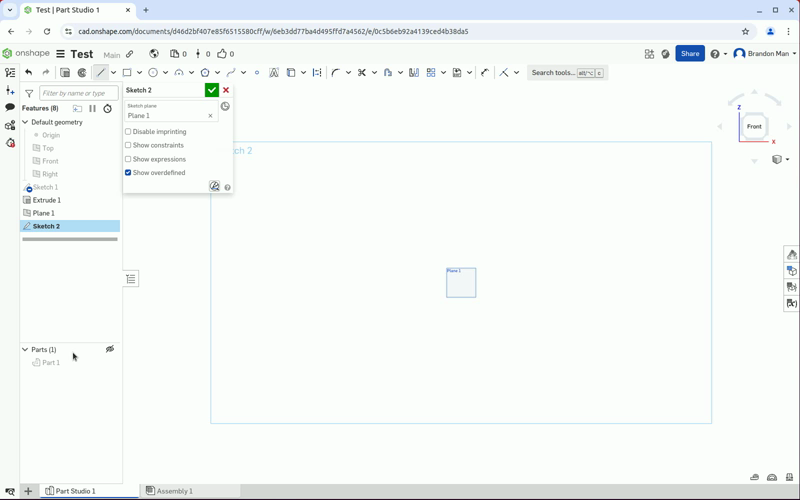
mouse_move(457, 279)
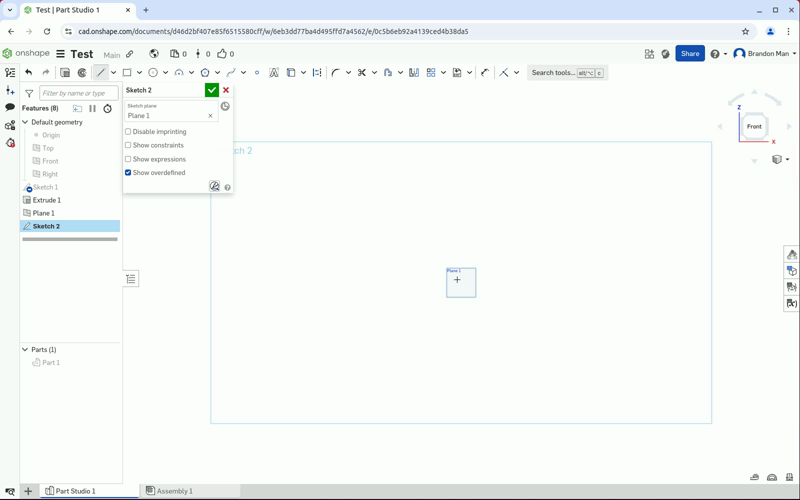
click(457, 279)
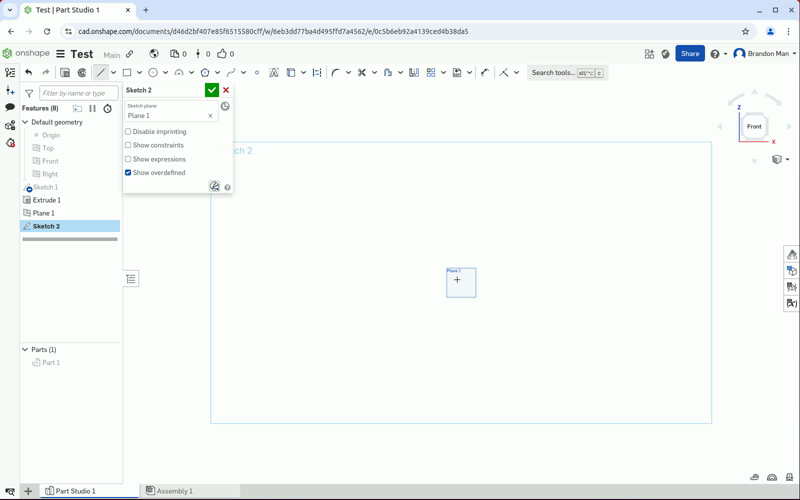
key_up(shift)
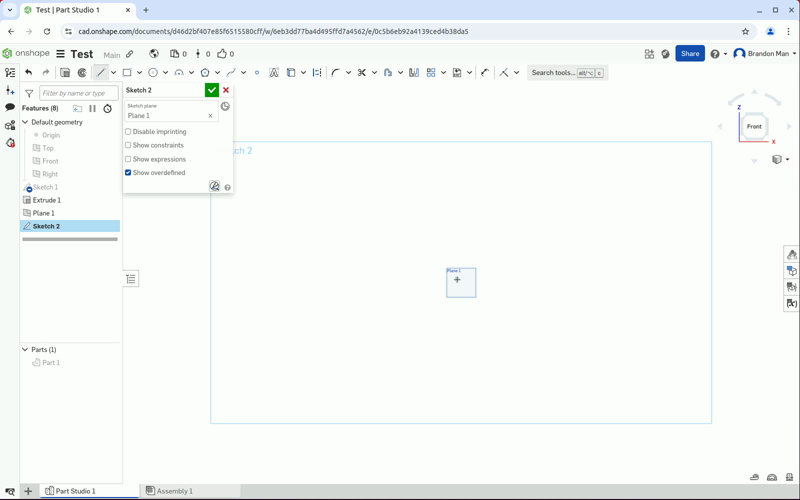
key_down(shift)
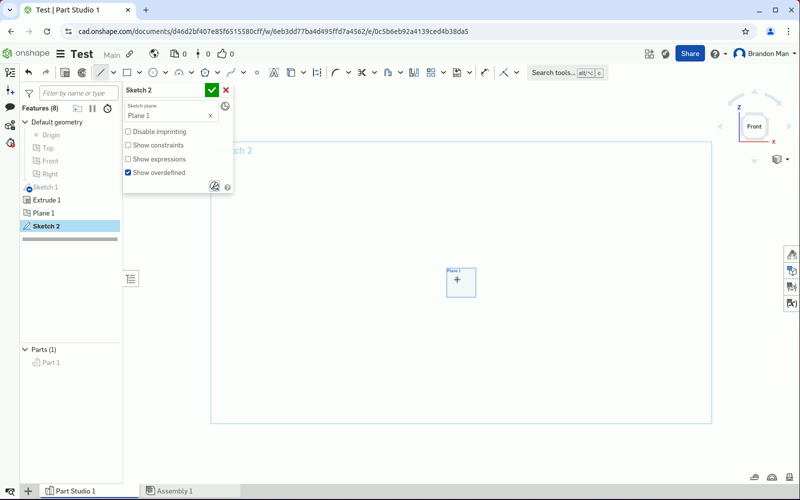
mouse_move(487, 279)
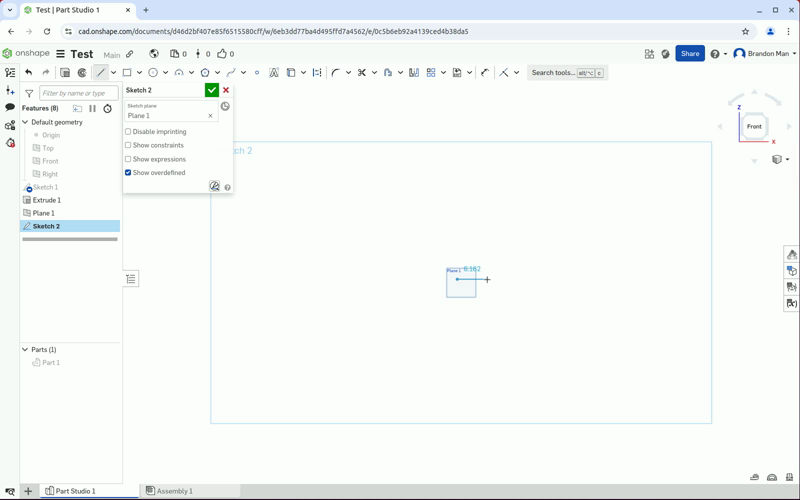
mouse_move(459, 279)
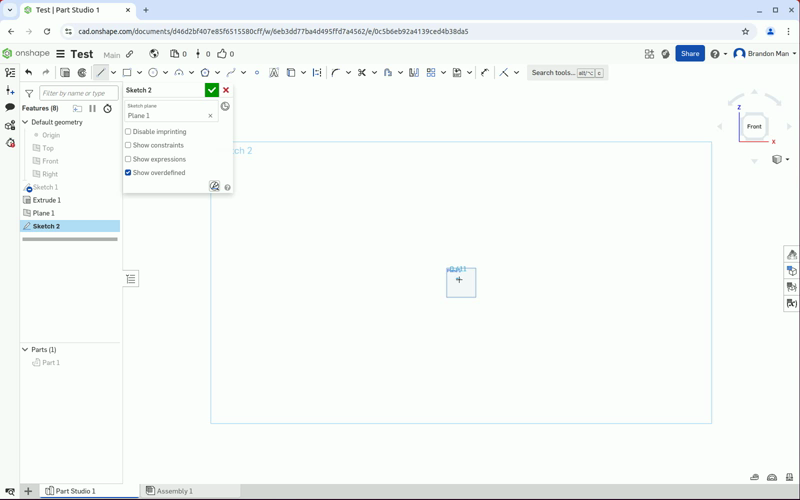
scroll(6)
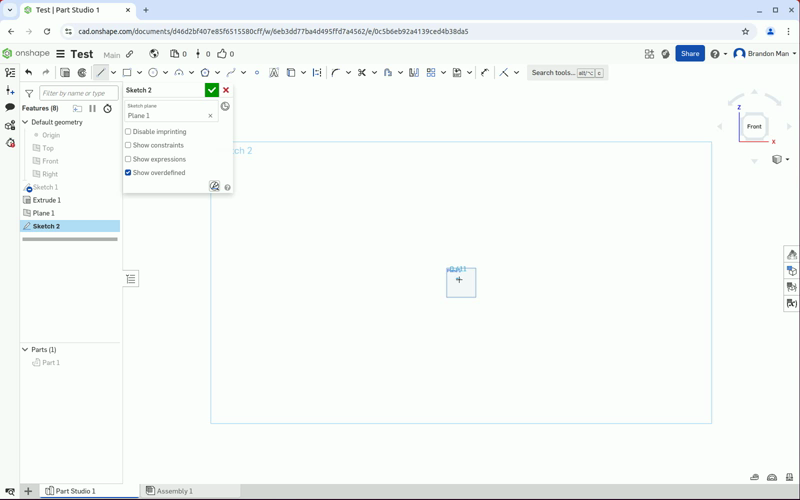
scroll(6)
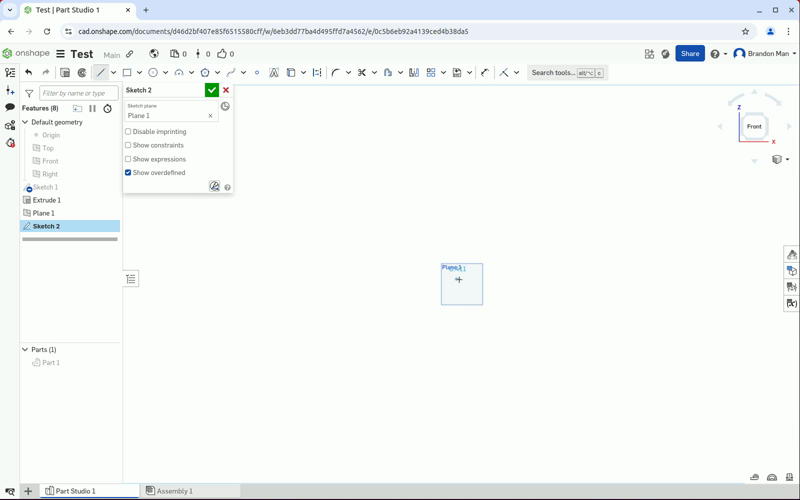
scroll(6)
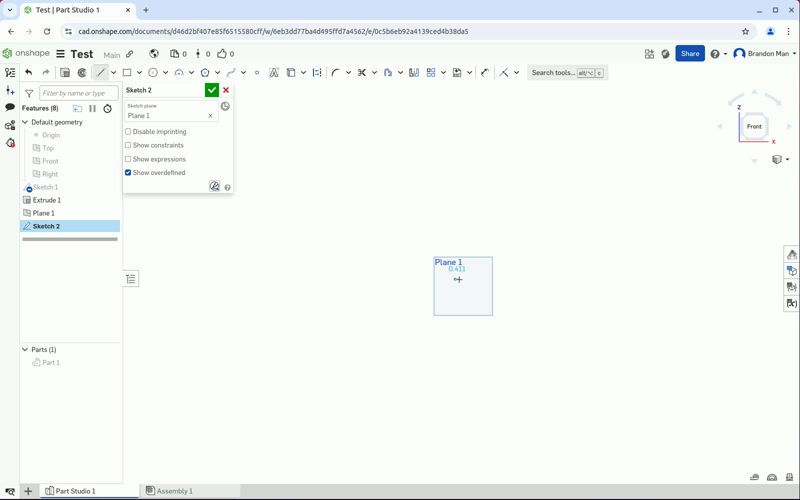
scroll(6)
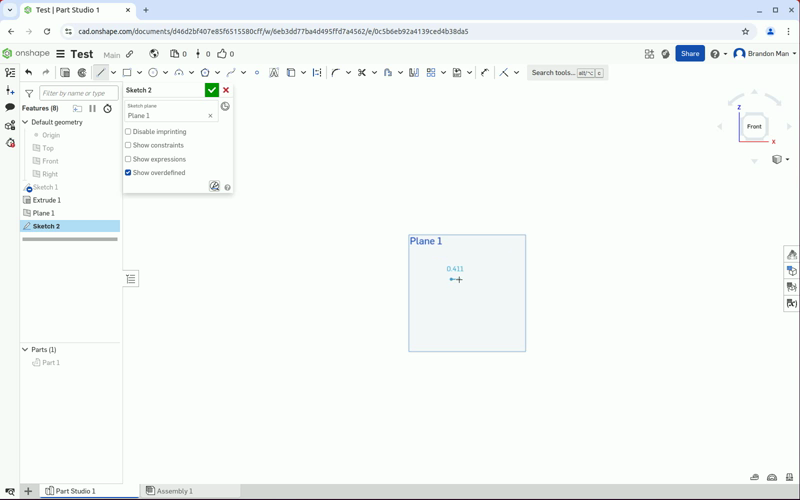
scroll(6)
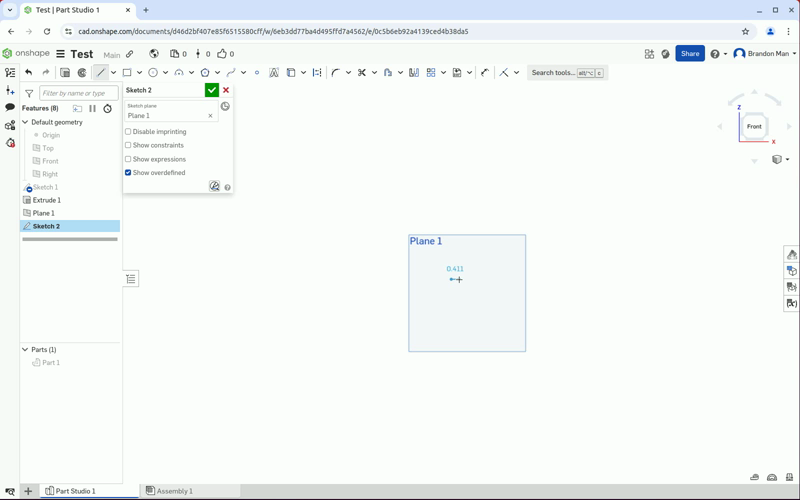
scroll(6)
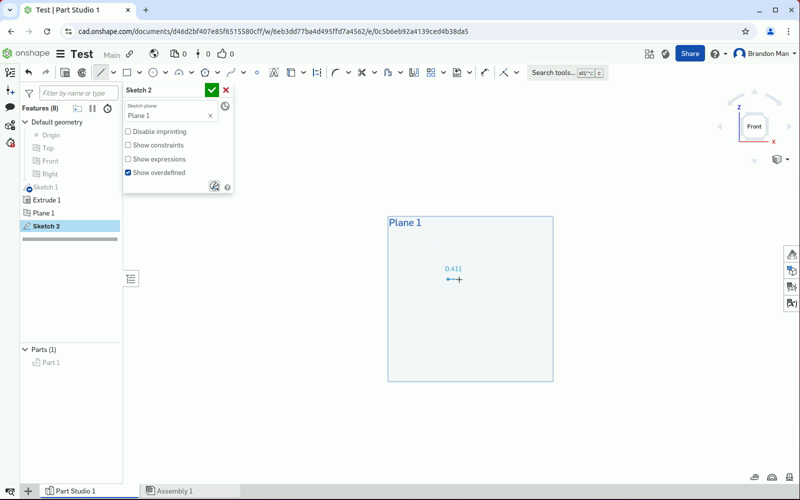
scroll(6)
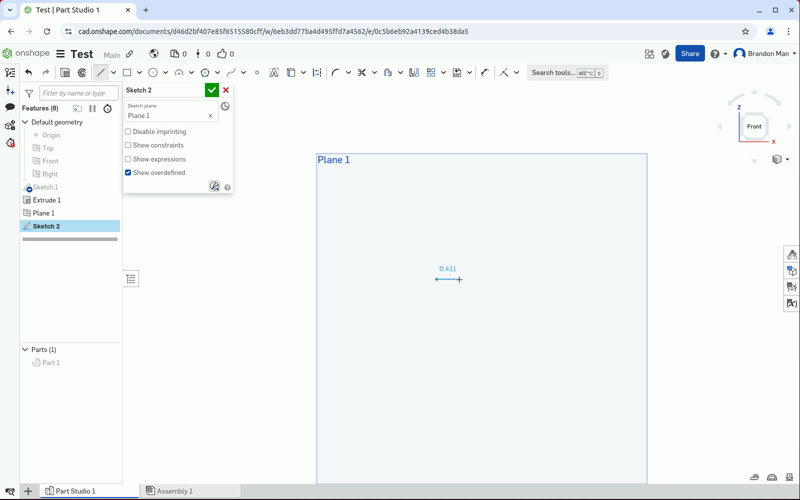
click(459, 279)
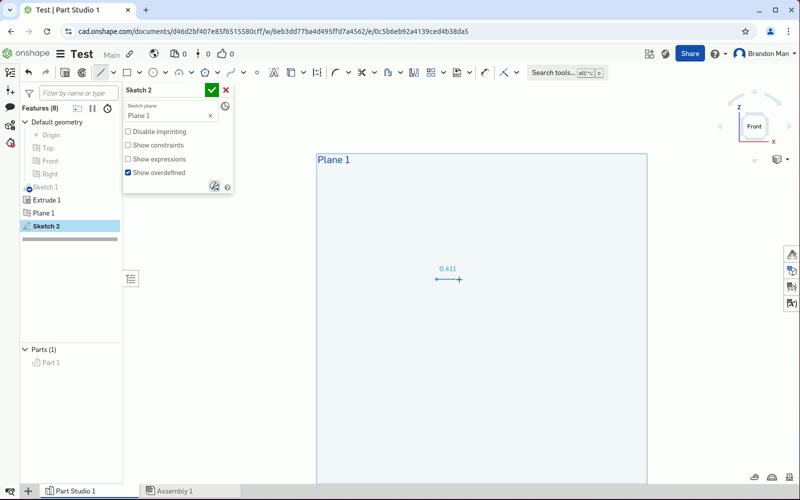
scroll(-6)
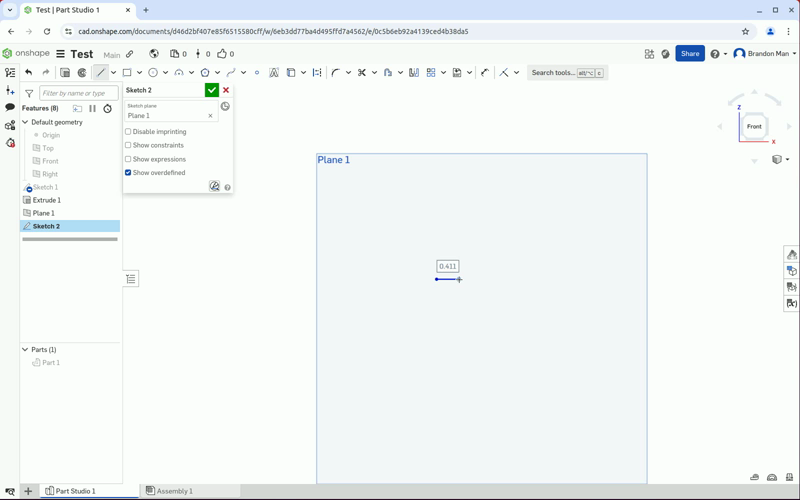
scroll(-6)
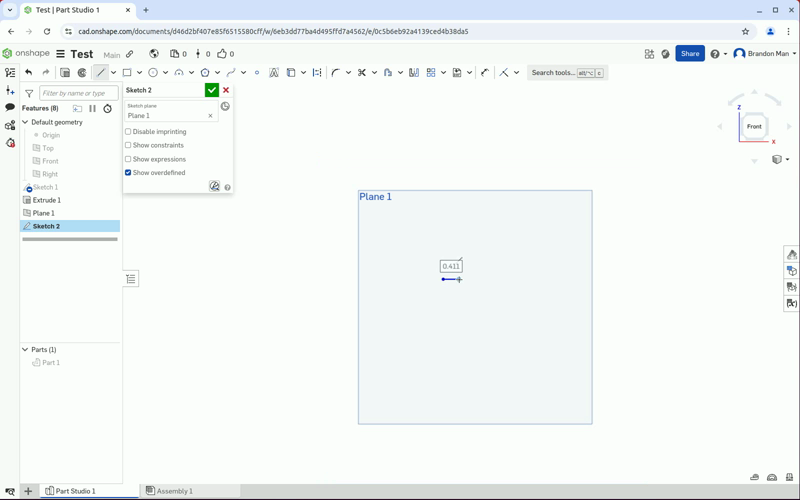
scroll(-6)
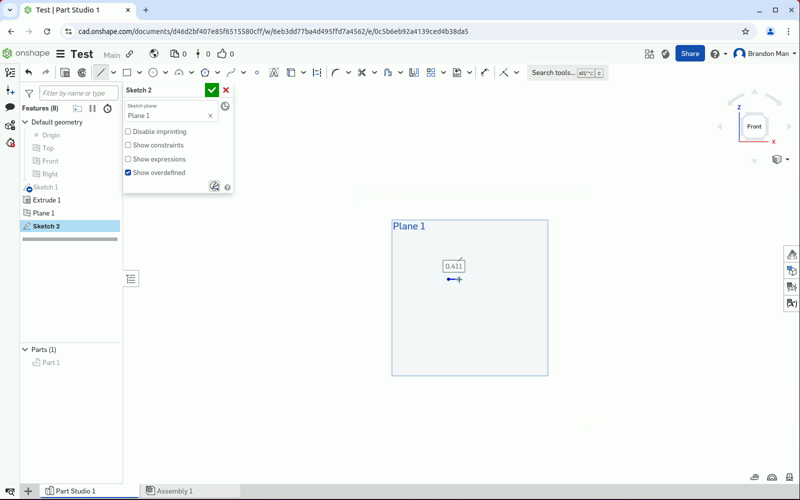
scroll(-6)
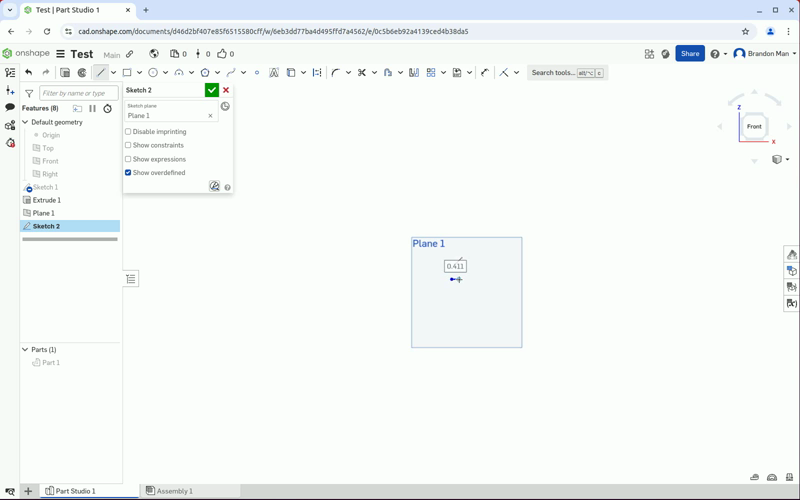
scroll(-6)
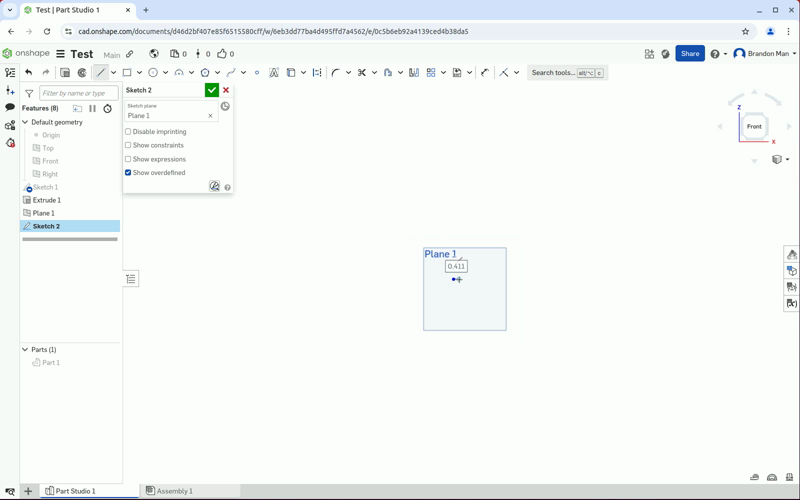
scroll(-6)
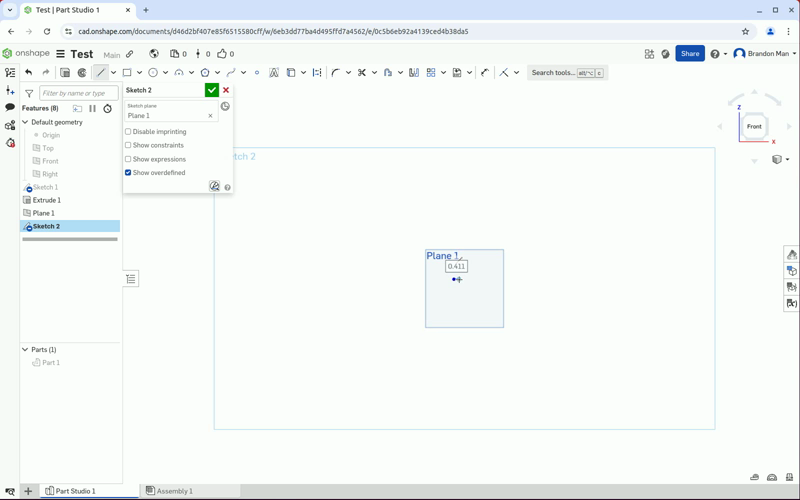
scroll(-6)
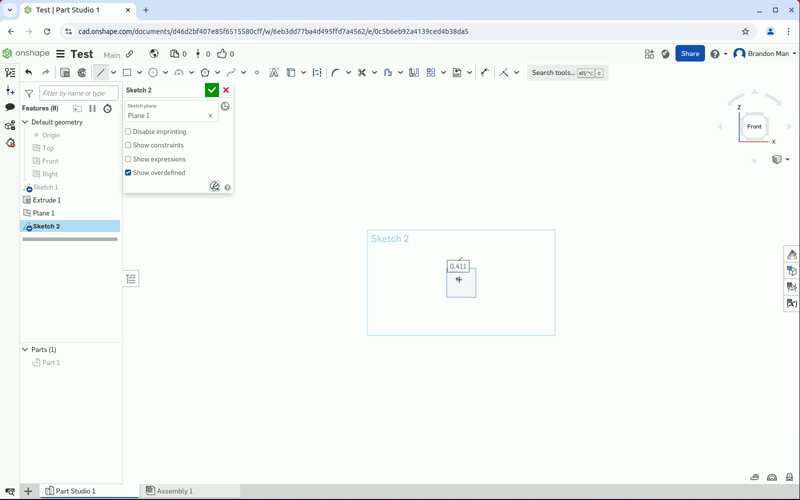
key_up(shift)
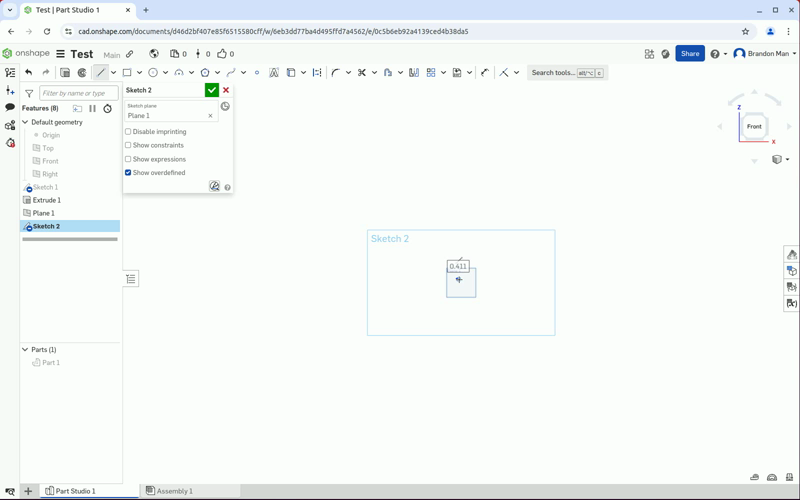
key(esc)
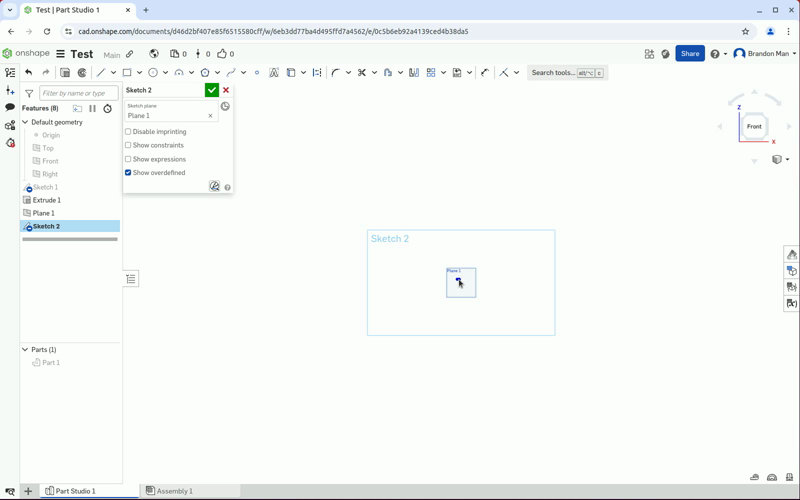
key(a)
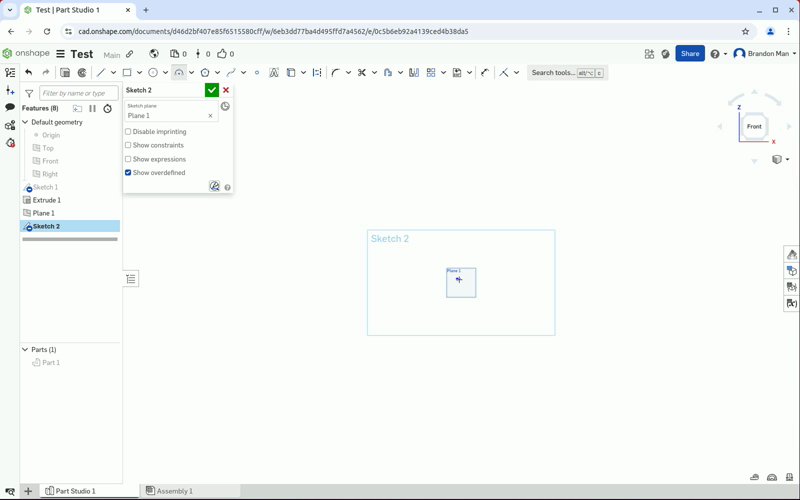
mouse_move(459, 279)
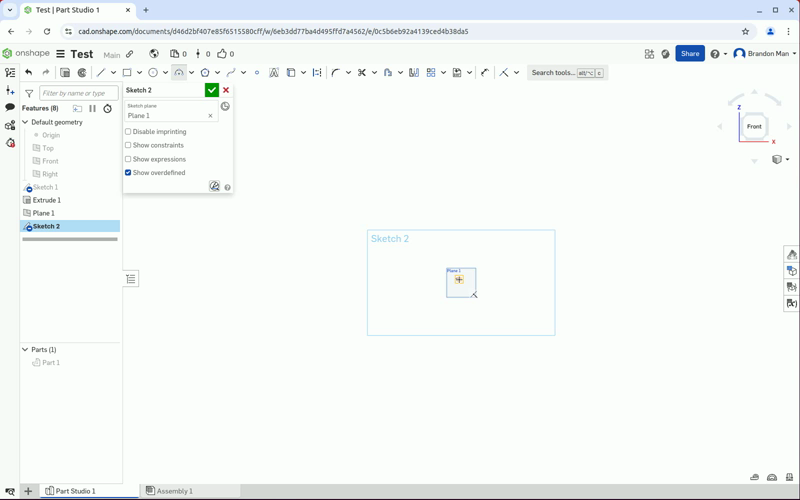
scroll(6)
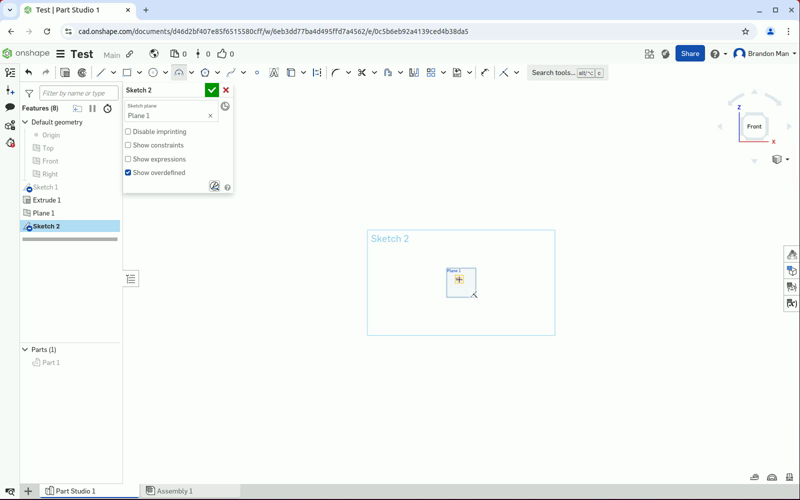
scroll(6)
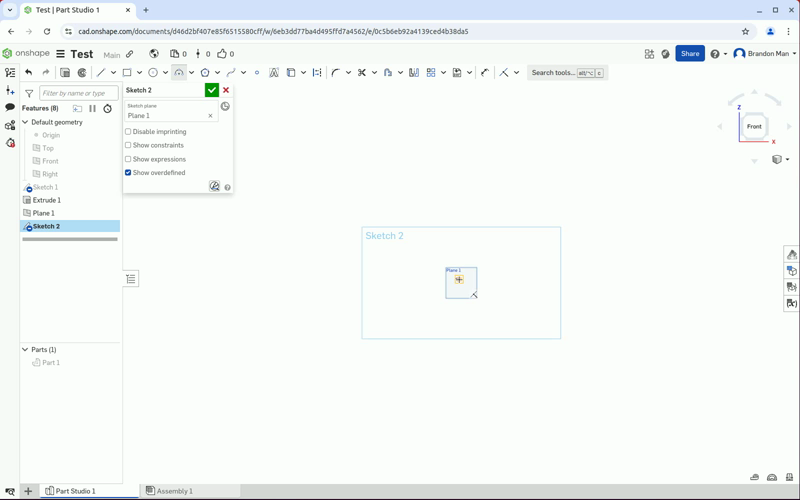
scroll(6)
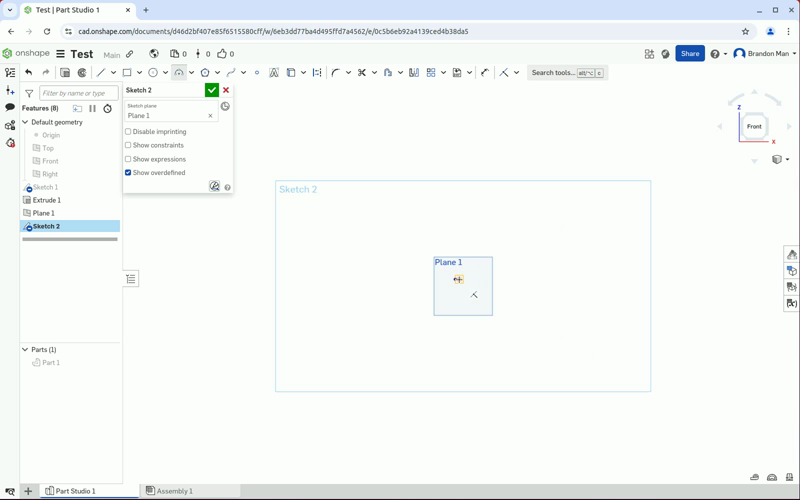
scroll(6)
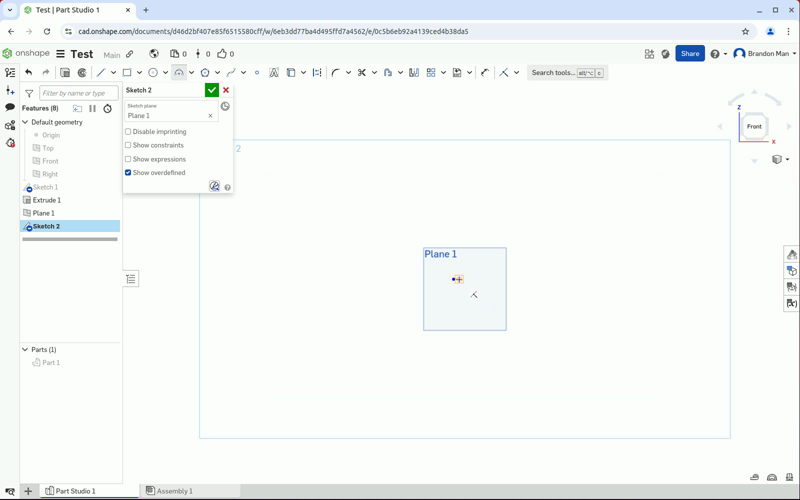
scroll(6)
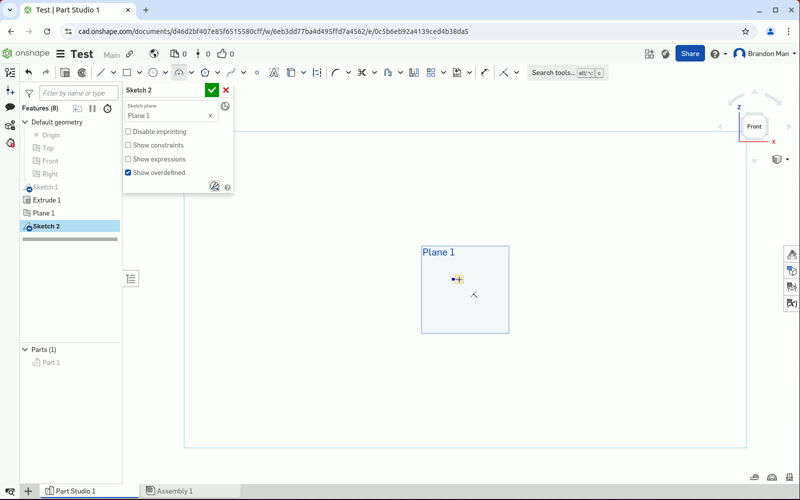
scroll(6)
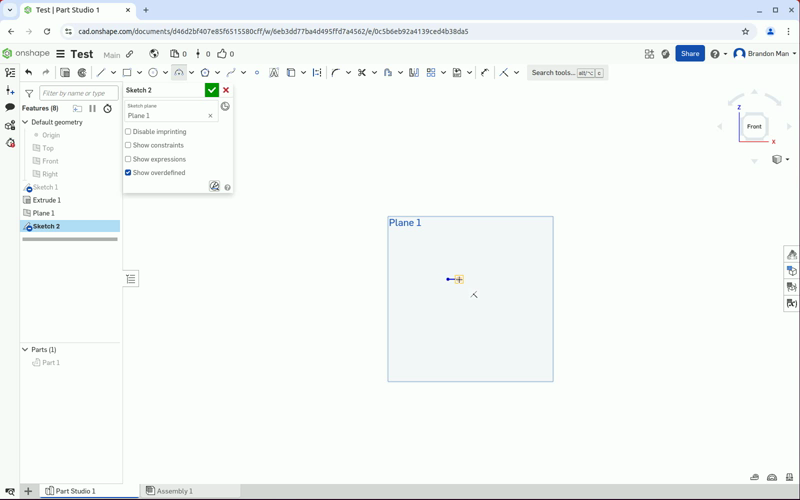
scroll(6)
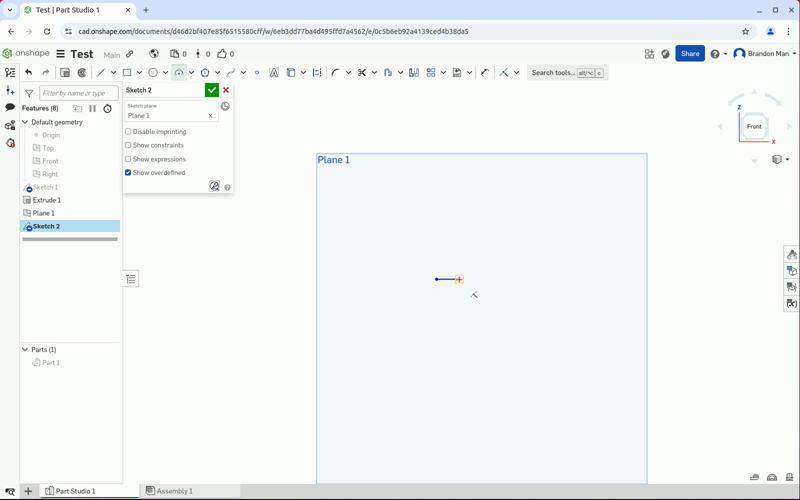
click(459, 279)
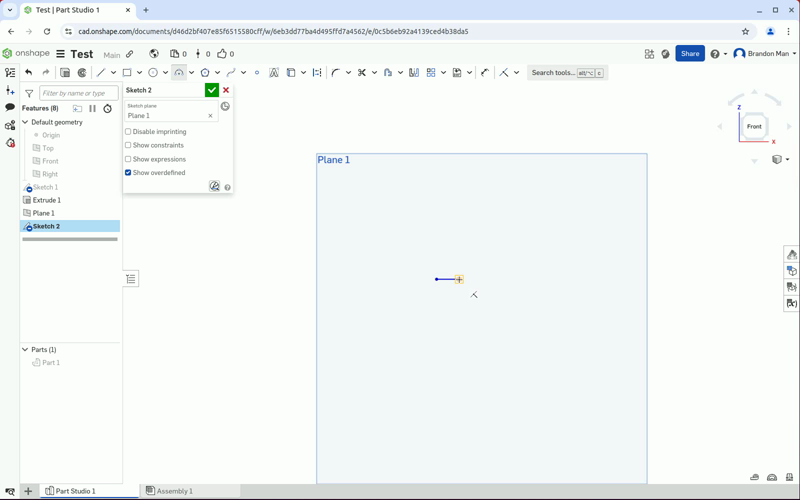
scroll(-6)
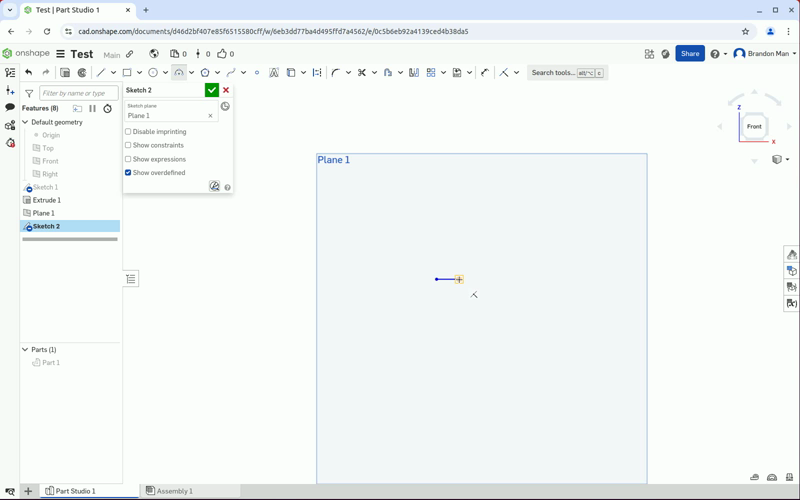
scroll(-6)
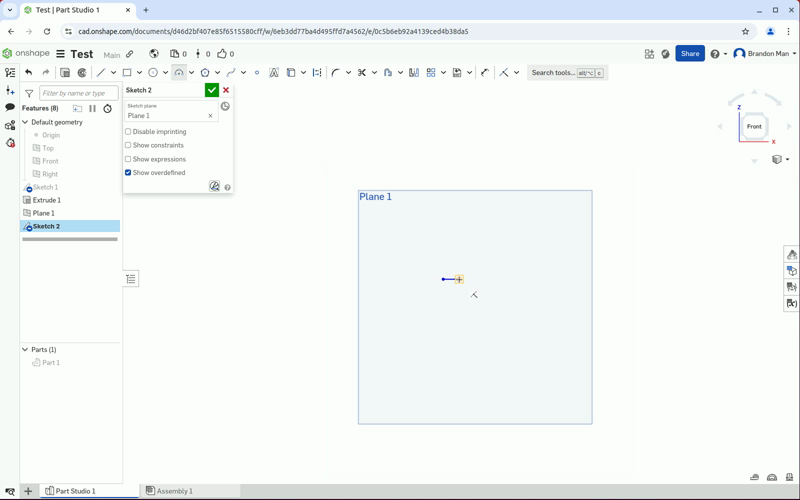
scroll(-6)
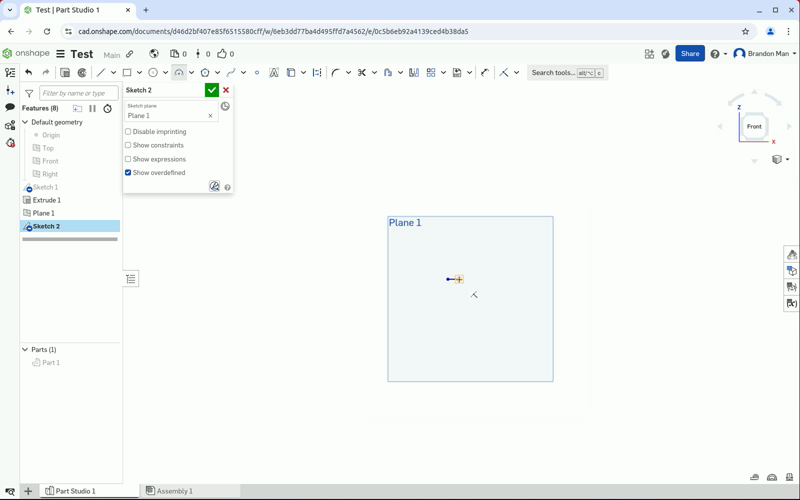
scroll(-6)
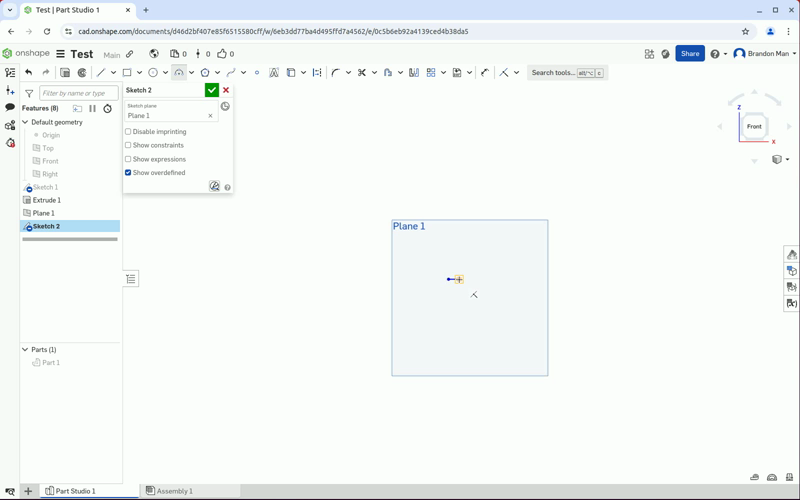
scroll(-6)
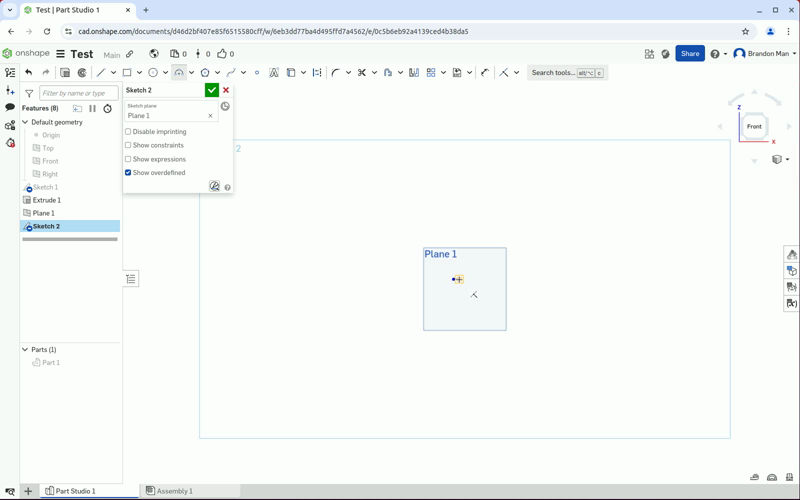
scroll(-6)
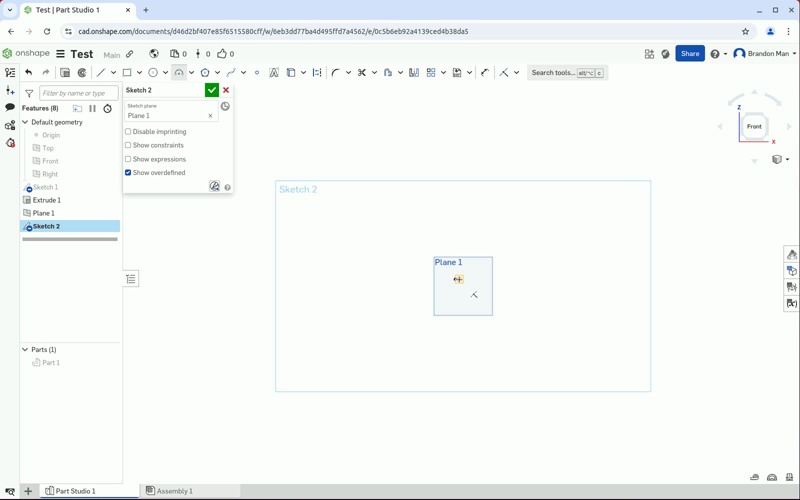
scroll(-6)
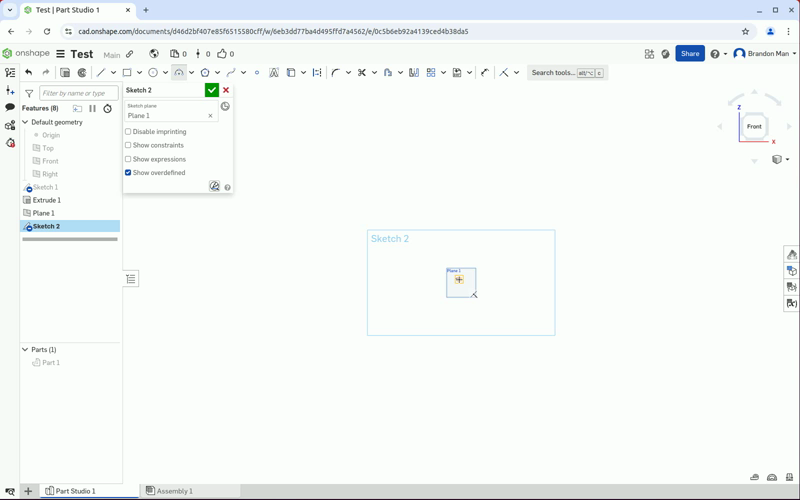
key_down(shift)
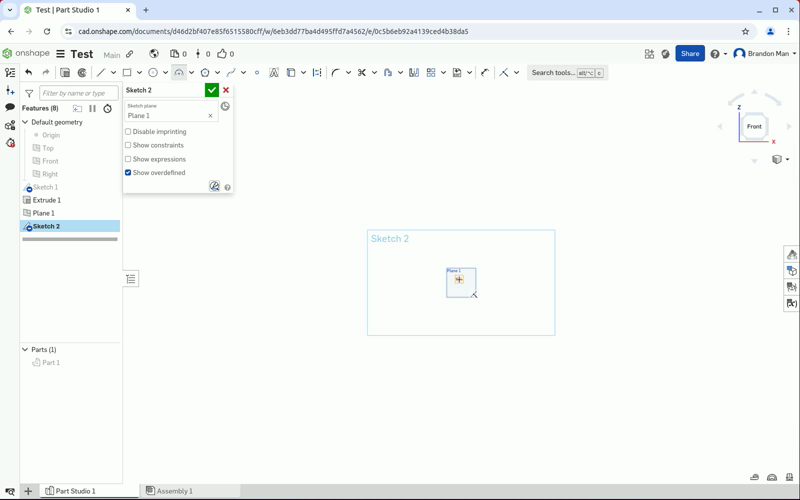
mouse_move(463, 279)
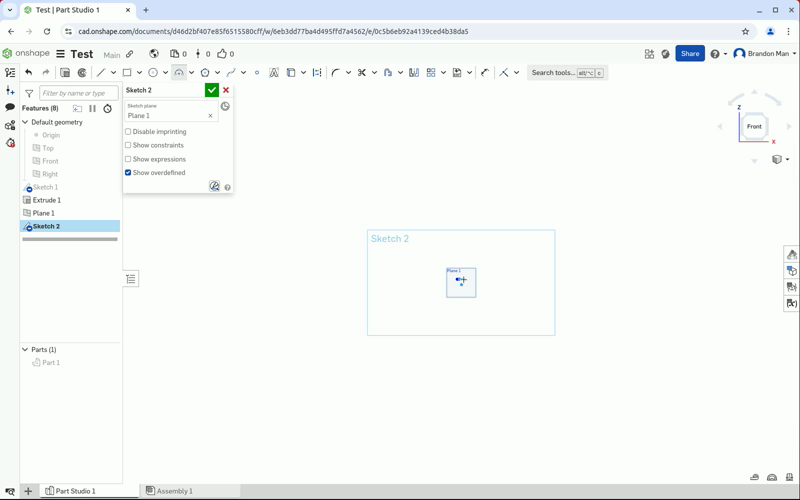
scroll(6)
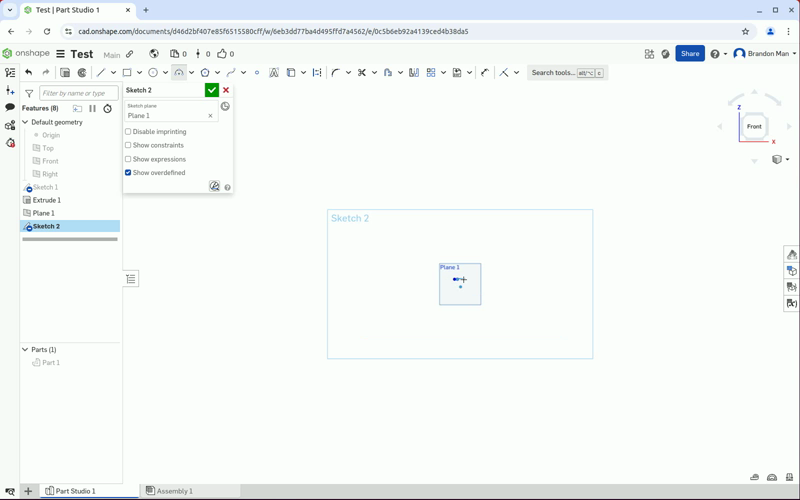
scroll(6)
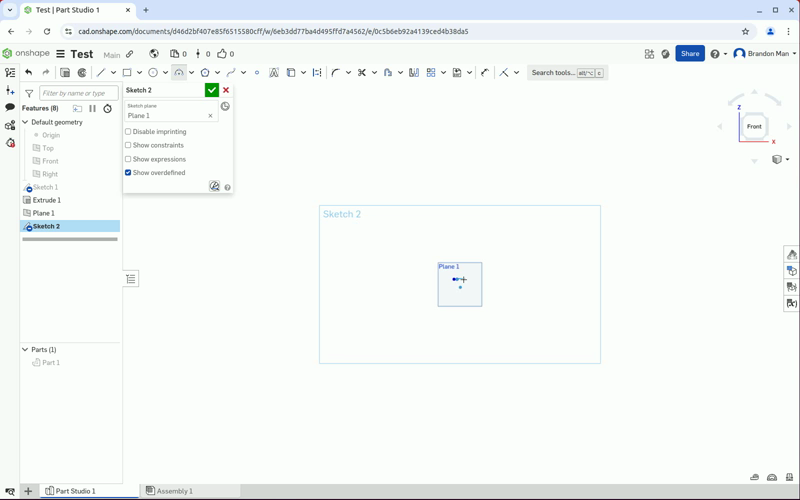
scroll(6)
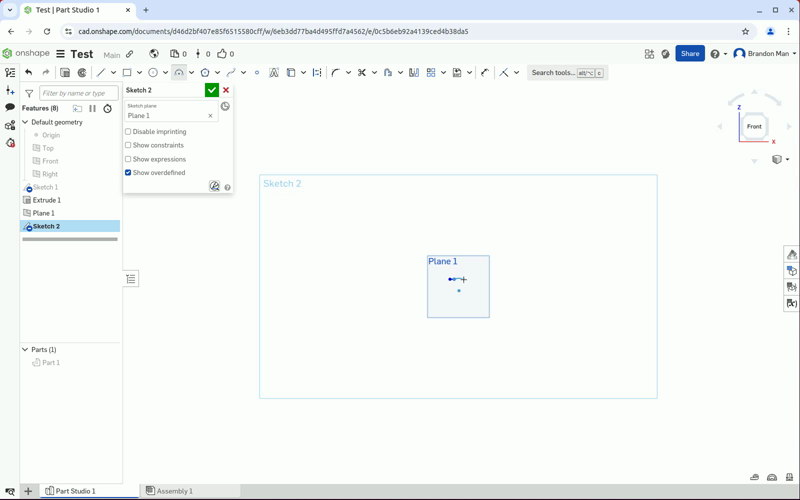
scroll(6)
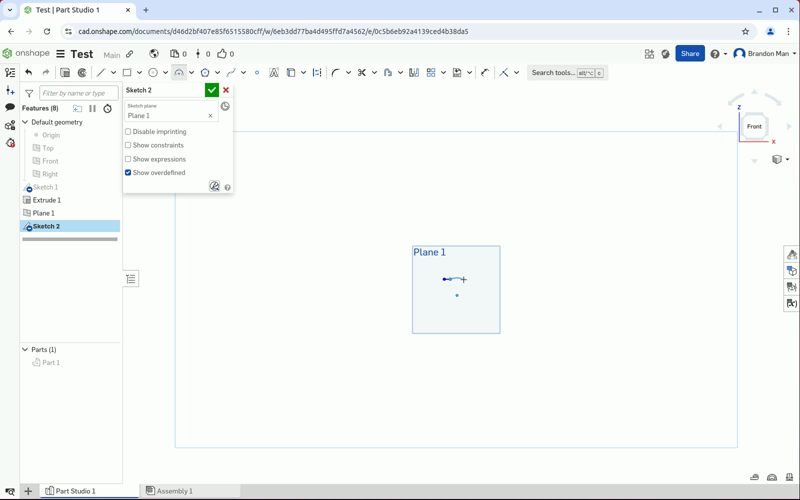
scroll(6)
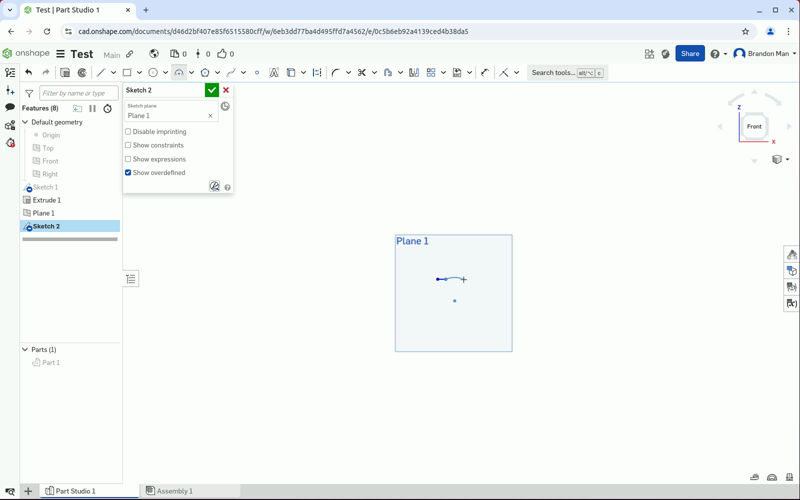
scroll(6)
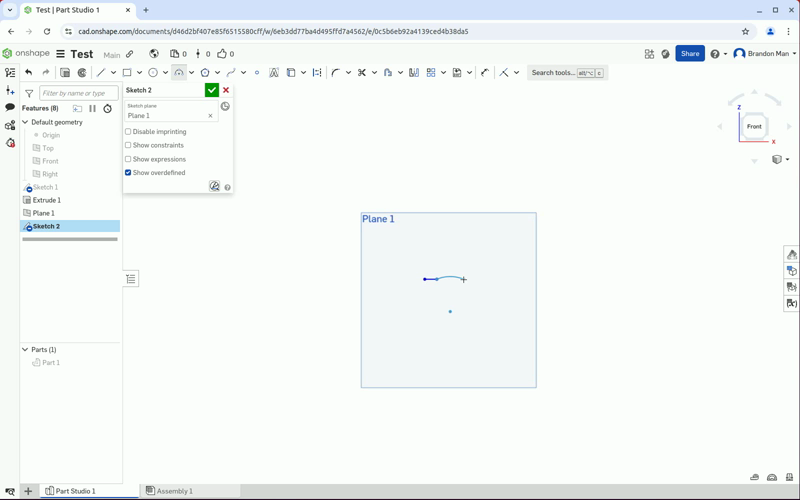
scroll(6)
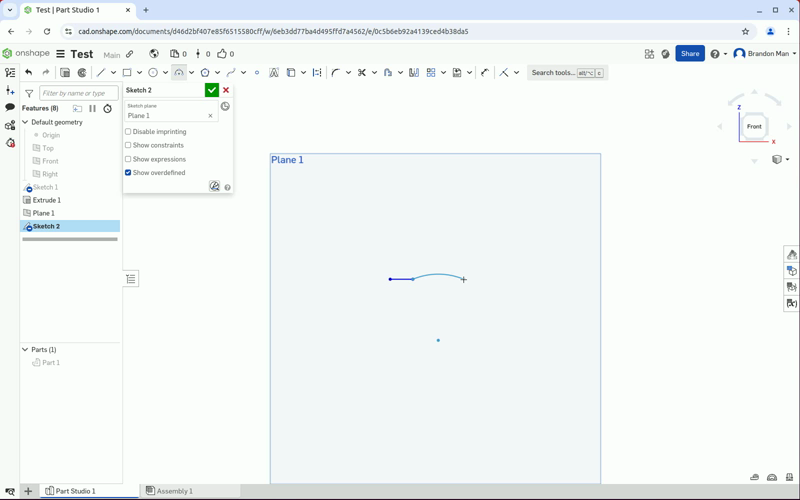
click(463, 279)
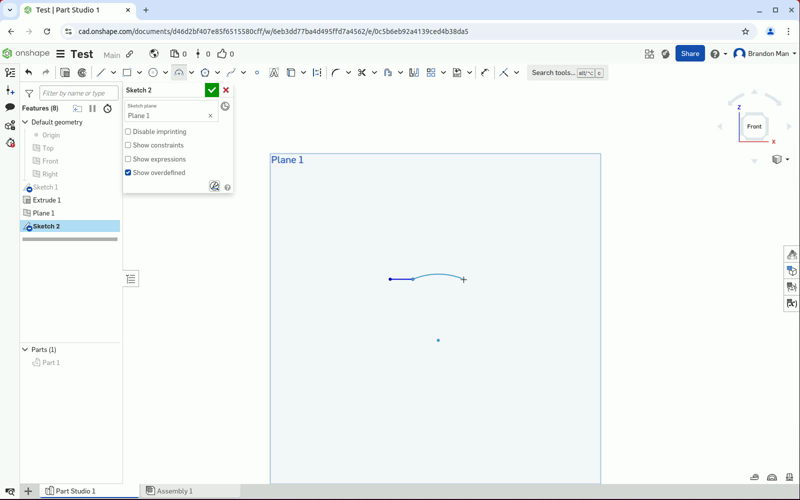
scroll(-6)
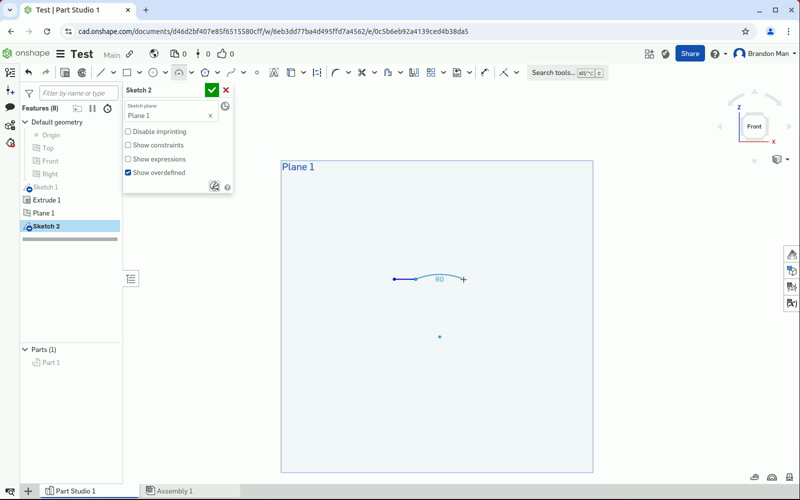
scroll(-6)
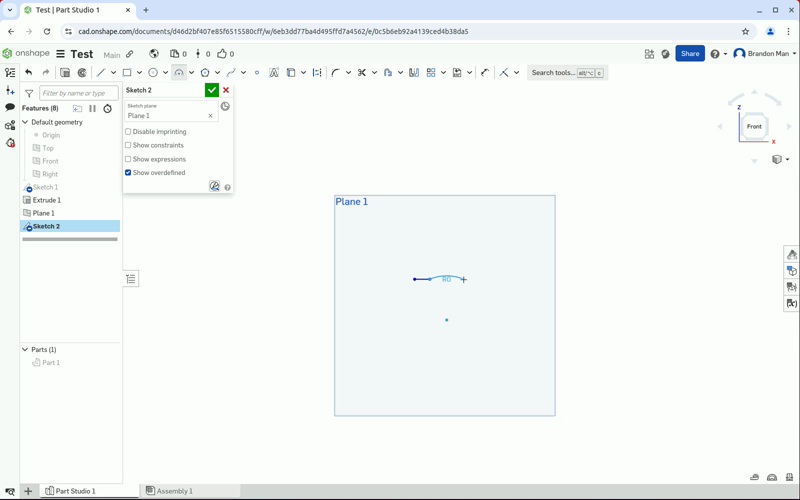
scroll(-6)
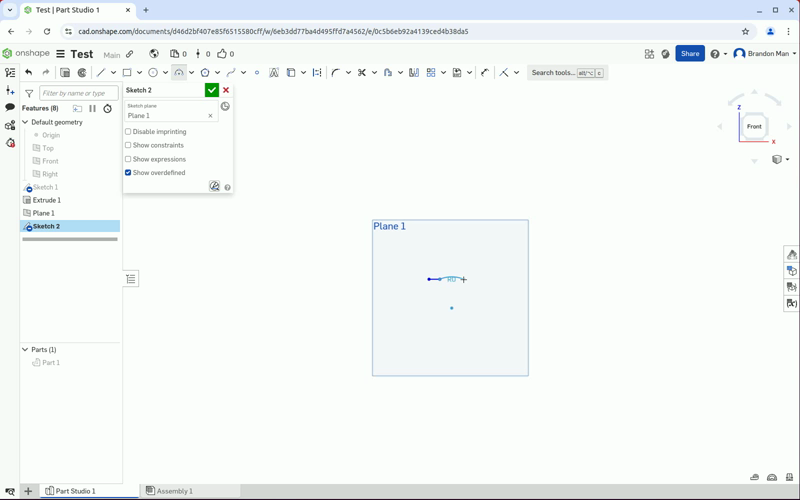
scroll(-6)
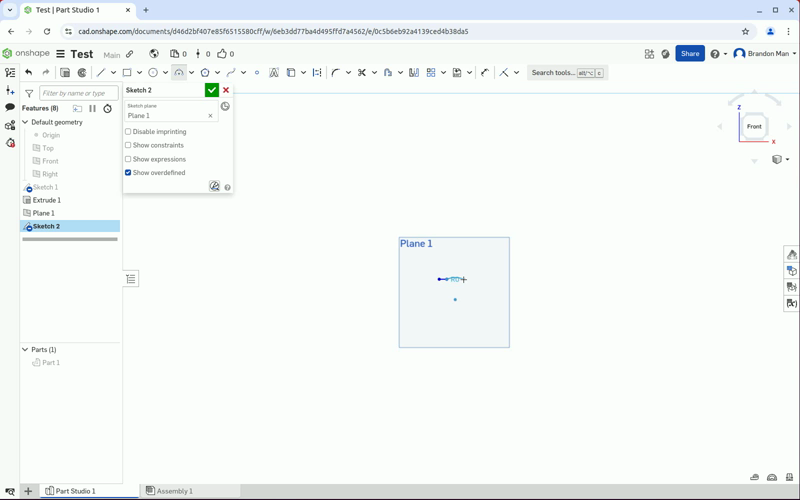
scroll(-6)
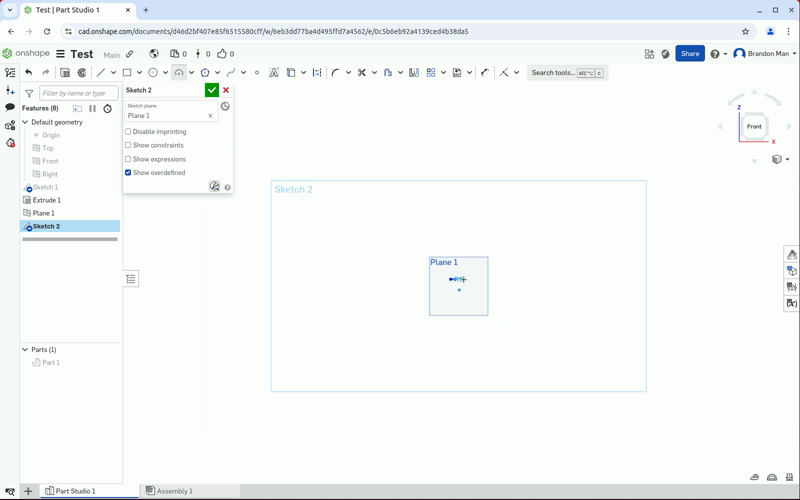
scroll(-6)
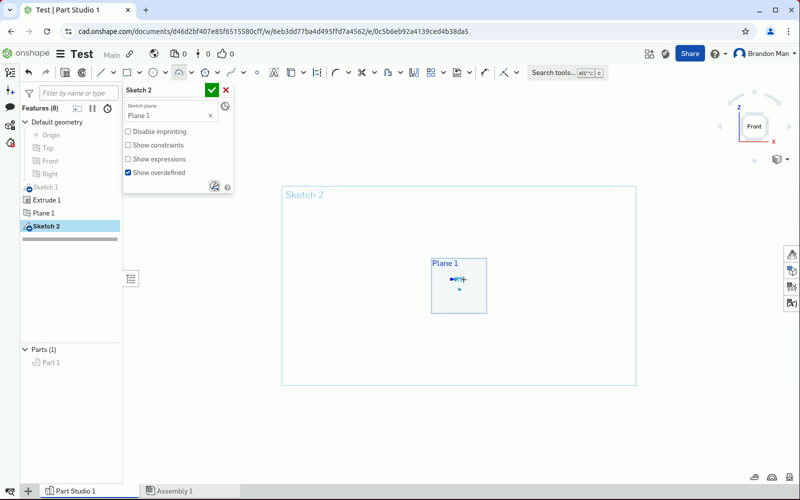
scroll(-6)
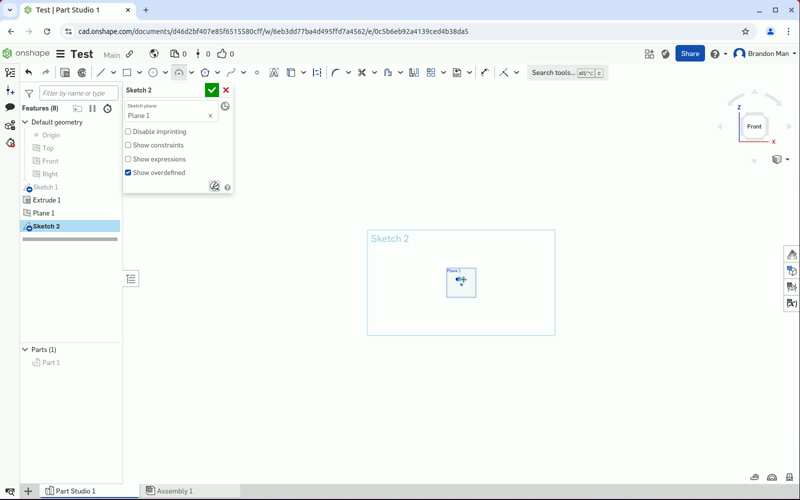
mouse_move(461, 278)
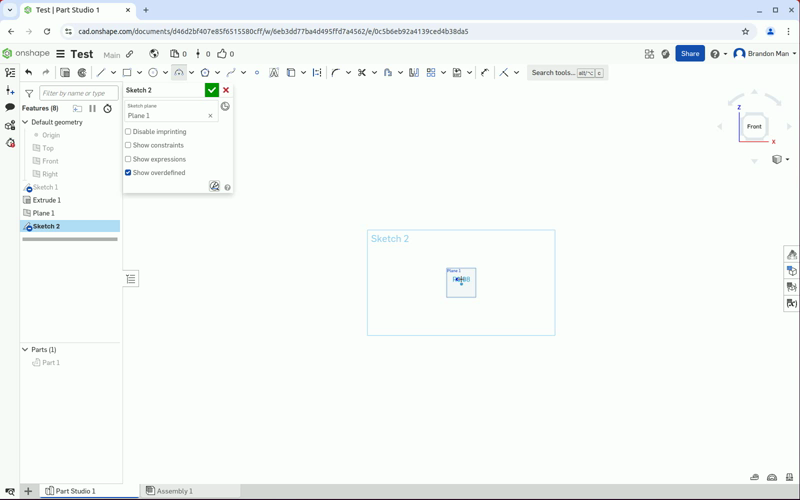
scroll(6)
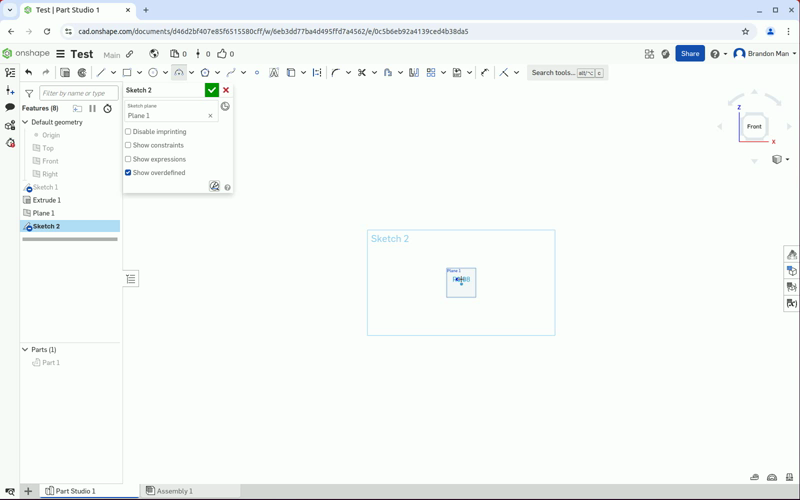
scroll(6)
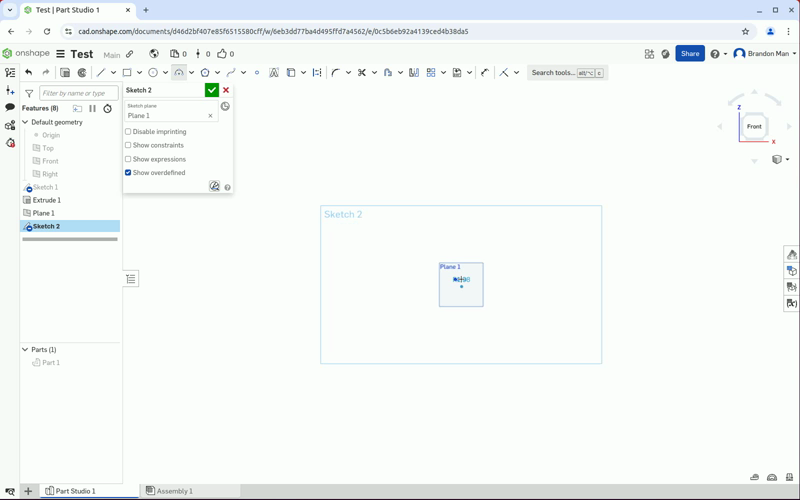
scroll(6)
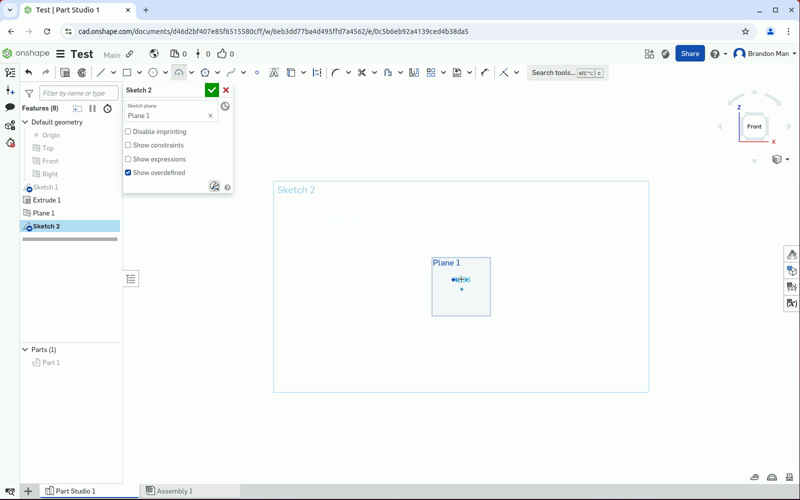
scroll(6)
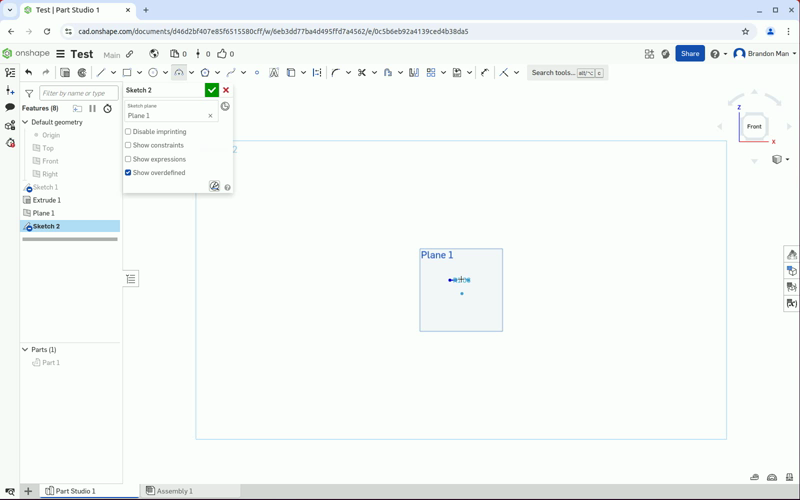
scroll(6)
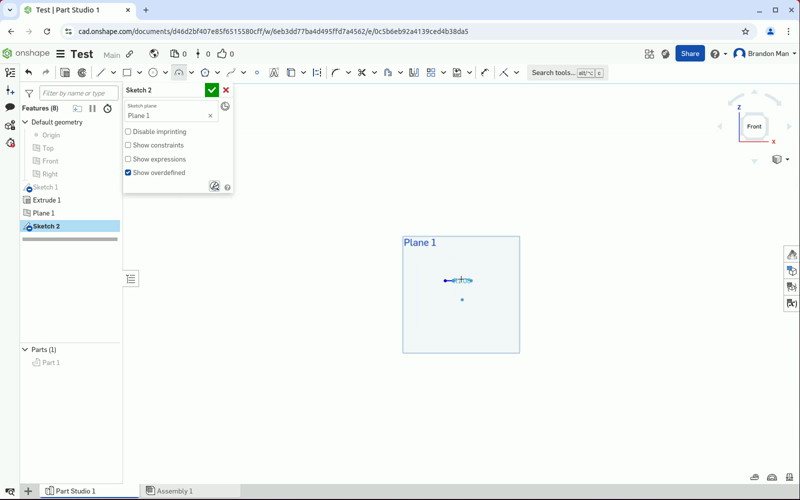
scroll(6)
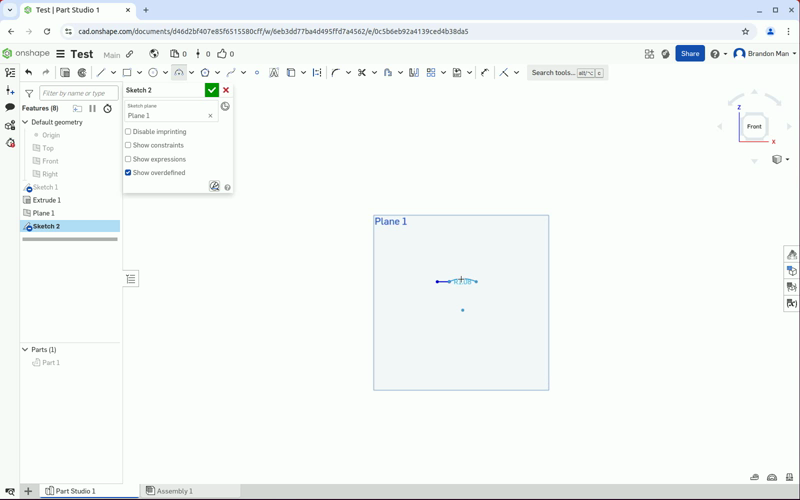
scroll(6)
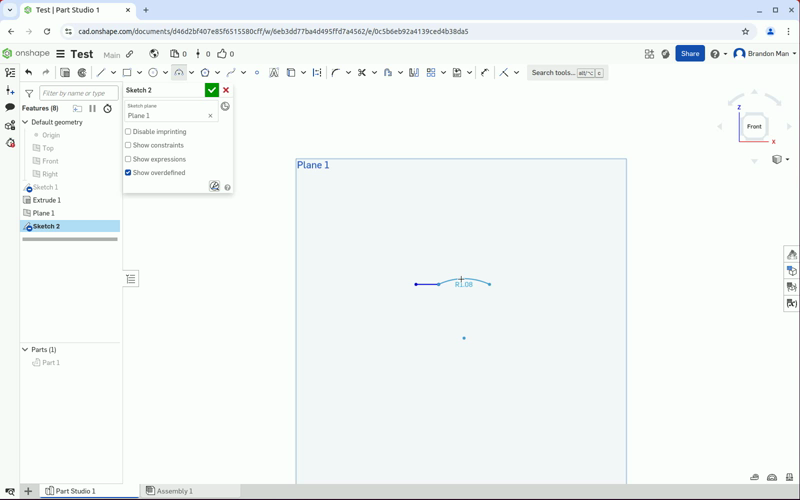
click(461, 278)
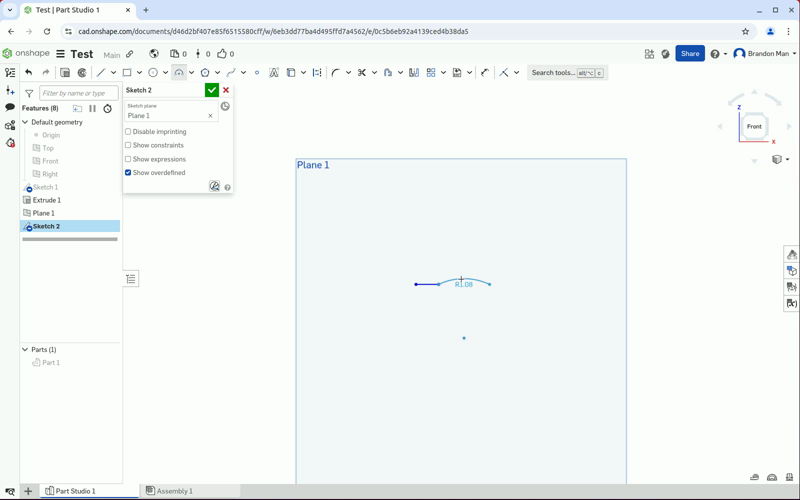
scroll(-6)
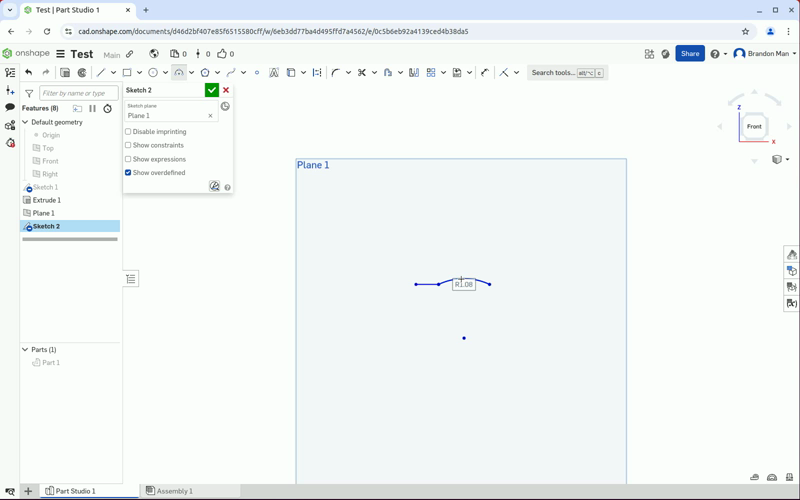
scroll(-6)
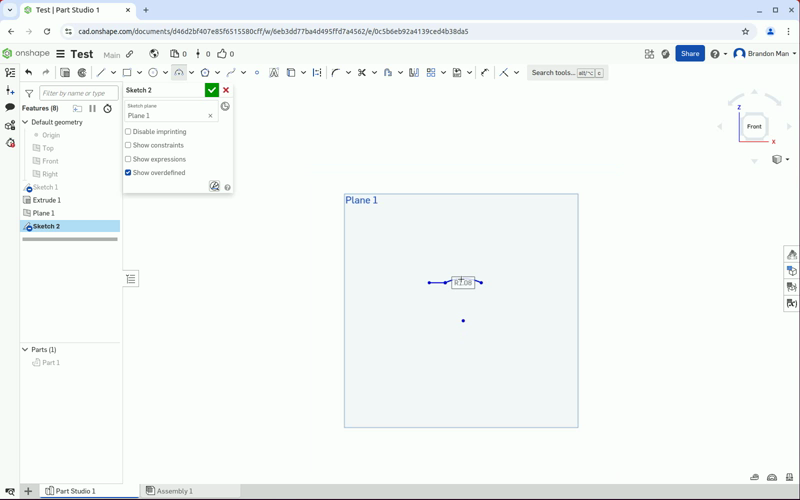
scroll(-6)
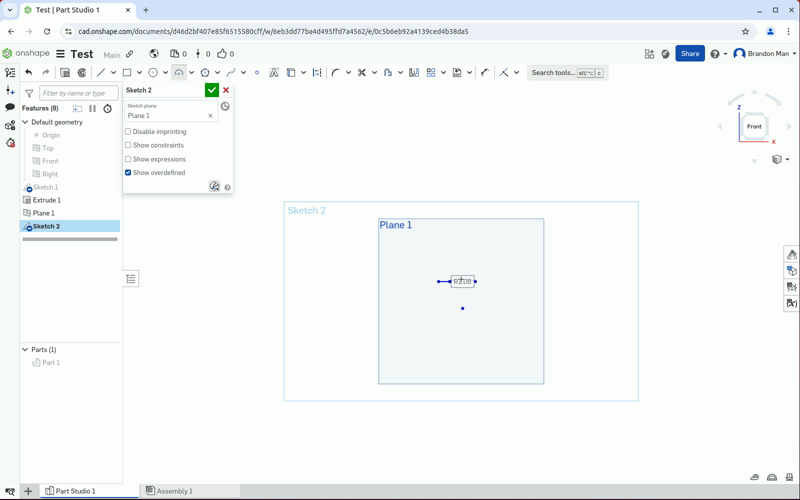
scroll(-6)
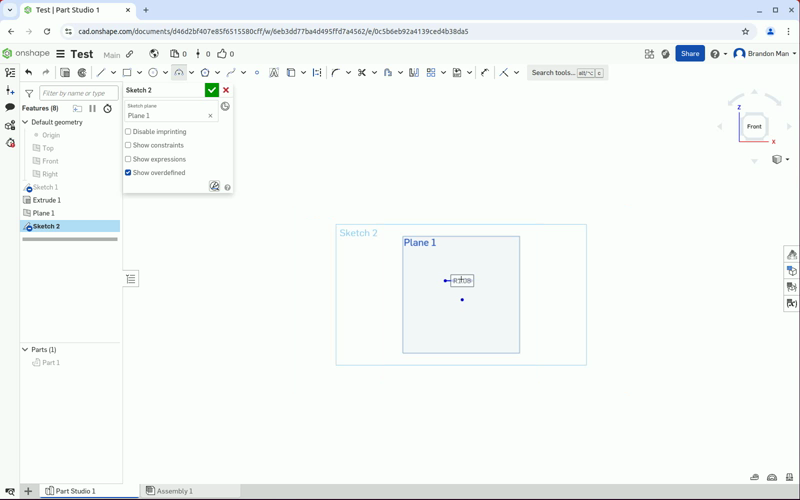
scroll(-6)
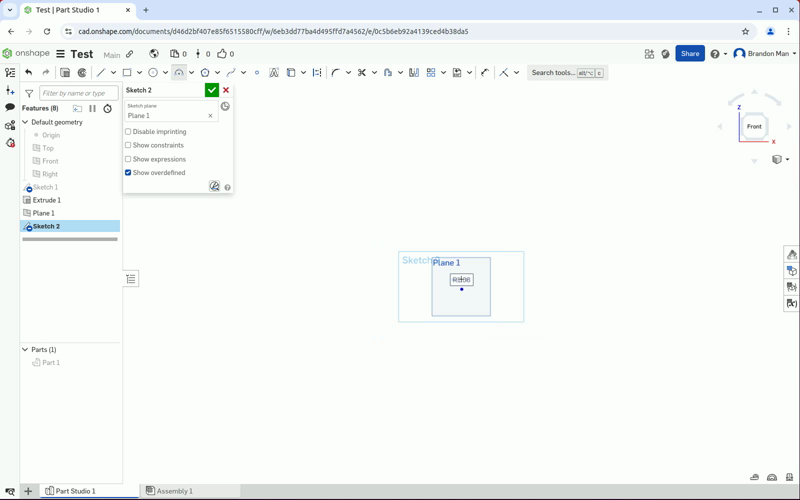
scroll(-6)
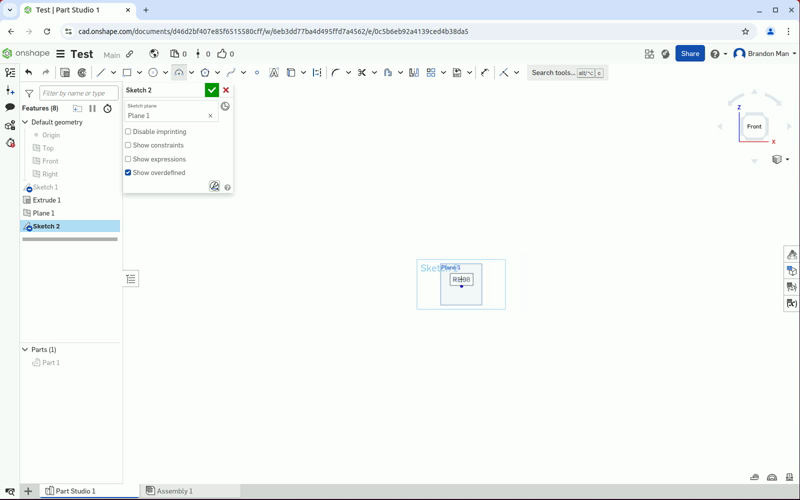
scroll(-6)
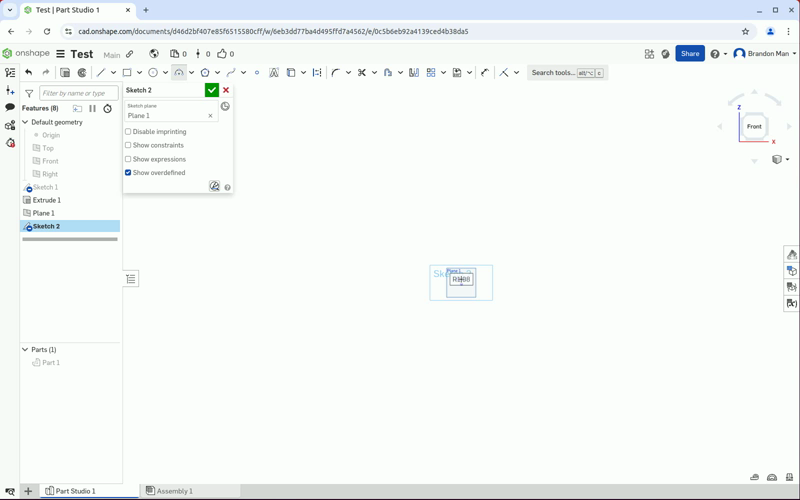
key_up(shift)
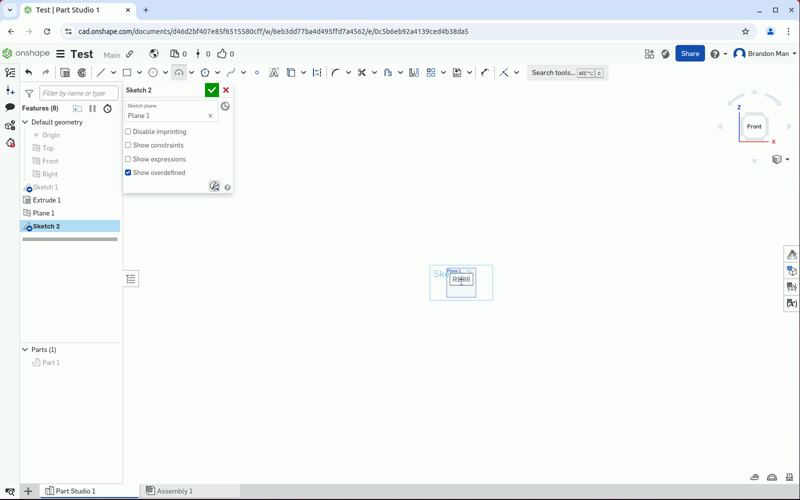
key(esc)
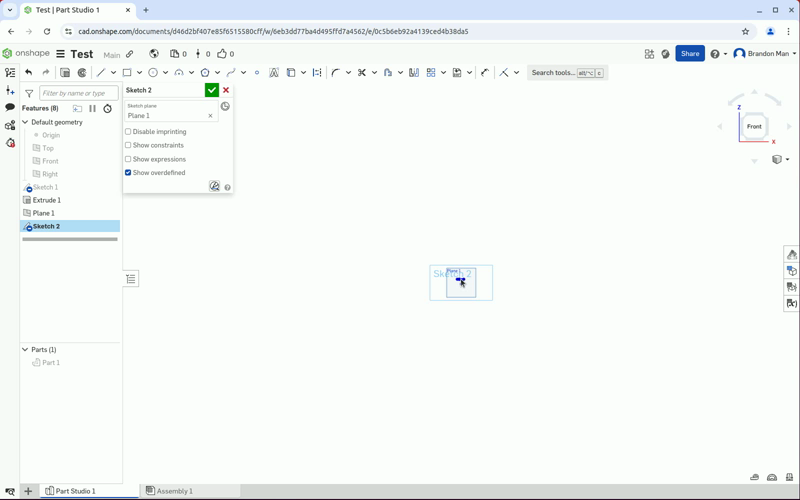
key(l)
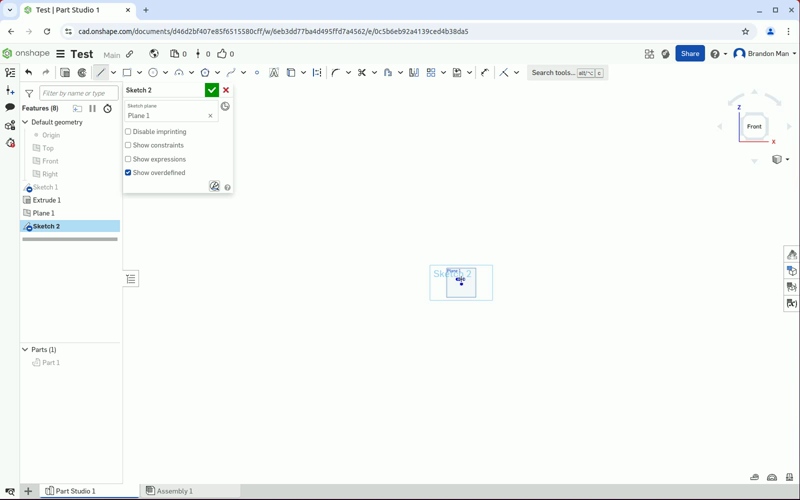
mouse_move(463, 279)
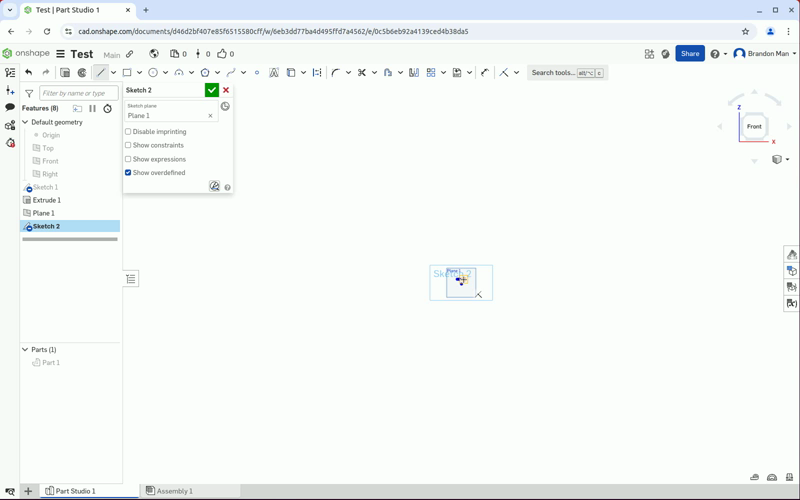
scroll(6)
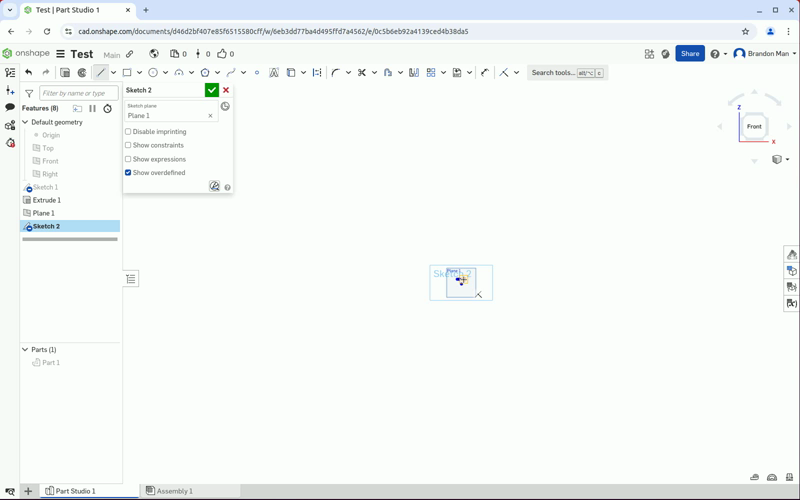
scroll(6)
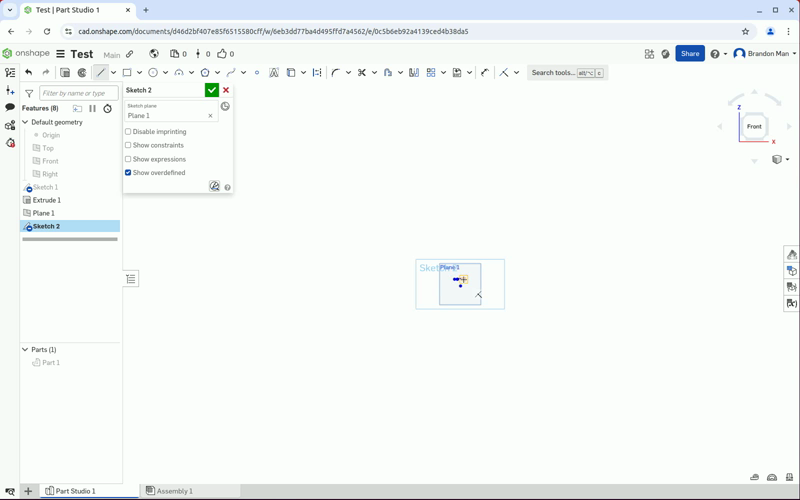
scroll(6)
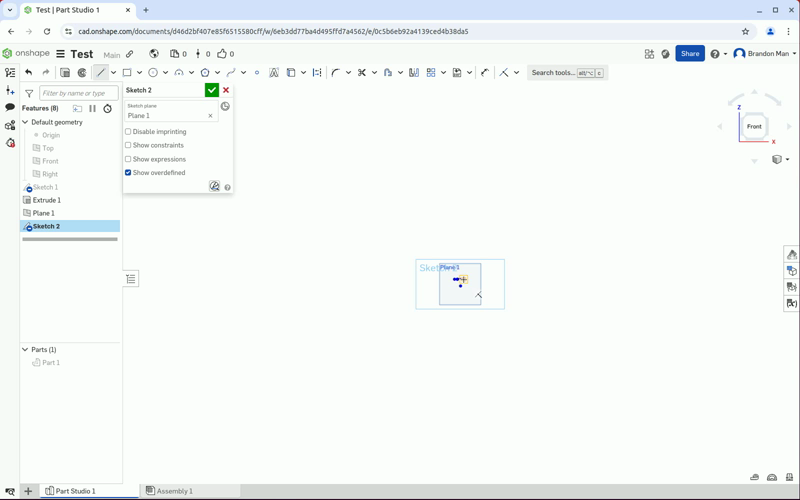
scroll(6)
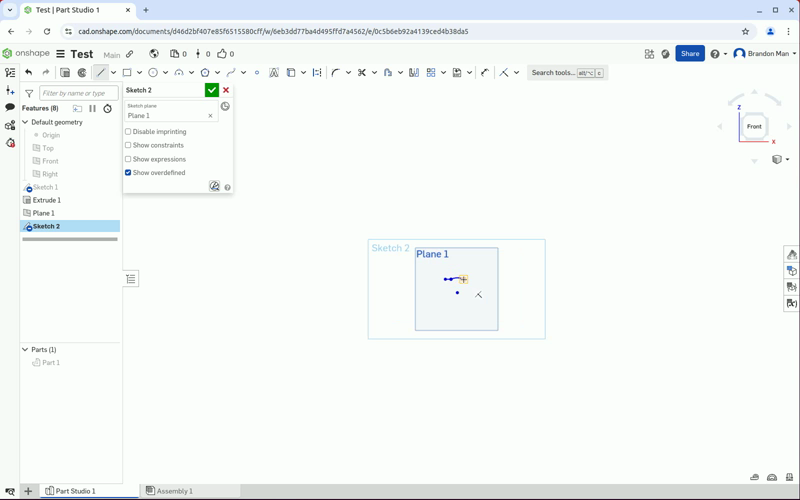
scroll(6)
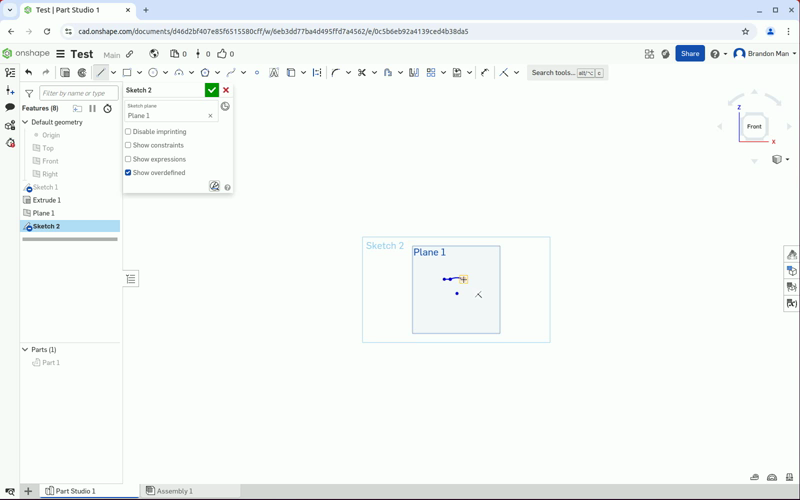
scroll(6)
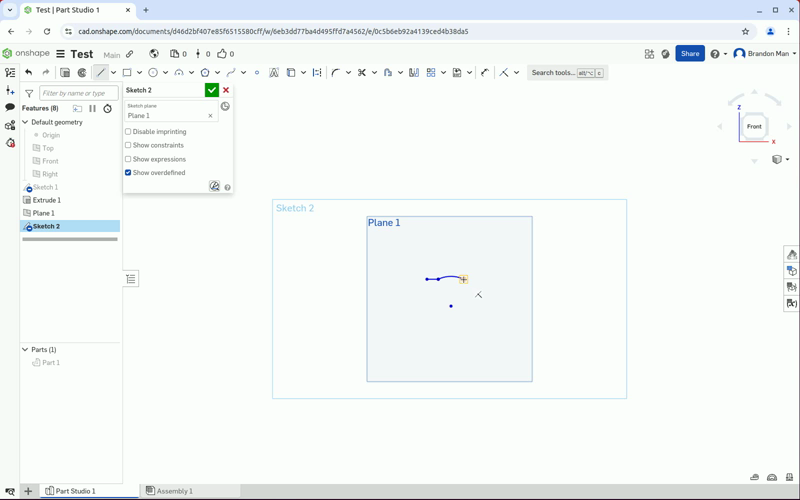
scroll(6)
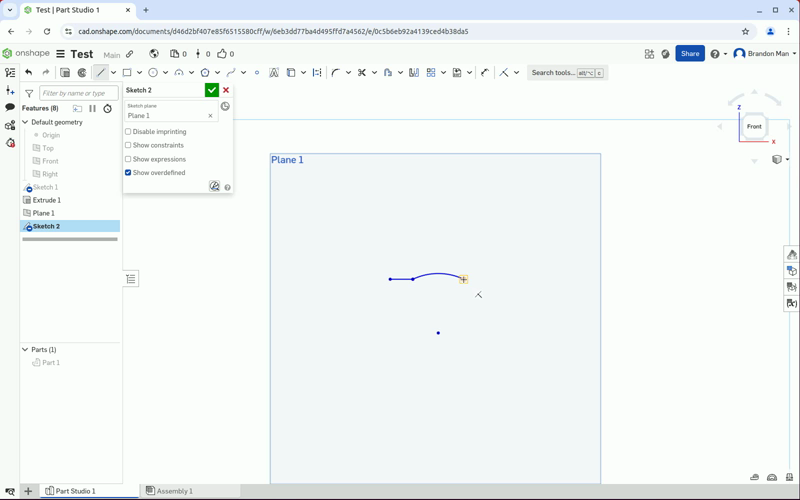
click(463, 279)
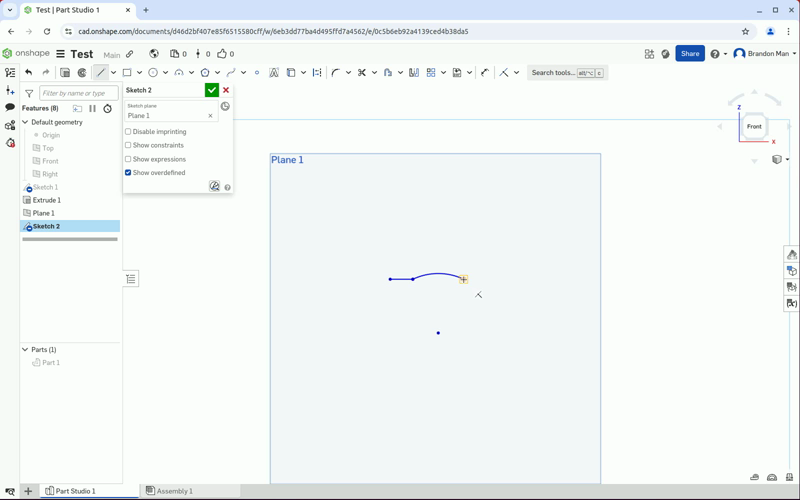
scroll(-6)
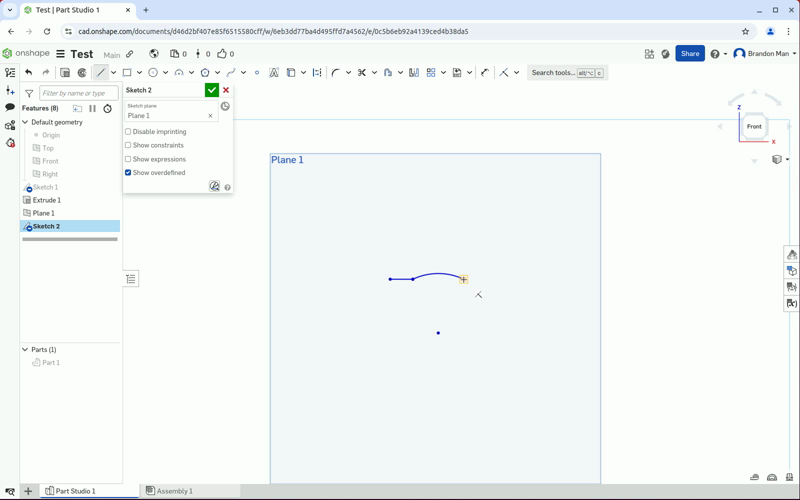
scroll(-6)
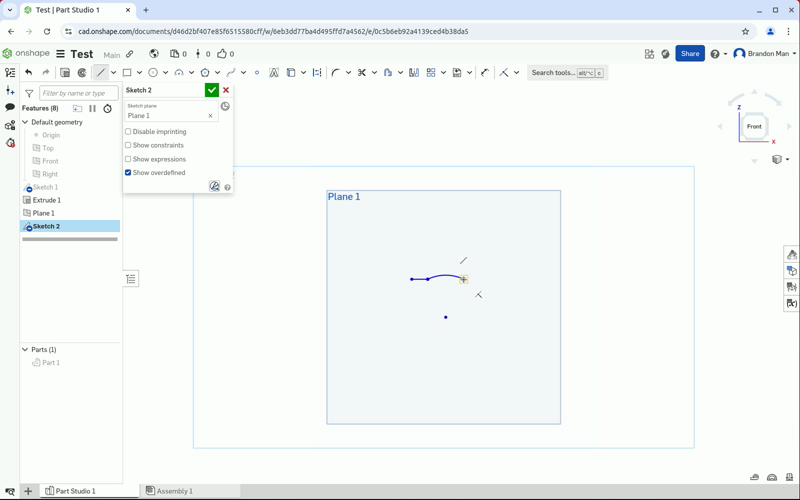
scroll(-6)
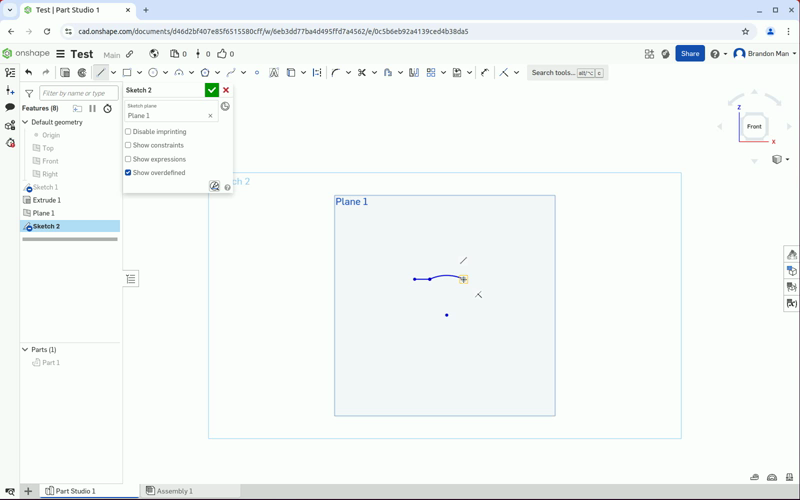
scroll(-6)
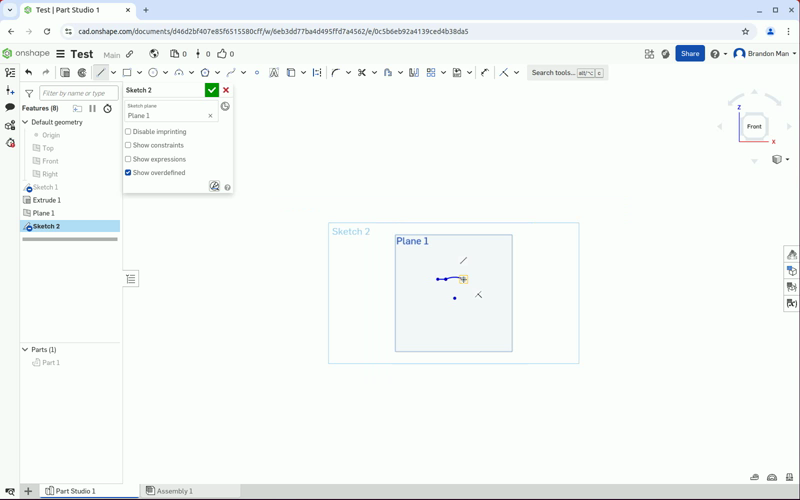
scroll(-6)
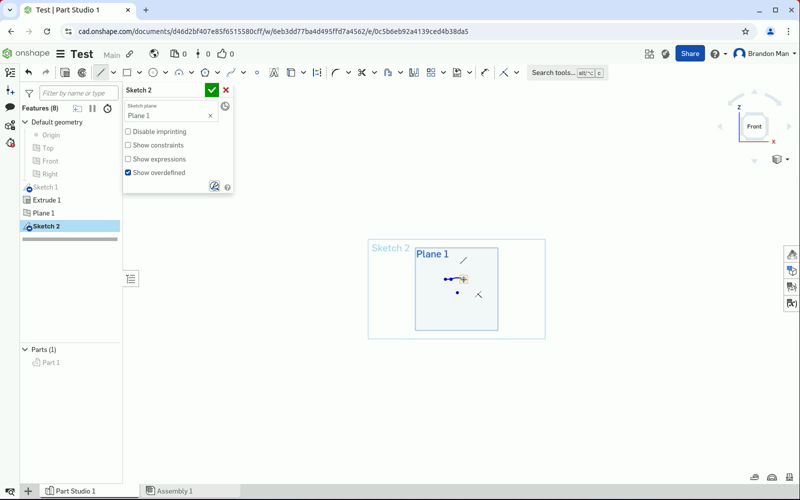
scroll(-6)
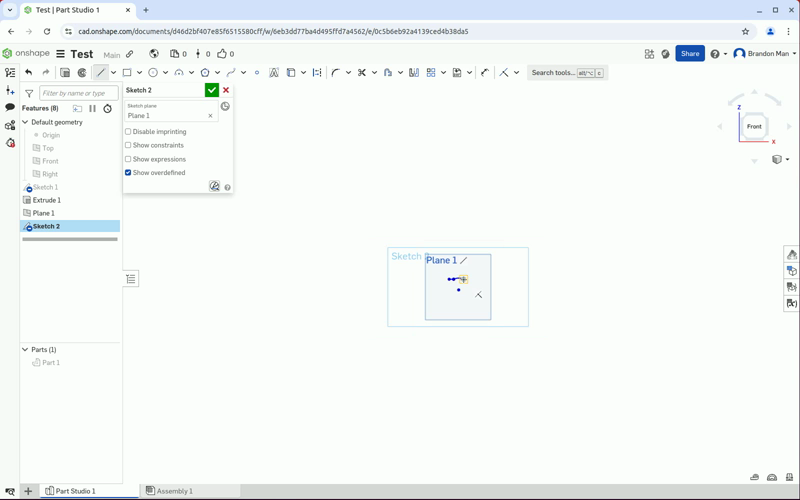
scroll(-6)
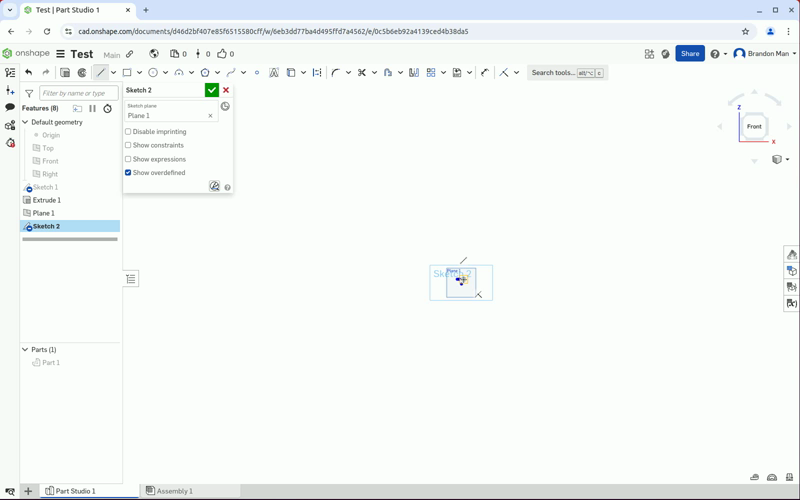
key_down(shift)
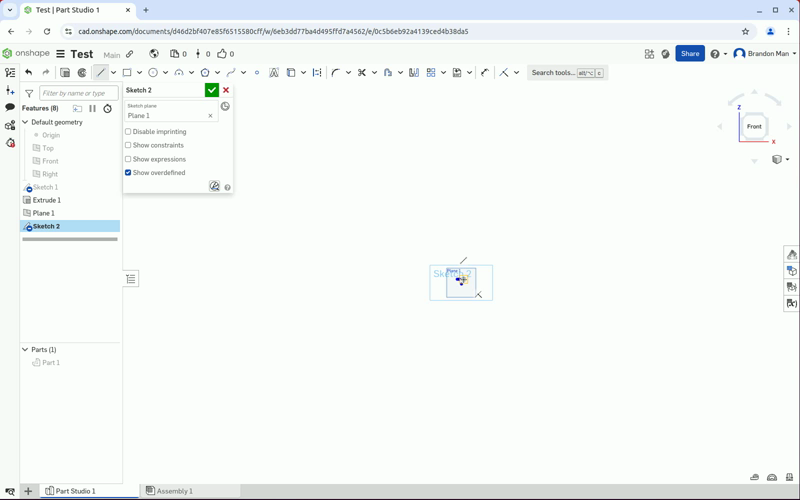
mouse_move(493, 279)
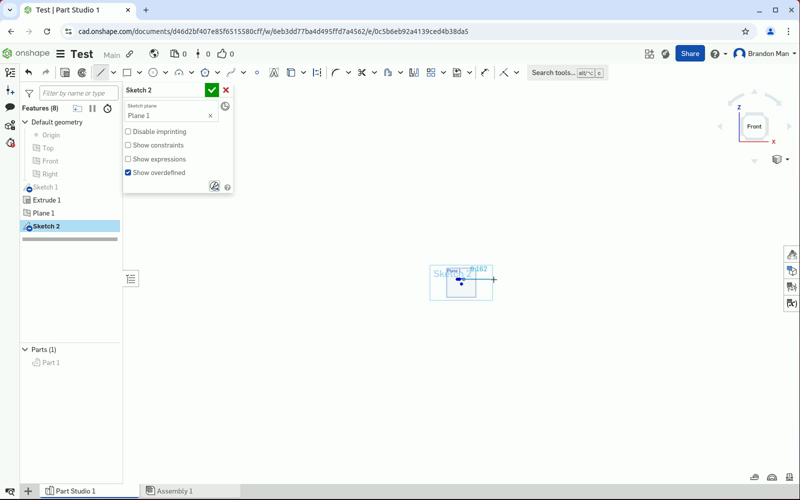
mouse_move(467, 279)
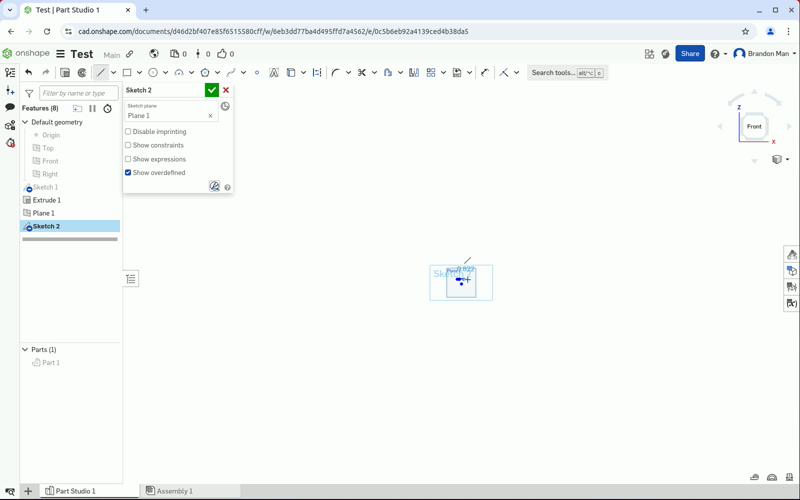
scroll(6)
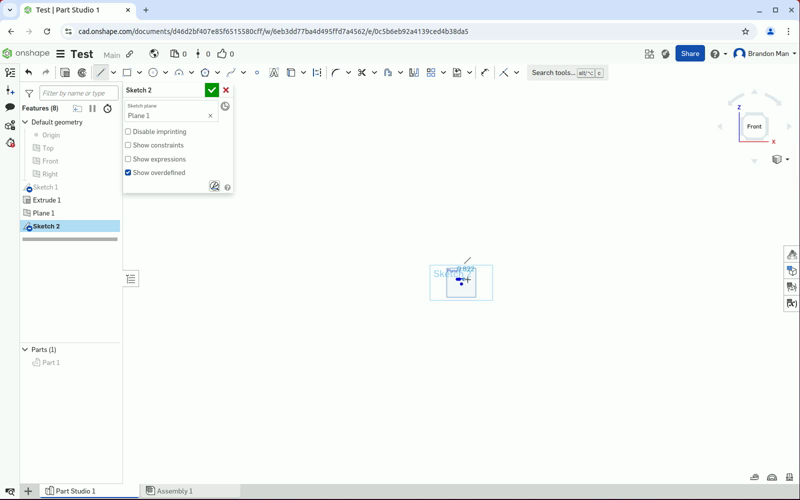
scroll(6)
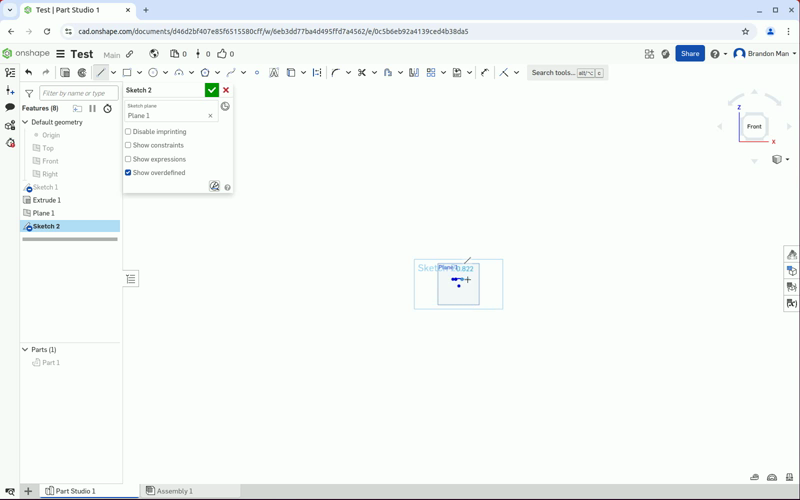
scroll(6)
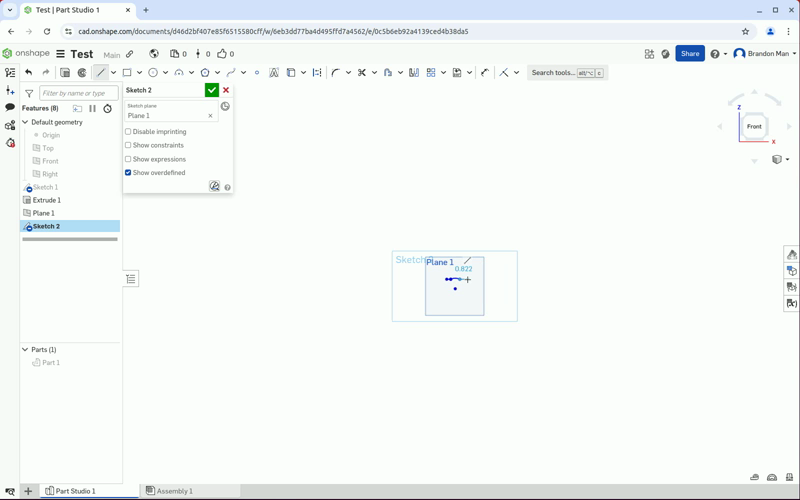
scroll(6)
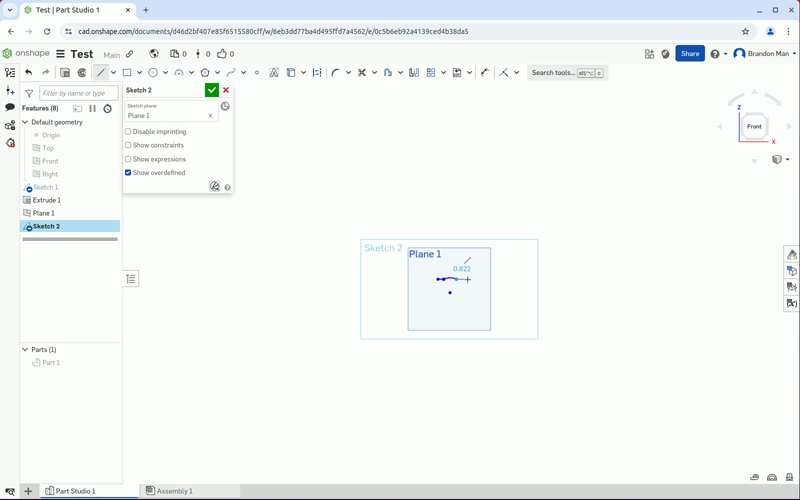
scroll(6)
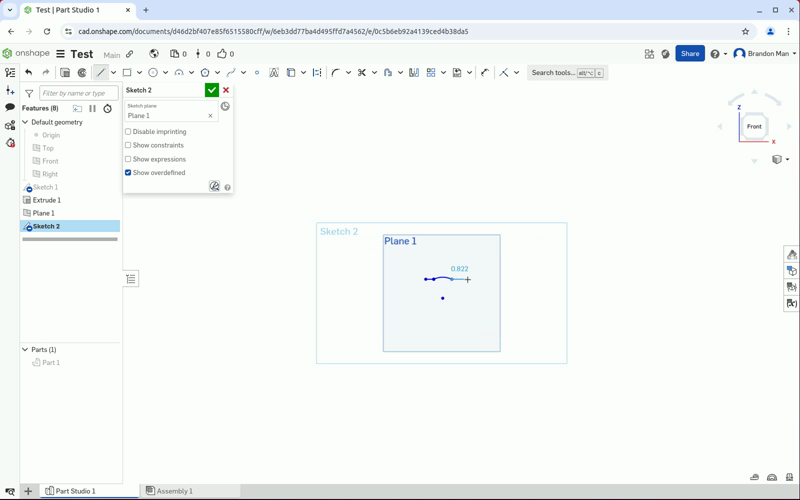
scroll(6)
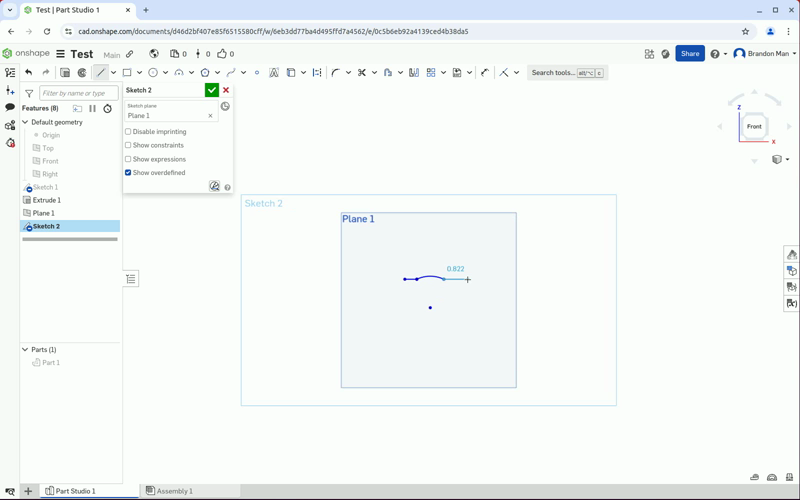
scroll(6)
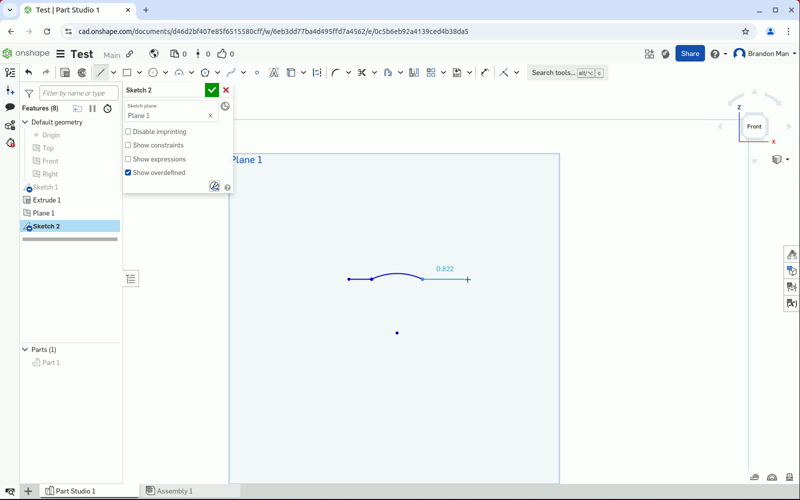
click(467, 279)
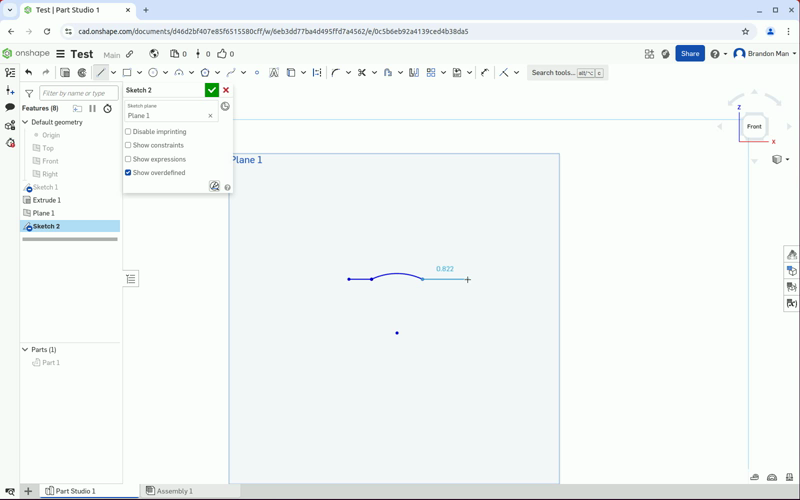
scroll(-6)
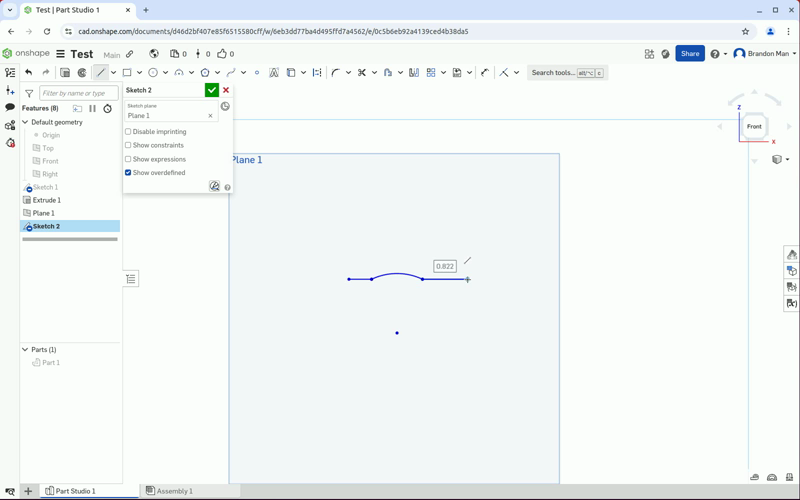
scroll(-6)
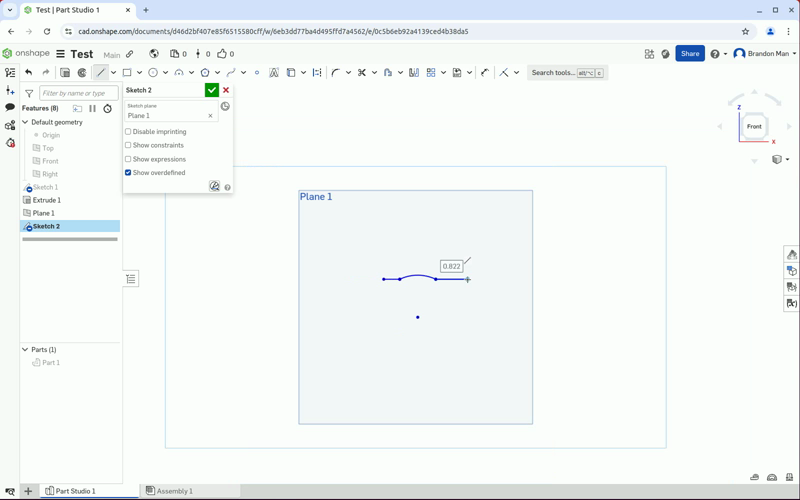
scroll(-6)
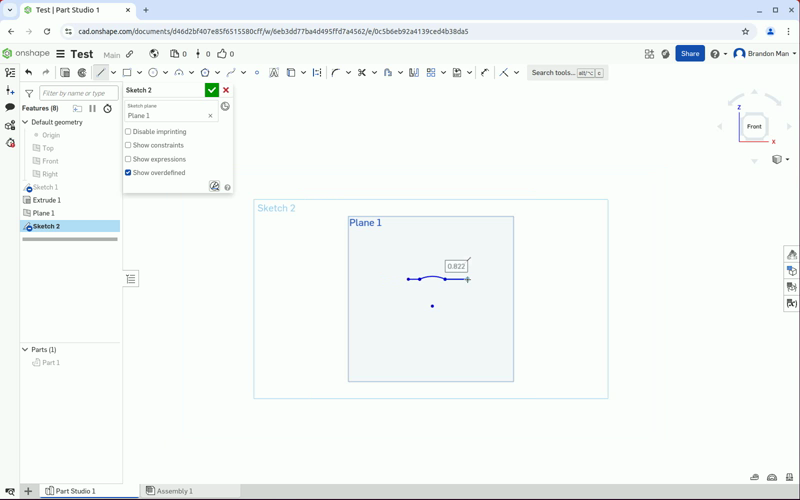
scroll(-6)
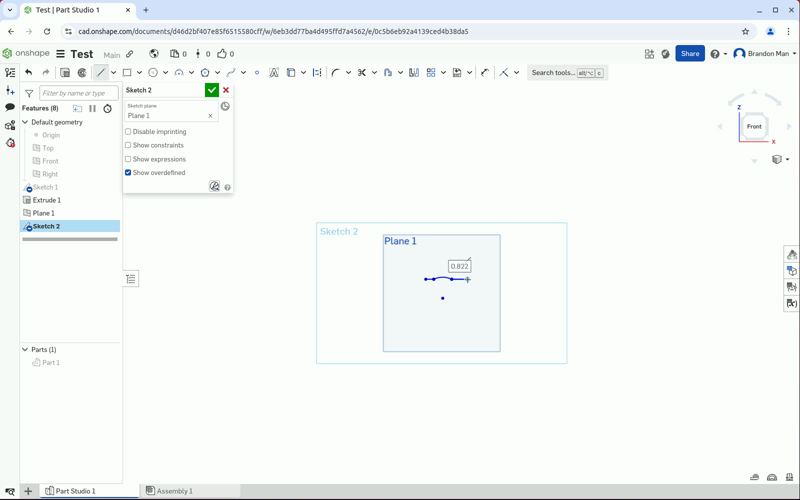
scroll(-6)
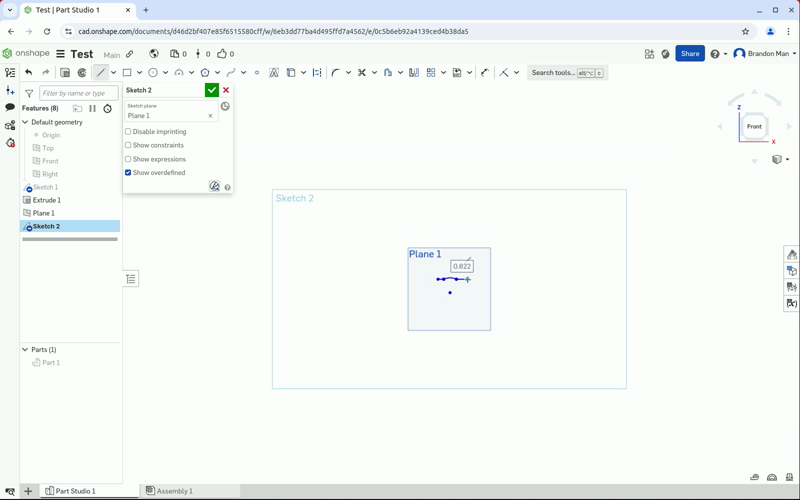
scroll(-6)
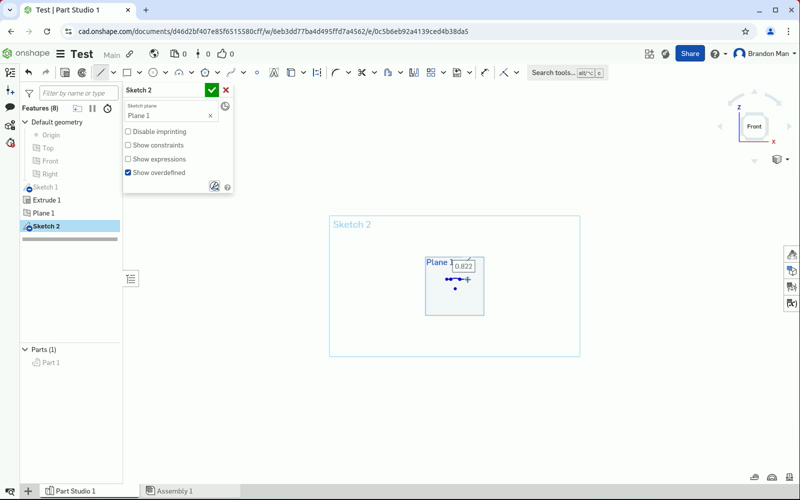
scroll(-6)
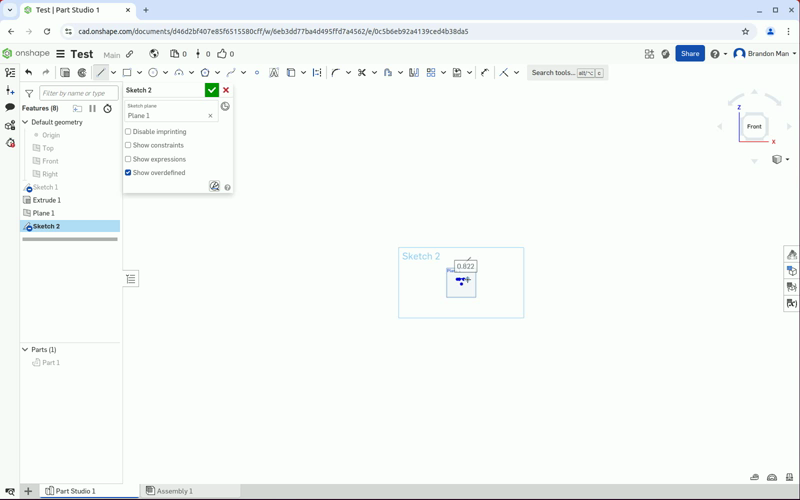
key_up(shift)
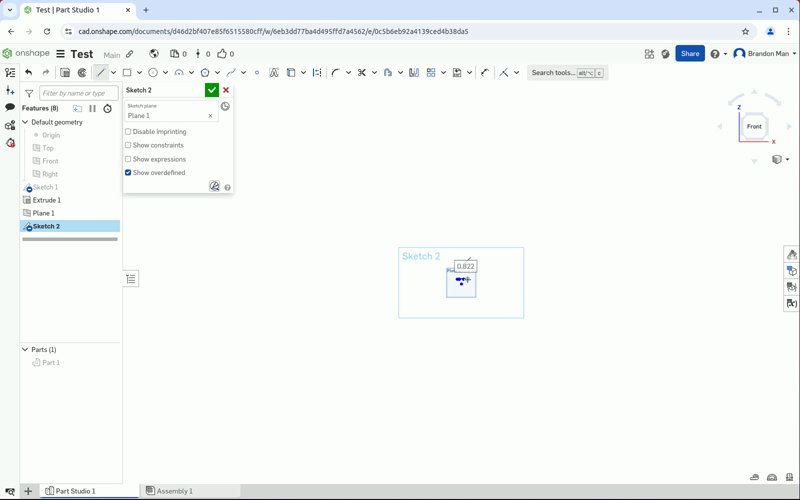
key_down(shift)
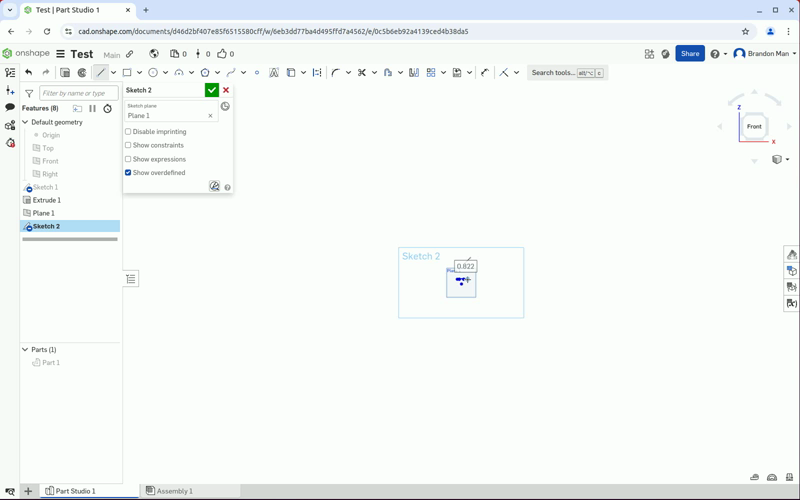
mouse_move(497, 279)
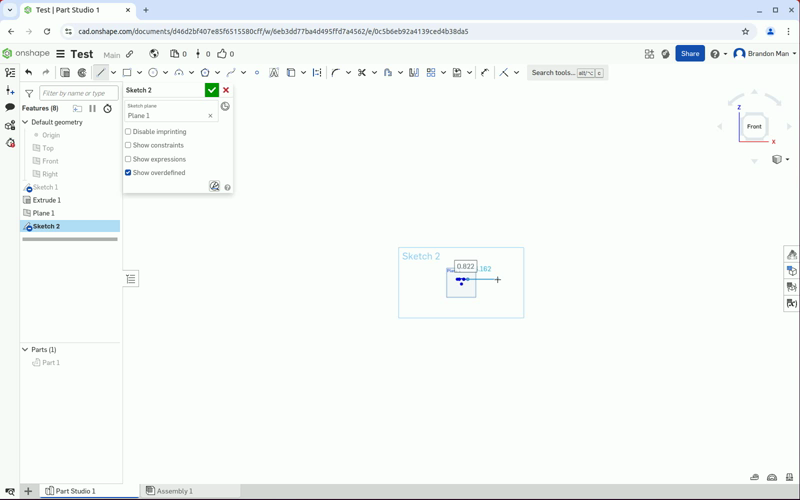
mouse_move(467, 276)
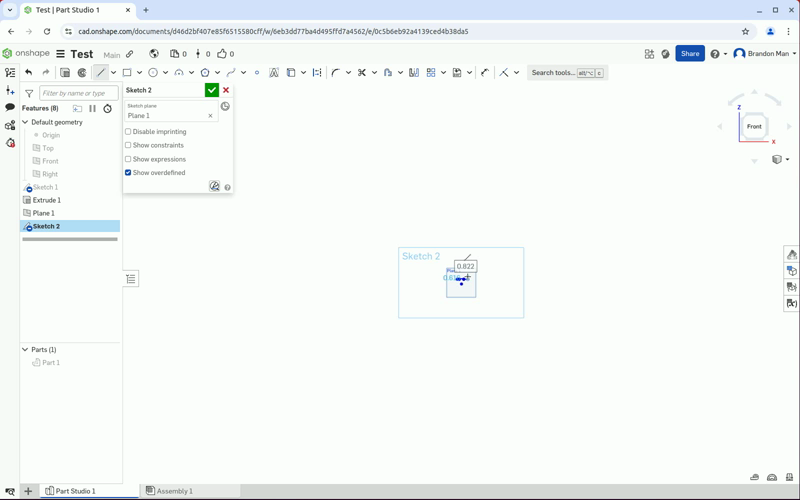
scroll(6)
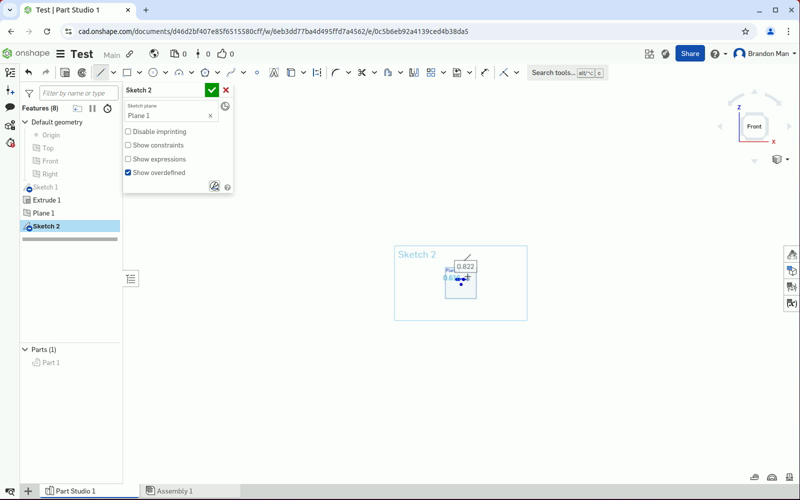
scroll(6)
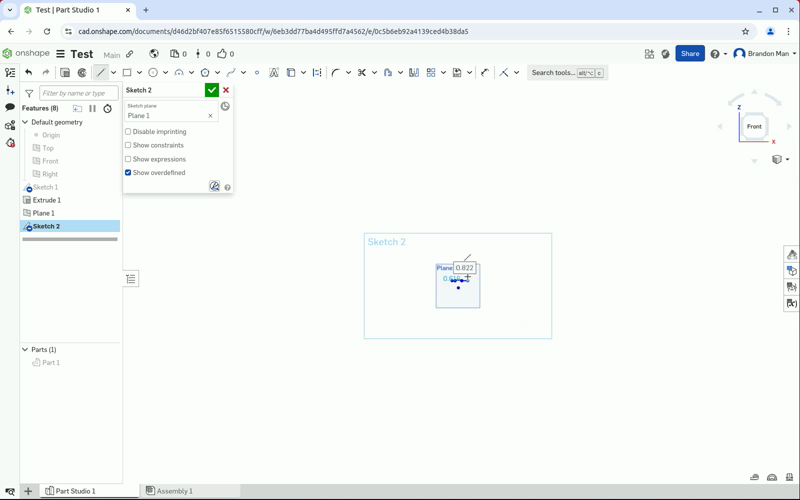
scroll(6)
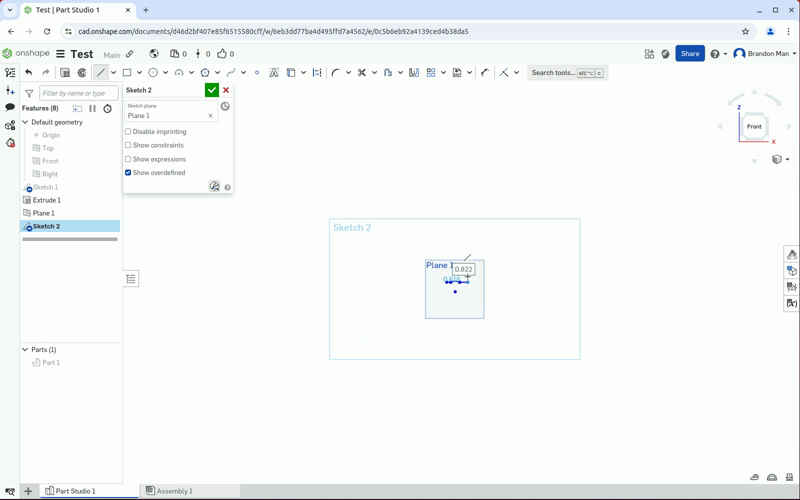
scroll(6)
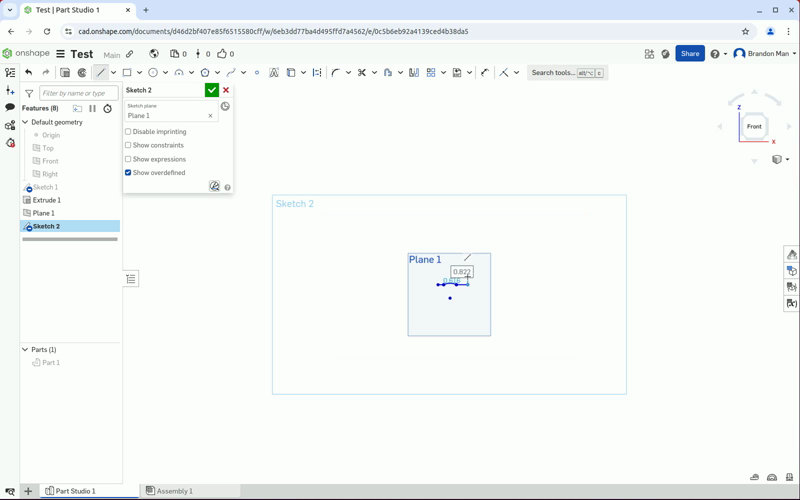
scroll(6)
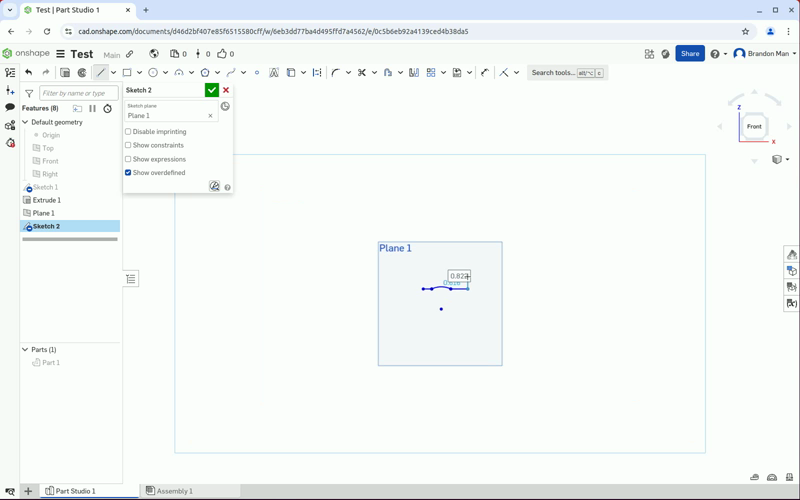
scroll(6)
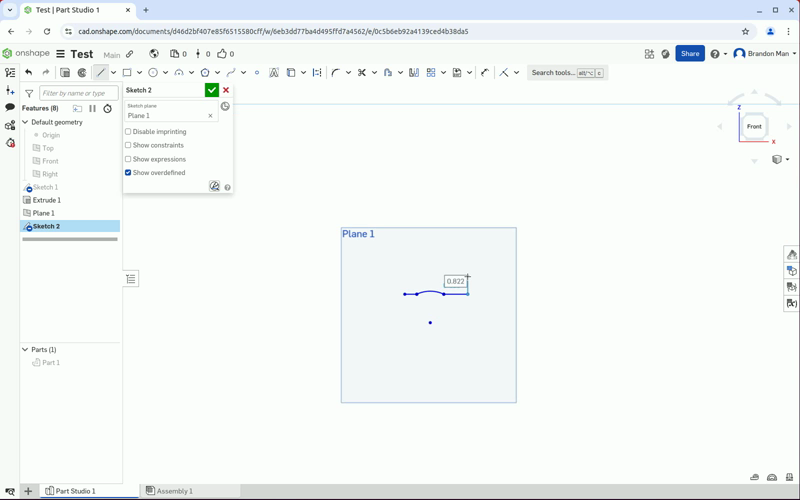
scroll(6)
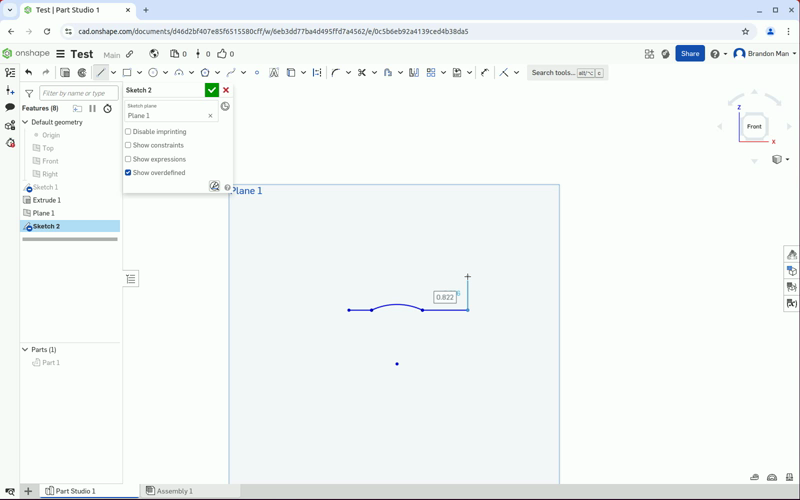
click(467, 276)
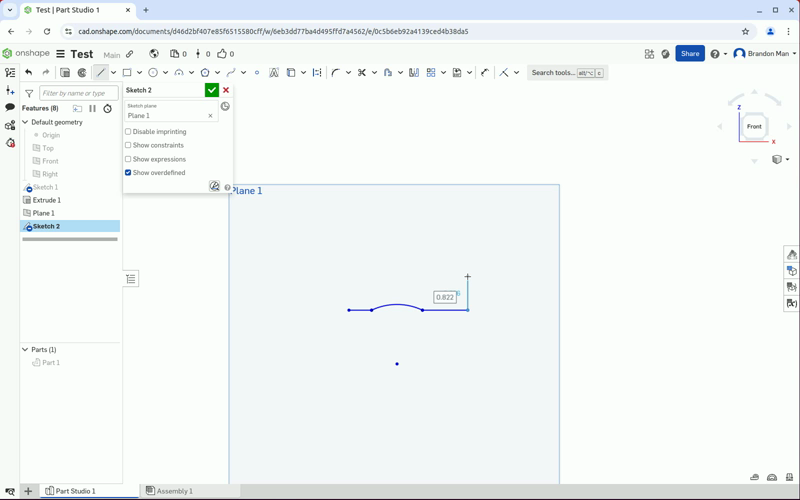
scroll(-6)
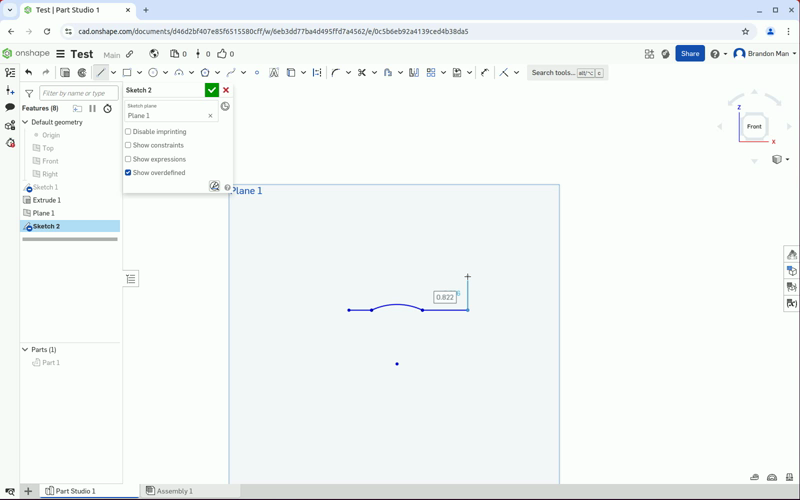
scroll(-6)
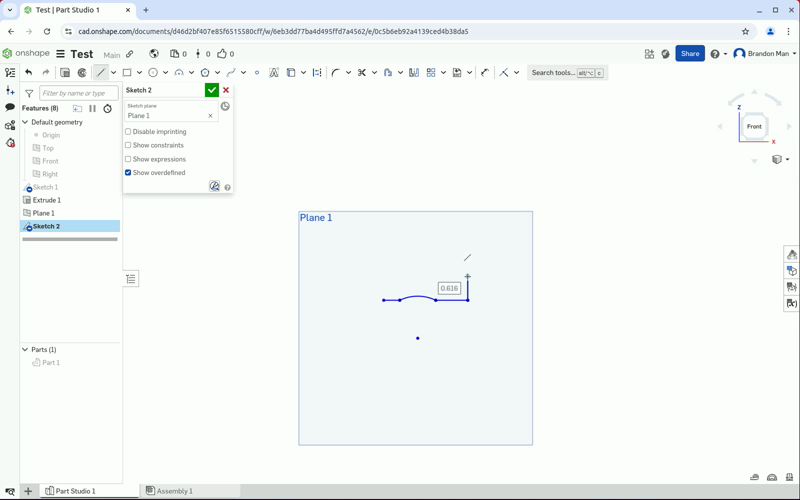
scroll(-6)
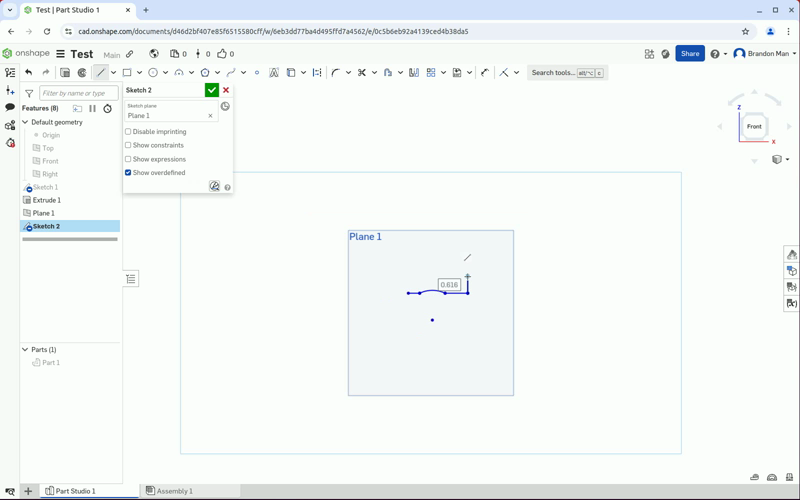
scroll(-6)
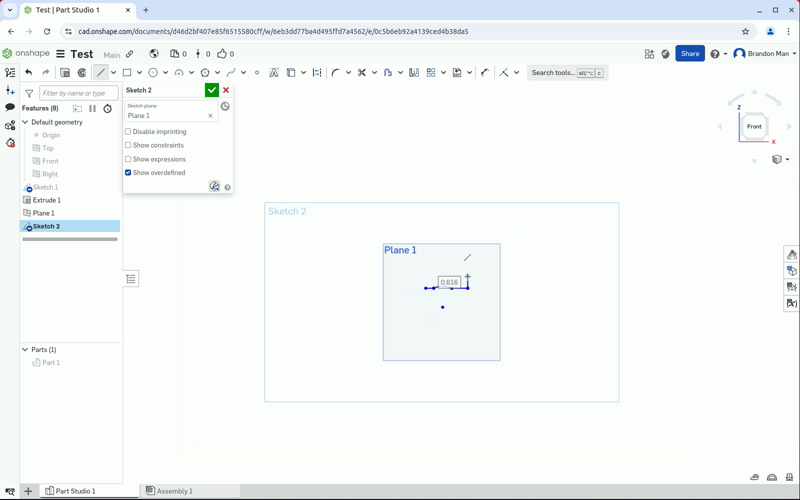
scroll(-6)
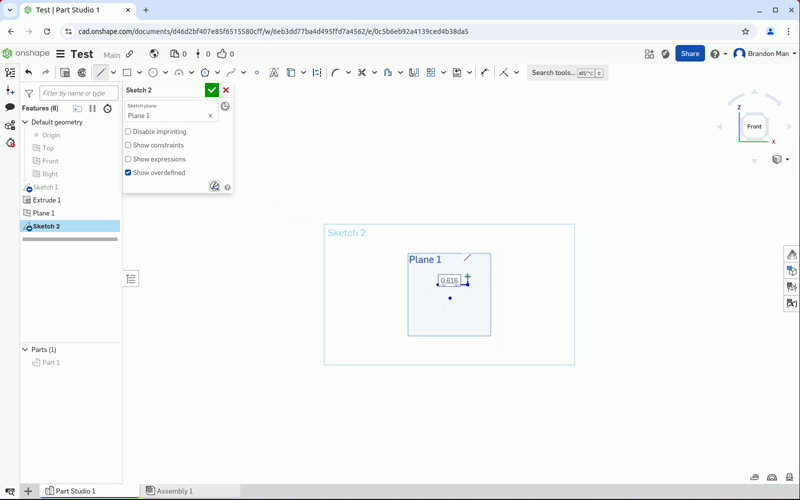
scroll(-6)
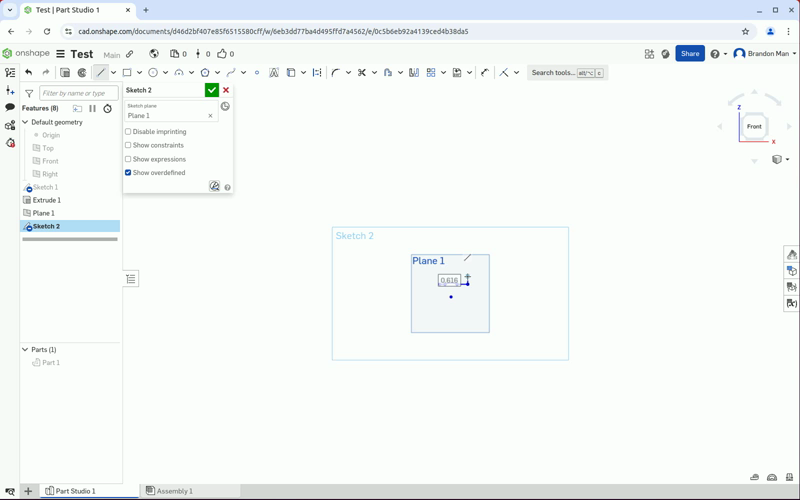
scroll(-6)
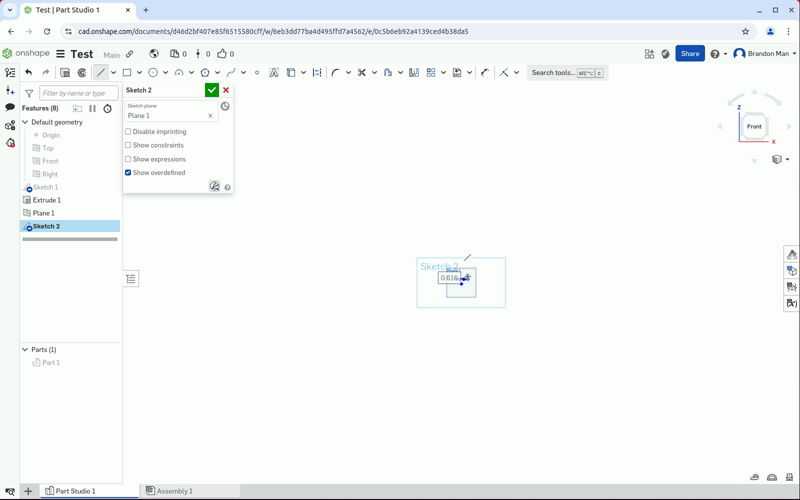
key_up(shift)
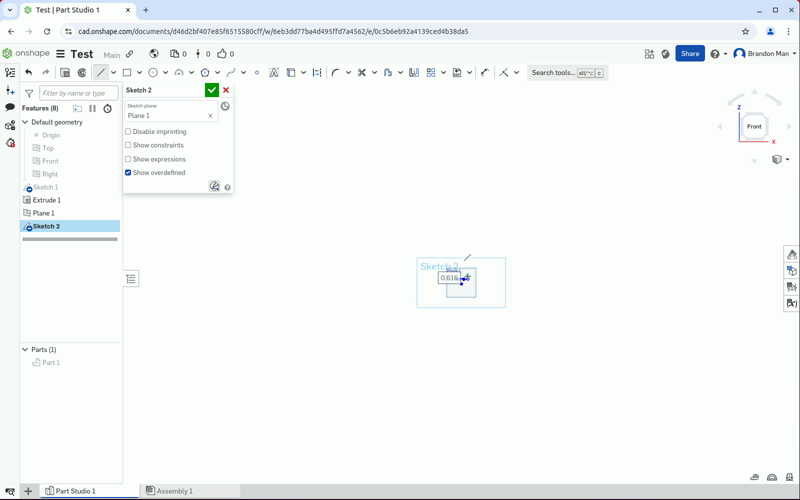
key_down(shift)
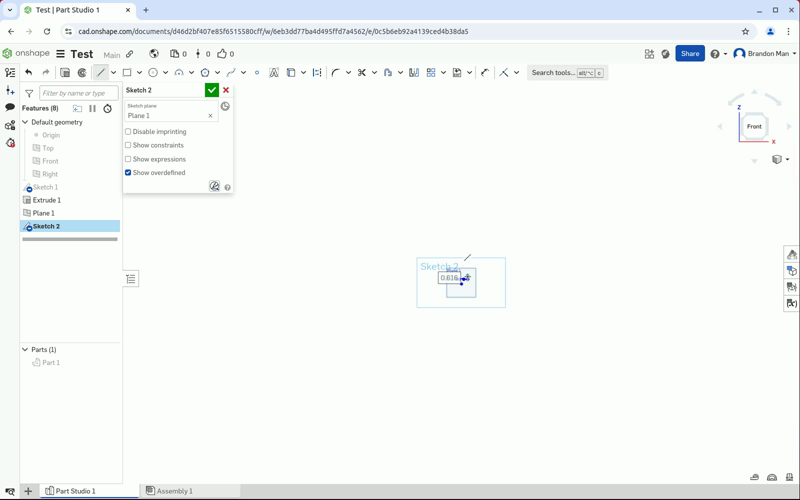
mouse_move(497, 276)
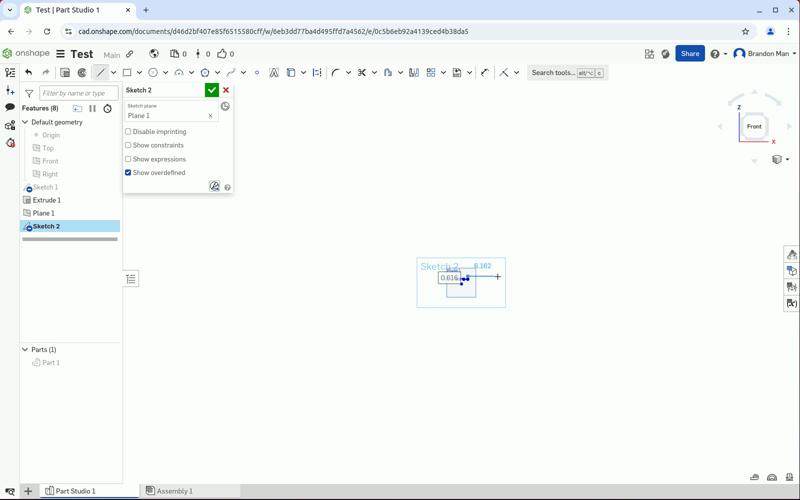
mouse_move(457, 276)
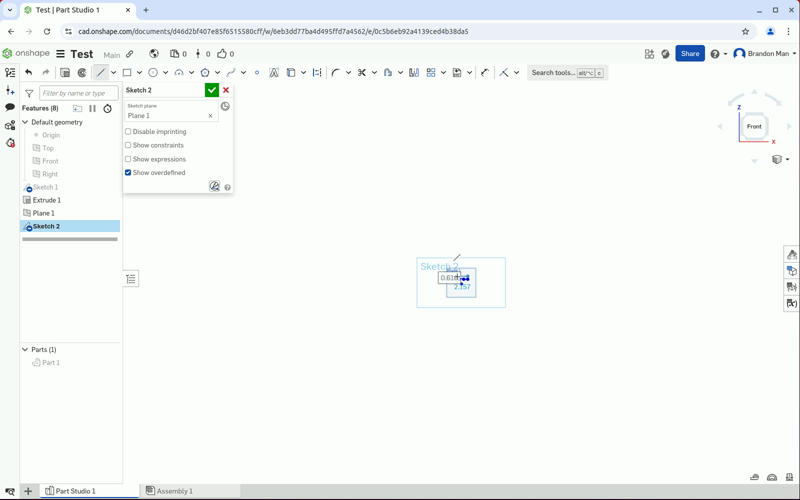
scroll(6)
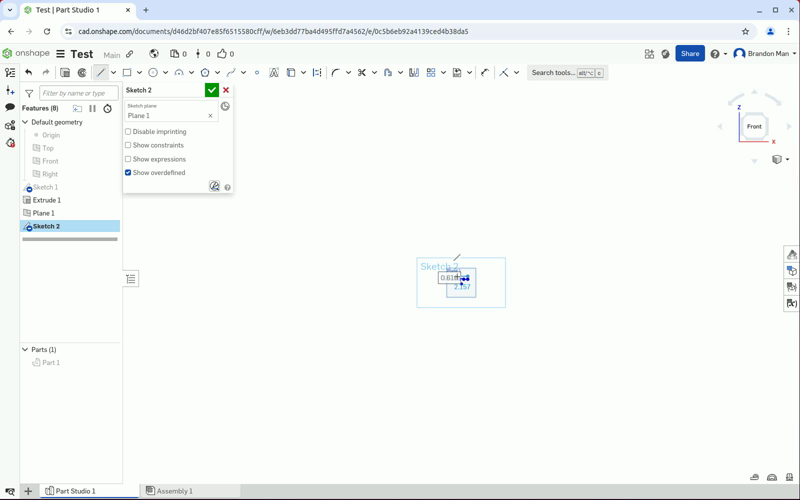
scroll(6)
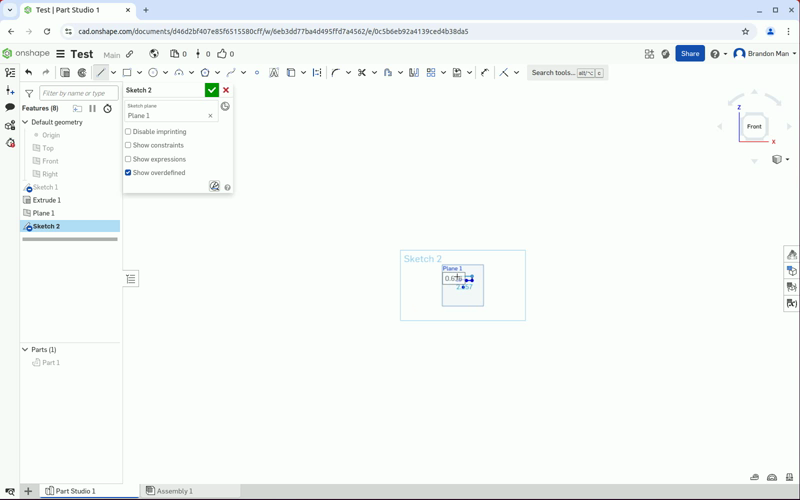
scroll(6)
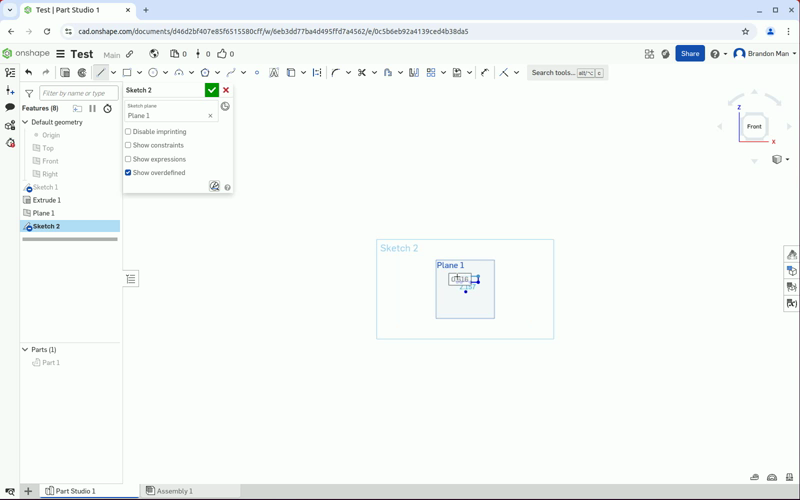
scroll(6)
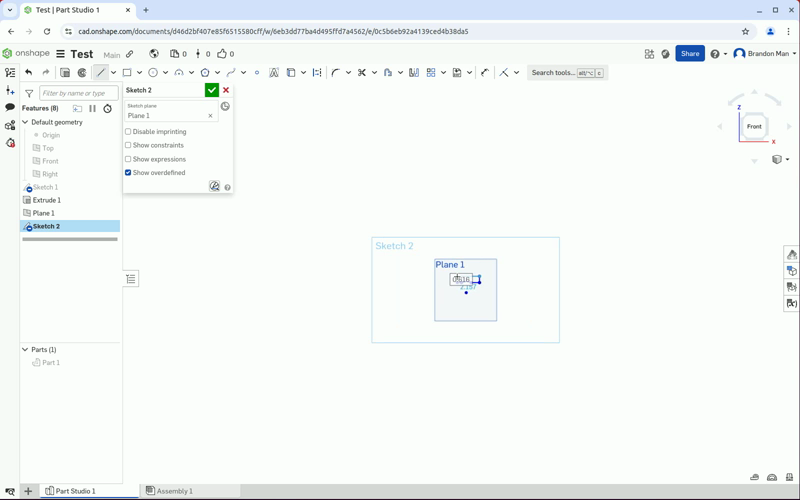
scroll(6)
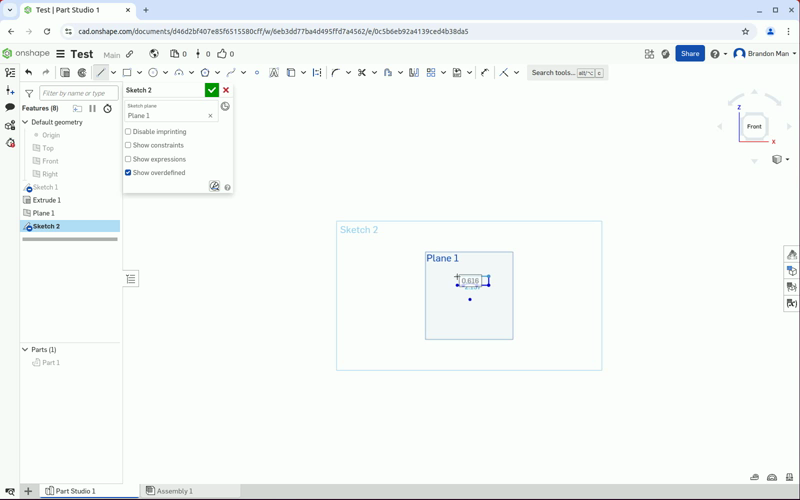
scroll(6)
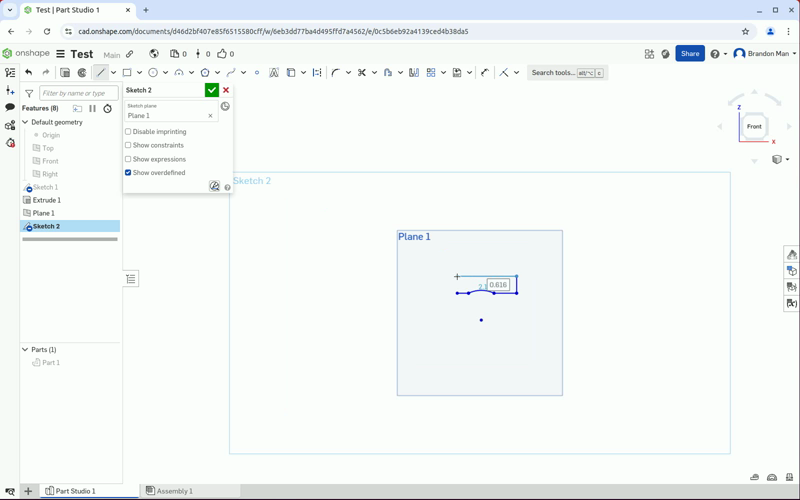
scroll(6)
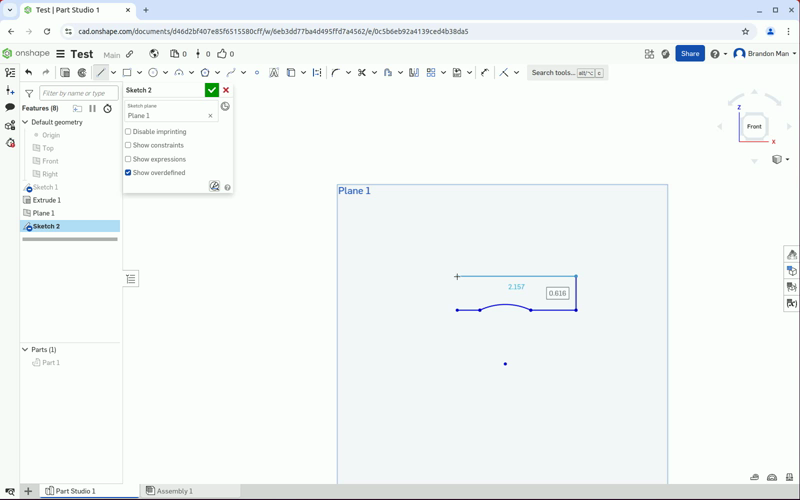
click(457, 276)
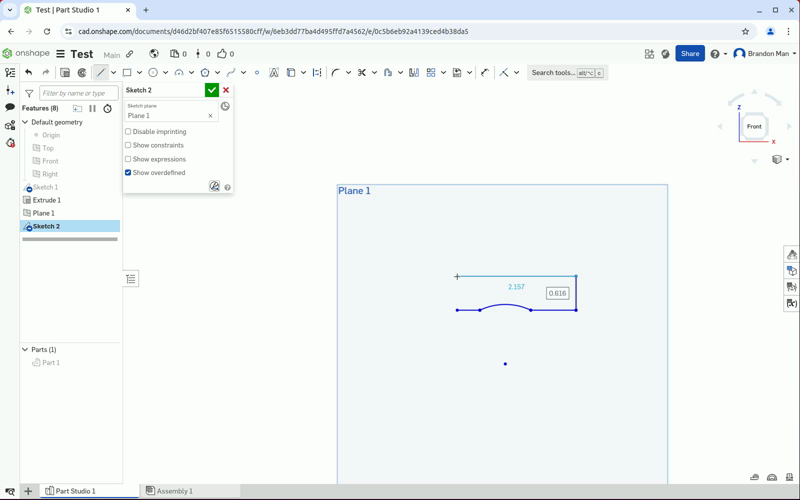
scroll(-6)
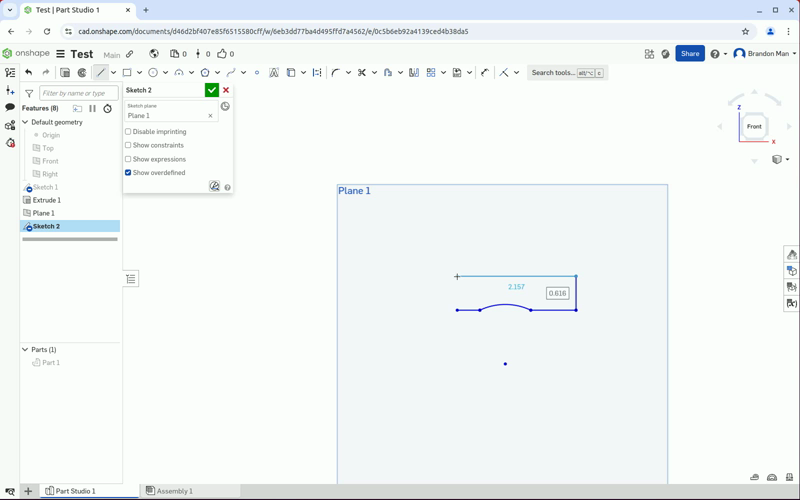
scroll(-6)
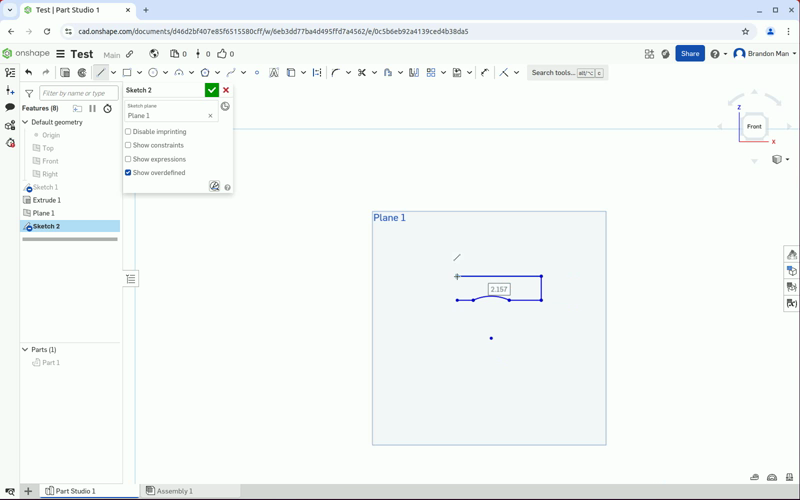
scroll(-6)
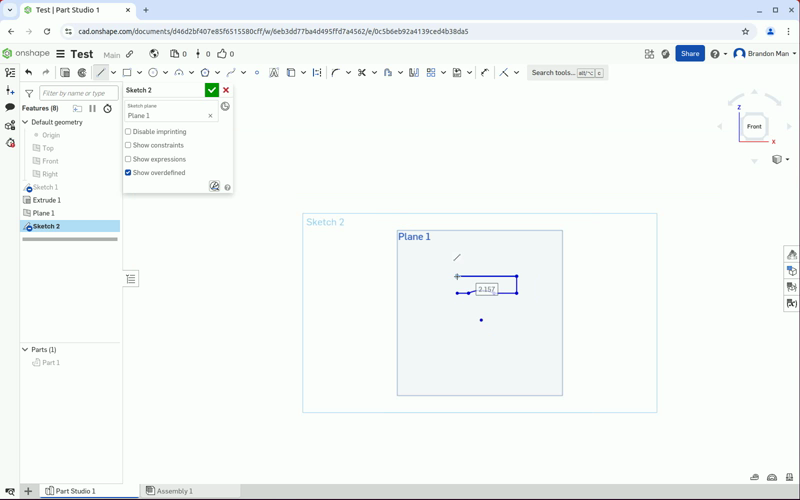
scroll(-6)
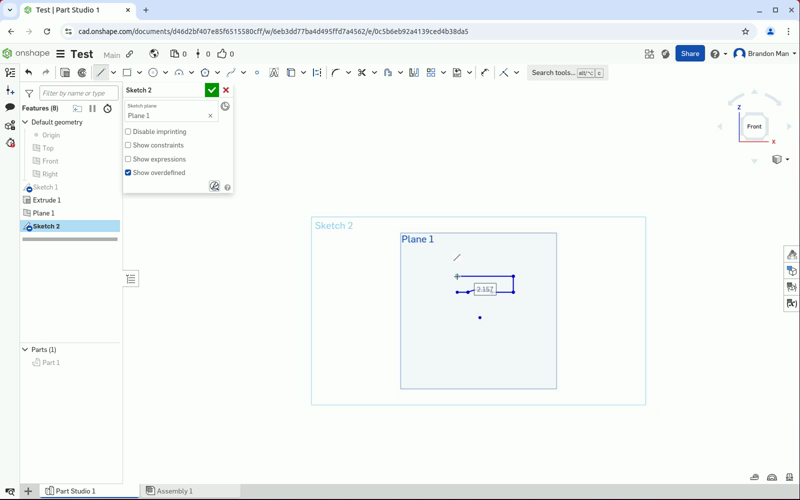
scroll(-6)
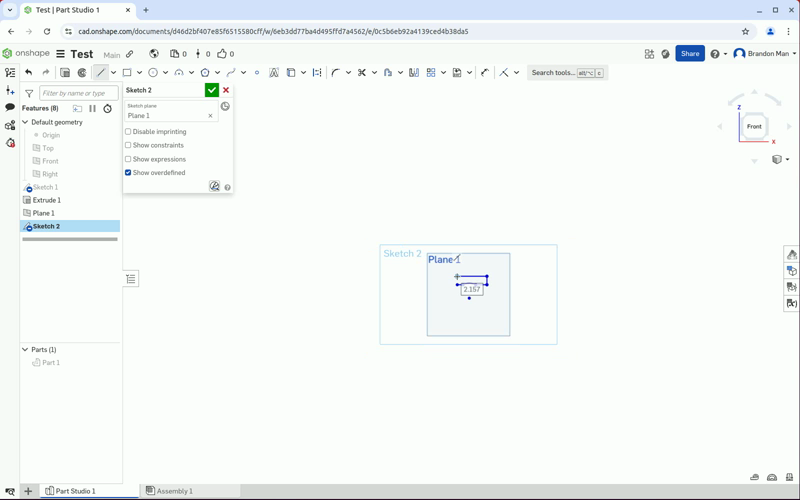
scroll(-6)
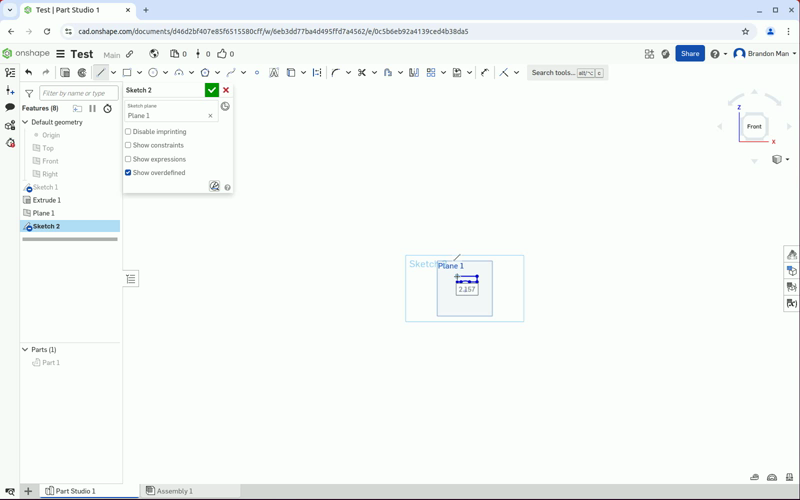
scroll(-6)
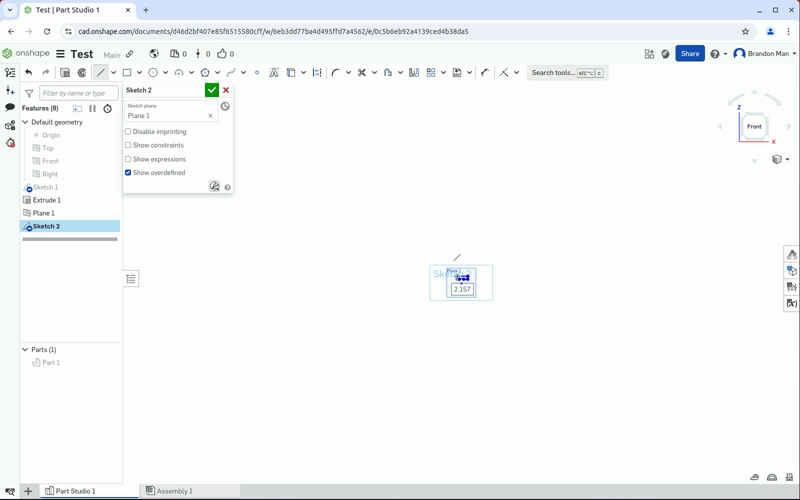
key_up(shift)
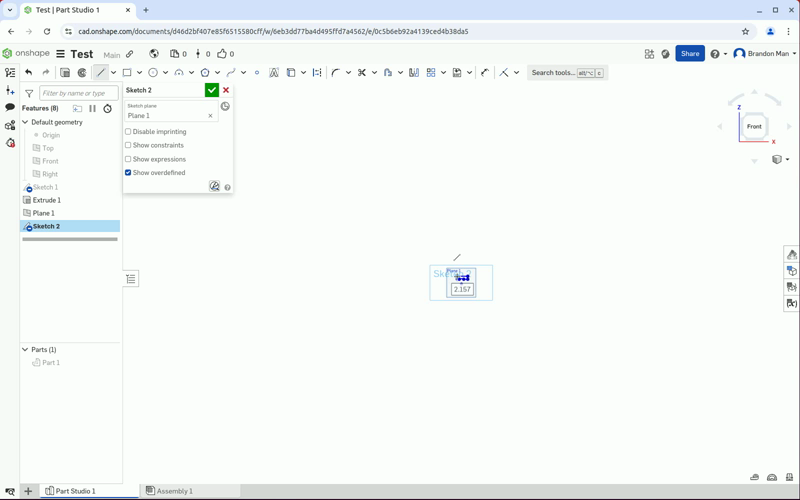
mouse_move(487, 276)
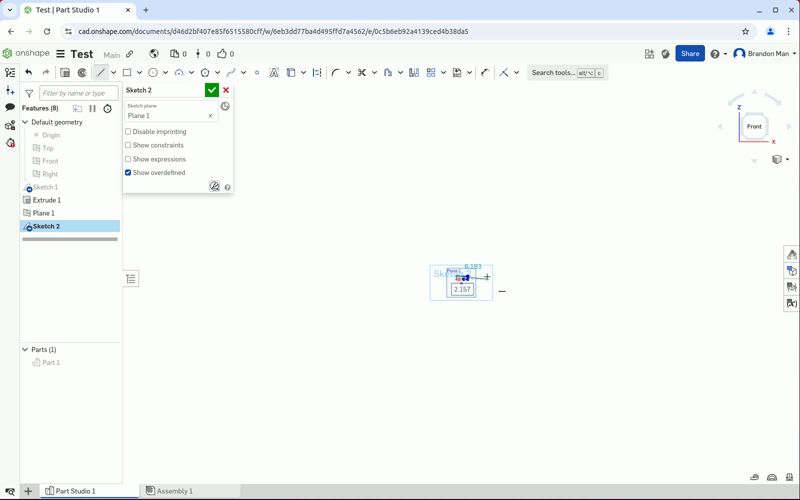
key_down(shift)
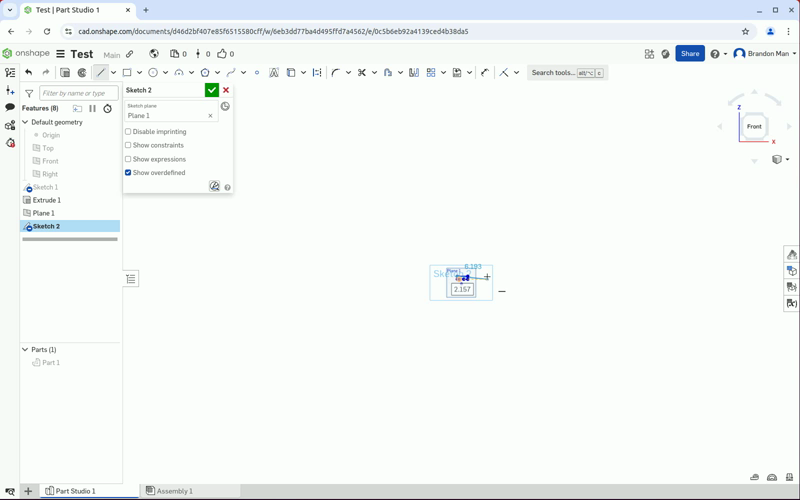
mouse_move(457, 279)
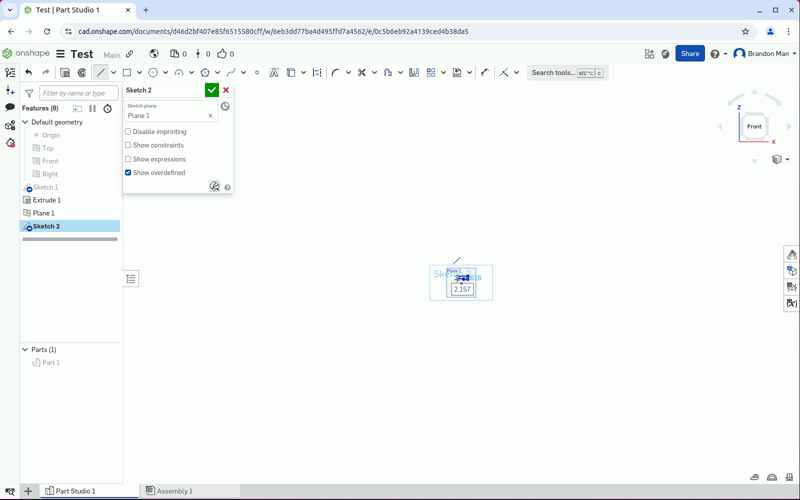
scroll(6)
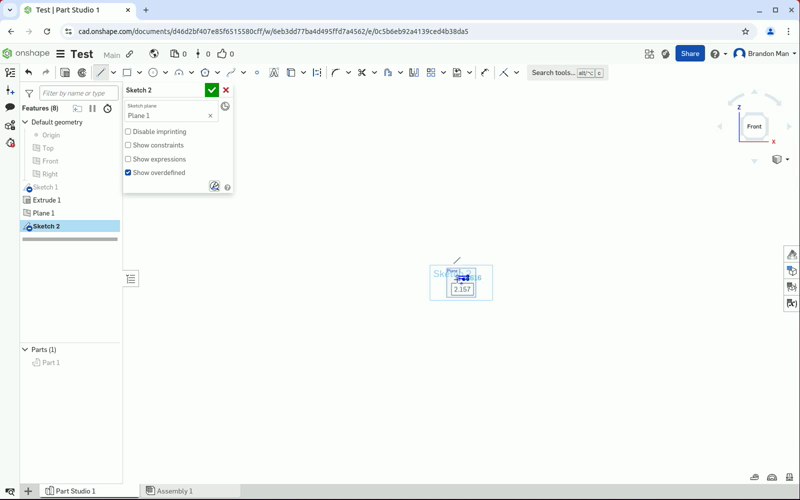
scroll(6)
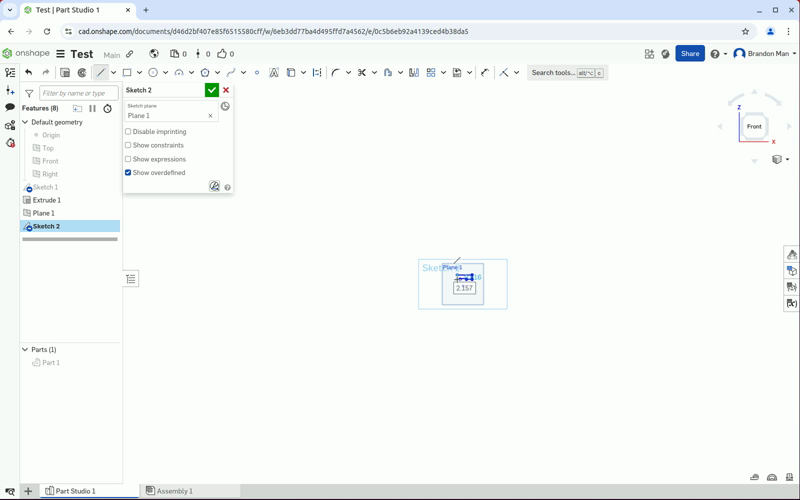
scroll(6)
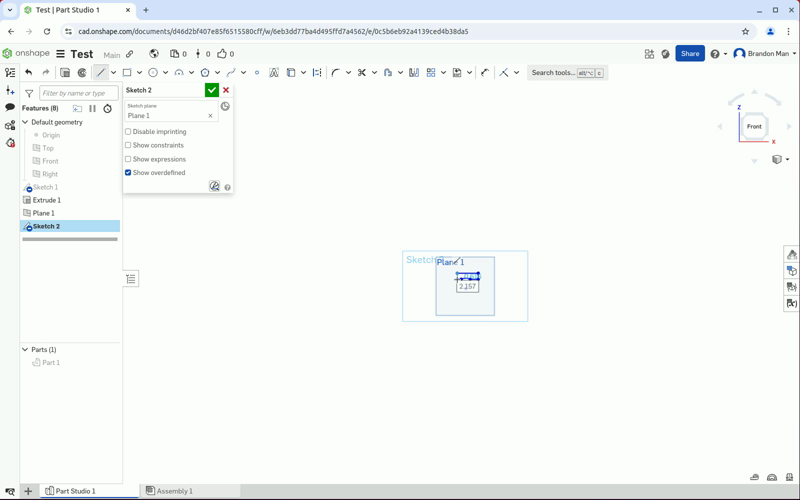
scroll(6)
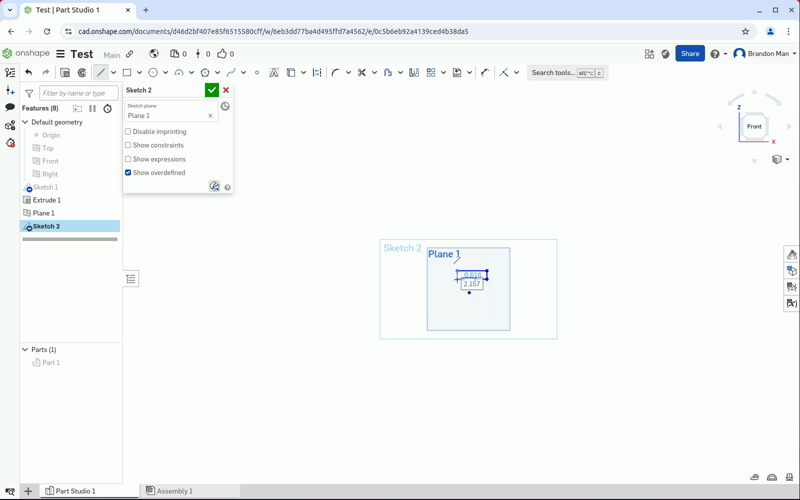
scroll(6)
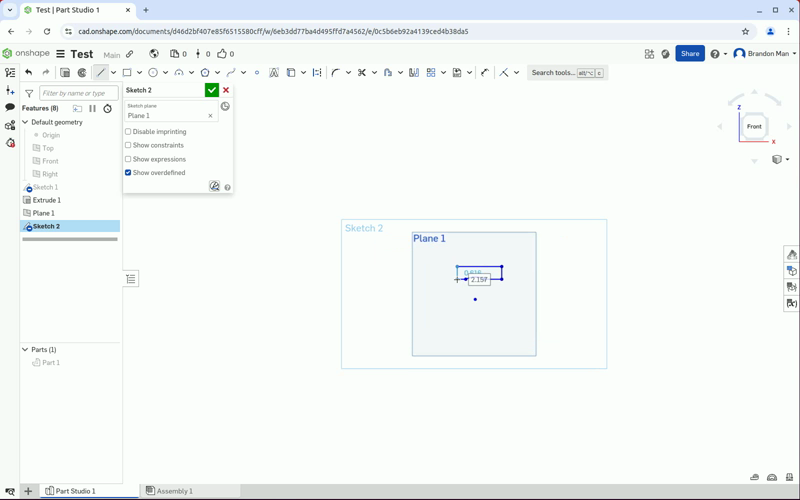
scroll(6)
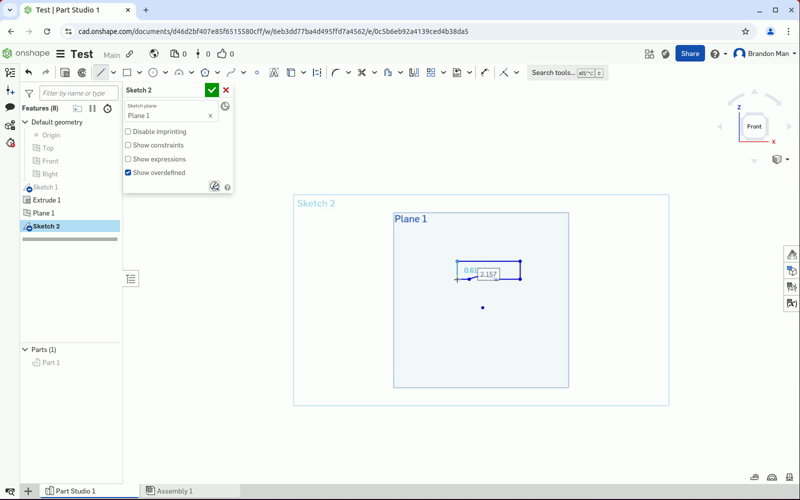
scroll(6)
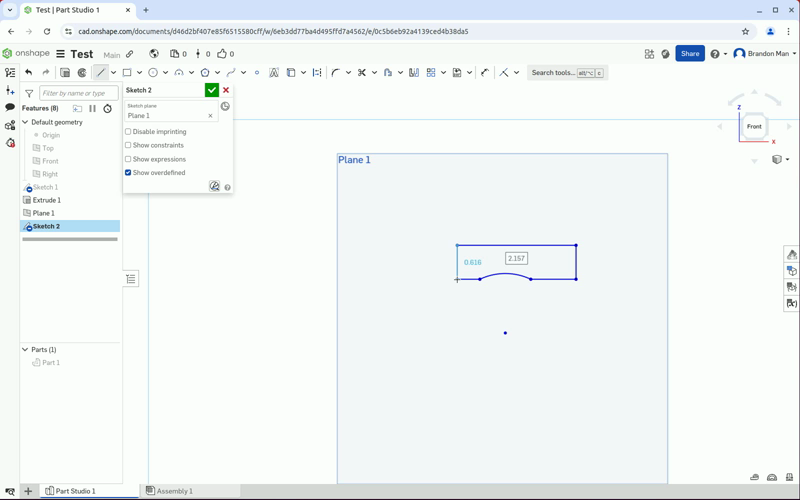
key_up(shift)
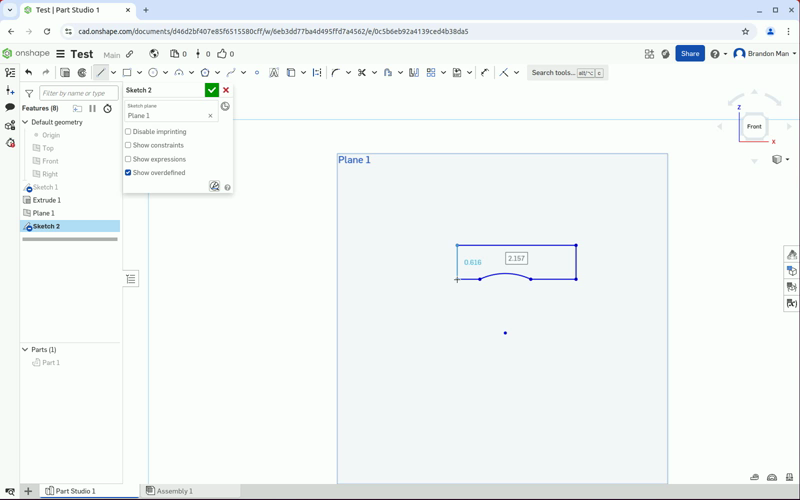
click(457, 279)
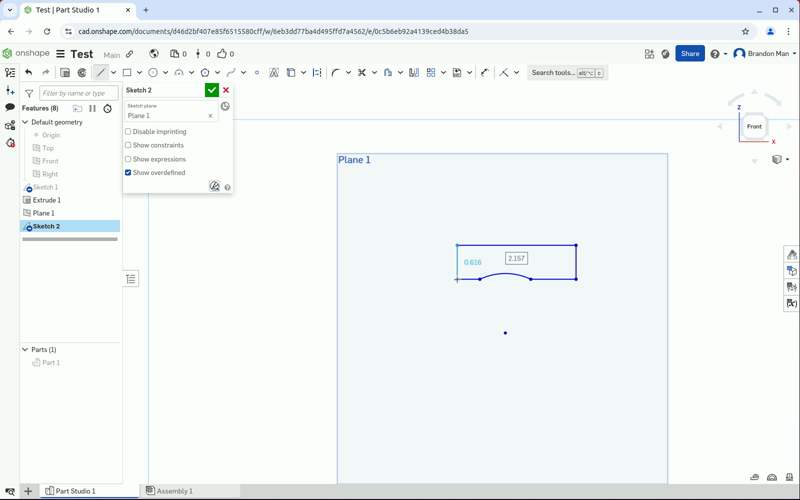
scroll(-6)
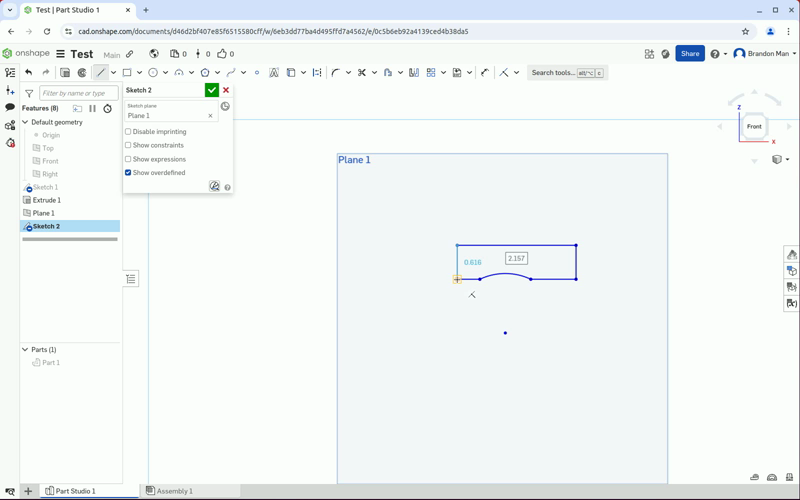
scroll(-6)
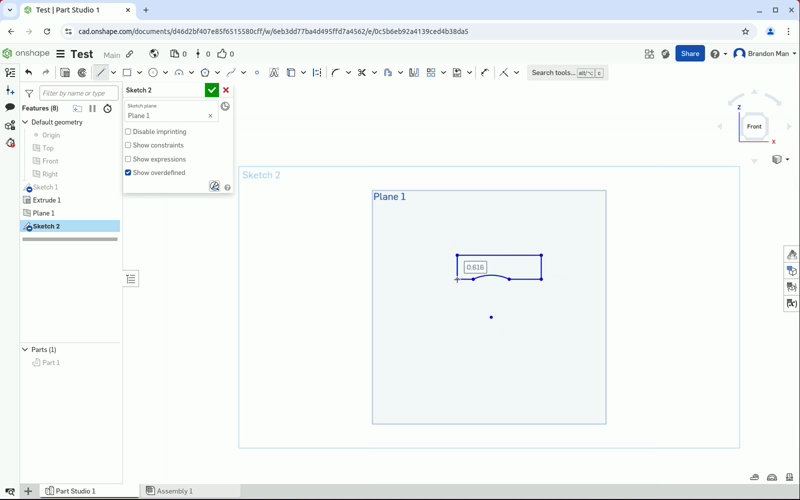
scroll(-6)
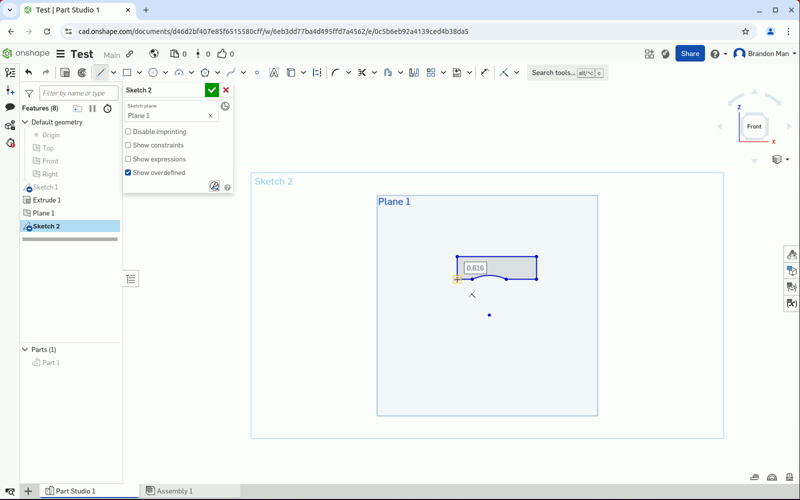
scroll(-6)
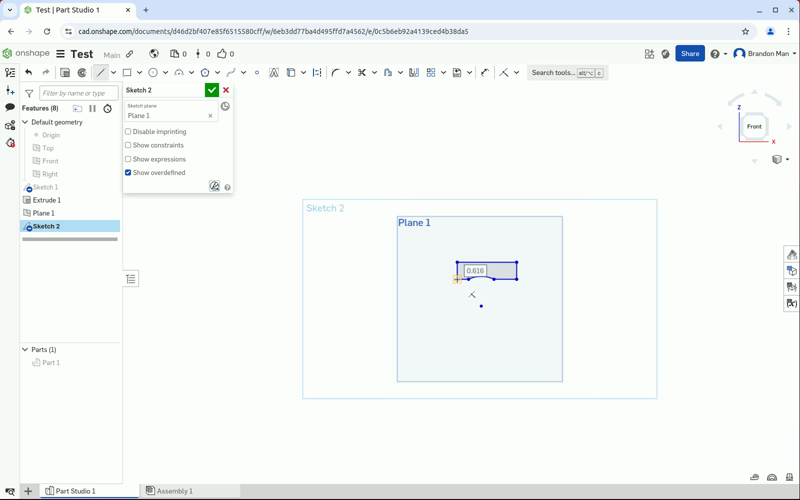
scroll(-6)
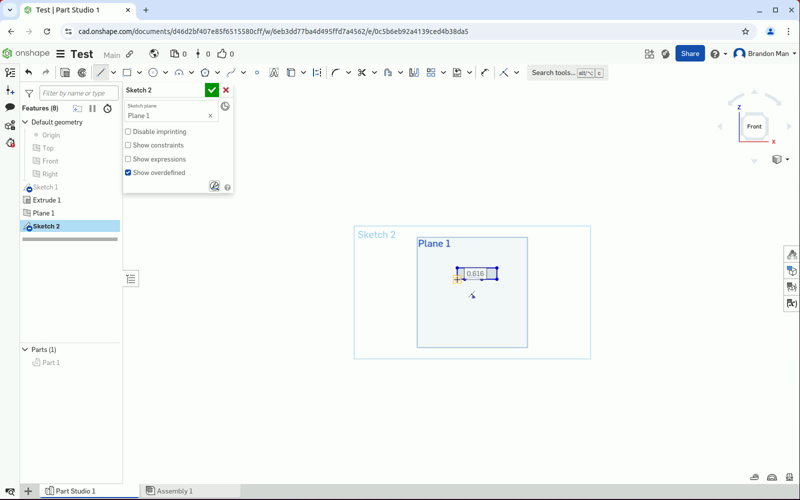
scroll(-6)
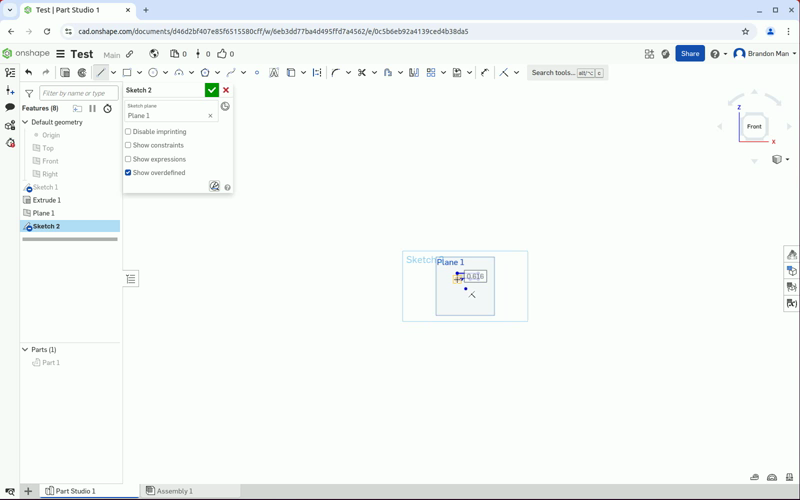
scroll(-6)
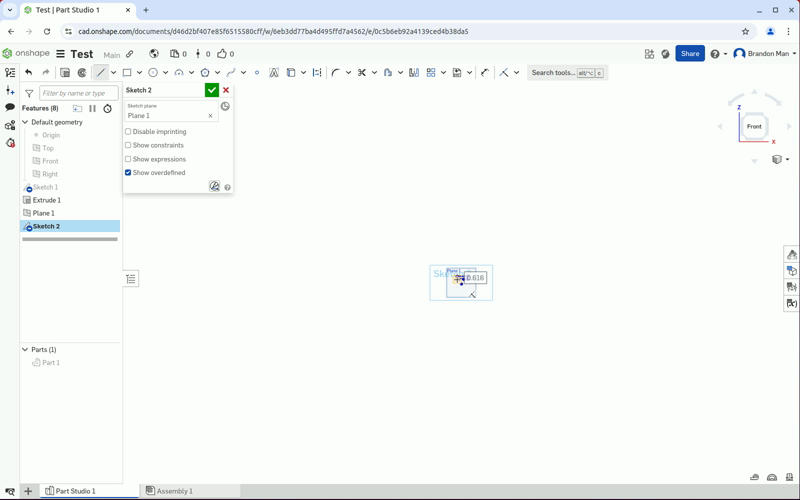
key(esc)
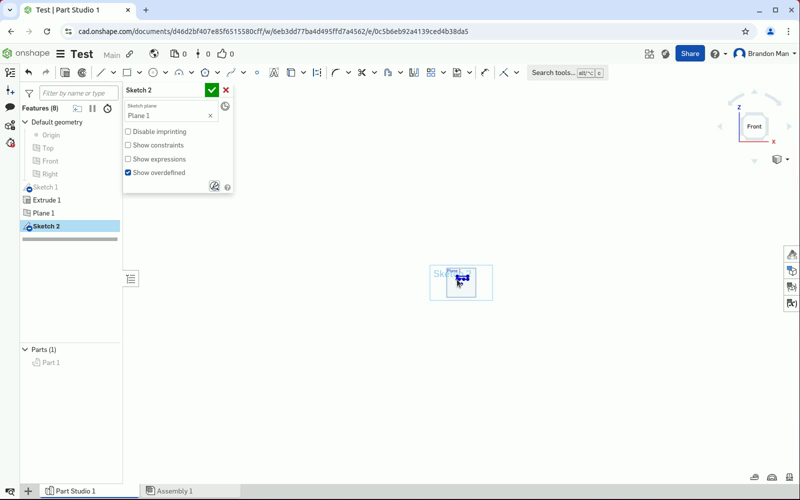
mouse_move(466, 278)
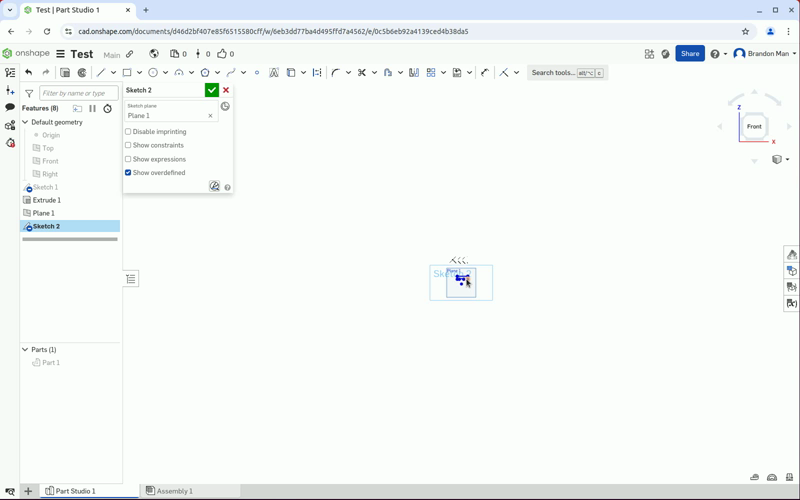
scroll(6)
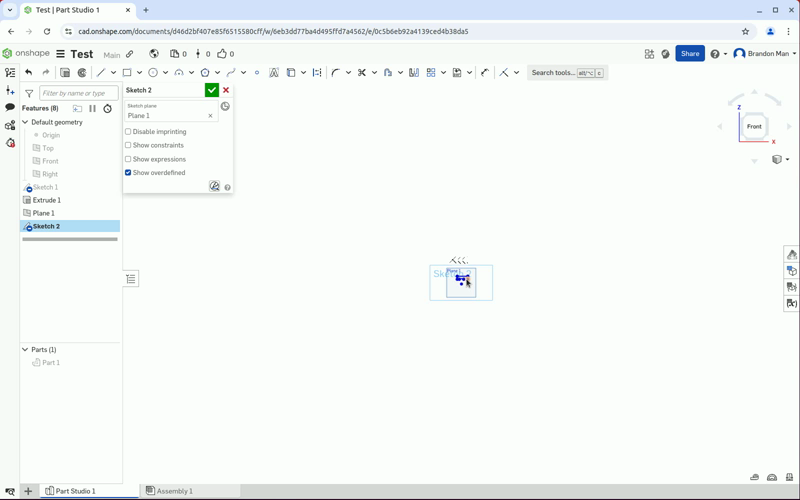
scroll(6)
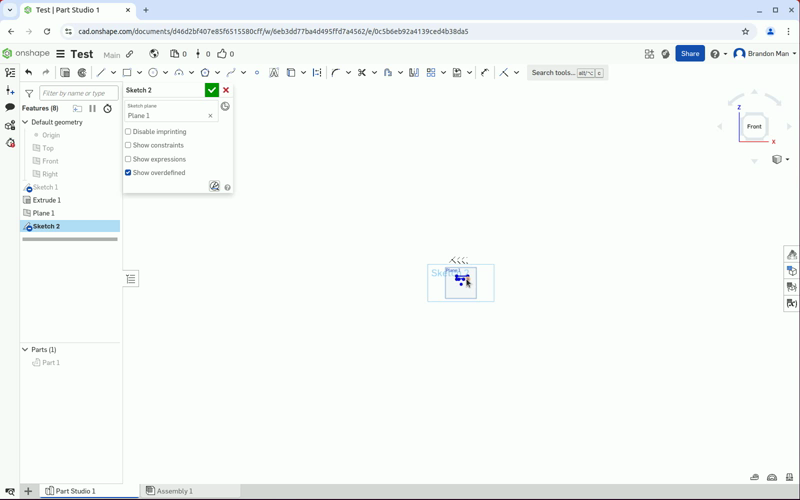
scroll(6)
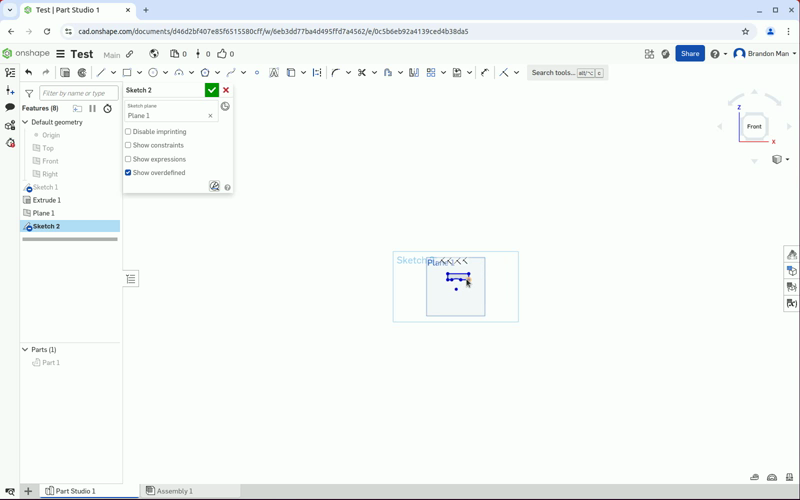
scroll(6)
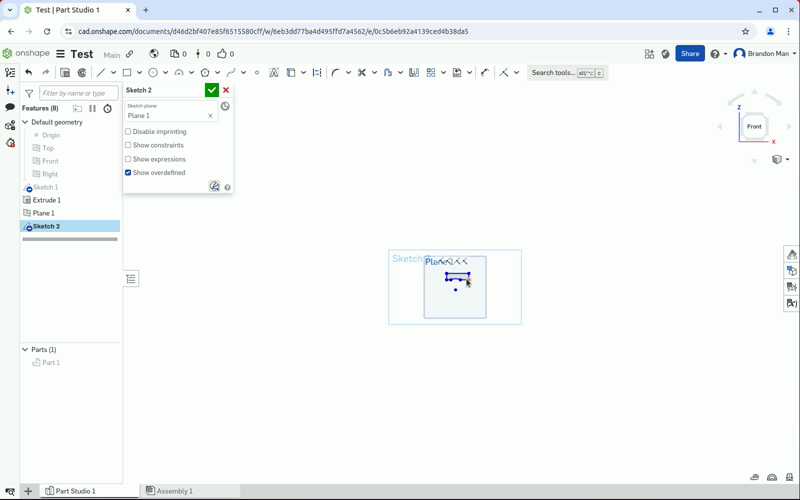
scroll(6)
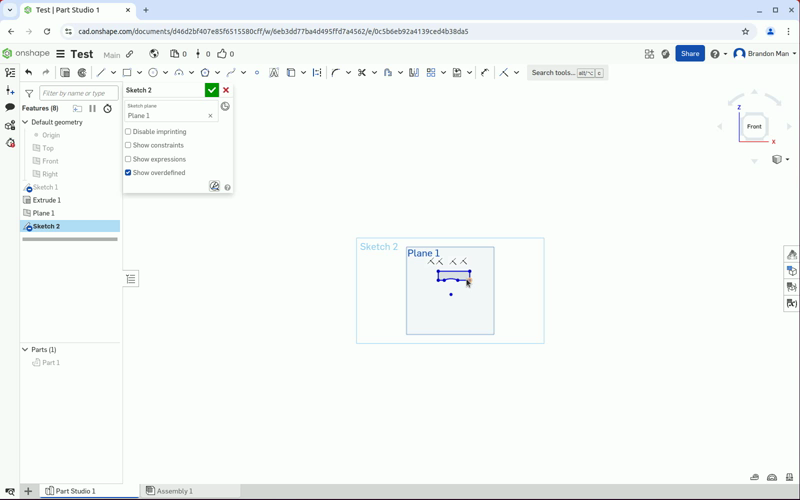
scroll(6)
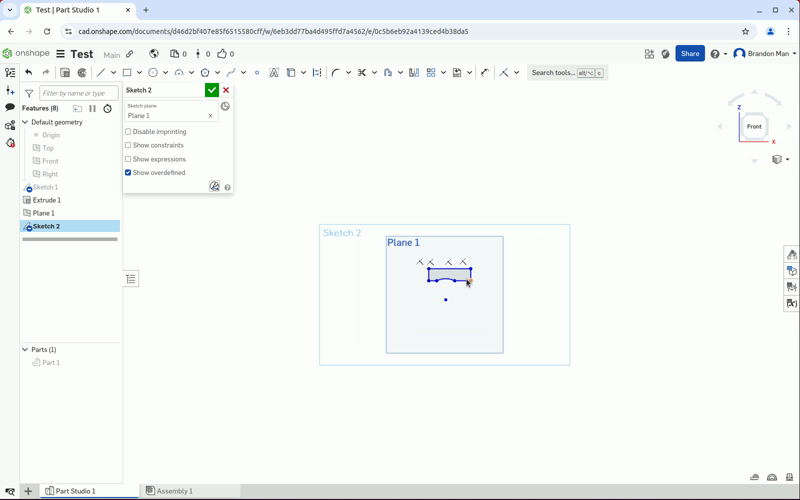
scroll(6)
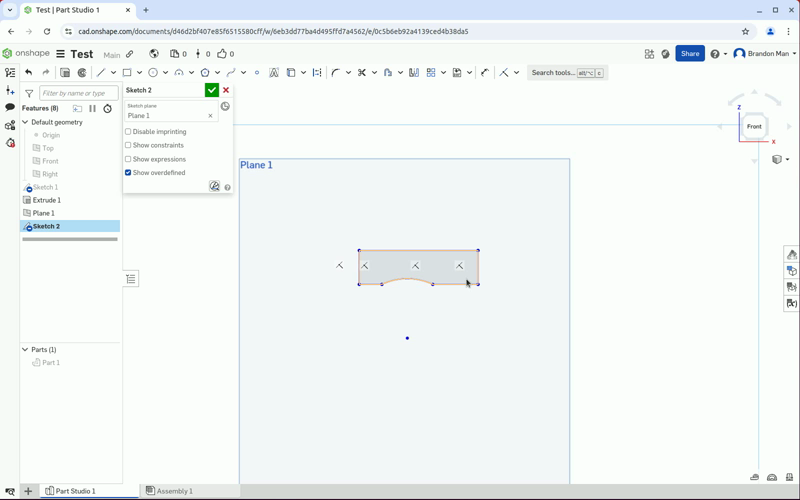
click(466, 278)
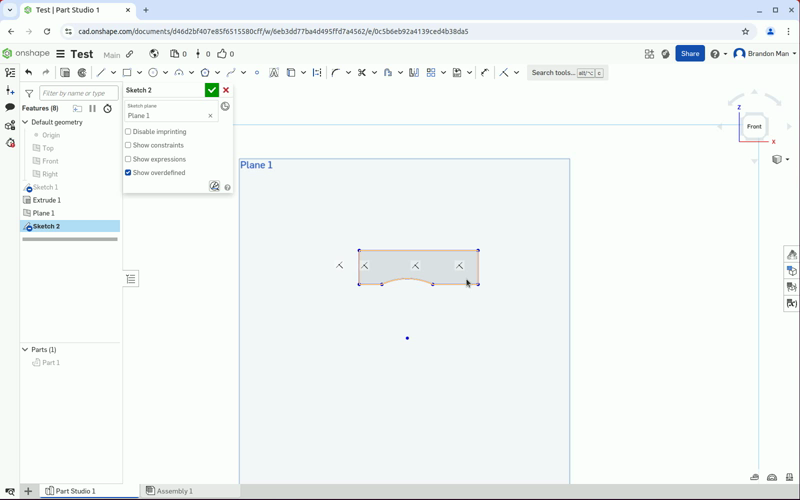
scroll(-6)
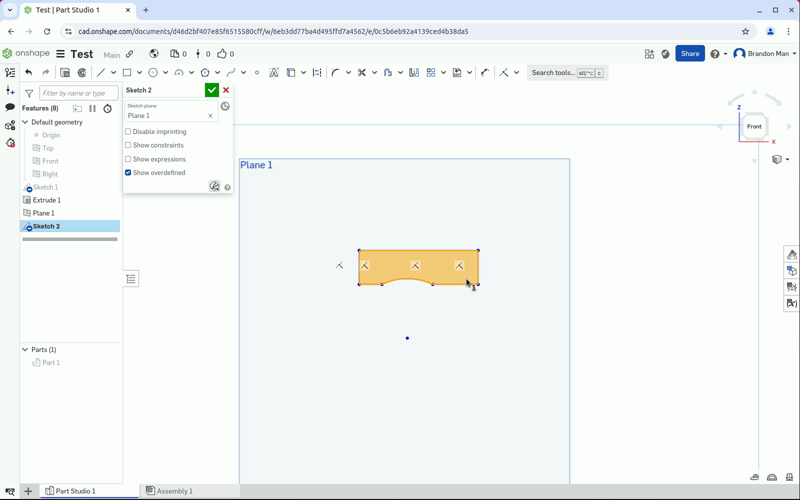
scroll(-6)
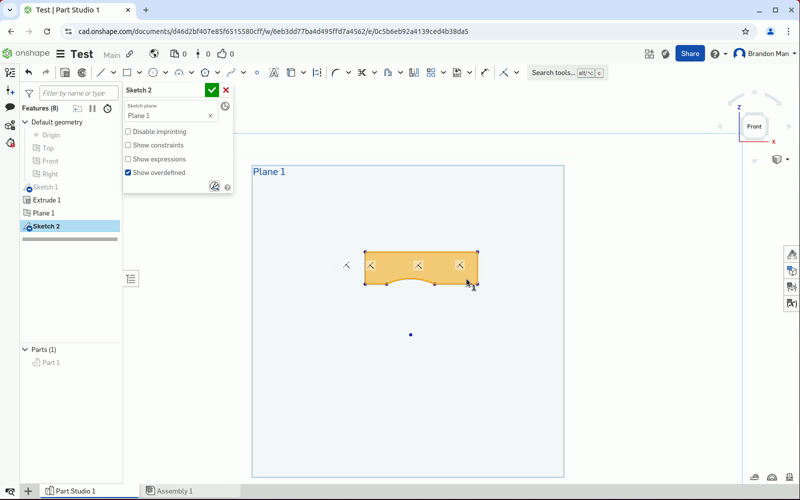
scroll(-6)
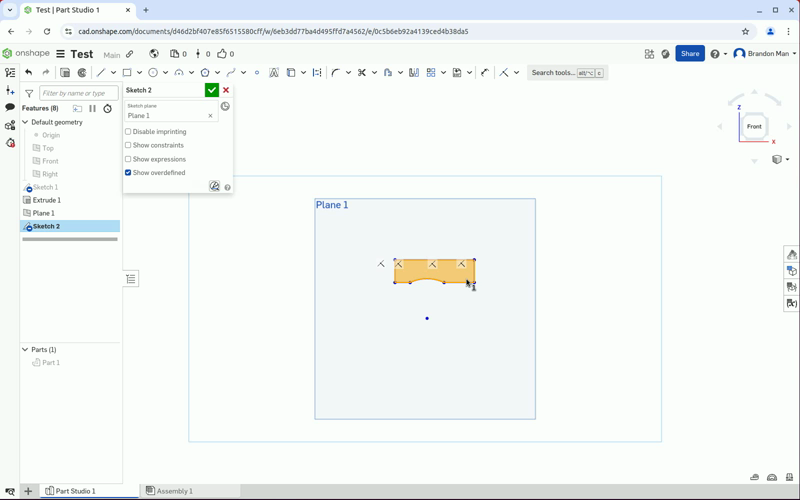
scroll(-6)
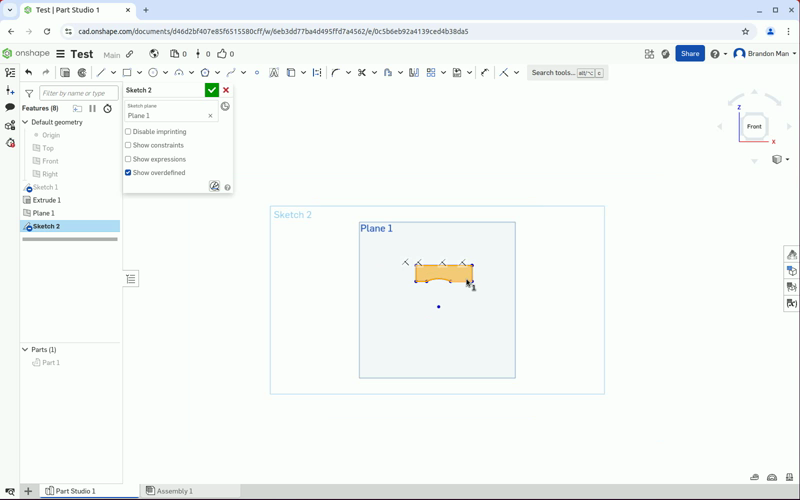
scroll(-6)
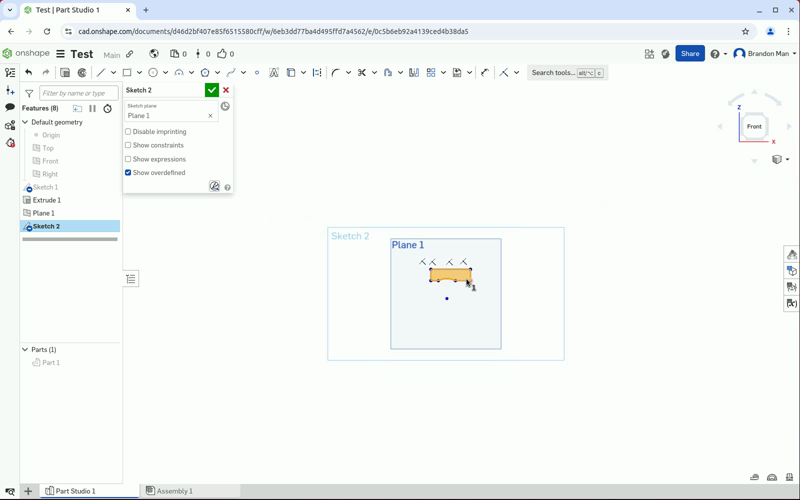
scroll(-6)
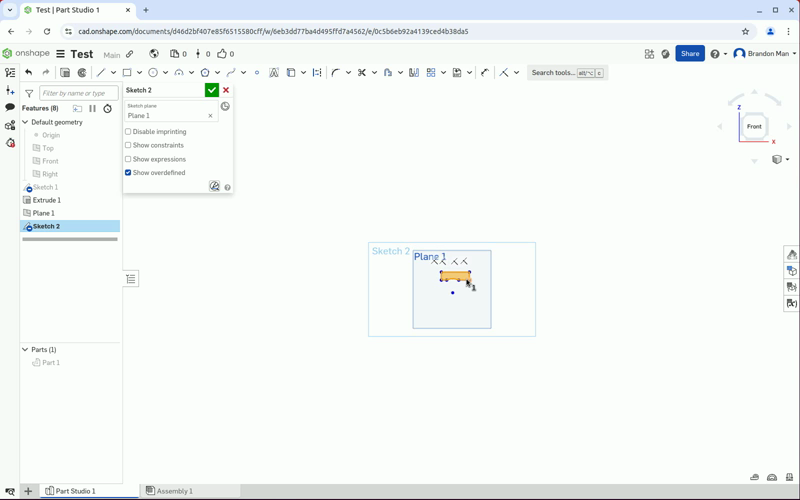
scroll(-6)
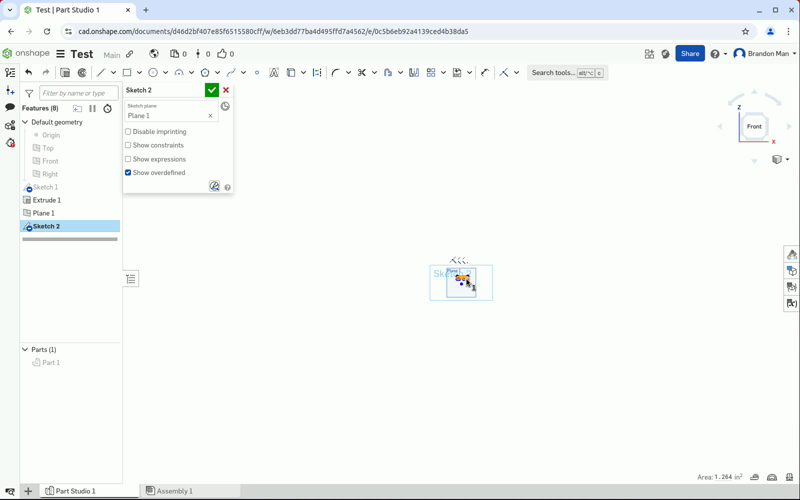
mouse_move(73, 352)
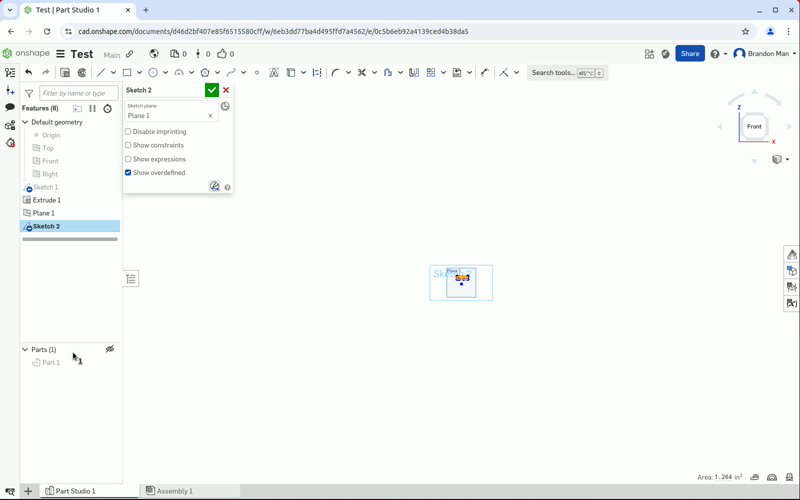
key(shift+y)
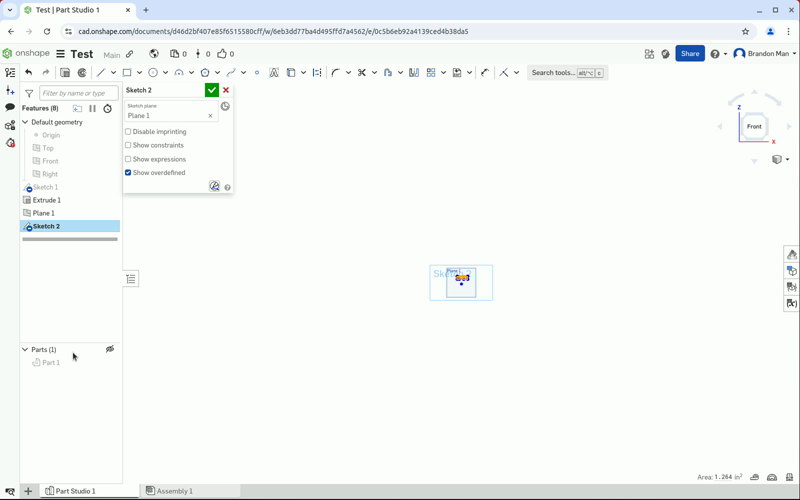
key(shift+e)
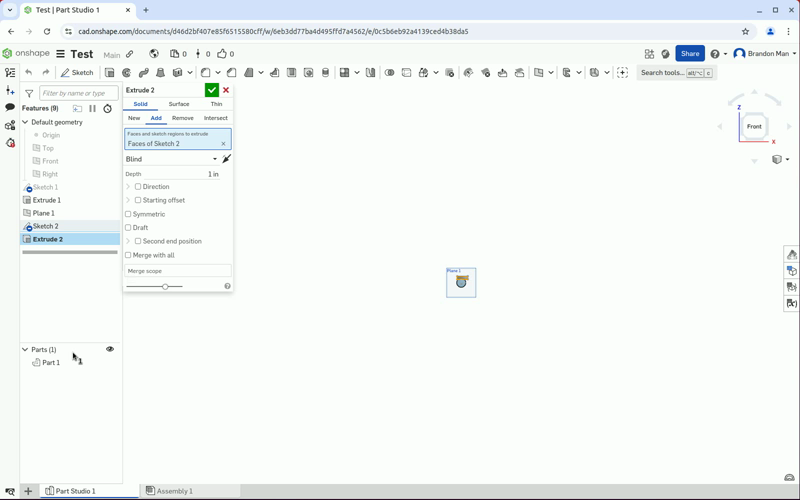
mouse_move(143, 106)
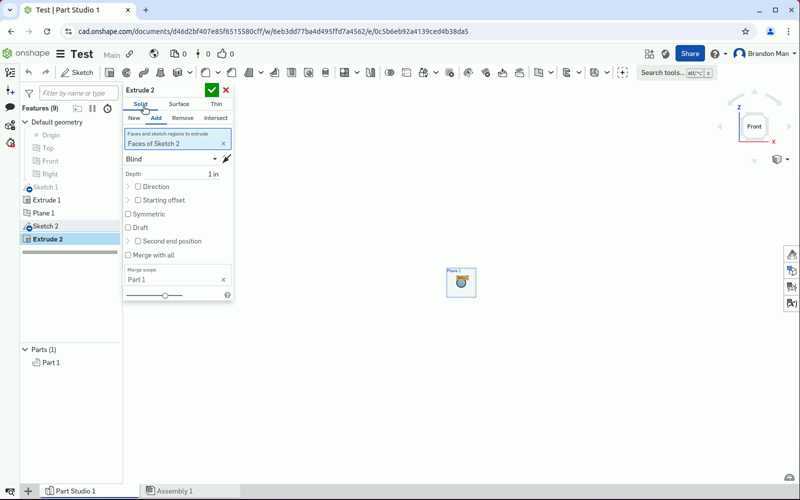
click(143, 106)
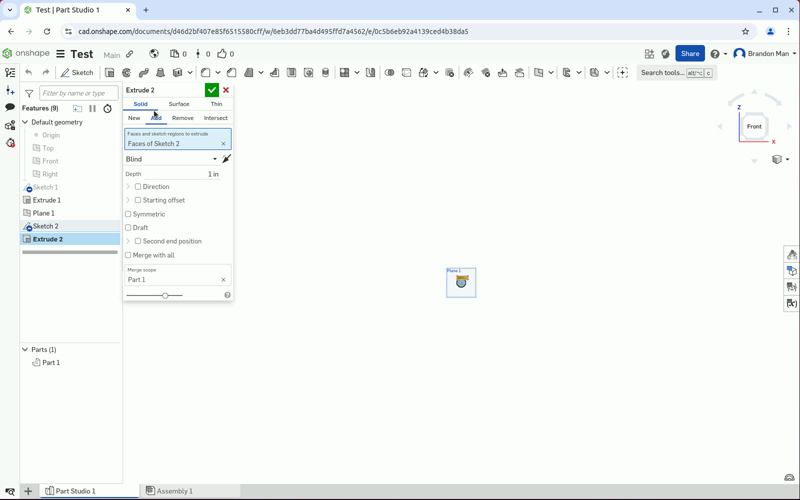
mouse_move(186, 120)
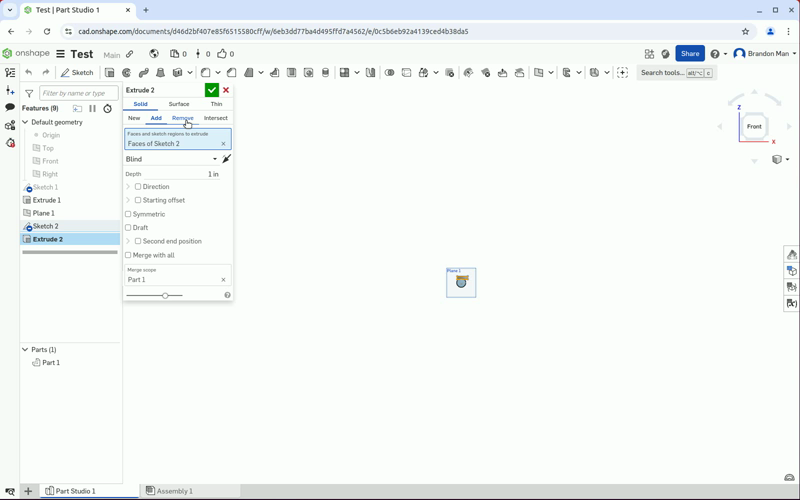
click(186, 120)
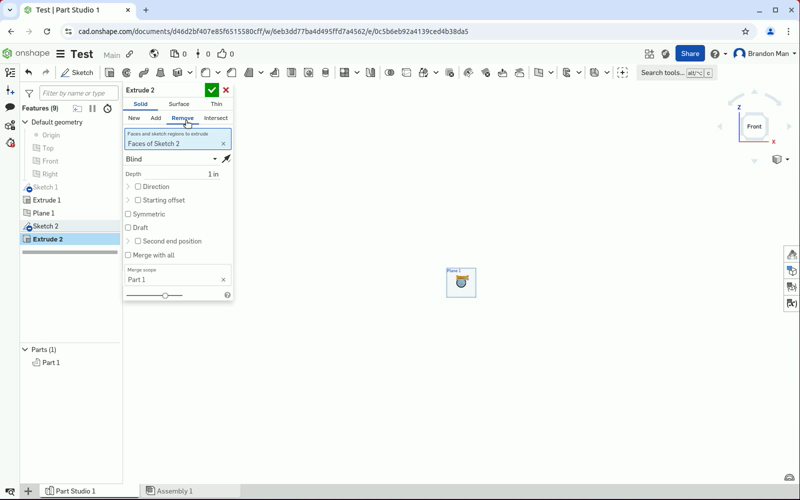
key(tab, 4)
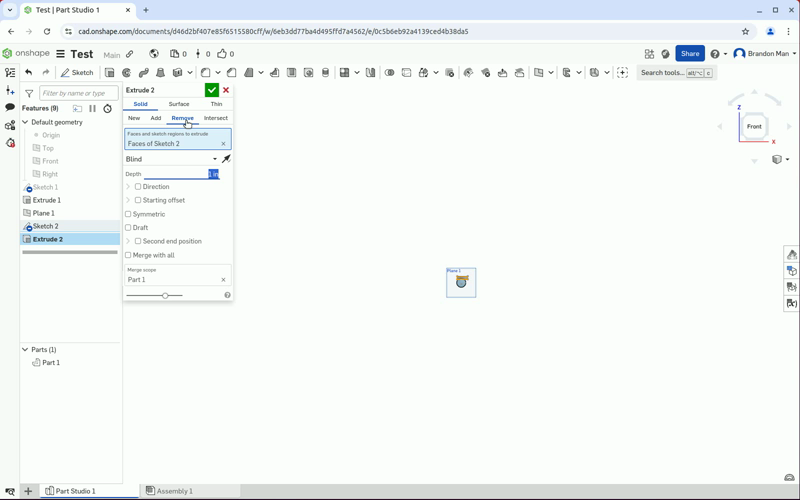
text(3.129)
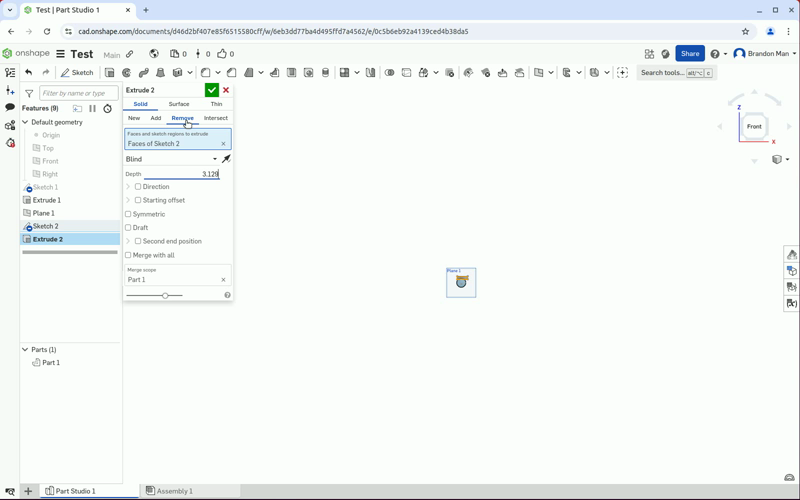
key(tab, 6)
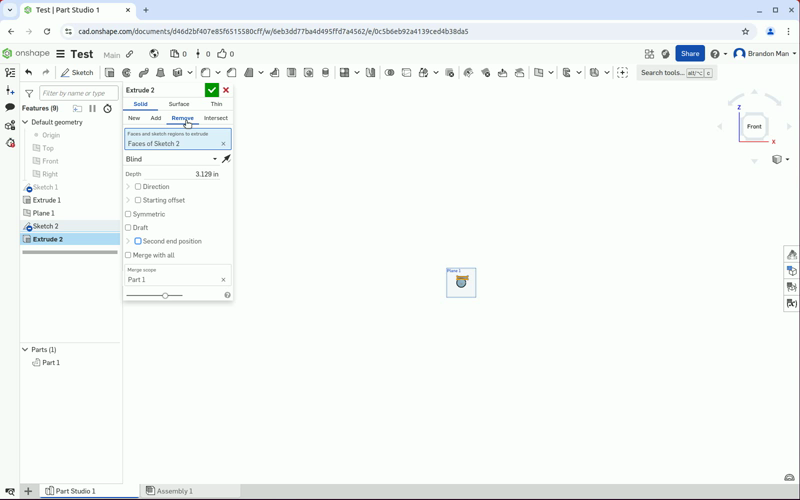
key(space)
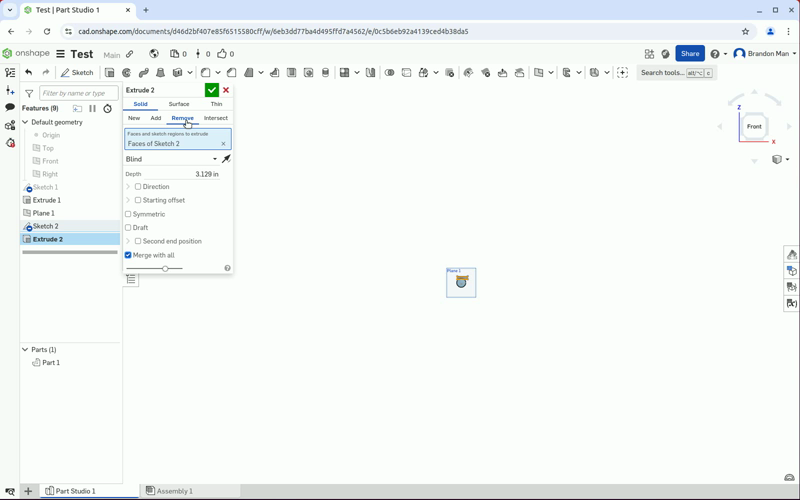
key(enter)
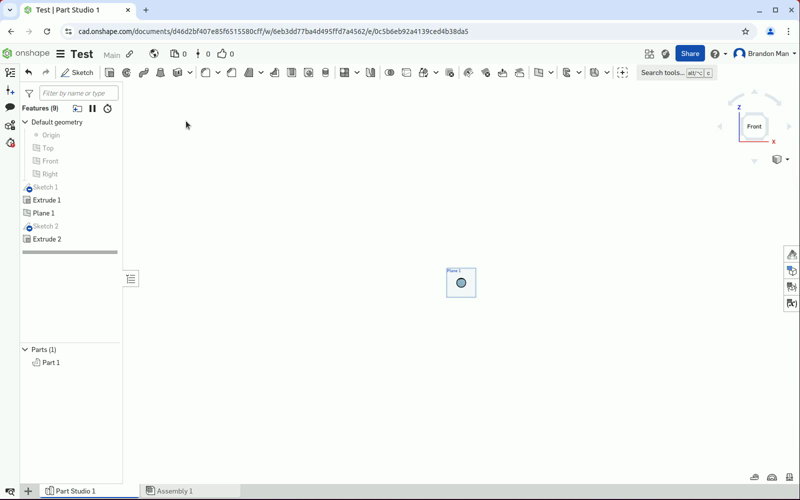
key(shift+h)
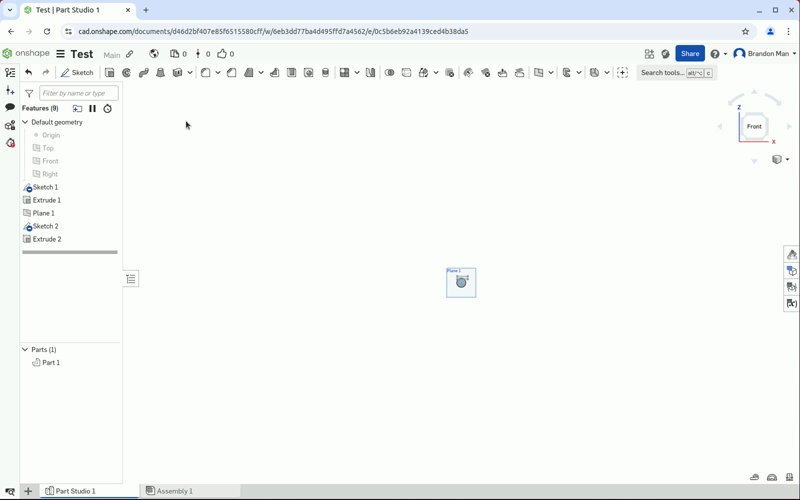
key(shift+h)
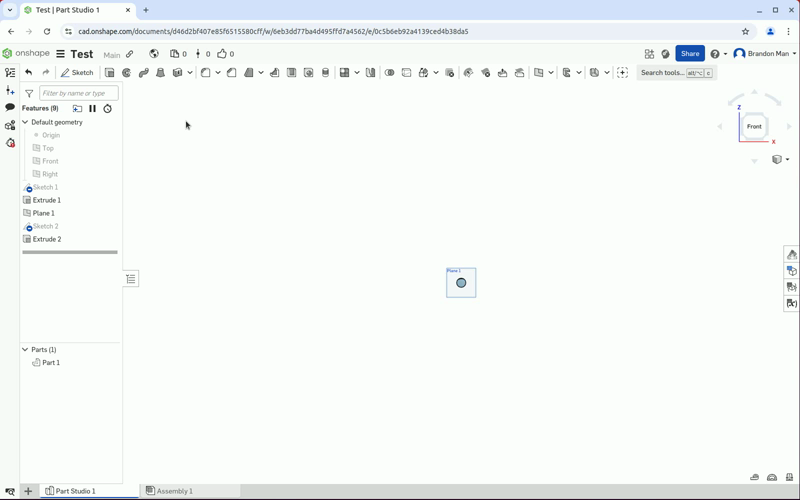
mouse_move(73, 189)
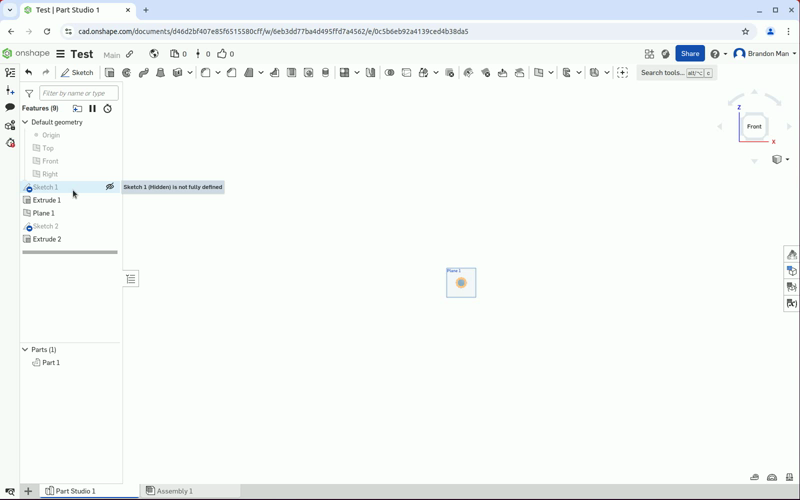
click(73, 189)
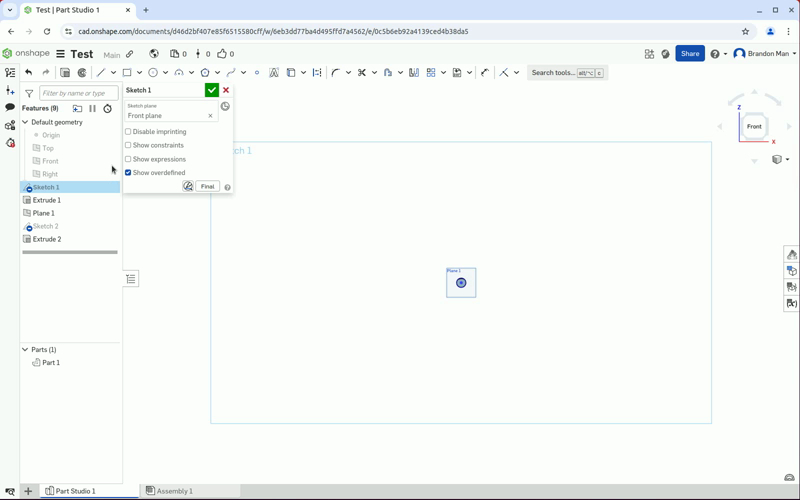
mouse_move(229, 92)
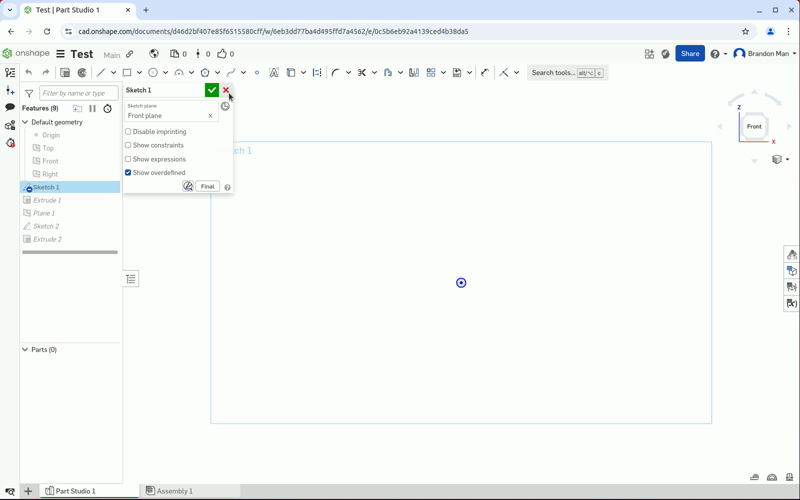
click(229, 92)
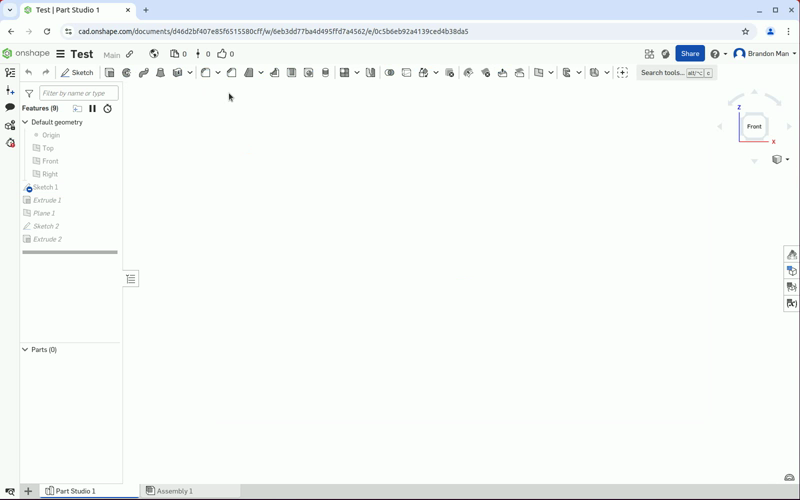
key(shift+s)
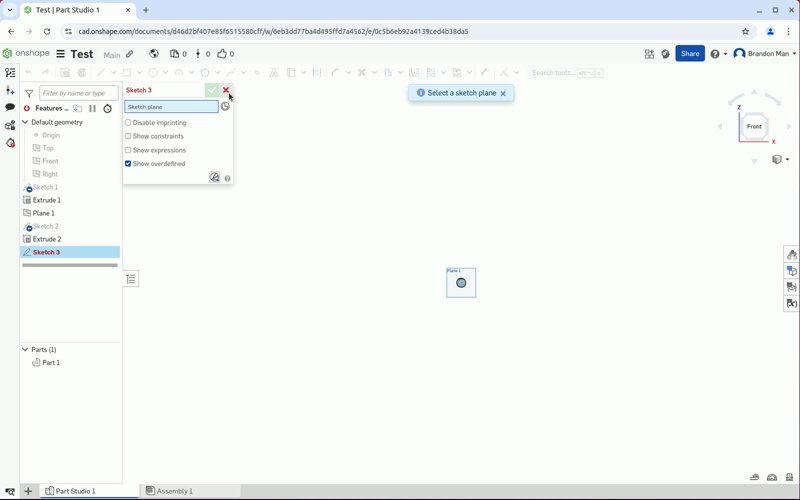
mouse_move(73, 215)
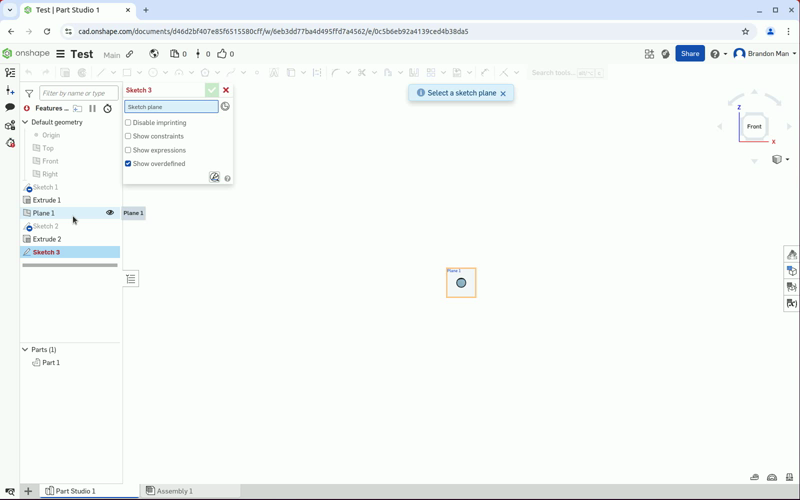
click(73, 215)
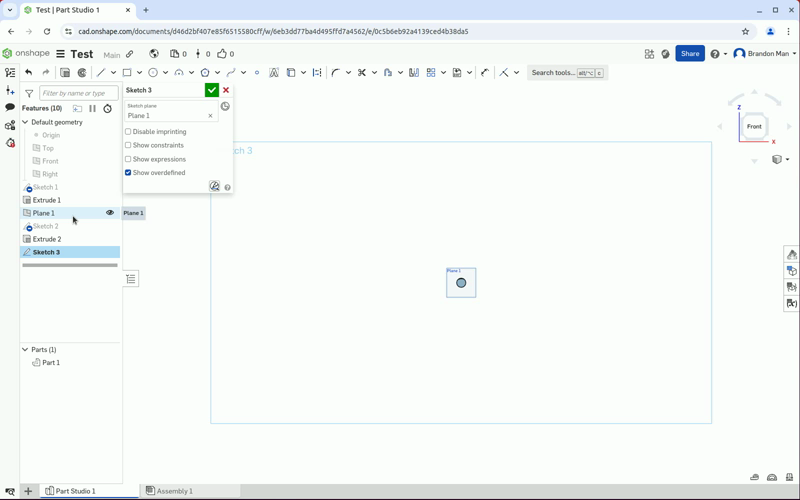
mouse_move(73, 352)
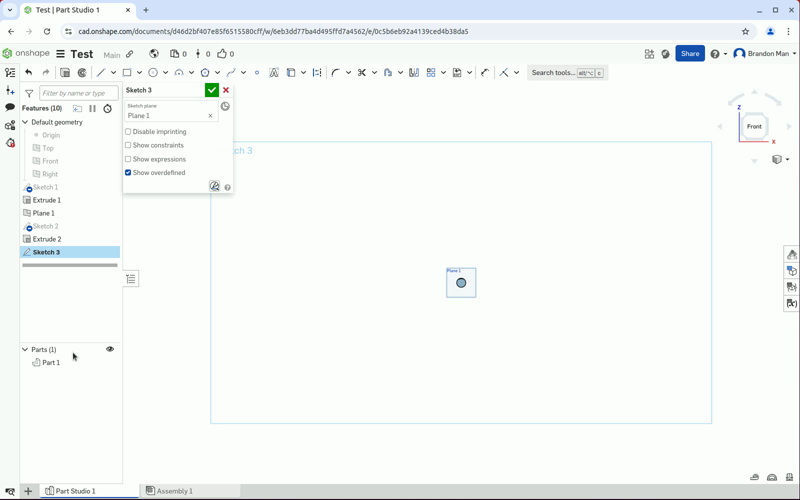
key(y)
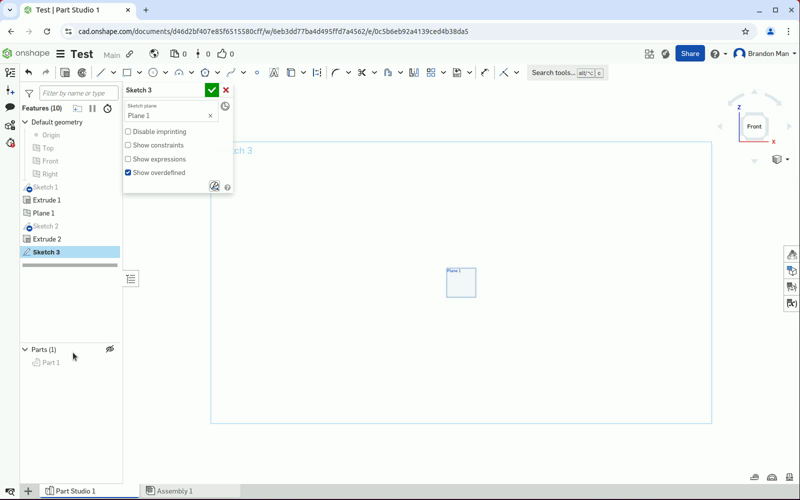
key(l)
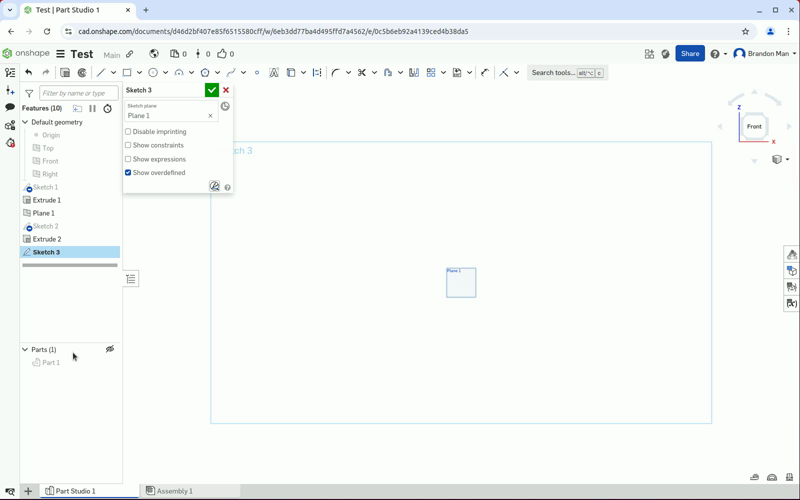
key_down(shift)
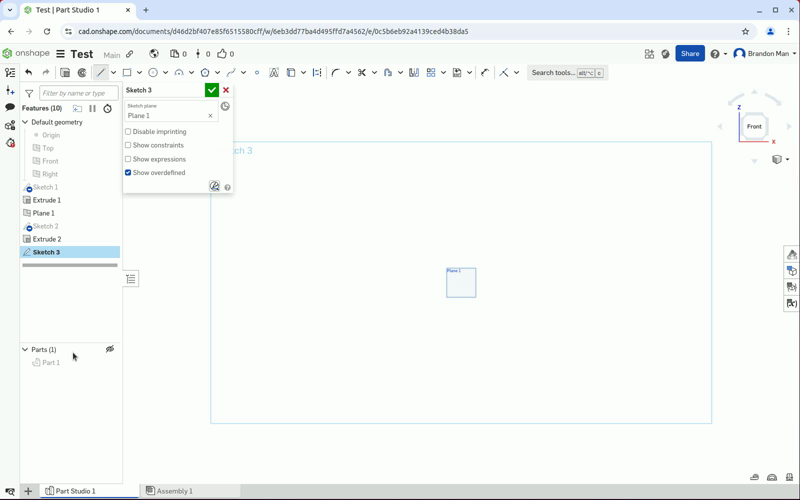
mouse_move(458, 279)
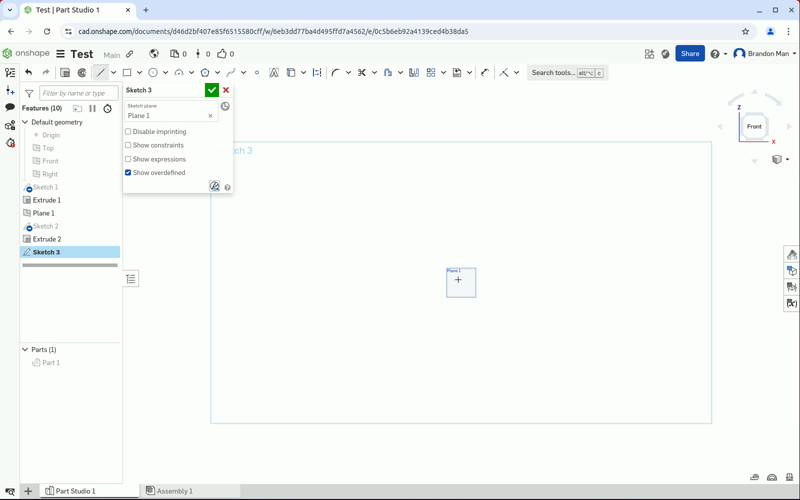
click(458, 279)
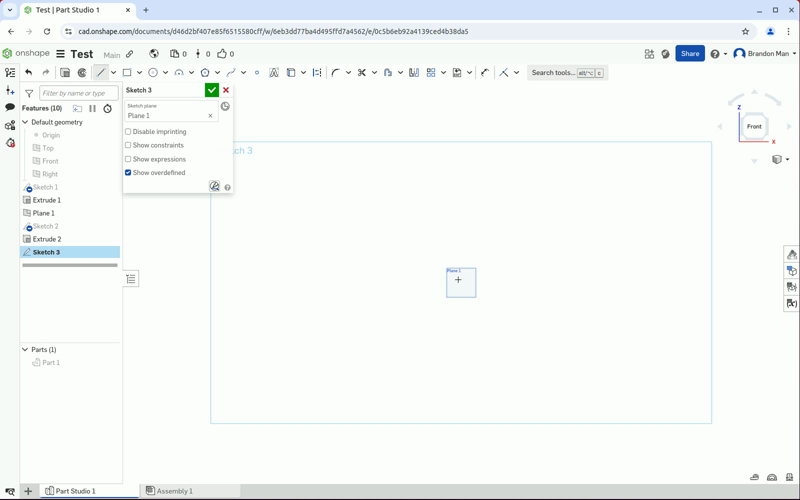
key_up(shift)
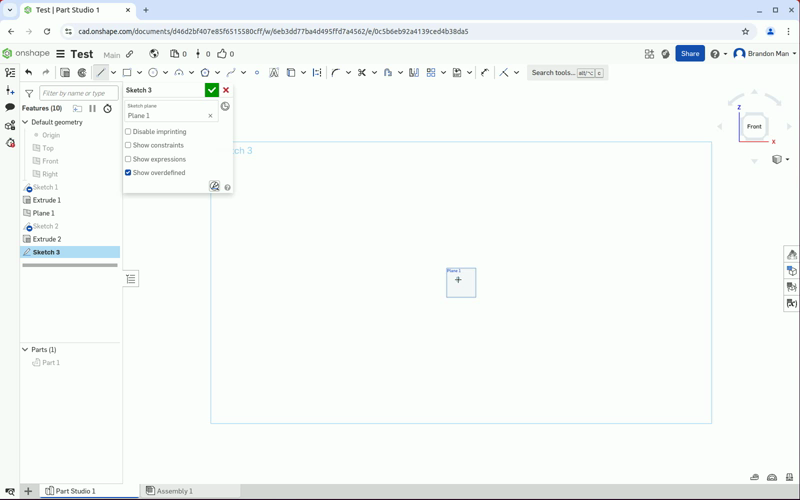
key_down(shift)
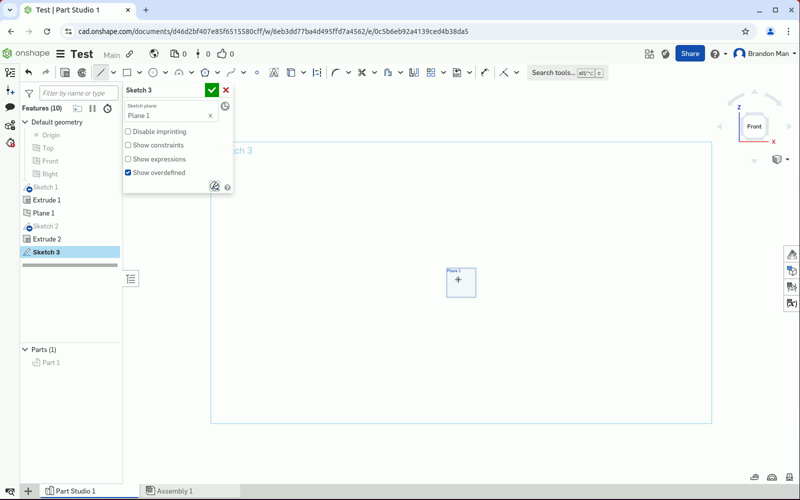
mouse_move(488, 279)
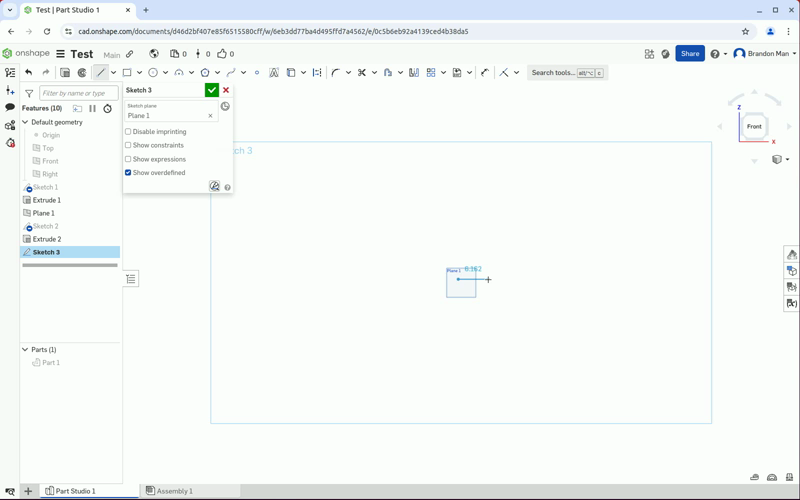
mouse_move(464, 279)
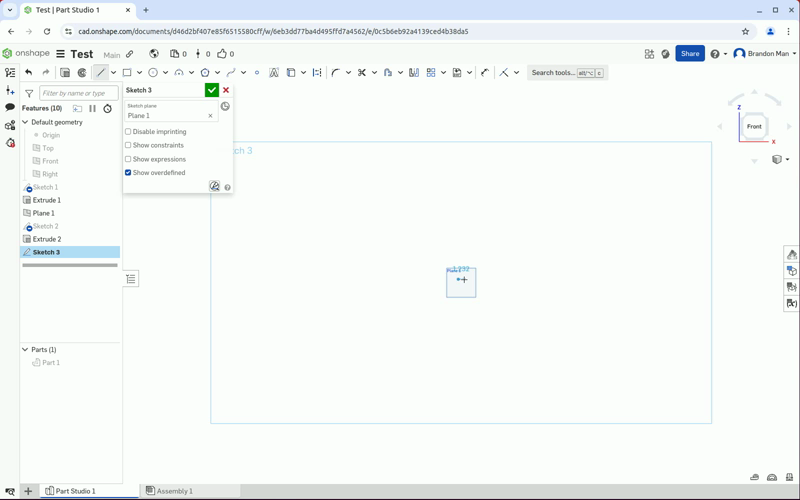
scroll(6)
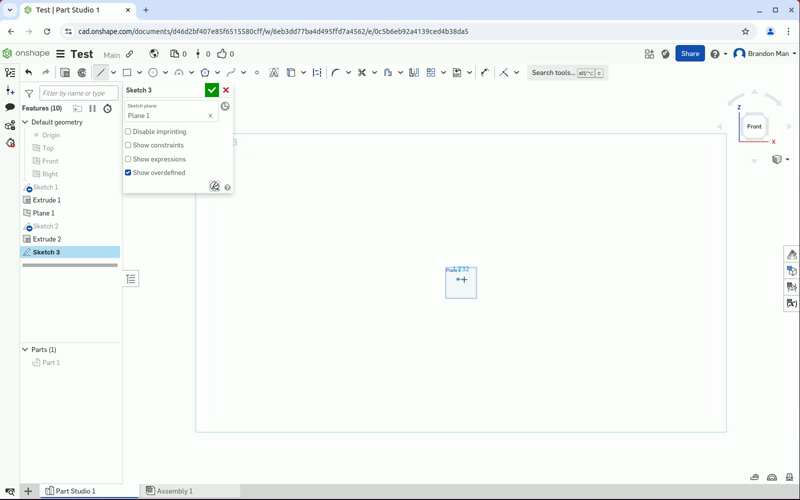
scroll(6)
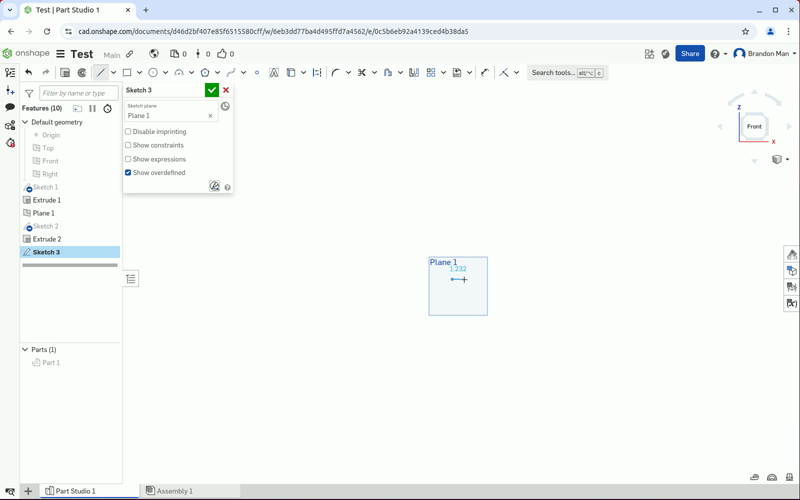
scroll(6)
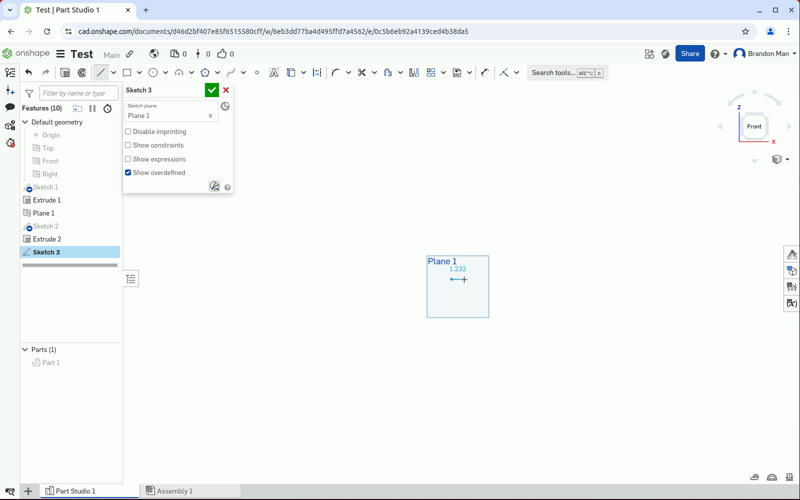
scroll(6)
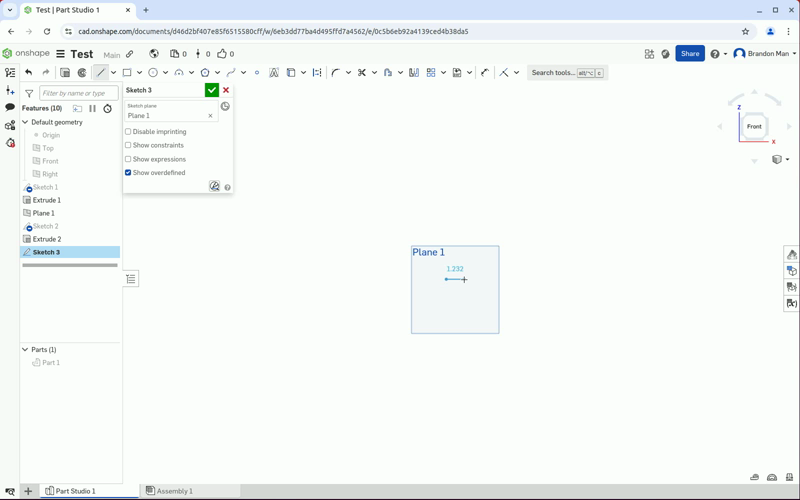
scroll(6)
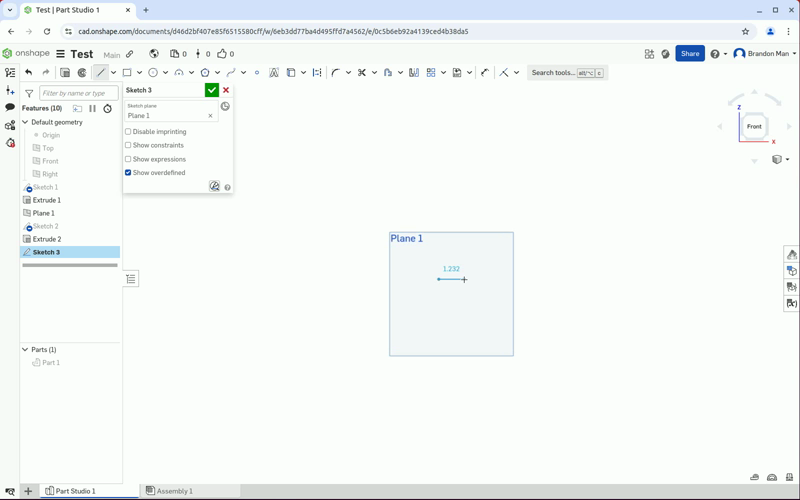
scroll(6)
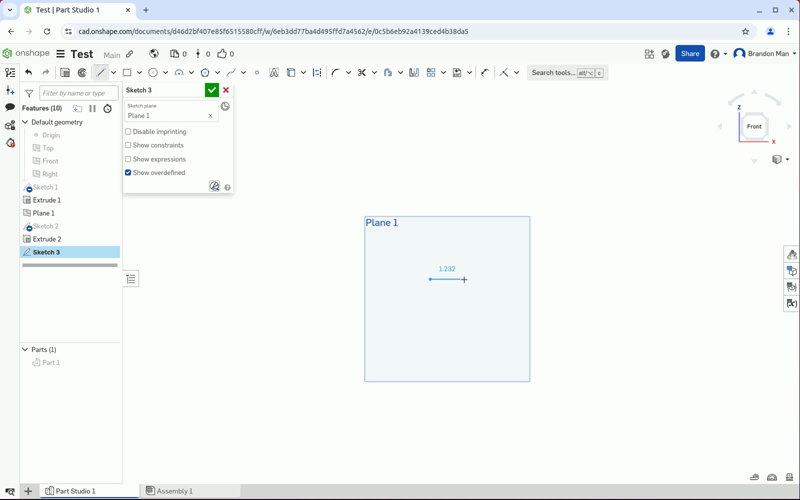
scroll(6)
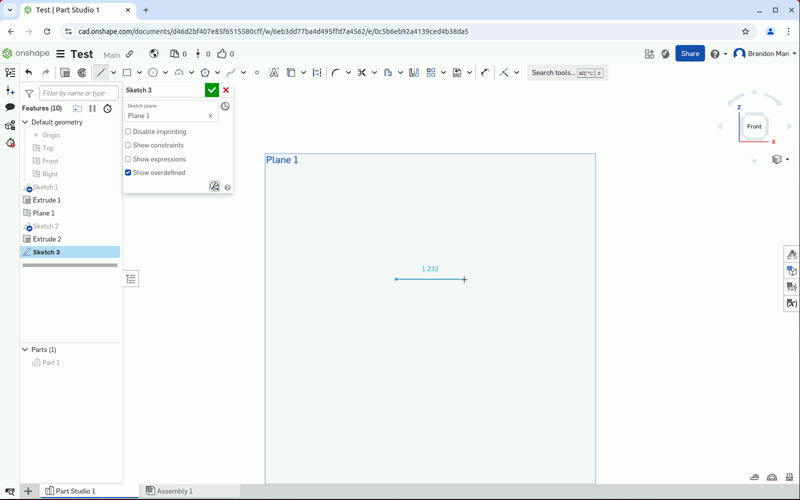
click(464, 279)
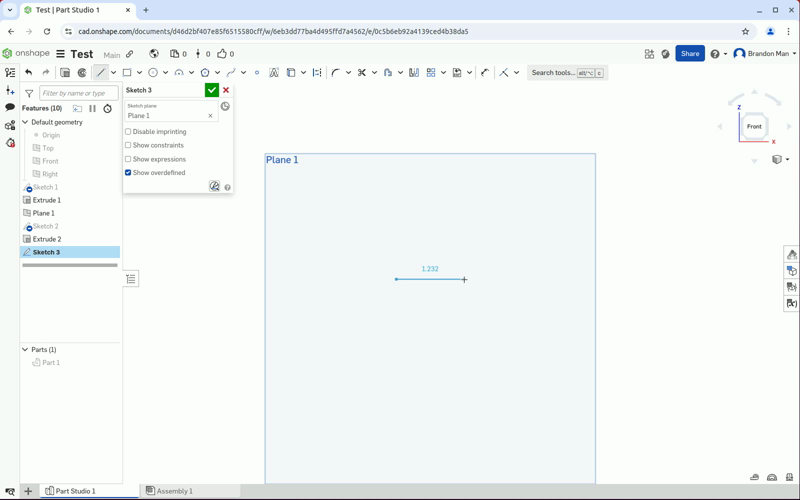
scroll(-6)
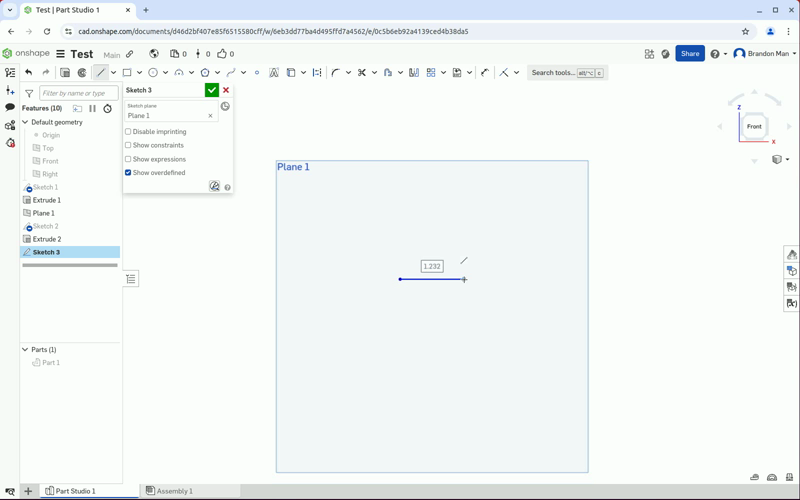
scroll(-6)
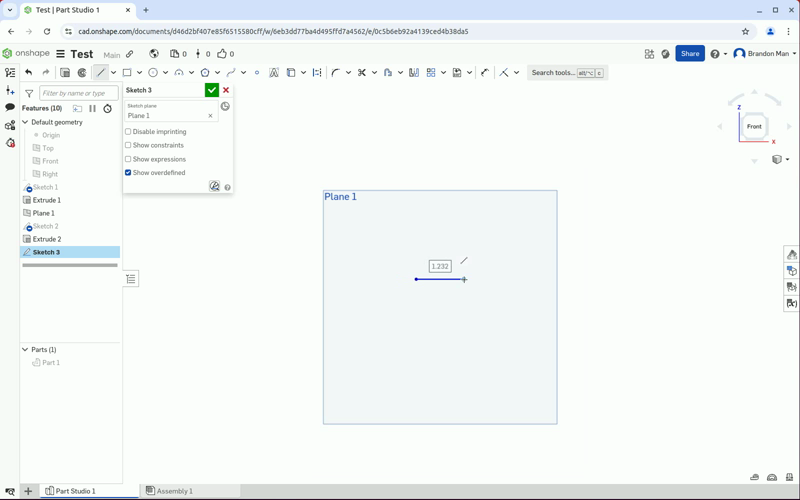
scroll(-6)
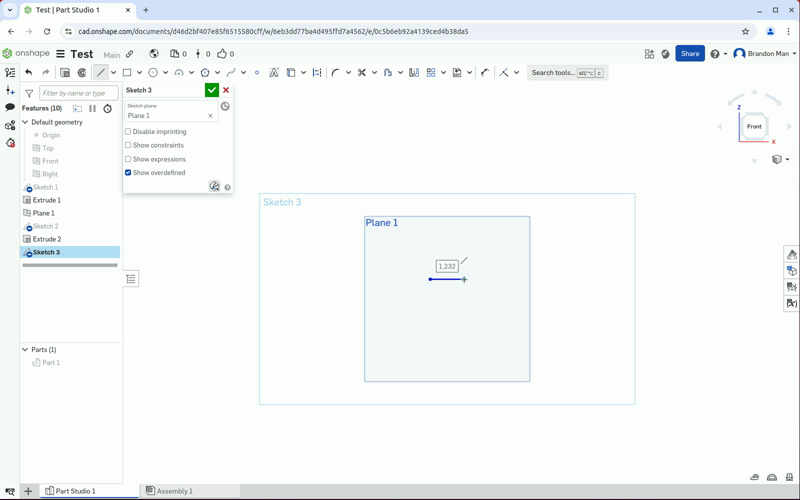
scroll(-6)
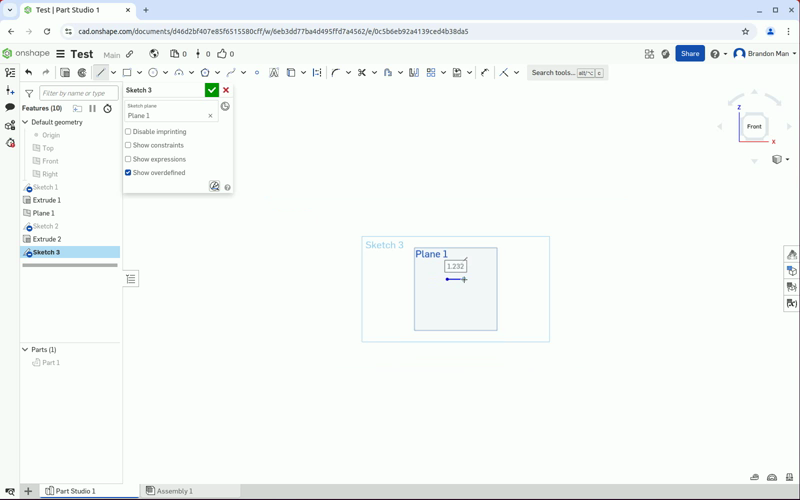
scroll(-6)
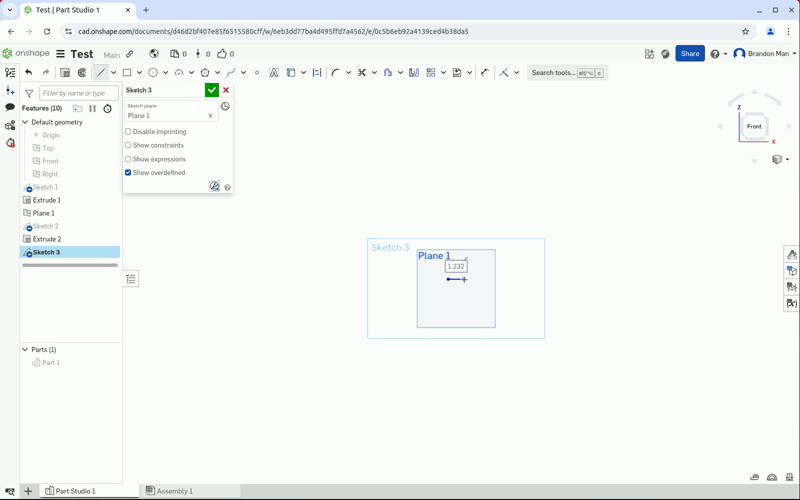
scroll(-6)
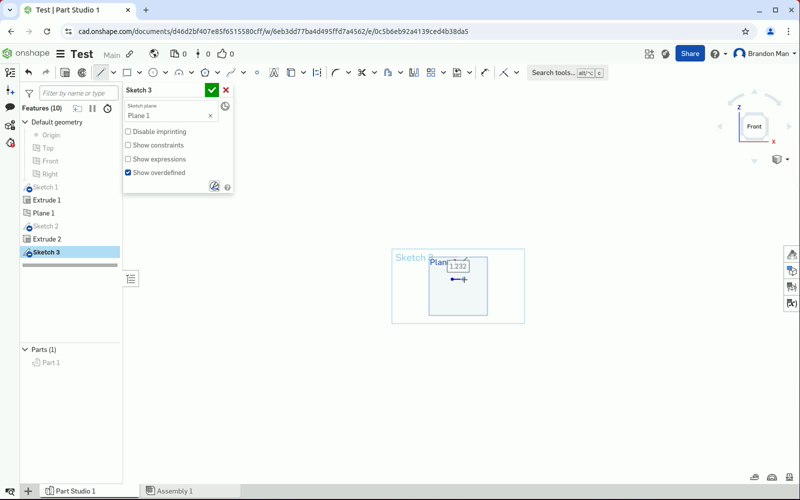
scroll(-6)
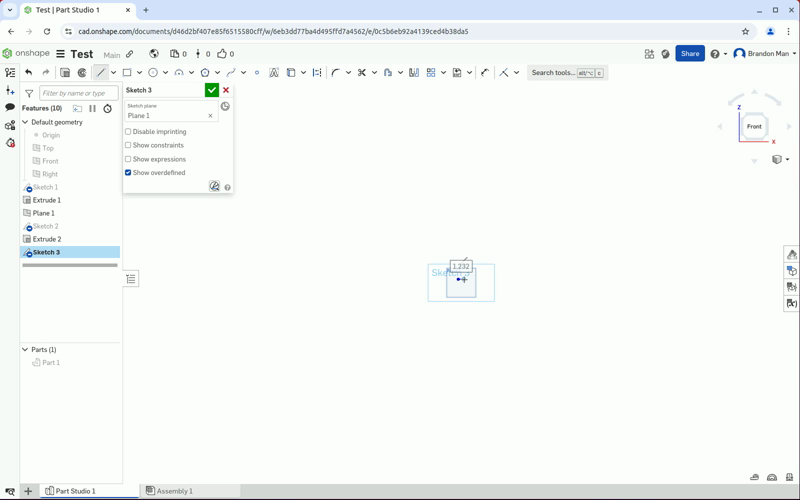
key_up(shift)
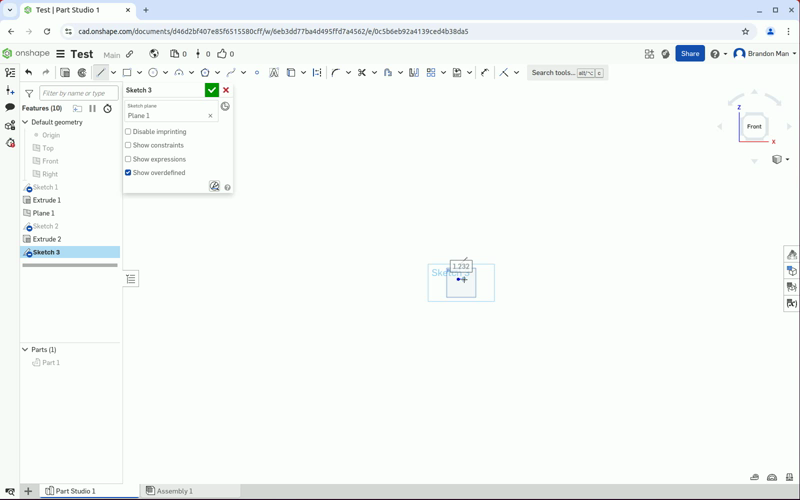
key(esc)
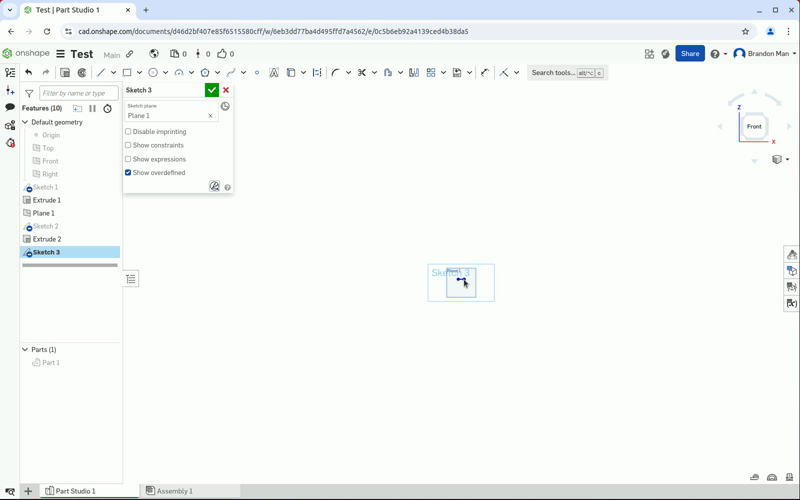
key(a)
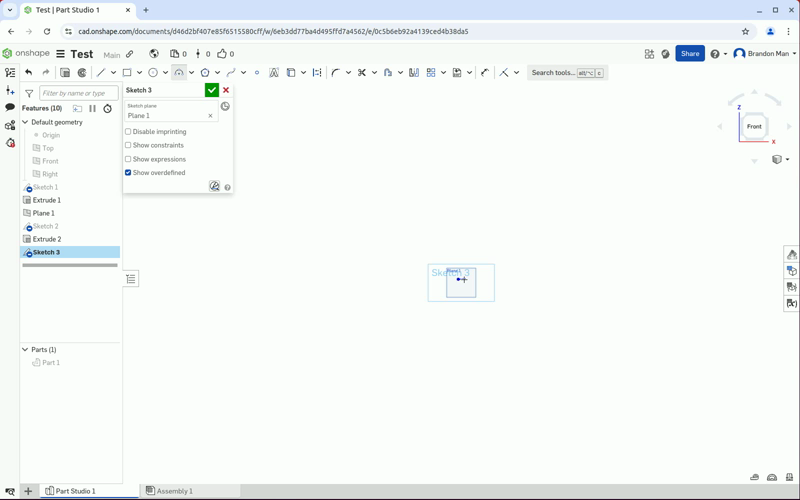
mouse_move(464, 279)
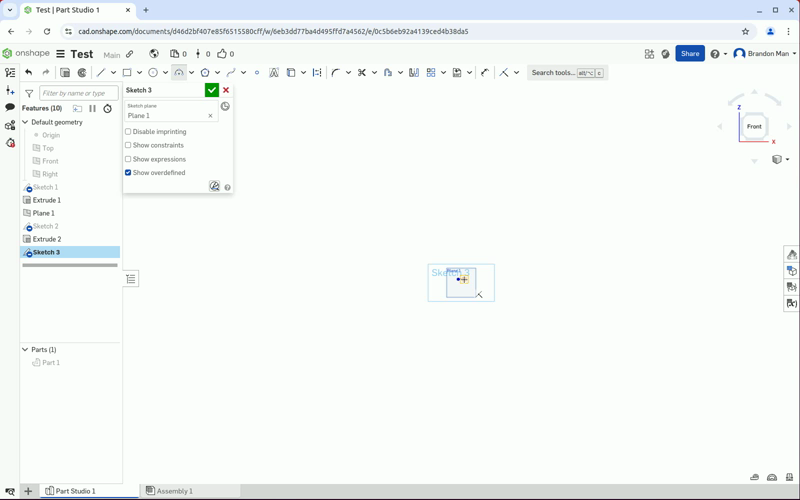
click(464, 279)
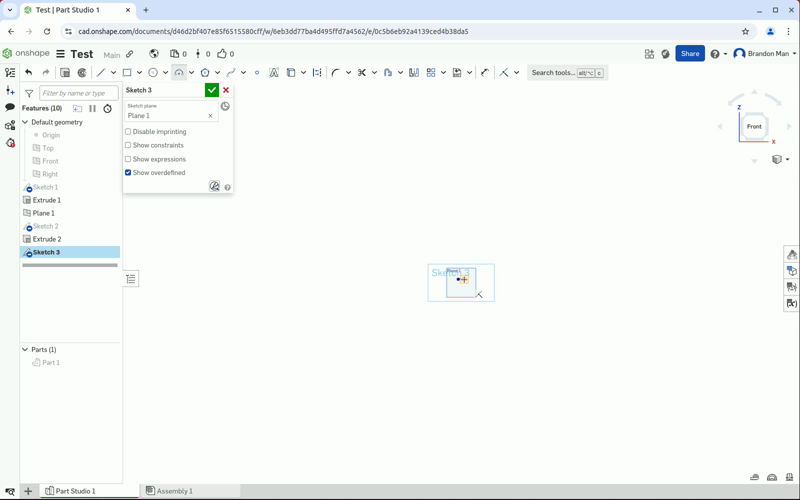
mouse_move(458, 279)
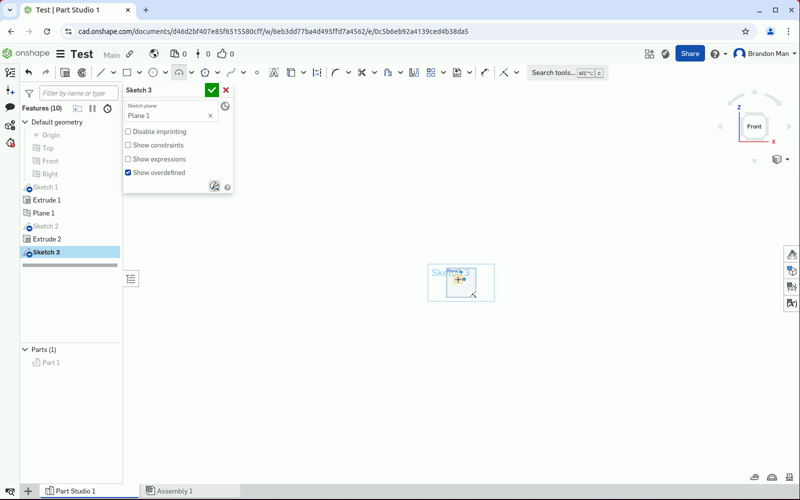
scroll(6)
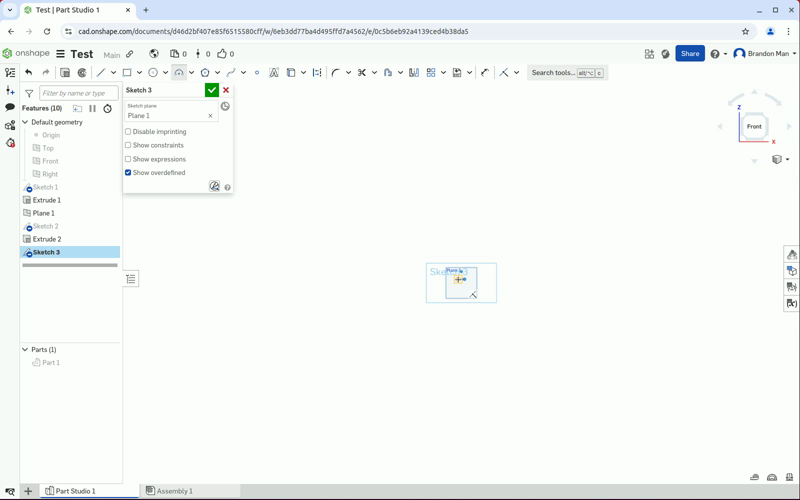
scroll(6)
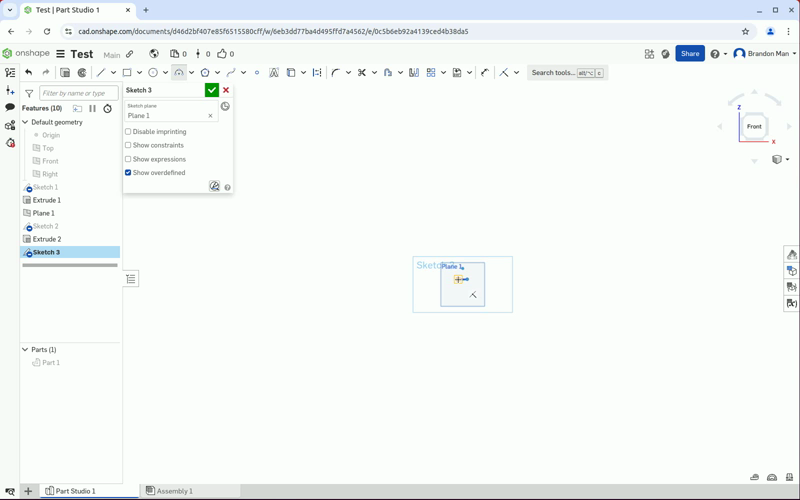
scroll(6)
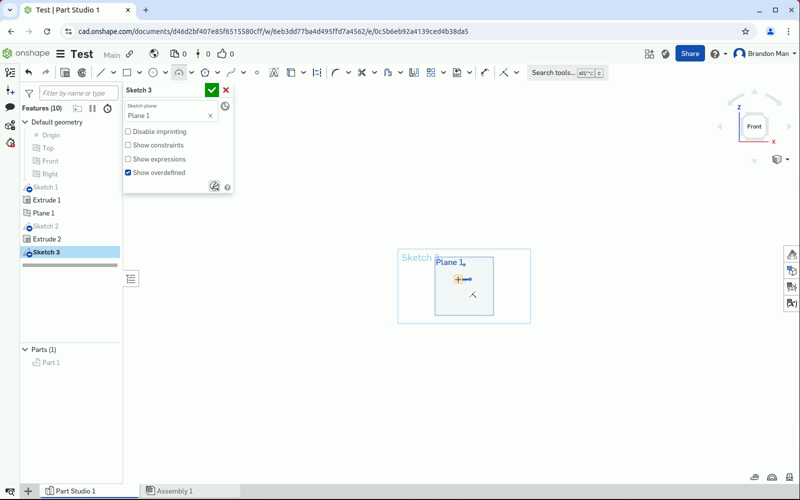
scroll(6)
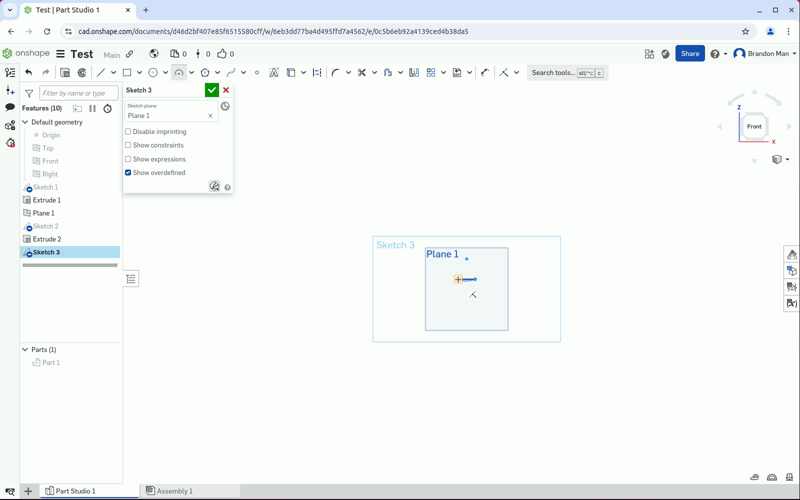
scroll(6)
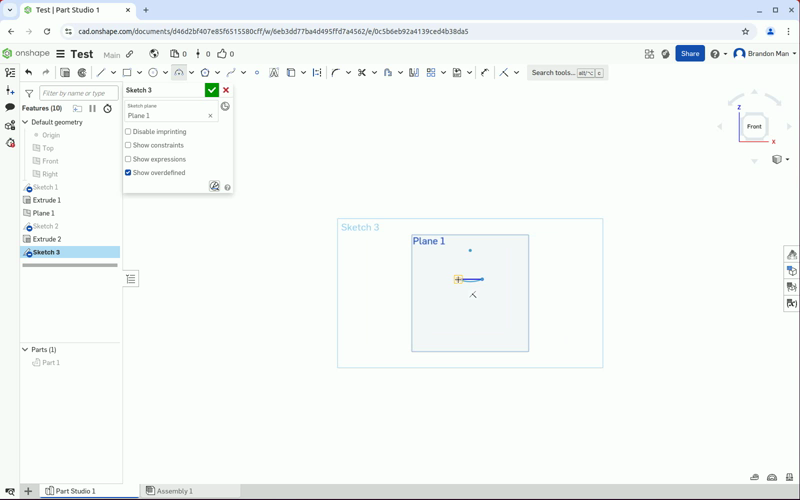
scroll(6)
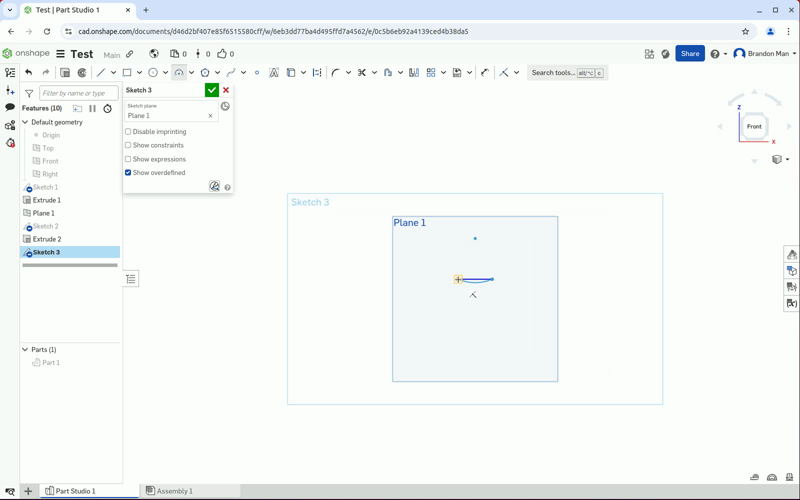
scroll(6)
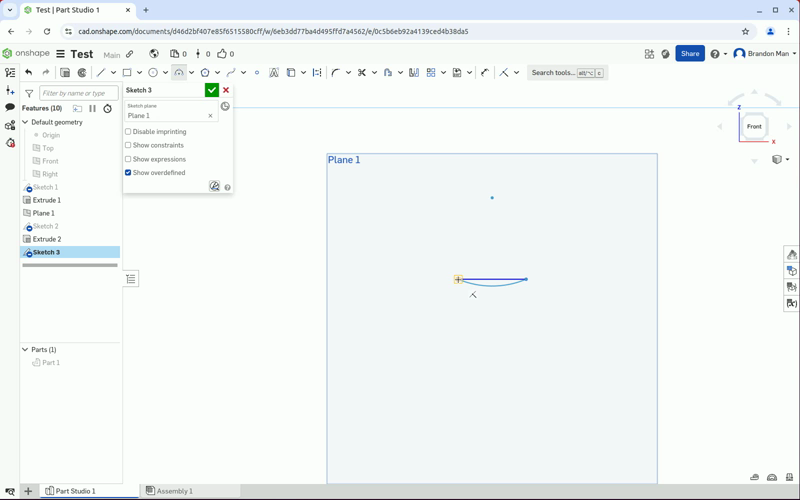
click(458, 279)
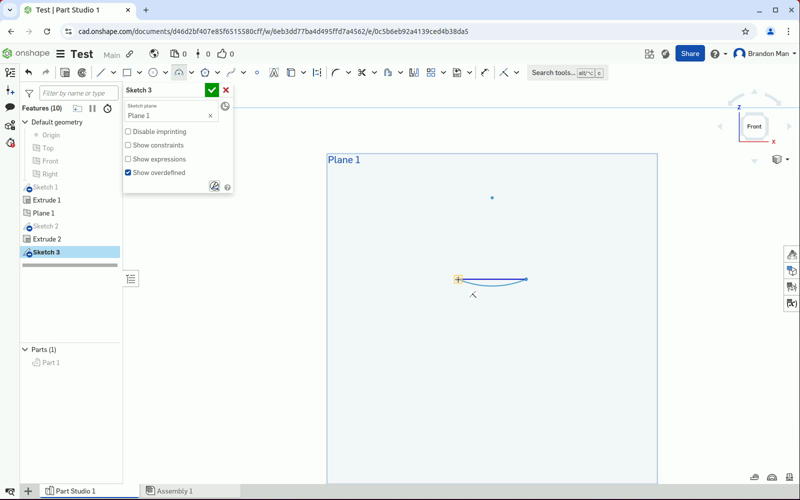
scroll(-6)
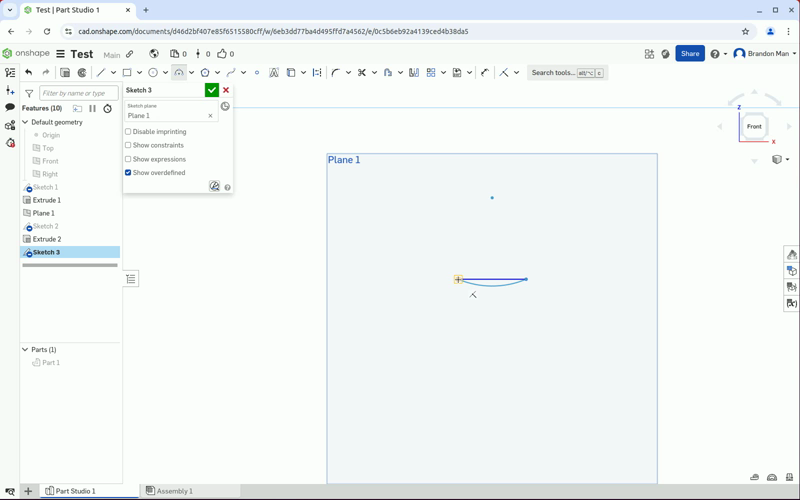
scroll(-6)
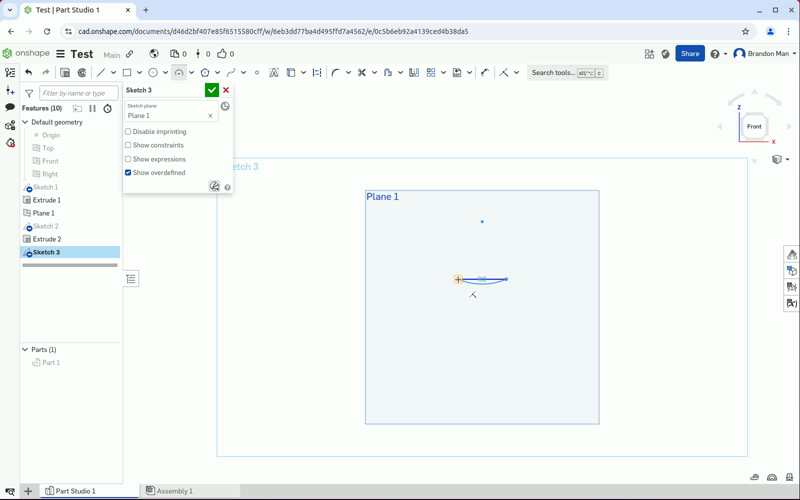
scroll(-6)
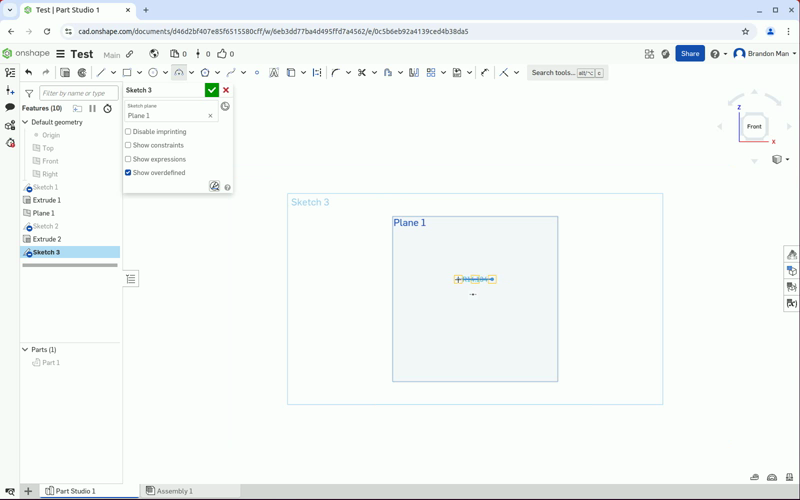
scroll(-6)
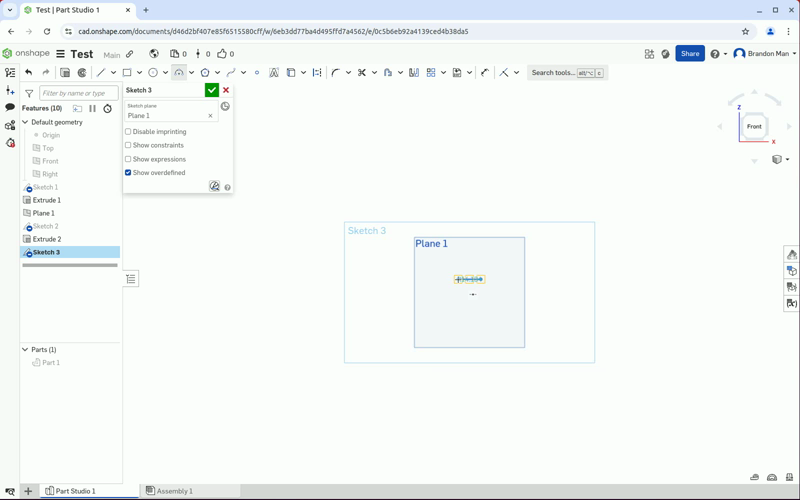
scroll(-6)
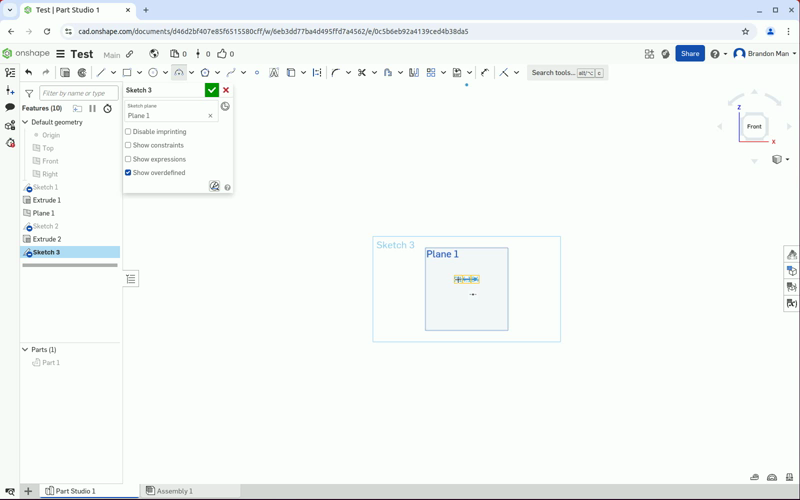
scroll(-6)
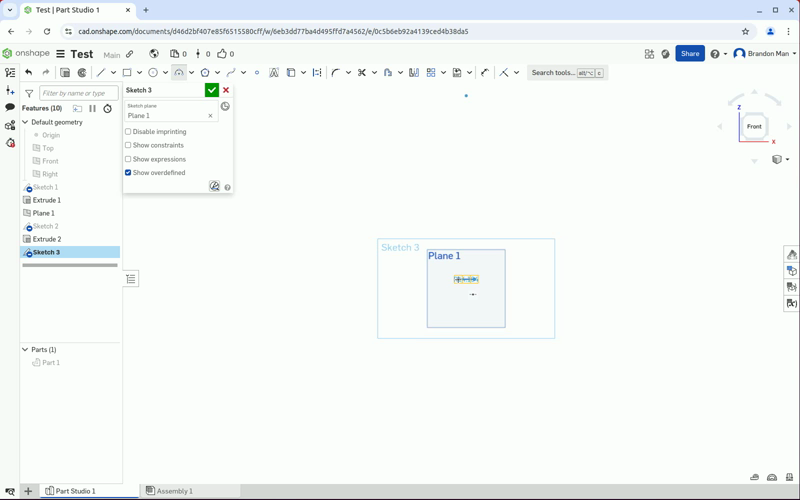
scroll(-6)
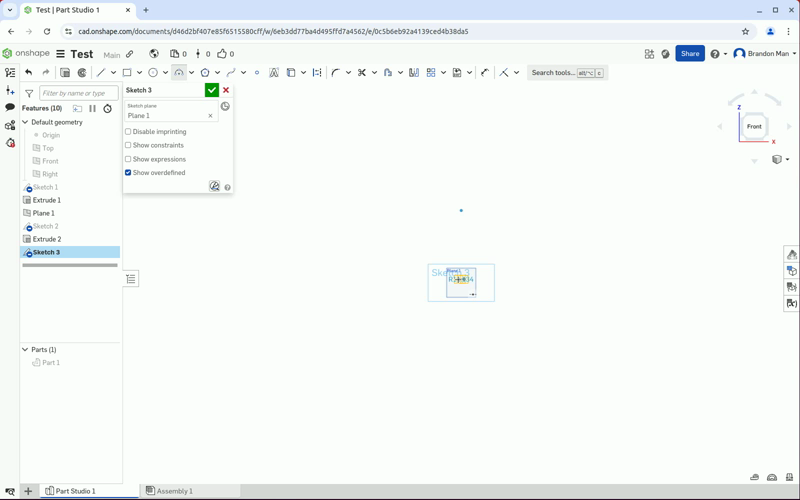
key_down(shift)
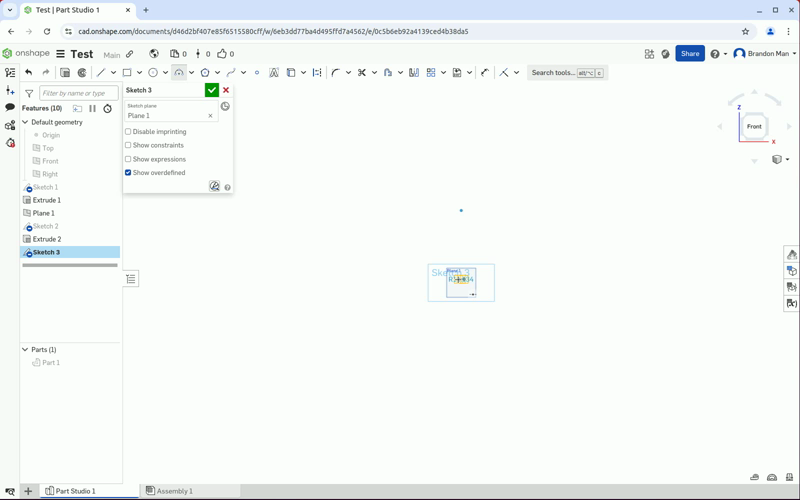
mouse_move(461, 278)
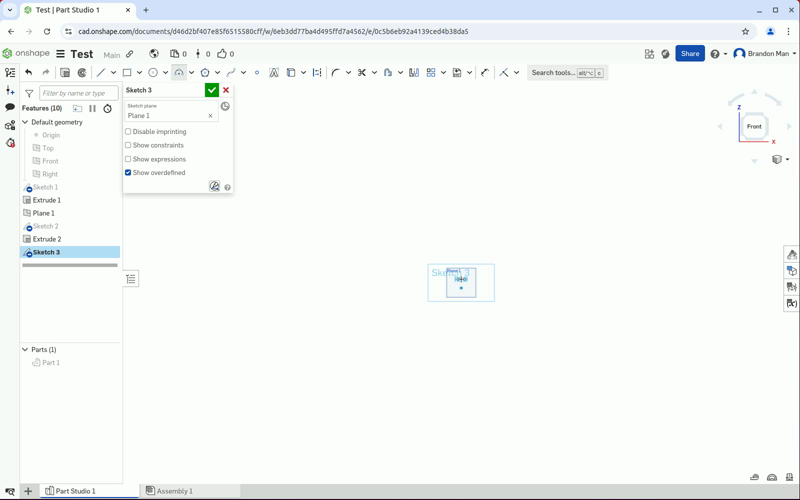
scroll(6)
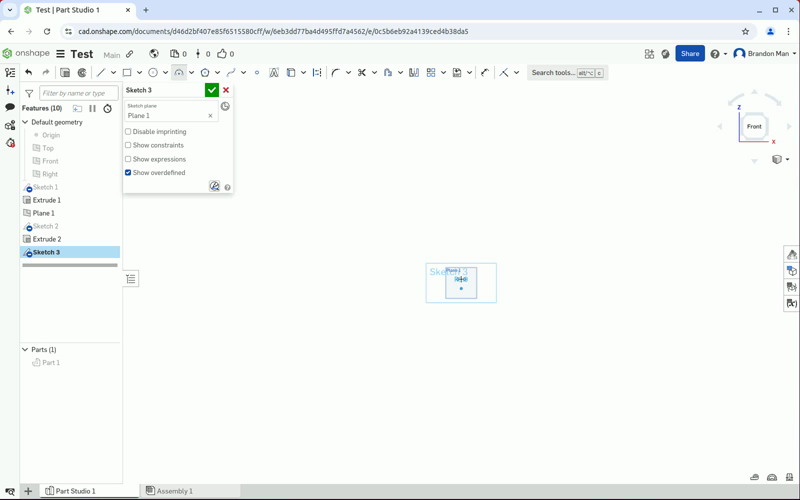
scroll(6)
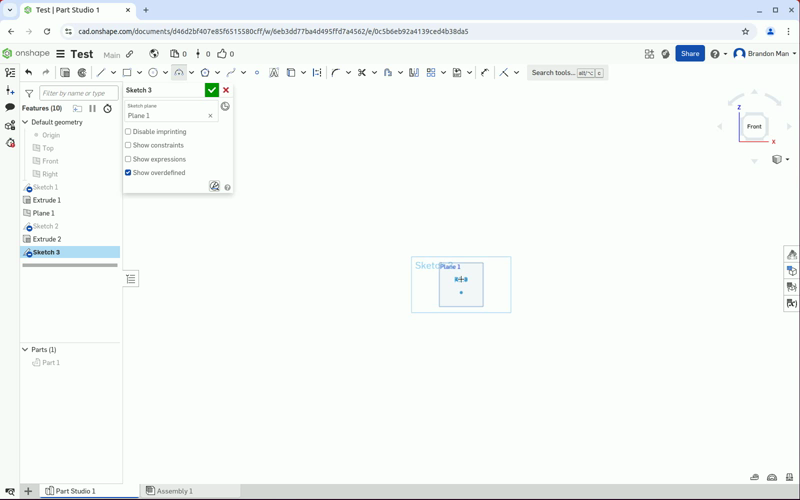
scroll(6)
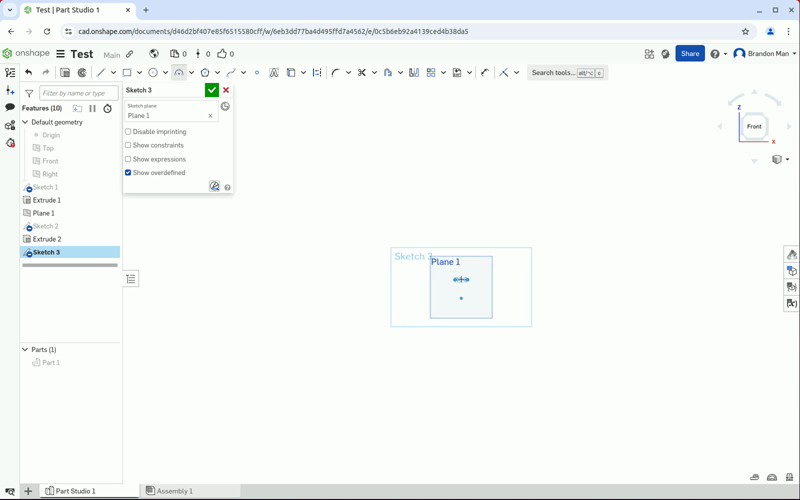
scroll(6)
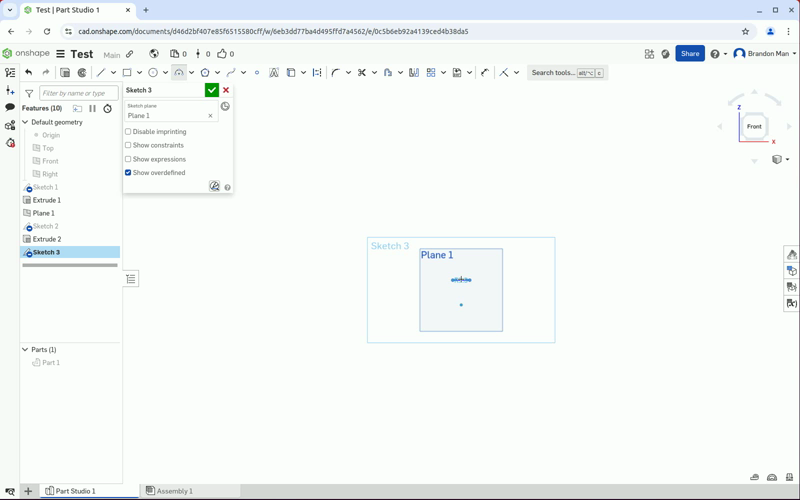
scroll(6)
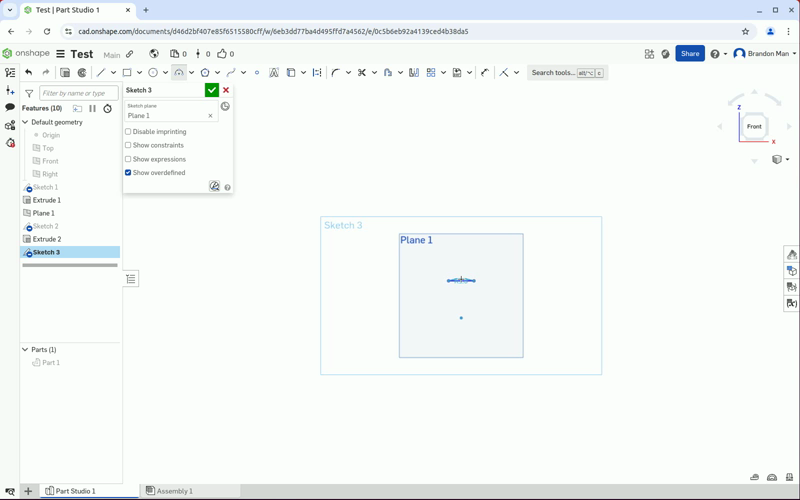
scroll(6)
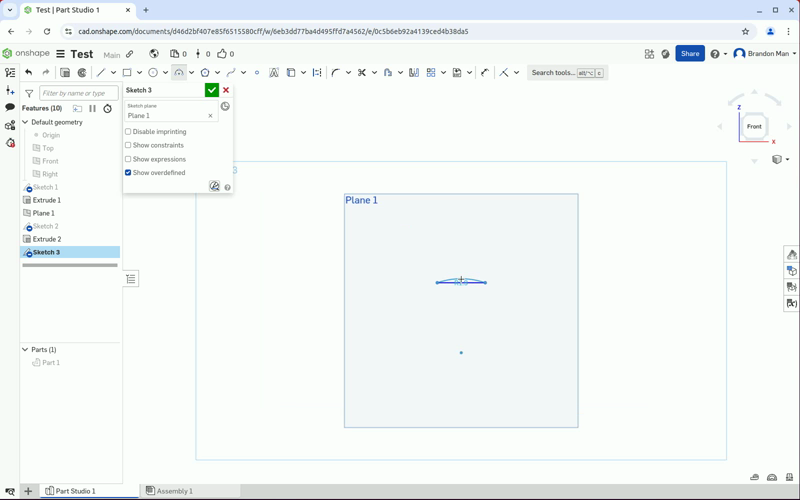
scroll(6)
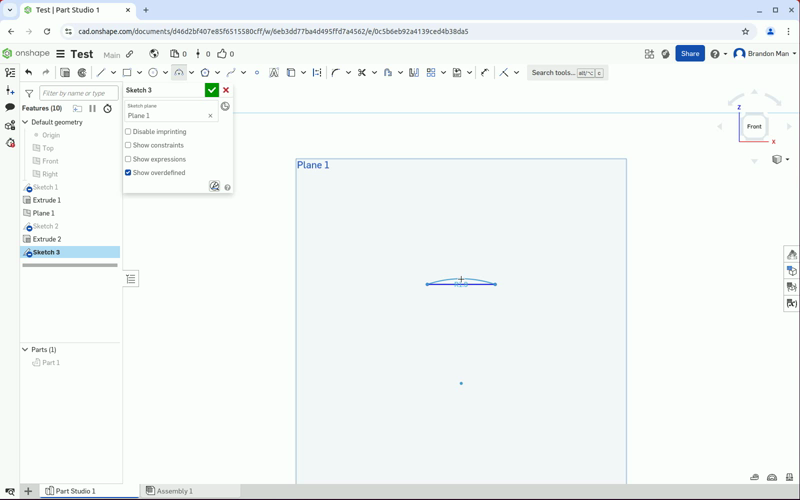
click(461, 278)
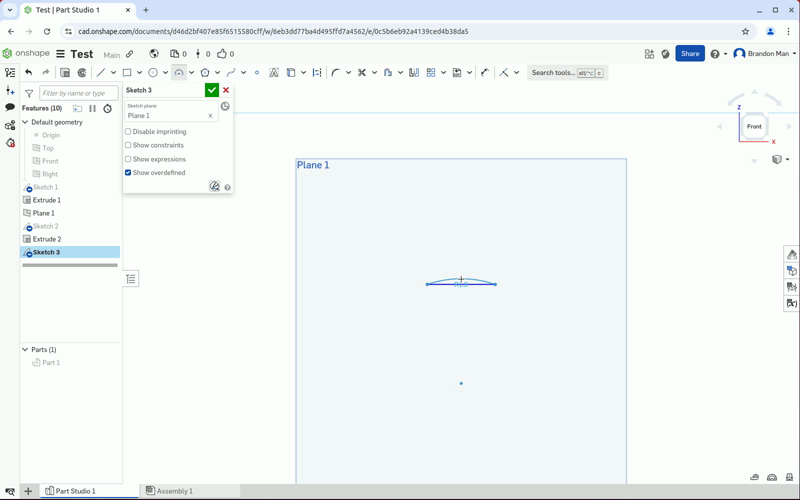
scroll(-6)
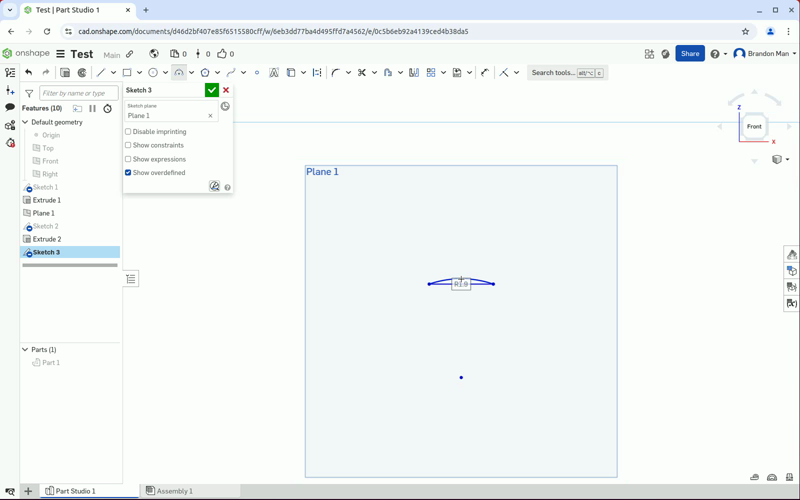
scroll(-6)
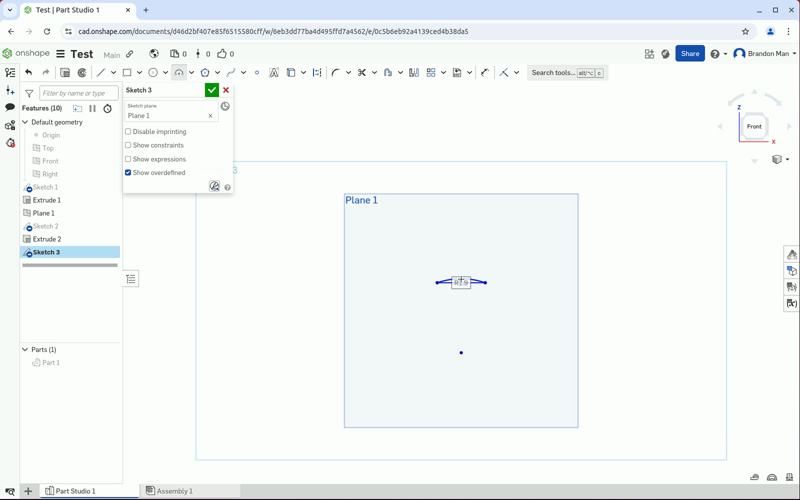
scroll(-6)
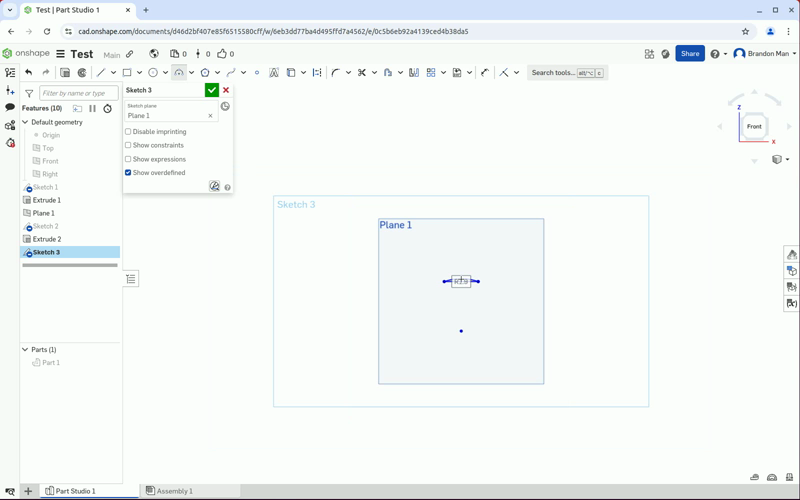
scroll(-6)
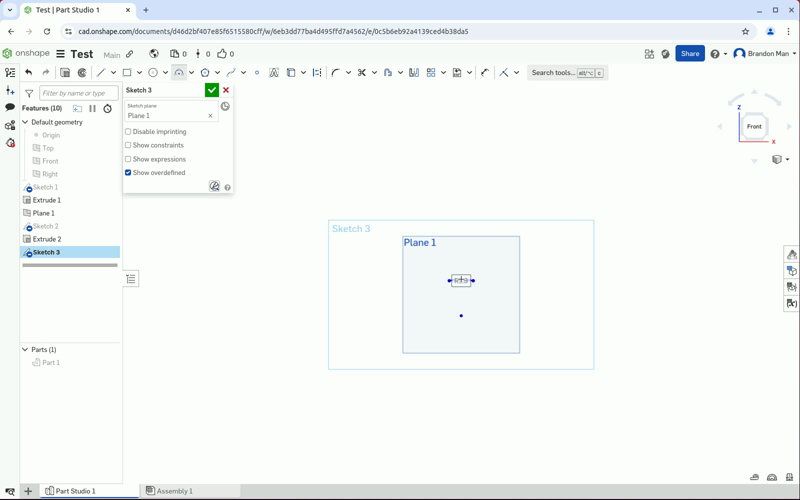
scroll(-6)
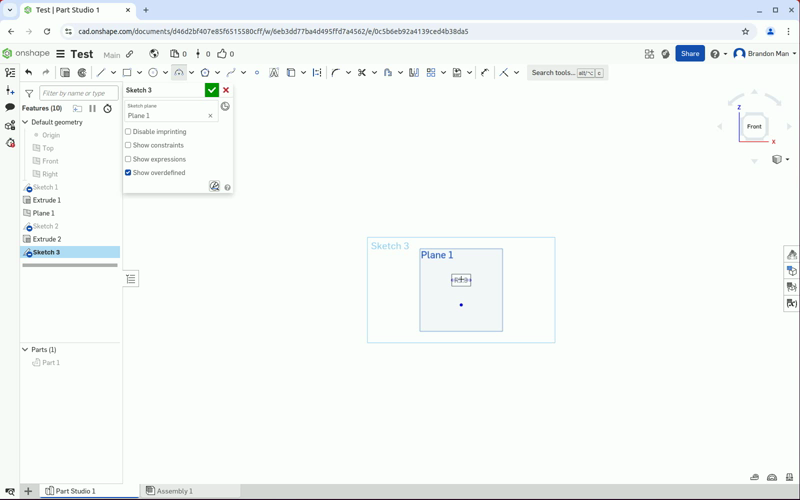
scroll(-6)
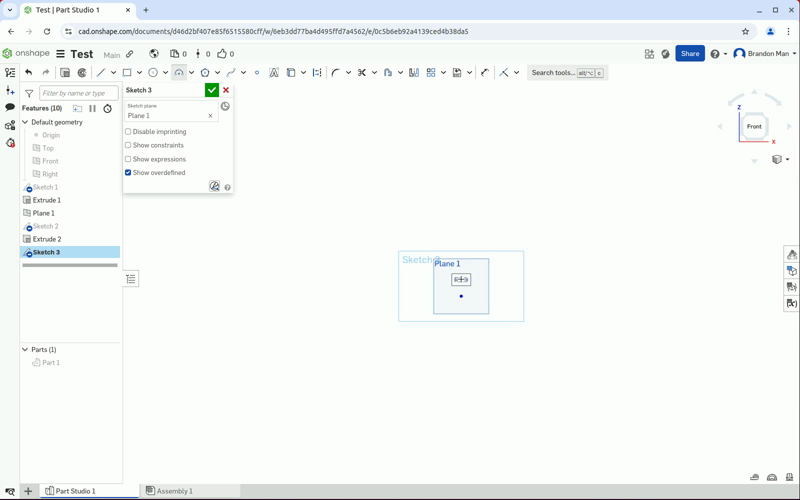
scroll(-6)
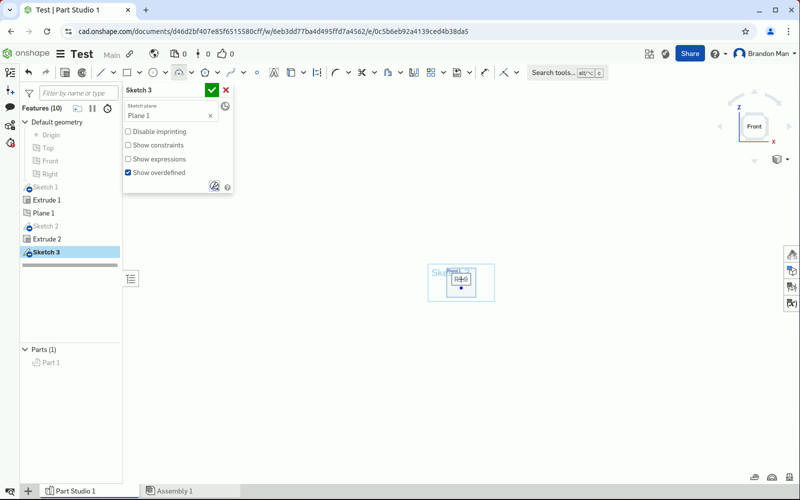
key_up(shift)
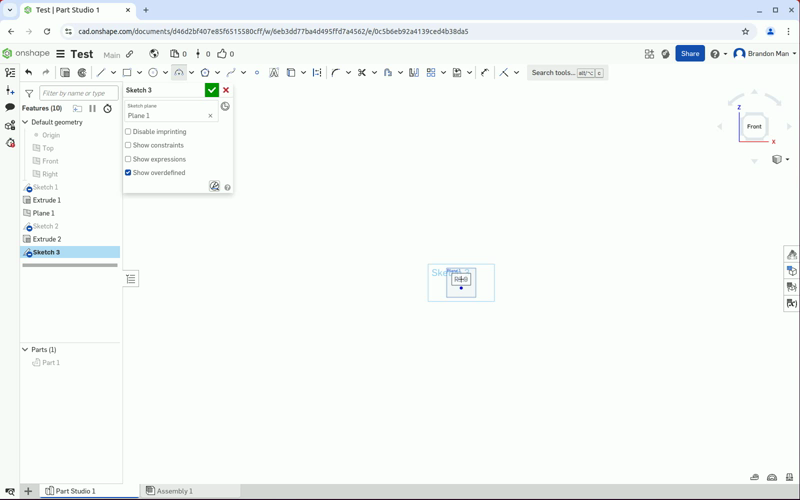
key(esc)
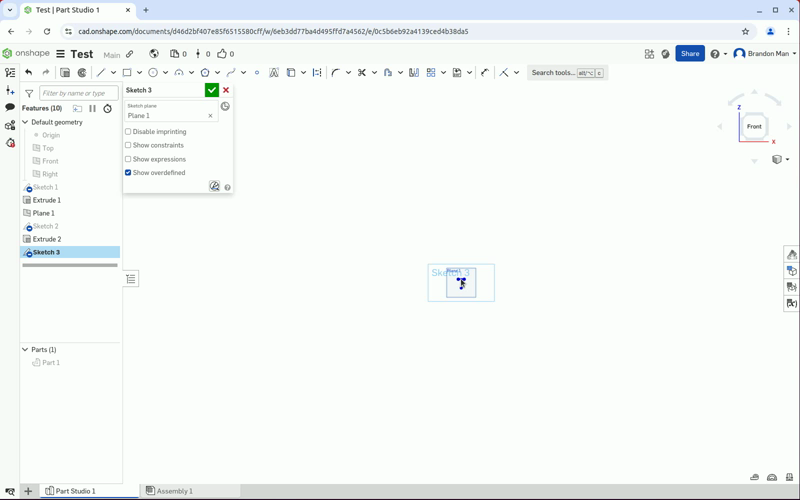
mouse_move(459, 279)
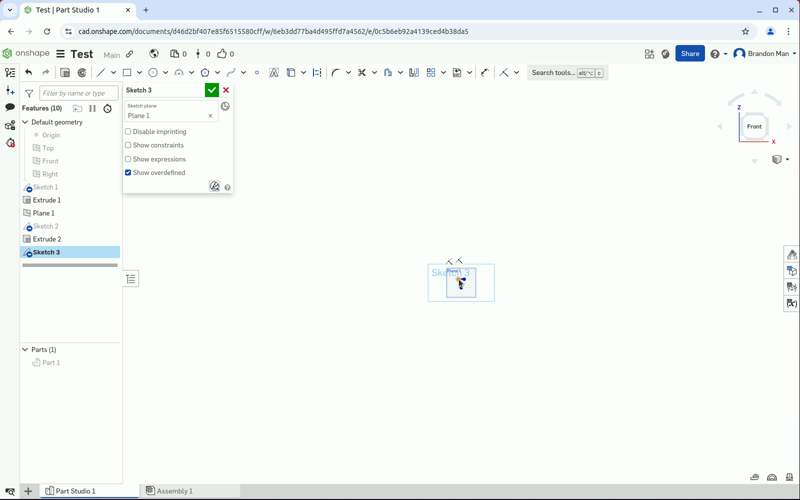
scroll(6)
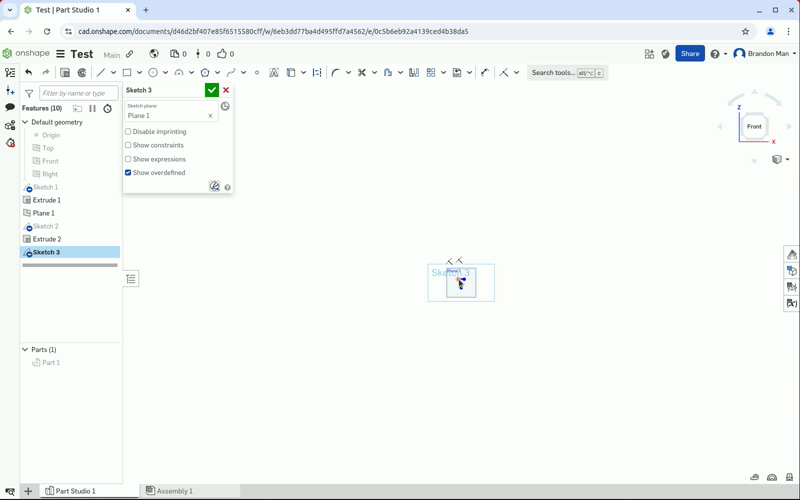
scroll(6)
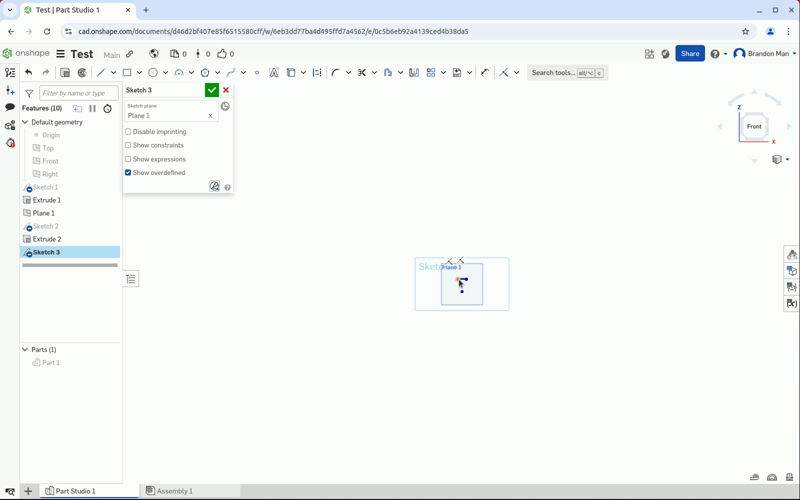
scroll(6)
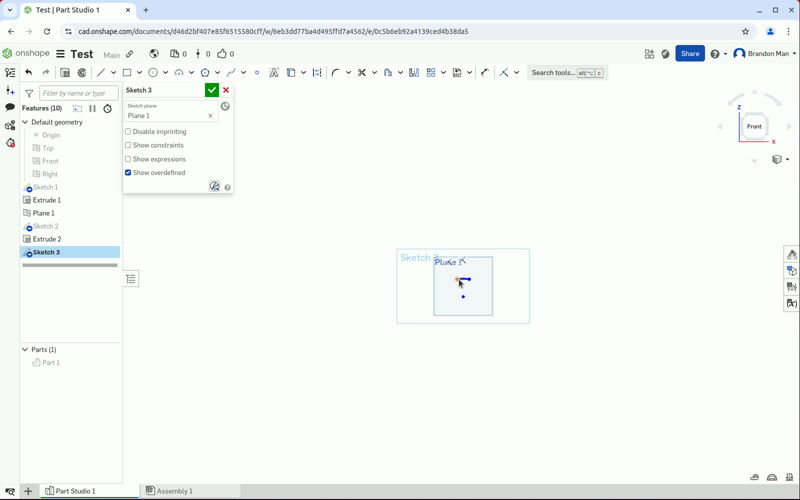
scroll(6)
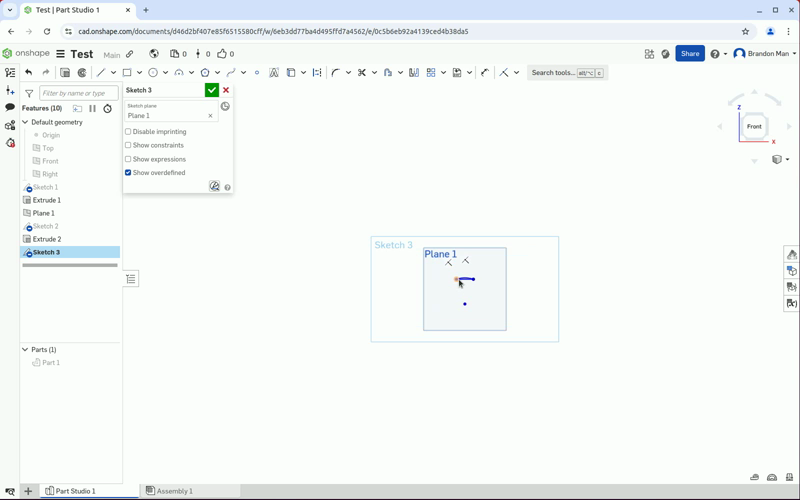
scroll(6)
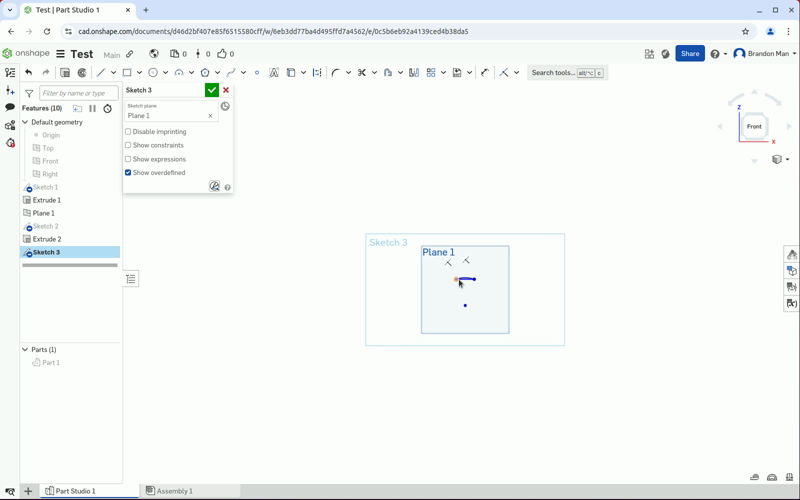
scroll(6)
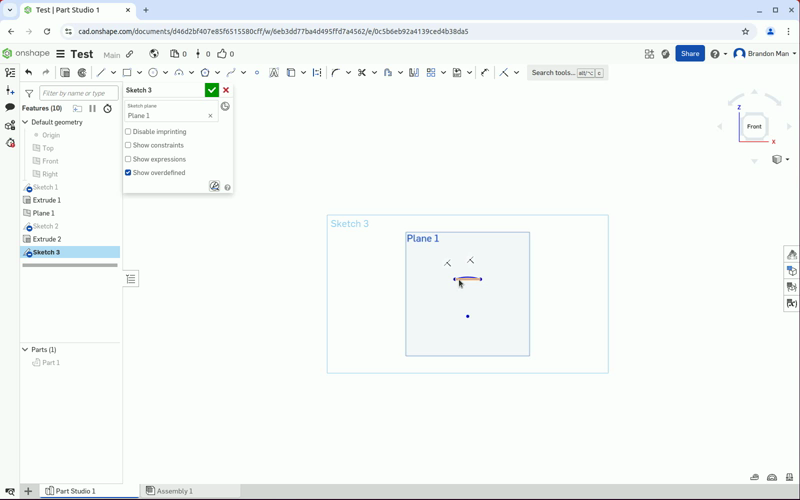
scroll(6)
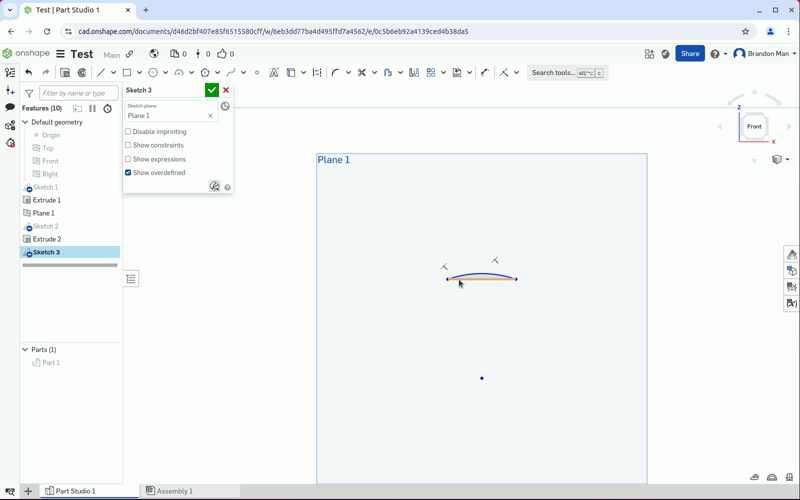
click(459, 279)
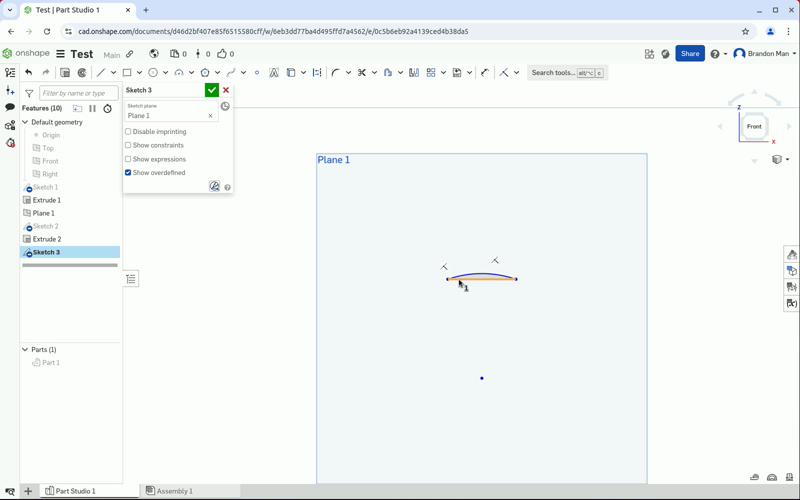
scroll(-6)
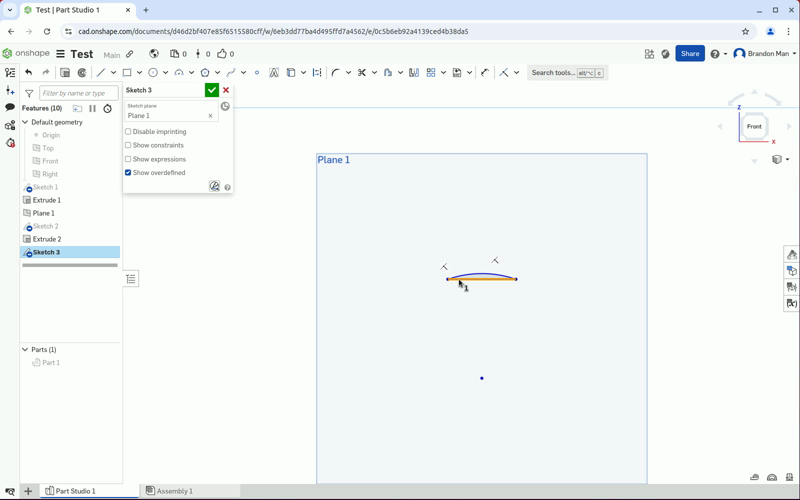
scroll(-6)
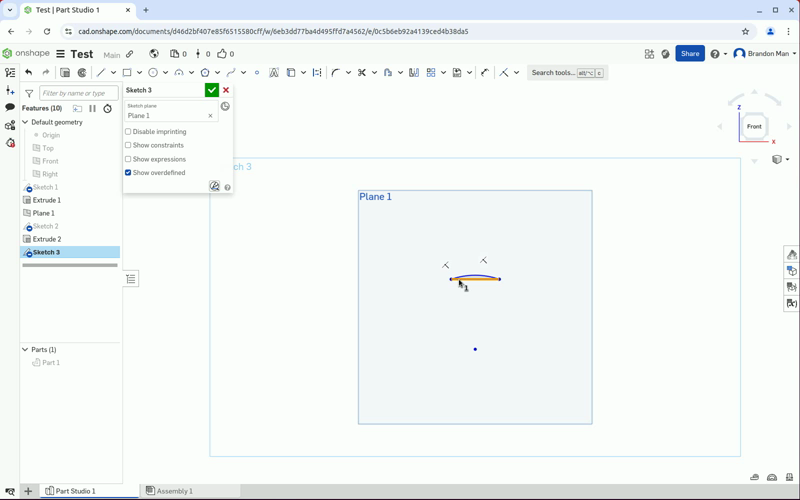
scroll(-6)
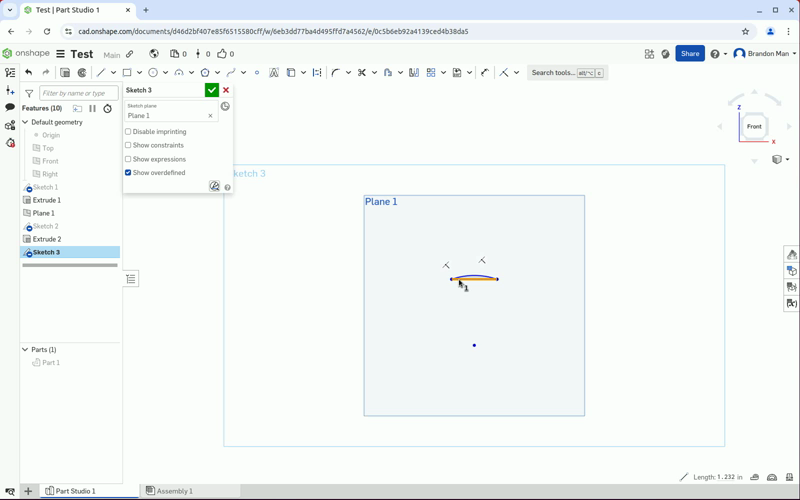
scroll(-6)
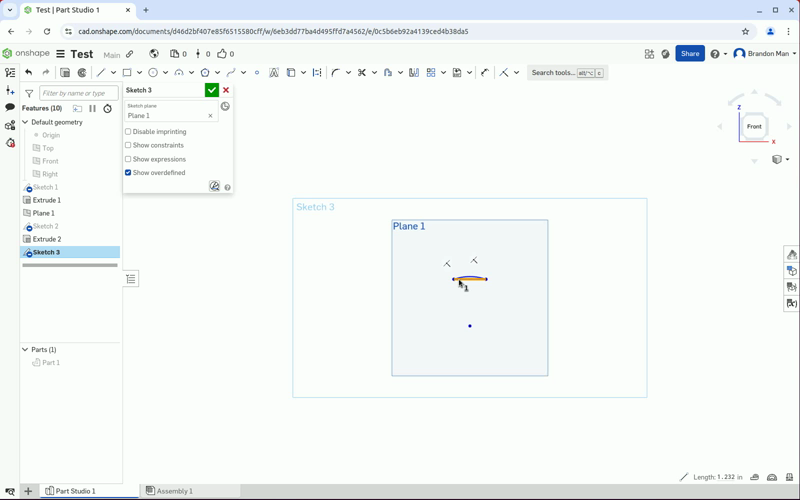
scroll(-6)
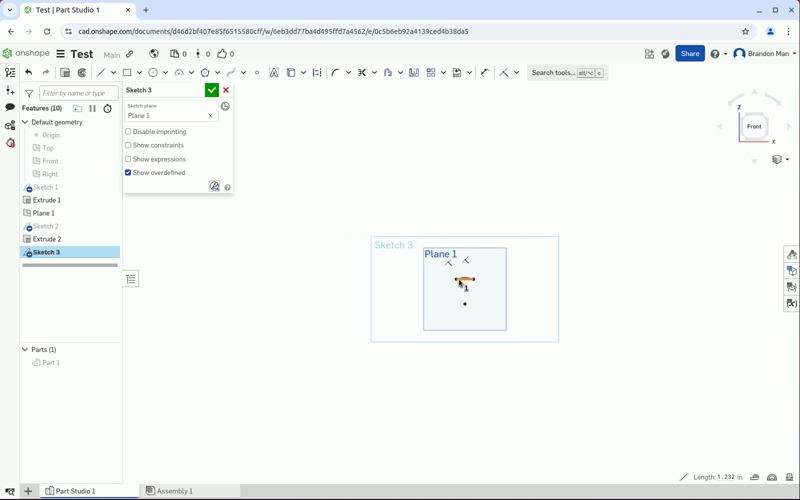
scroll(-6)
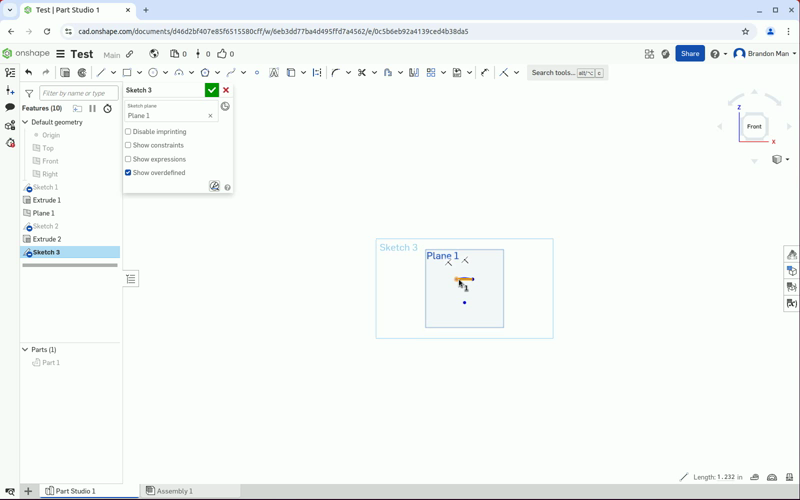
scroll(-6)
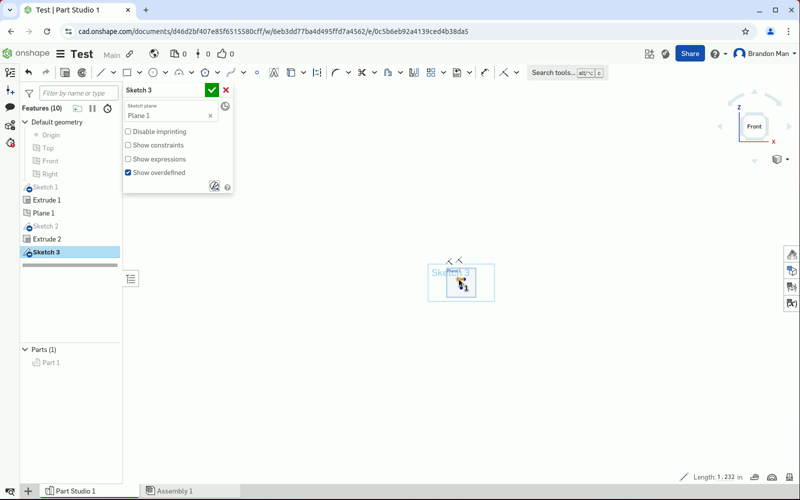
mouse_move(73, 352)
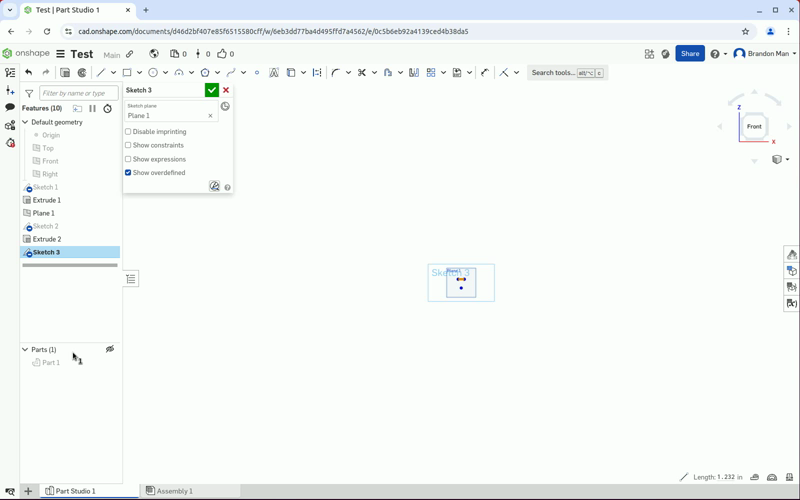
key(shift+y)
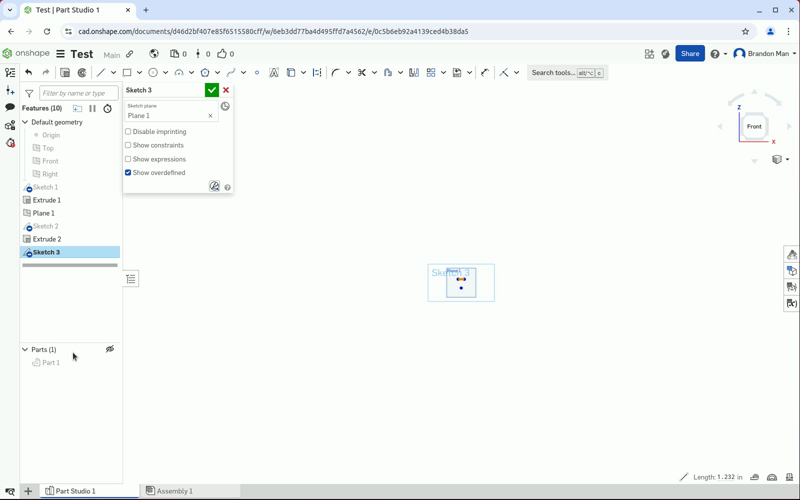
key(shift+e)
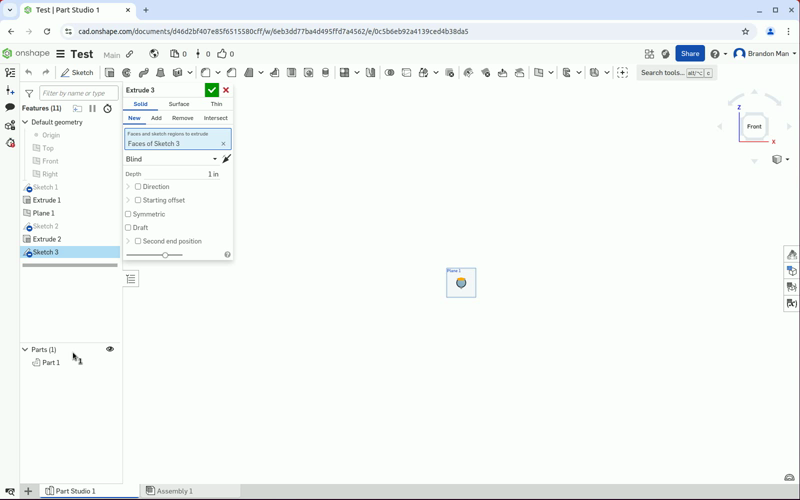
mouse_move(143, 106)
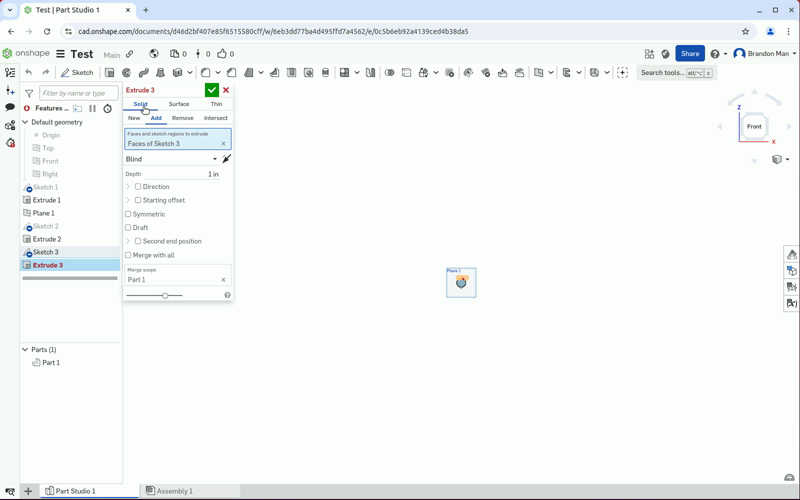
click(143, 106)
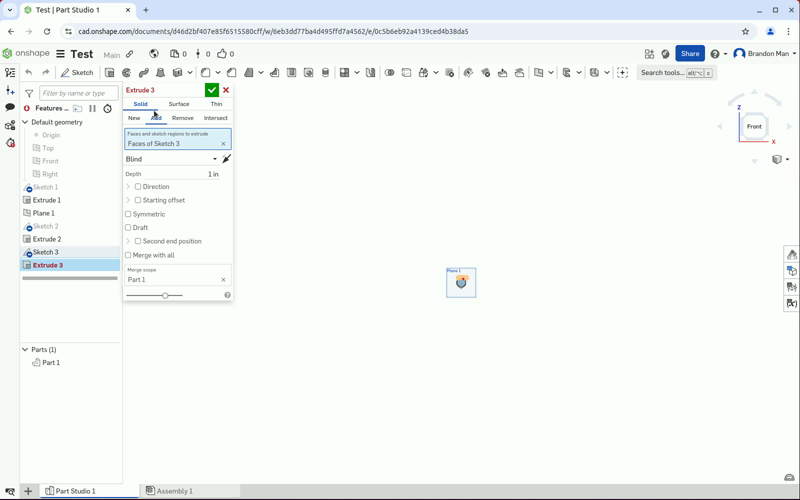
mouse_move(186, 120)
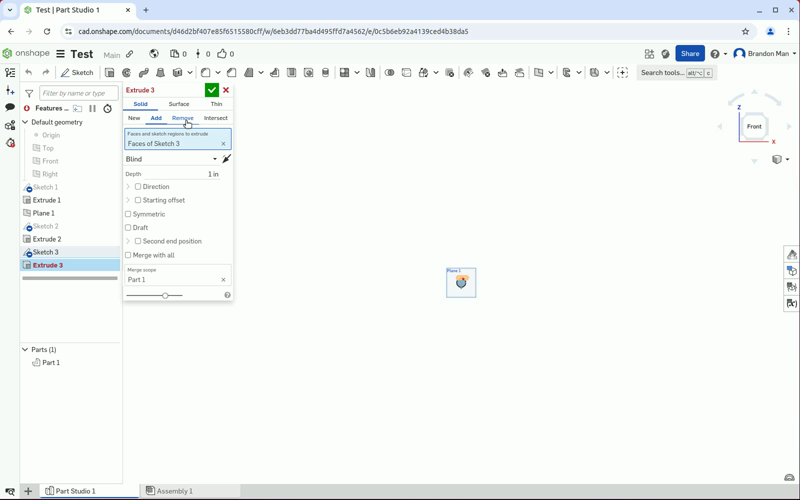
click(186, 120)
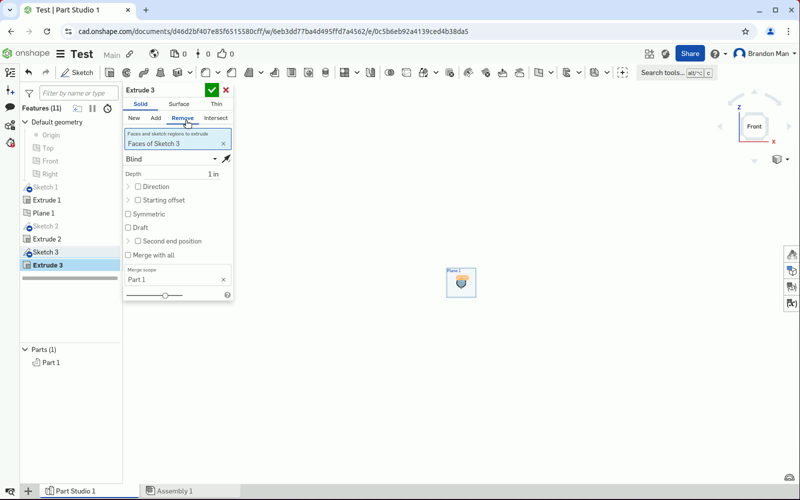
key(tab, 4)
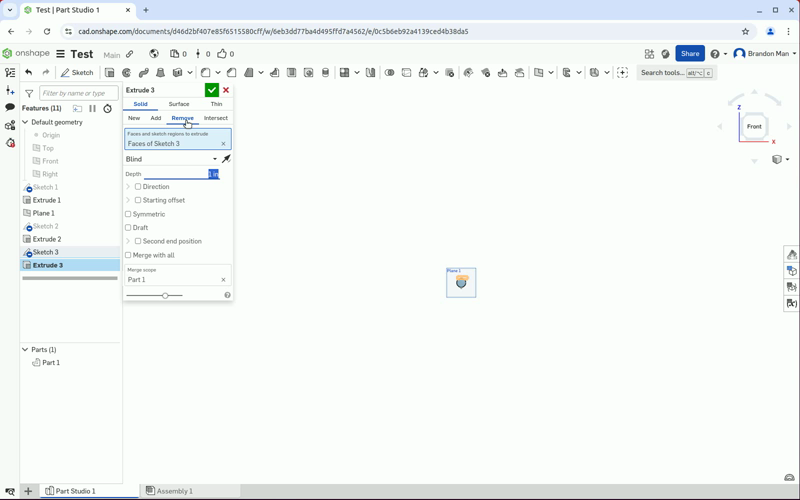
text(3.129)
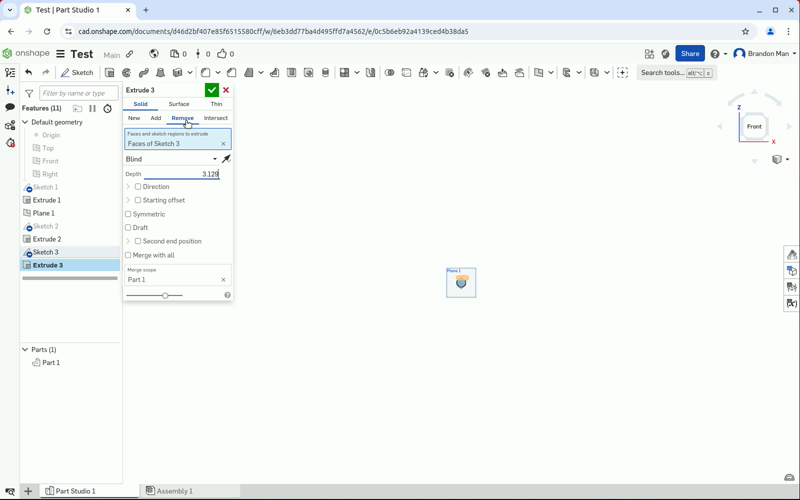
key(tab, 6)
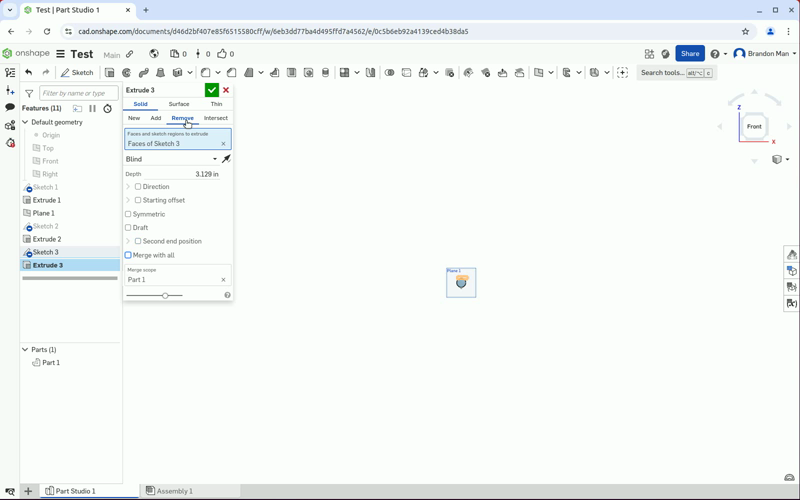
key(space)
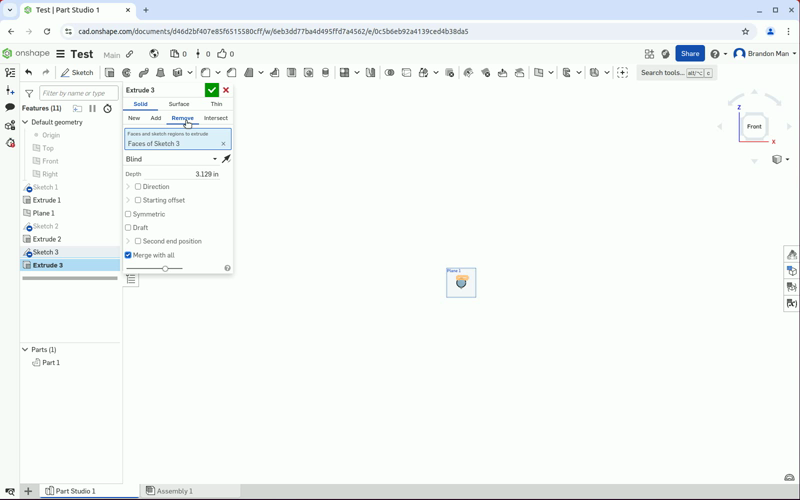
key(enter)
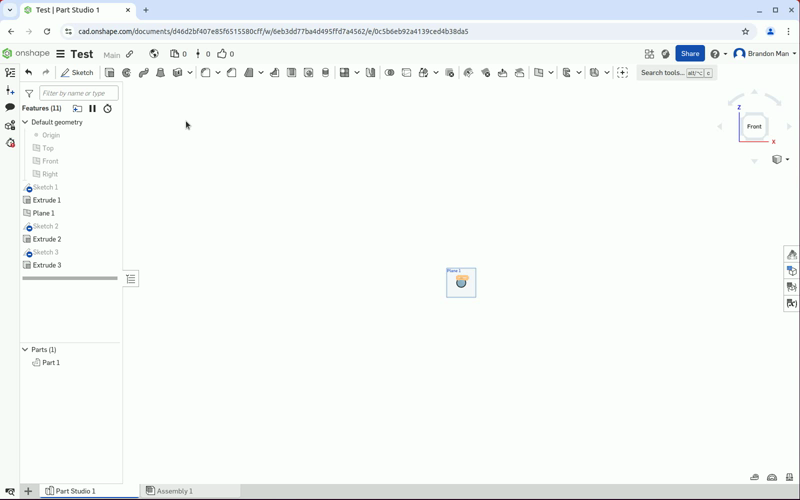
key(shift+h)
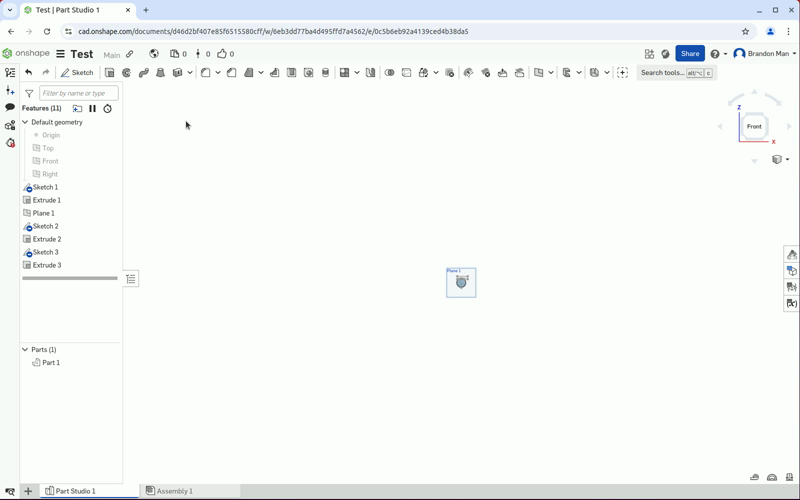
key(shift+h)
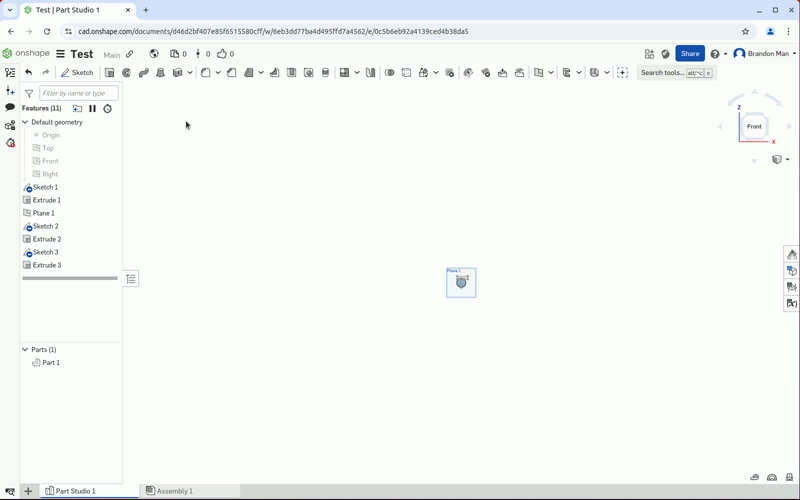
key(shift+7)
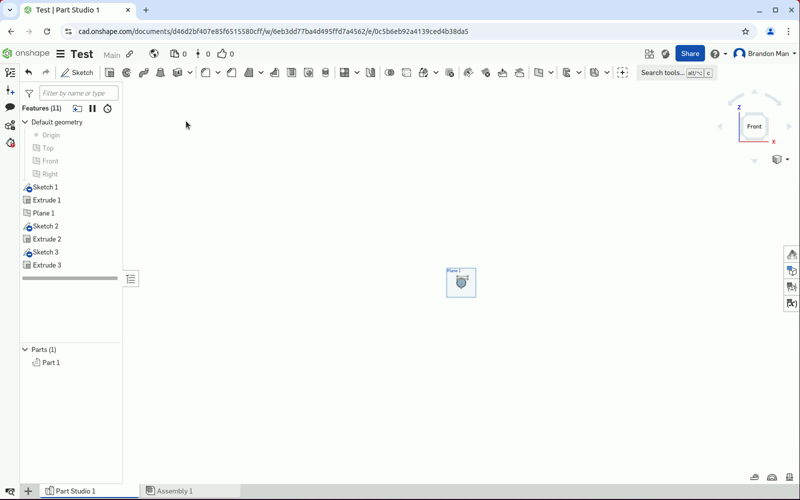
key(left, 2)
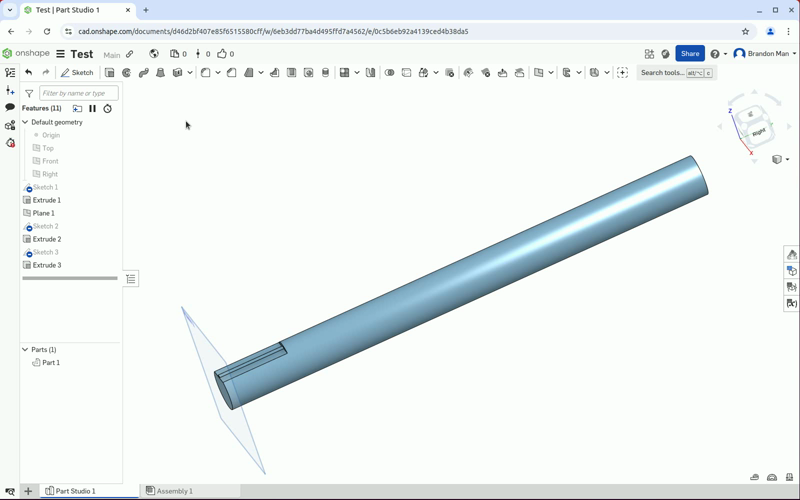
key(down, 2)
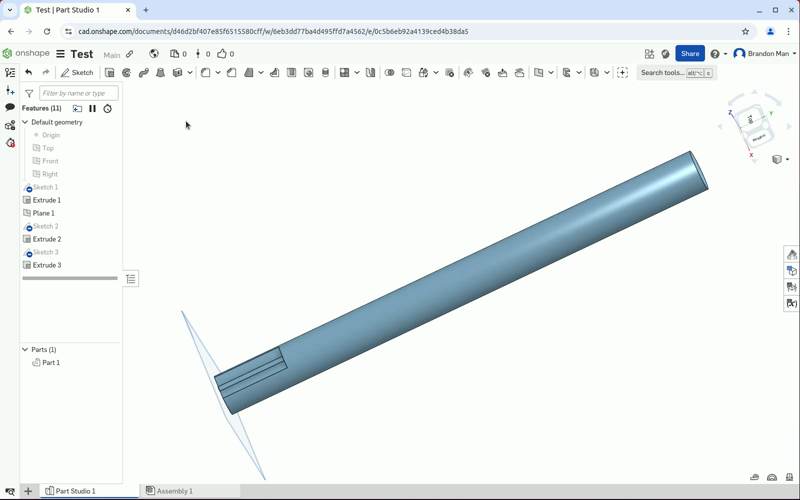
key(up, 2)
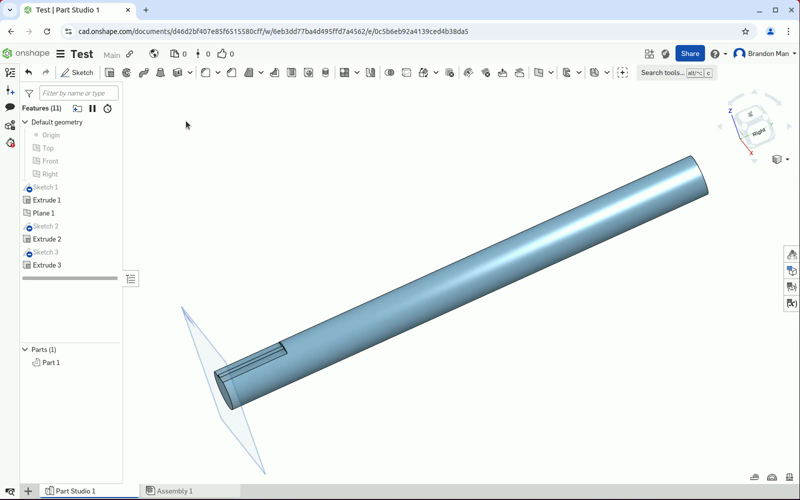
key(right, 2)
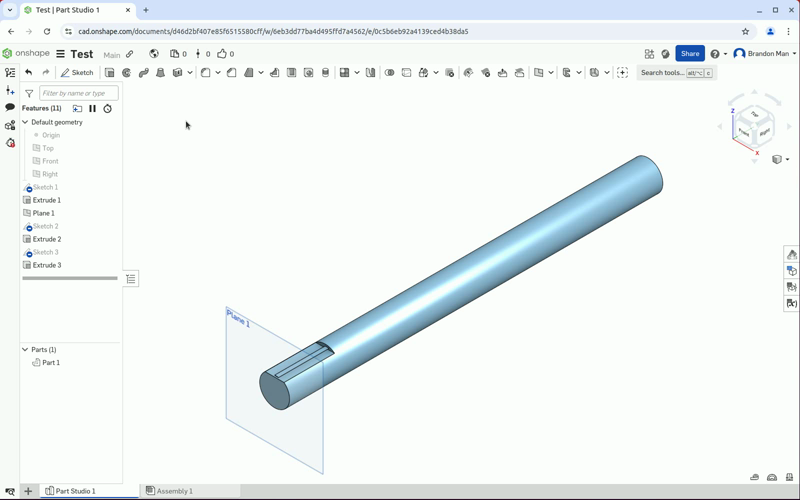
mouse_move(73, 189)
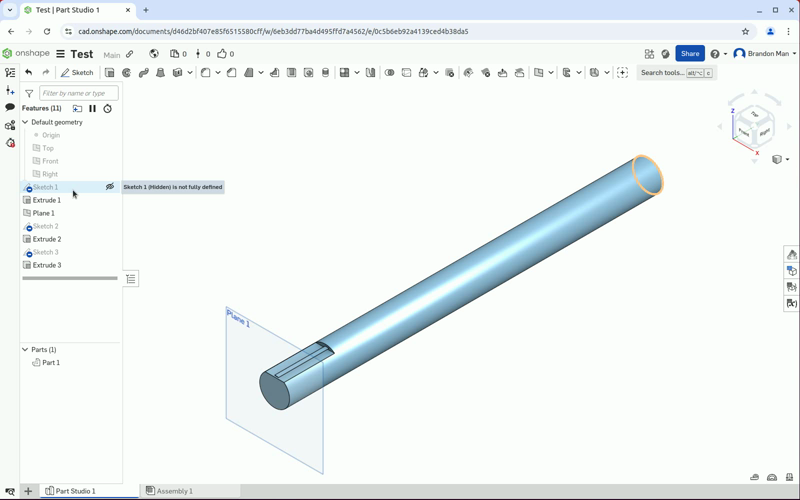
click(73, 189)